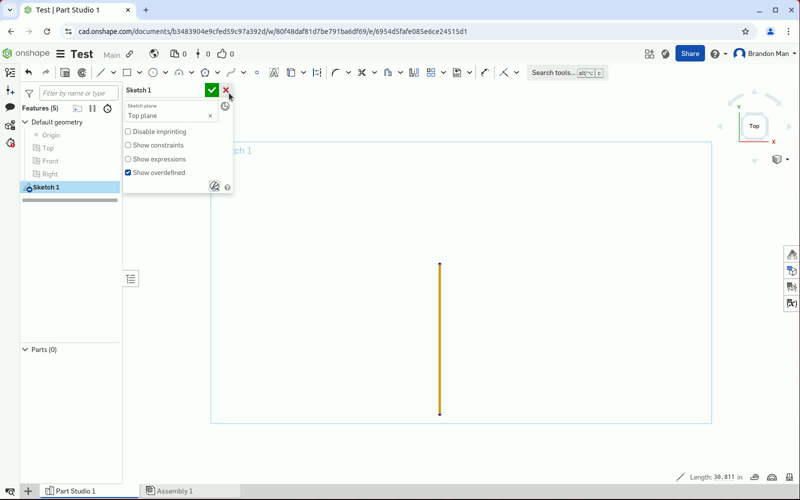
key(shift+h)
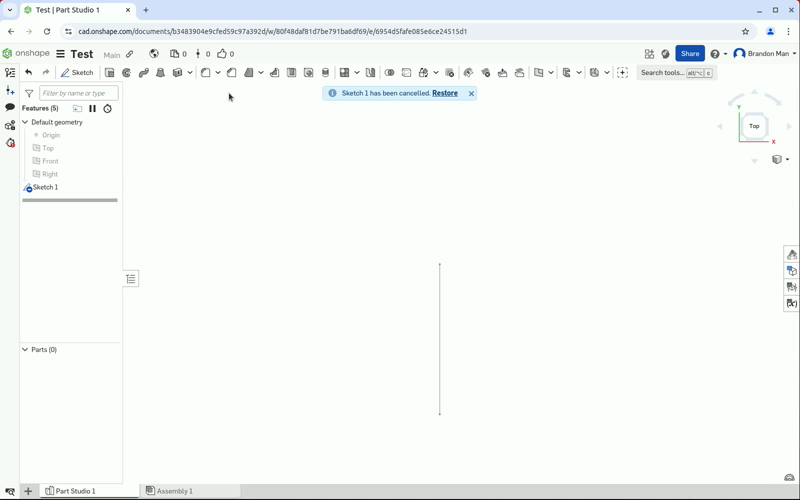
key(shift+s)
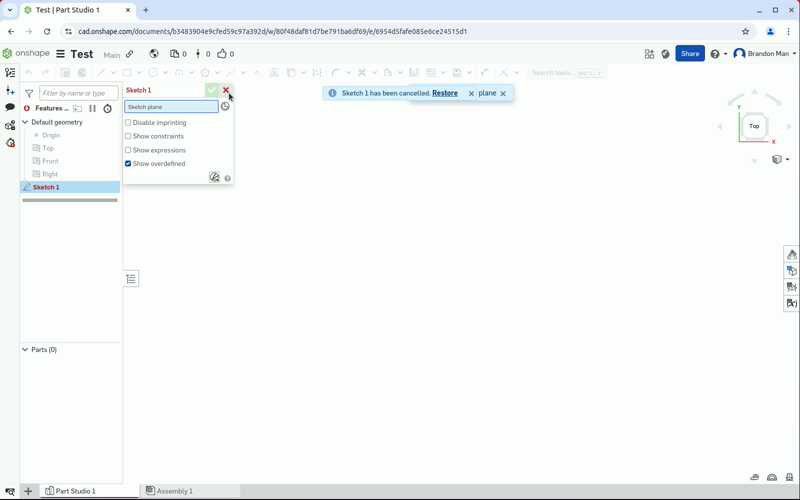
mouse_move(73, 150)
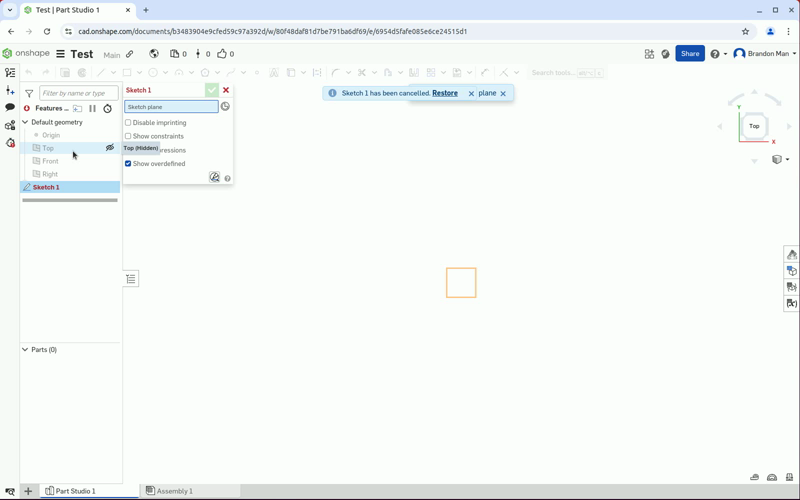
click(73, 150)
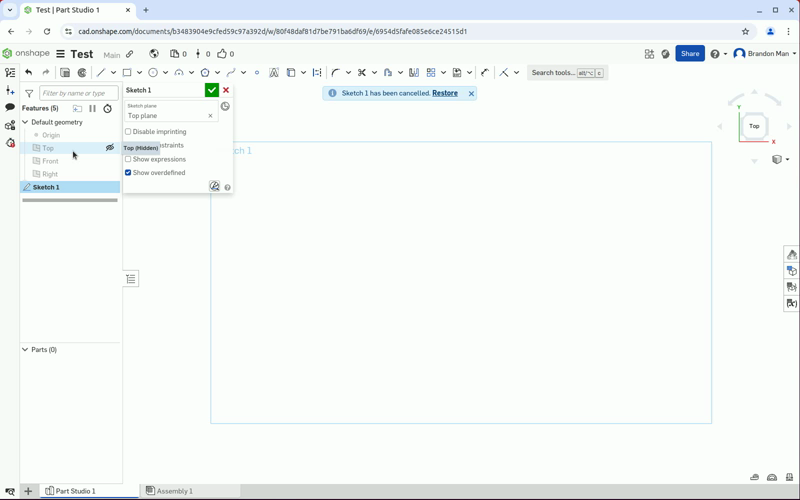
mouse_move(73, 352)
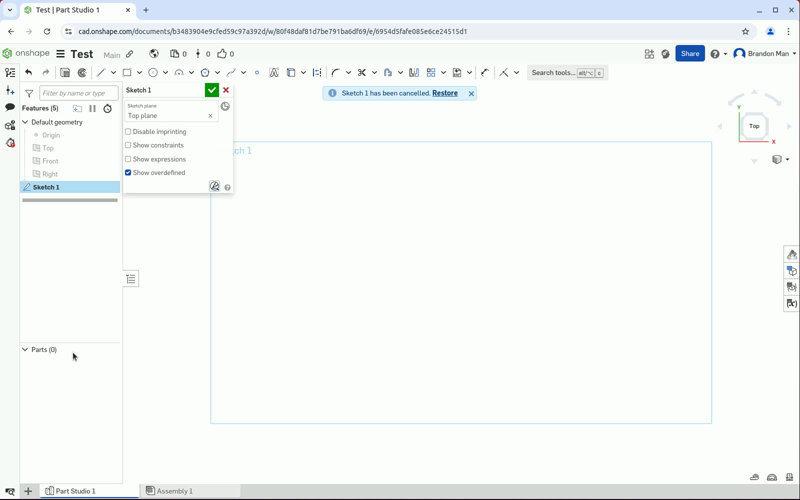
key(y)
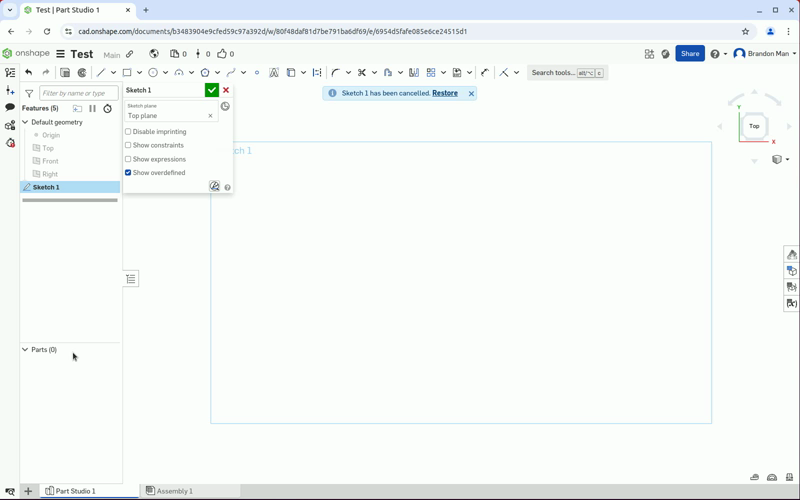
key(l)
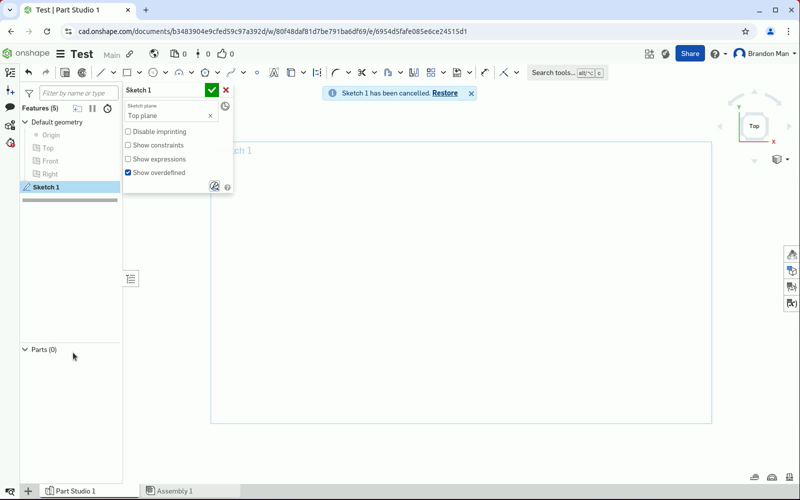
key_down(shift)
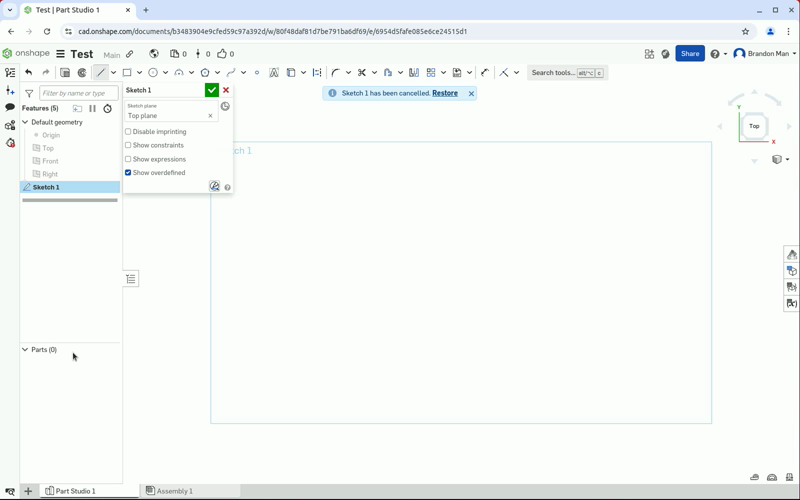
mouse_move(460, 282)
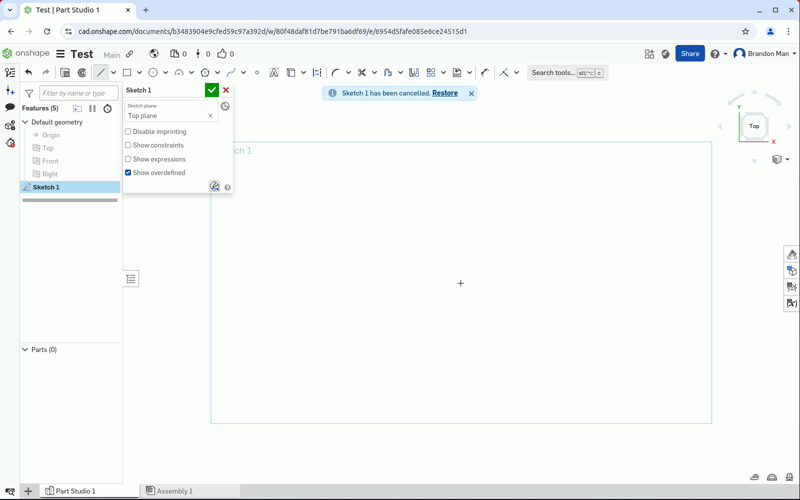
click(460, 282)
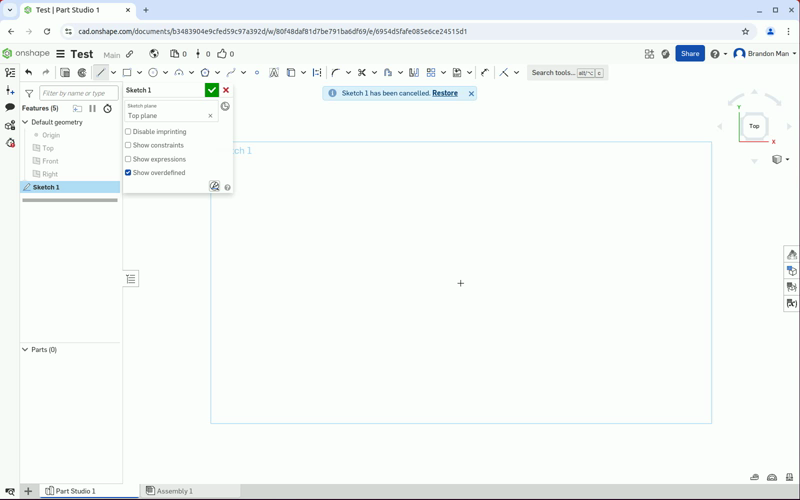
key_up(shift)
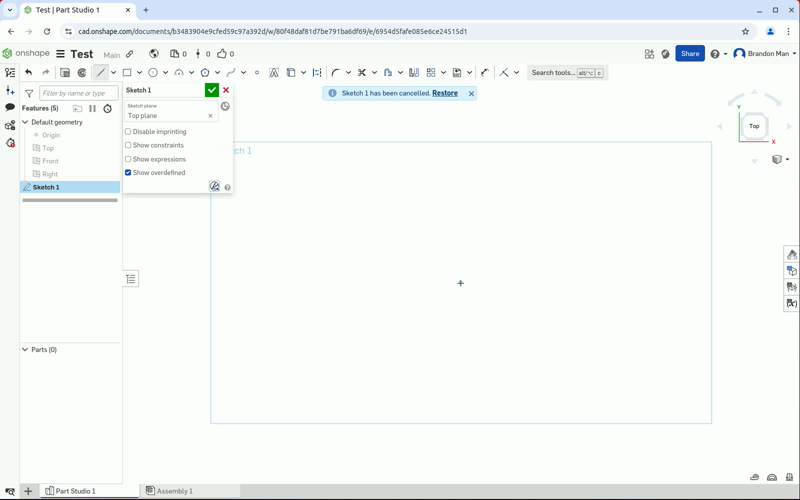
key_down(shift)
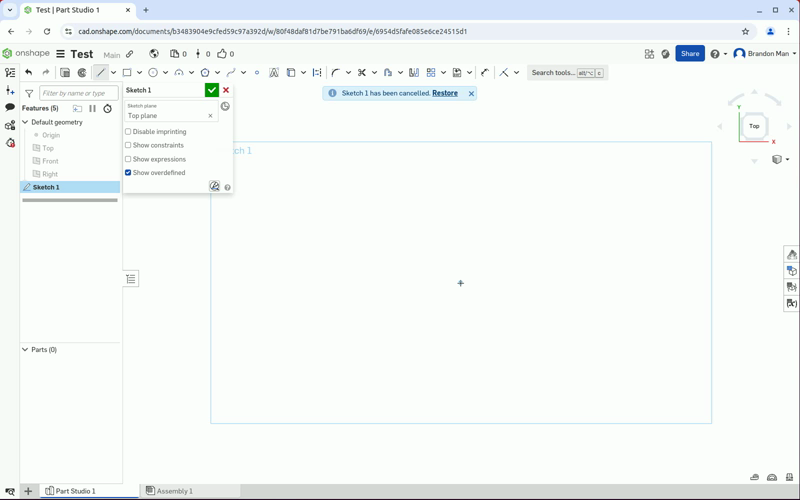
mouse_move(490, 282)
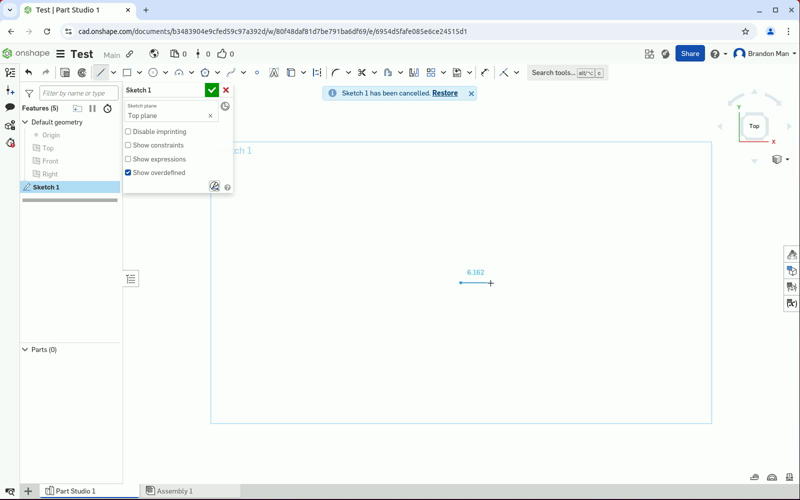
mouse_move(494, 282)
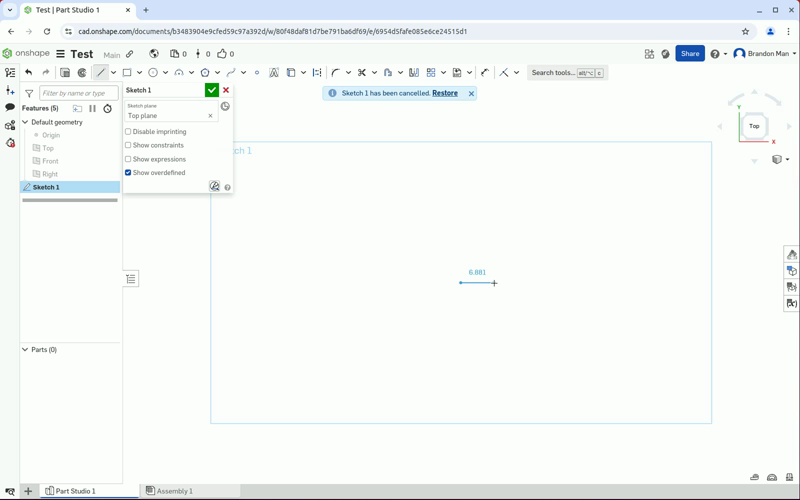
click(494, 282)
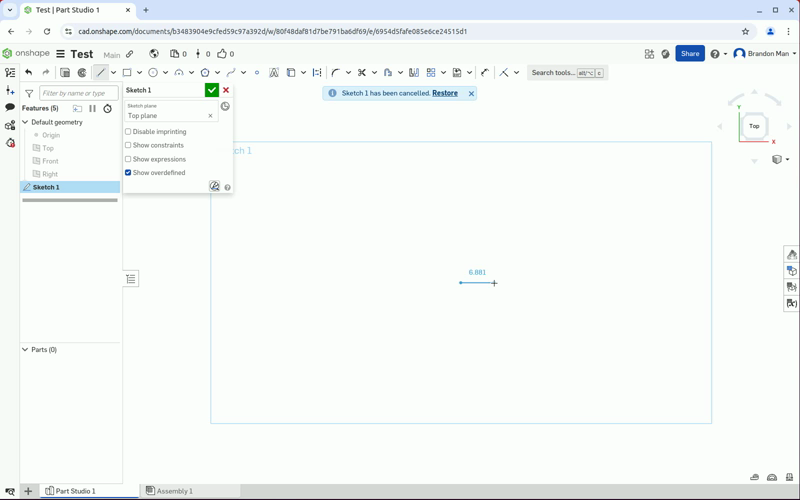
key_up(shift)
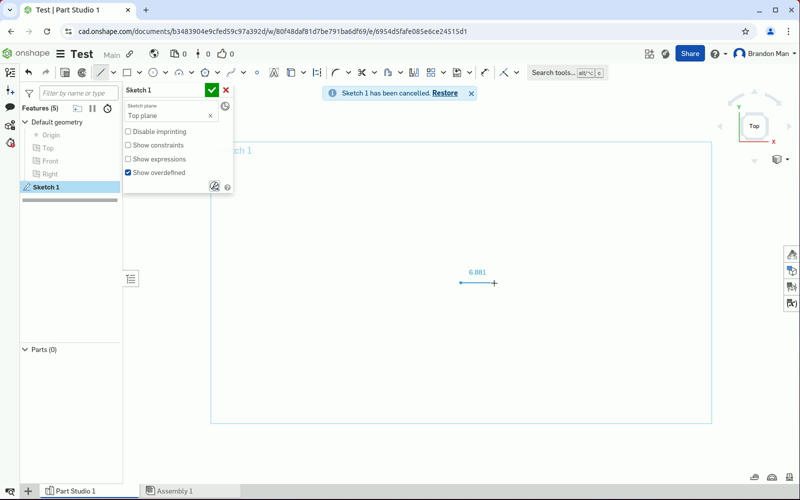
key_down(shift)
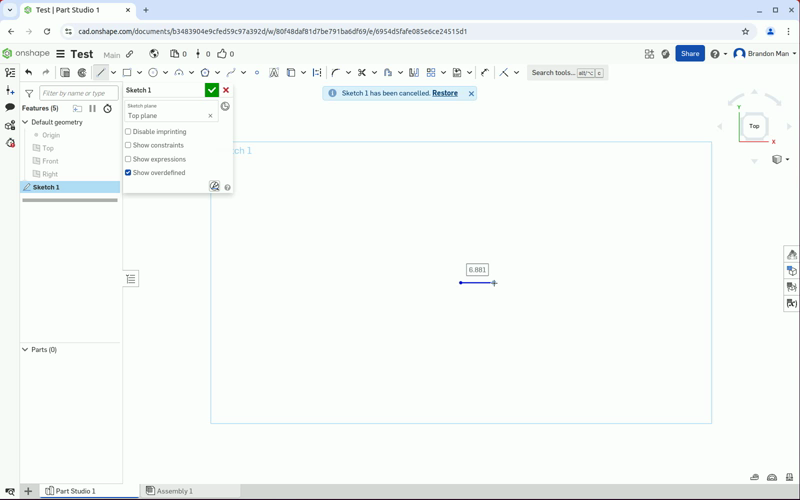
mouse_move(524, 282)
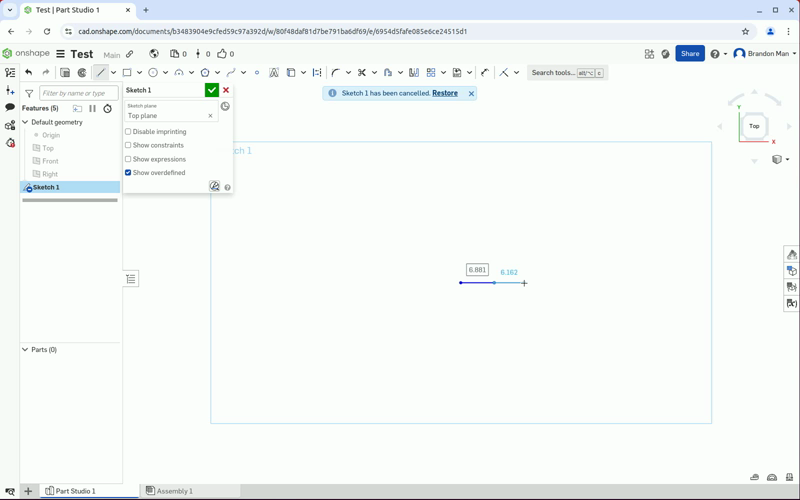
mouse_move(494, 264)
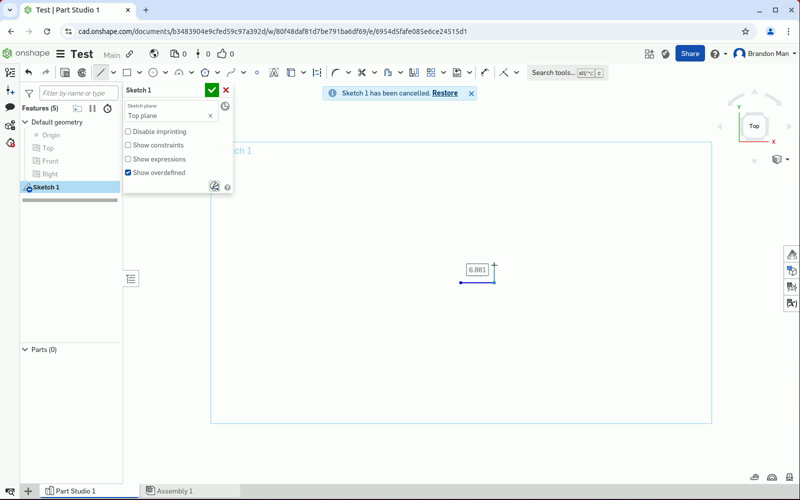
click(494, 264)
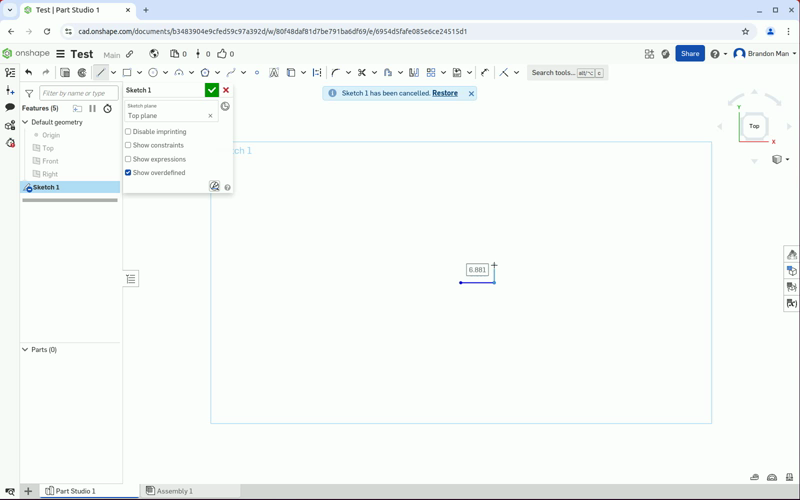
key_up(shift)
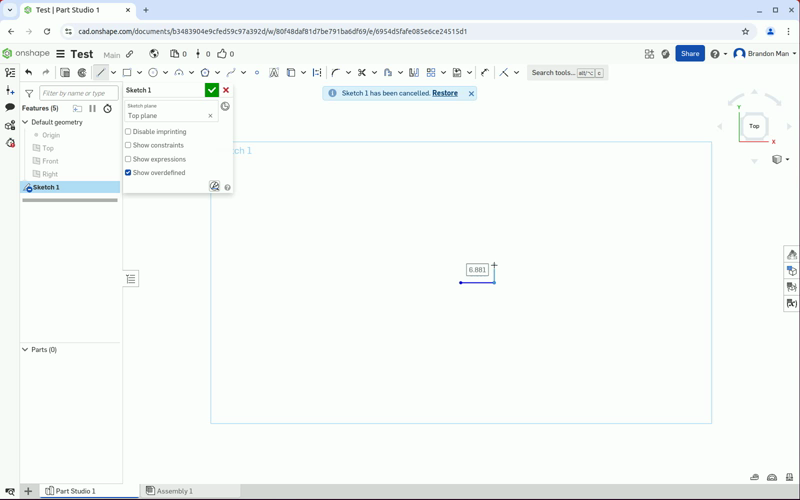
key_down(shift)
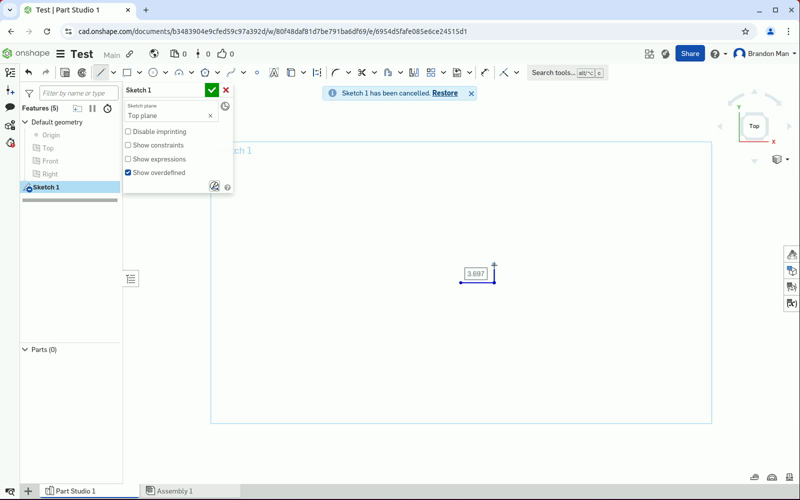
mouse_move(524, 264)
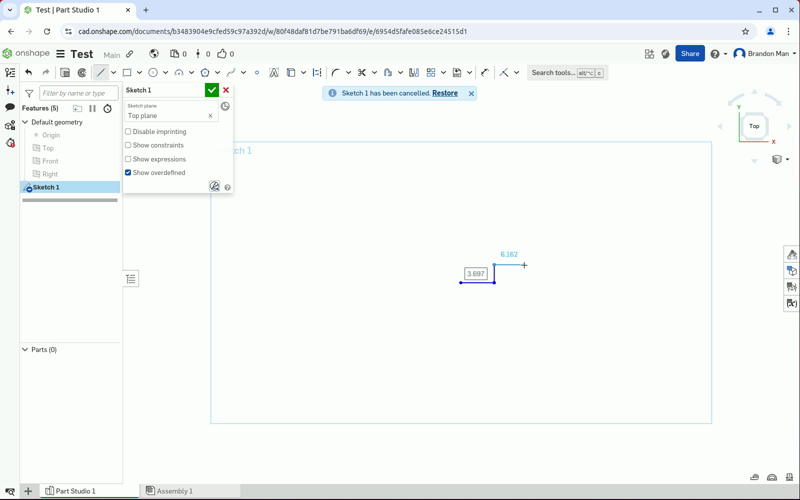
mouse_move(460, 264)
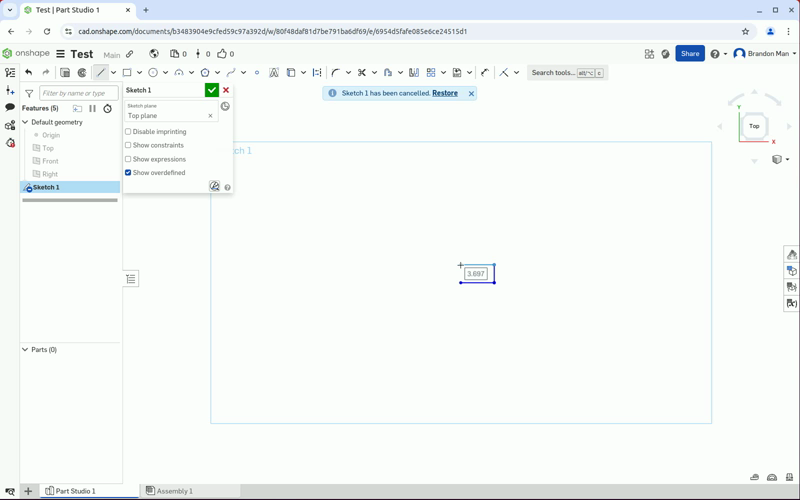
click(460, 264)
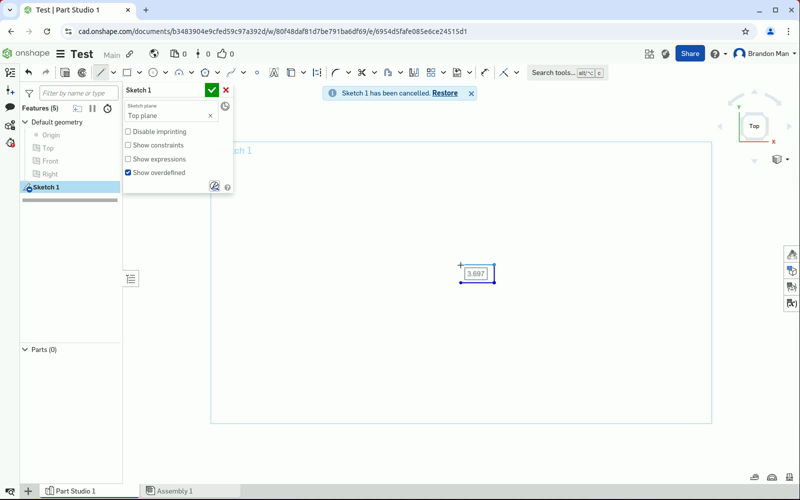
key_up(shift)
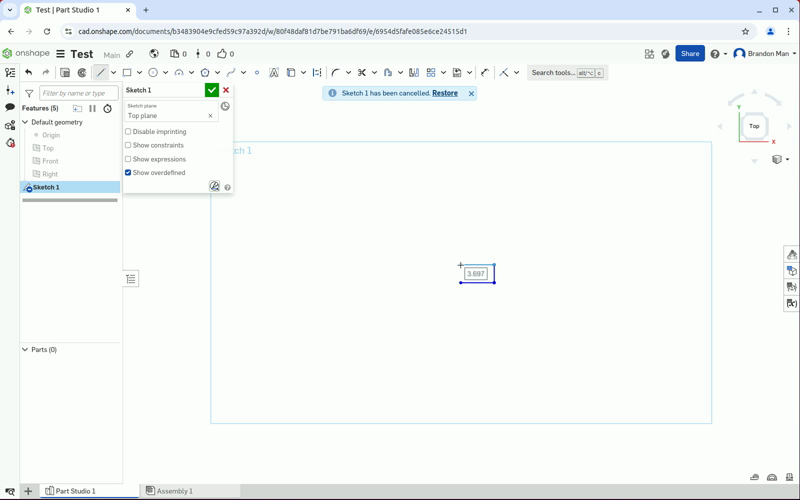
mouse_move(490, 264)
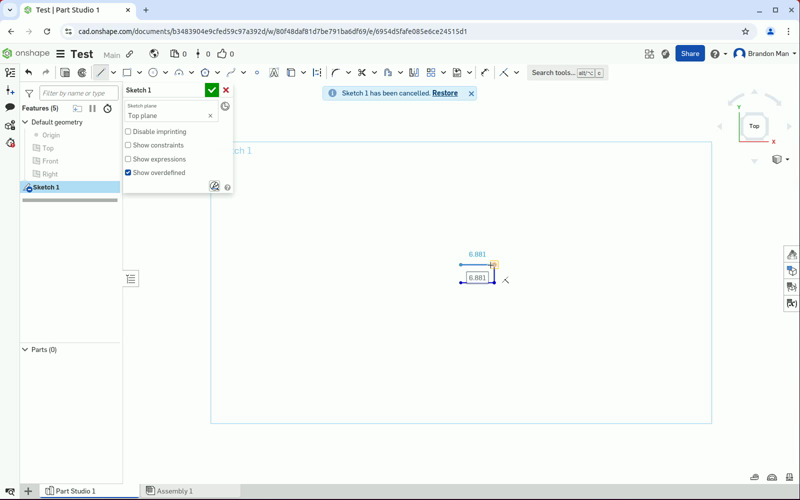
key_down(shift)
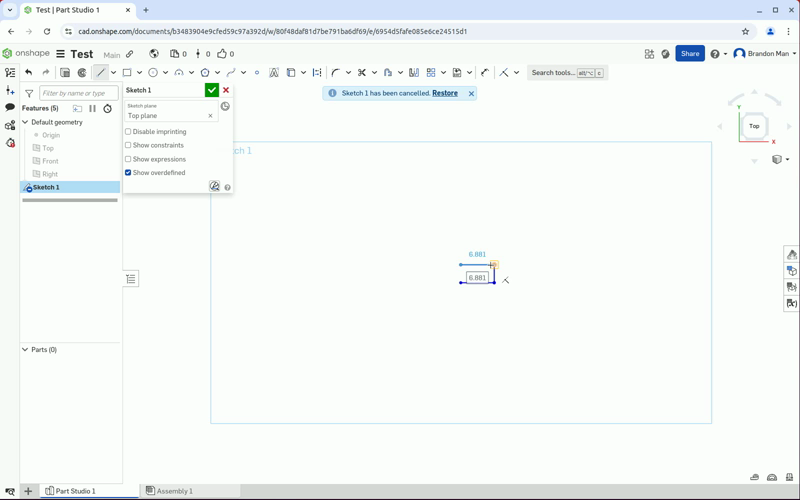
mouse_move(460, 282)
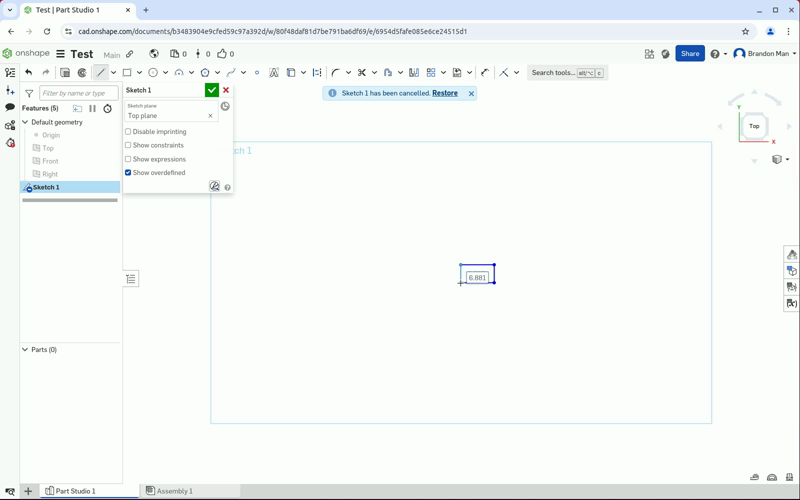
key_up(shift)
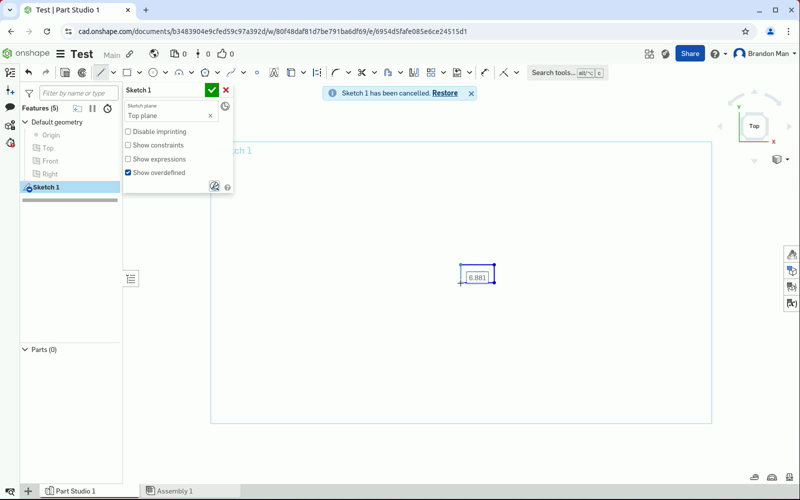
click(460, 282)
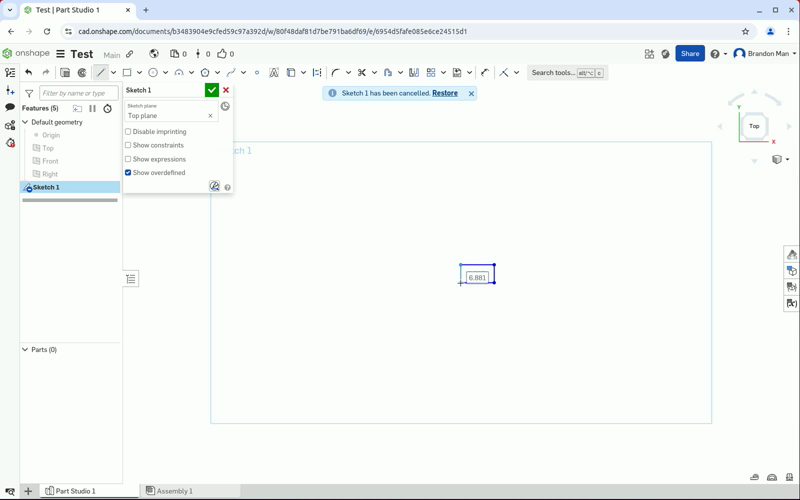
key(esc)
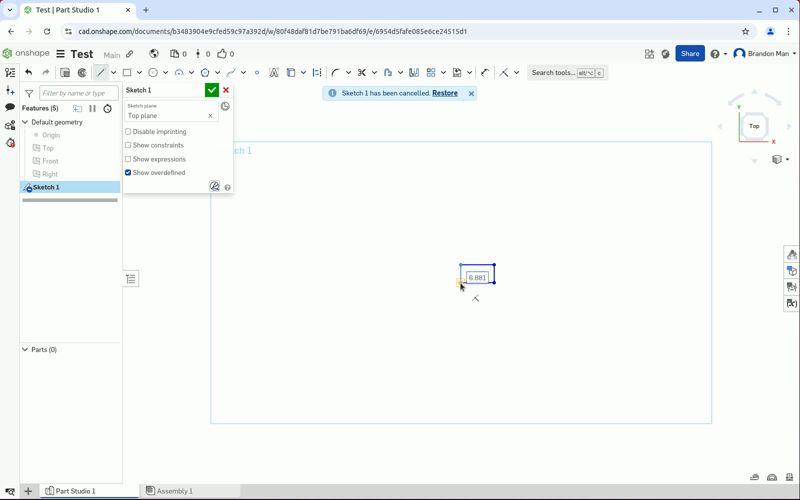
mouse_move(474, 270)
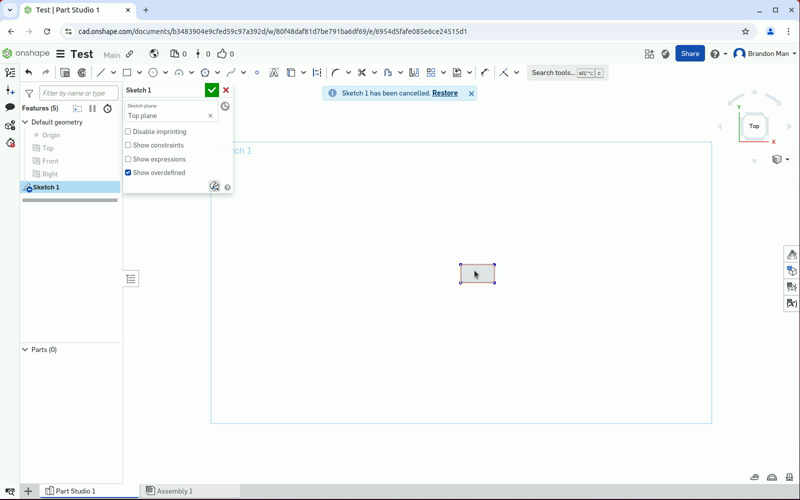
scroll(6)
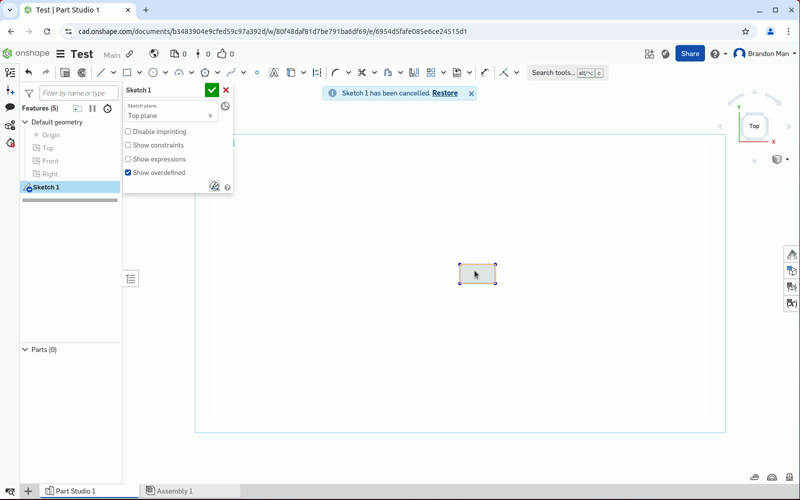
scroll(6)
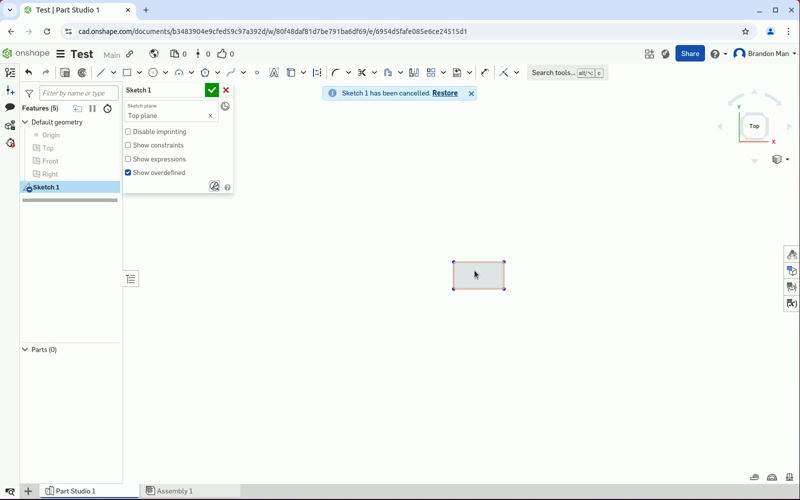
scroll(6)
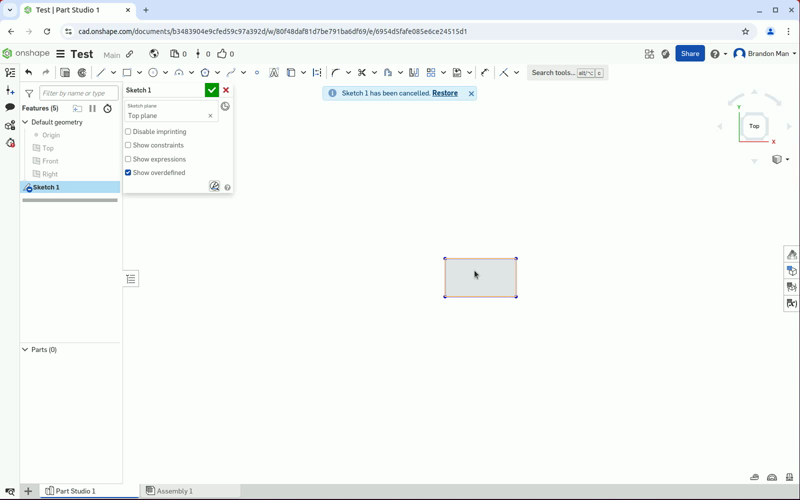
scroll(6)
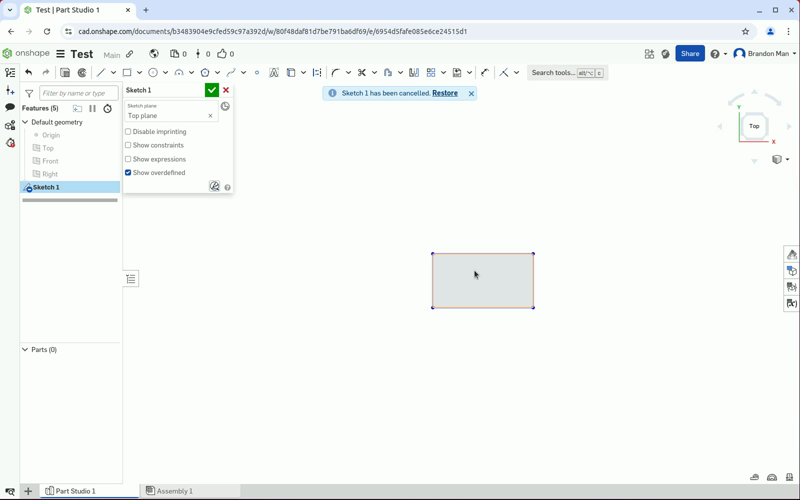
scroll(6)
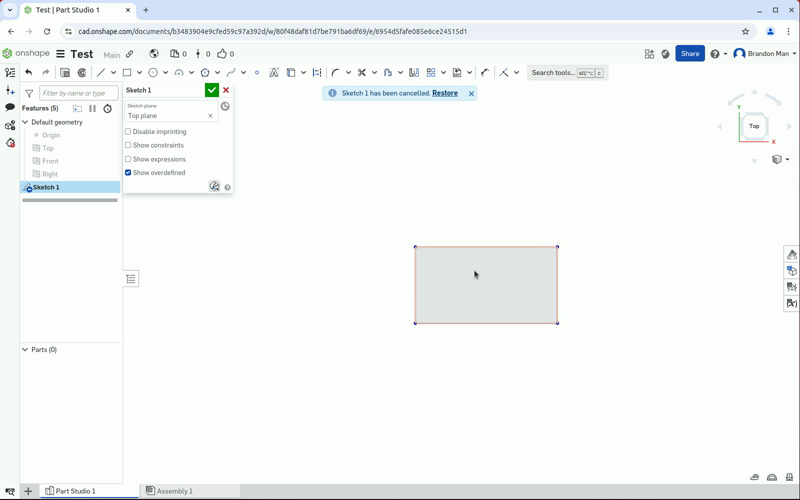
scroll(6)
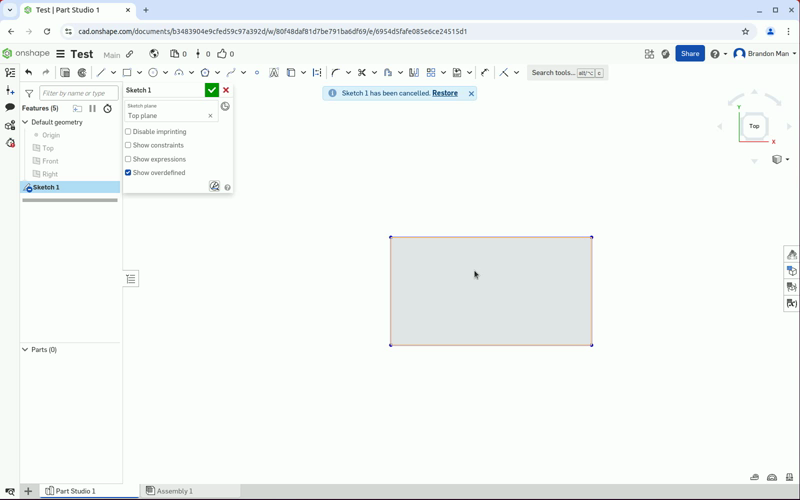
scroll(6)
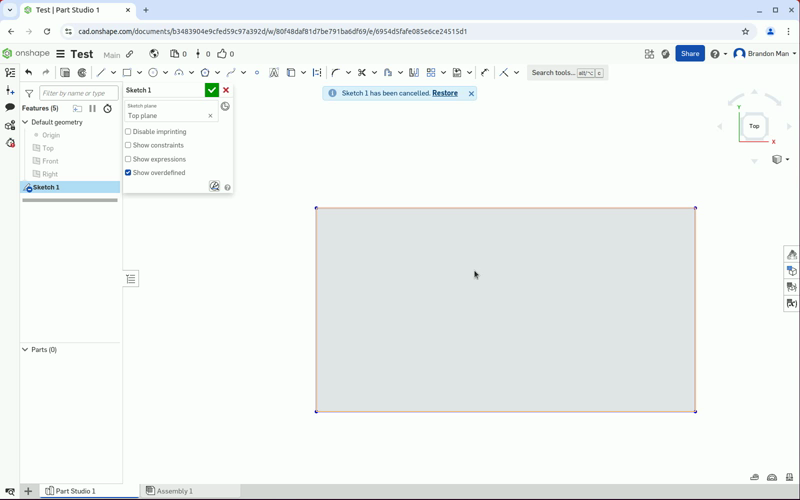
click(474, 270)
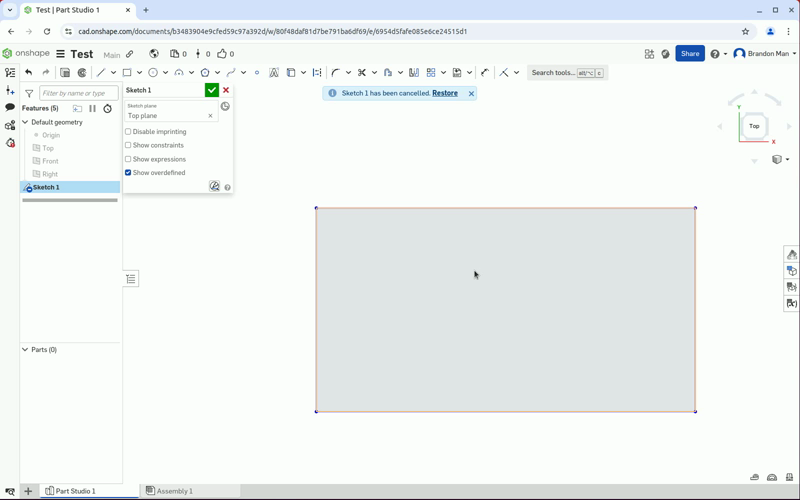
scroll(-6)
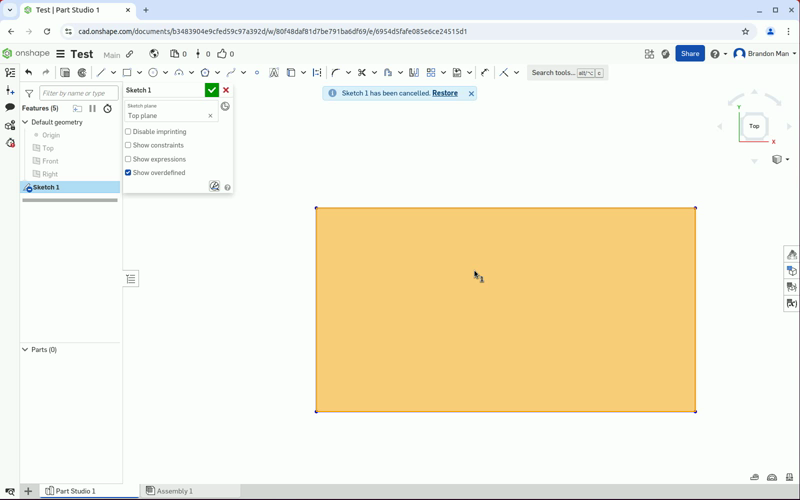
scroll(-6)
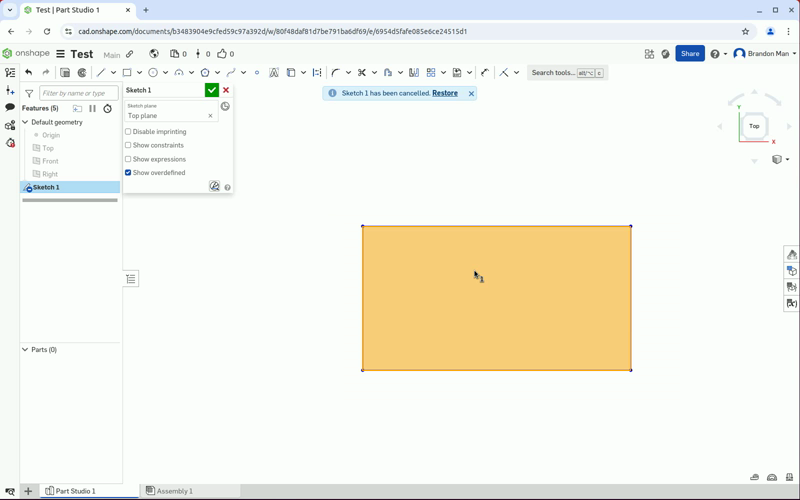
scroll(-6)
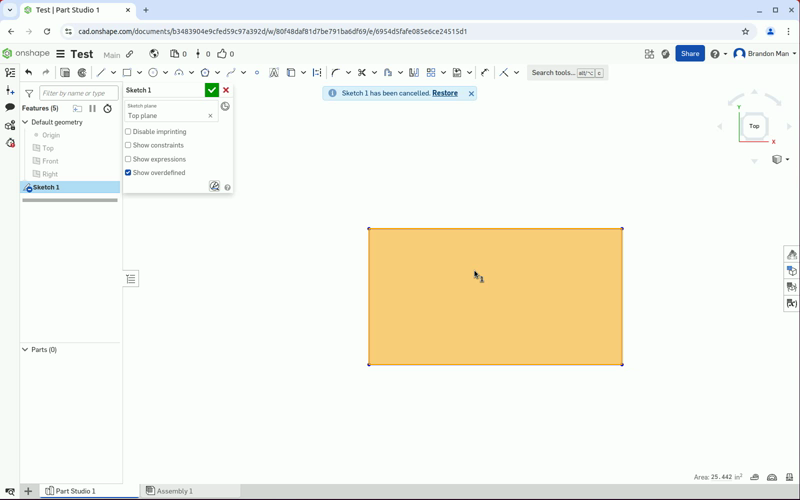
scroll(-6)
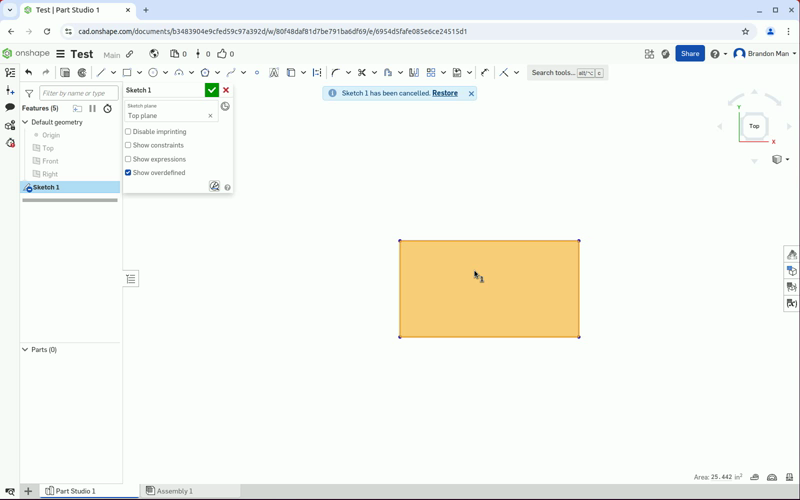
scroll(-6)
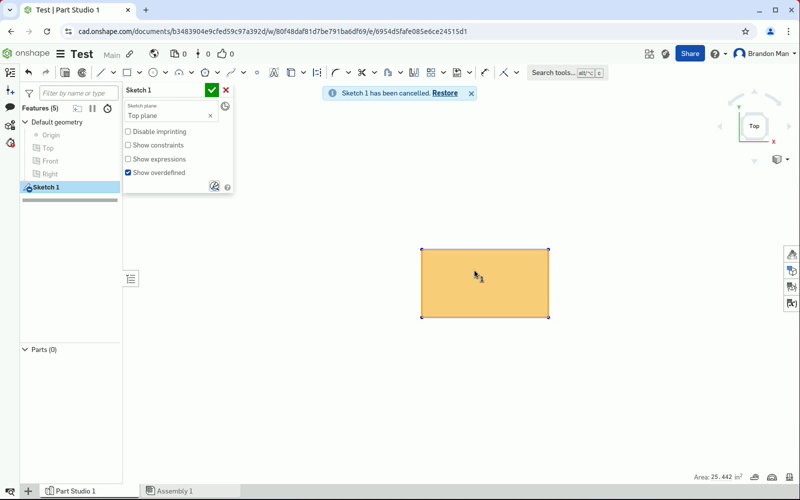
scroll(-6)
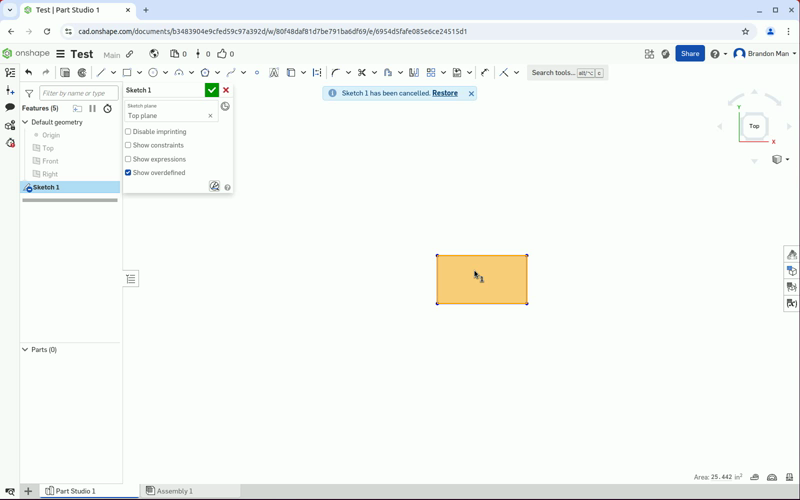
scroll(-6)
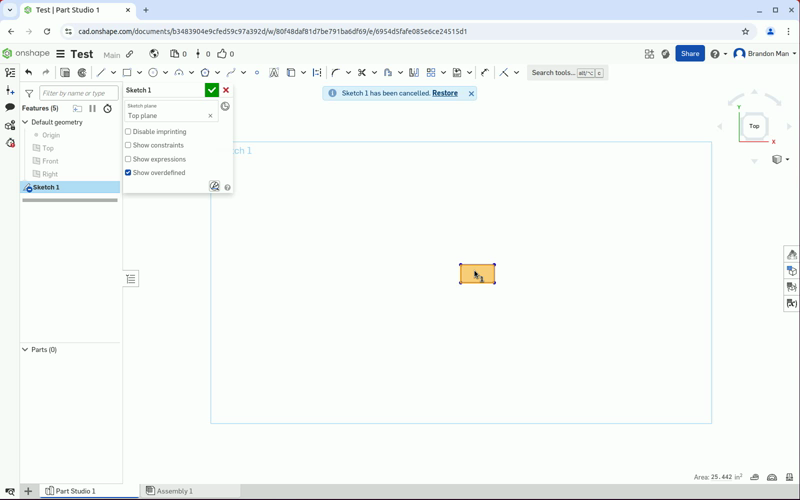
mouse_move(73, 352)
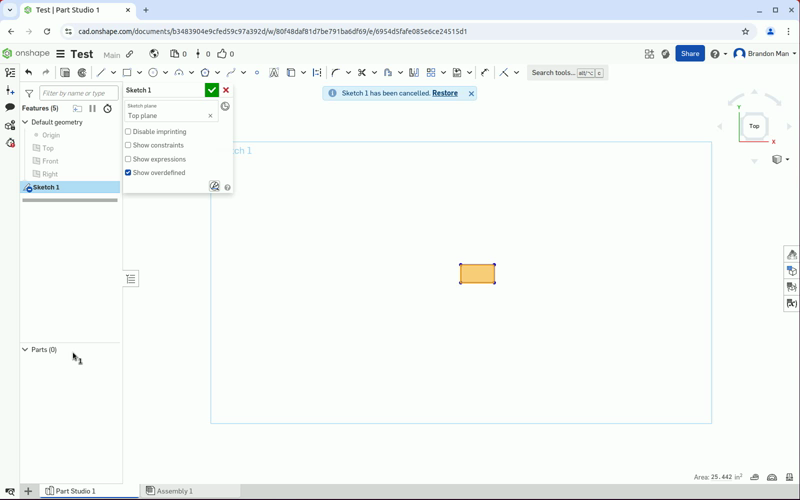
key(shift+y)
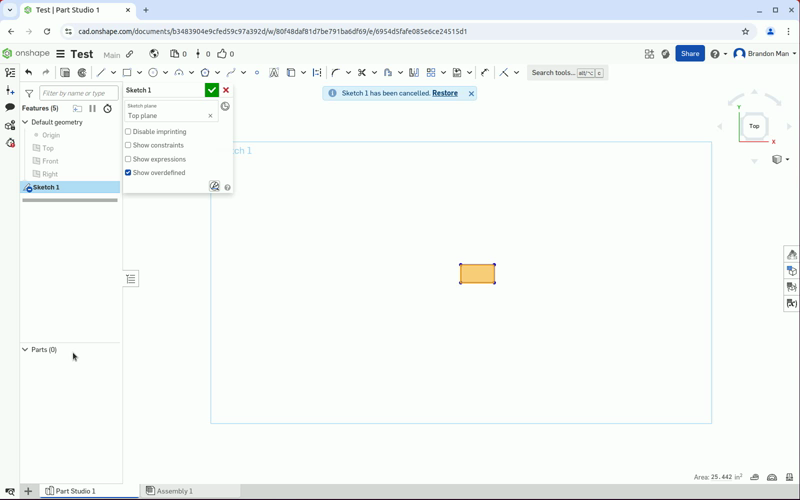
key(shift+e)
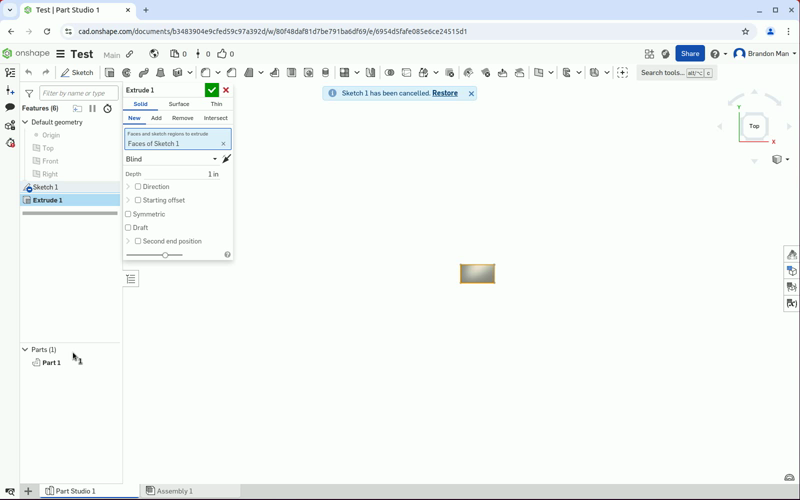
mouse_move(143, 106)
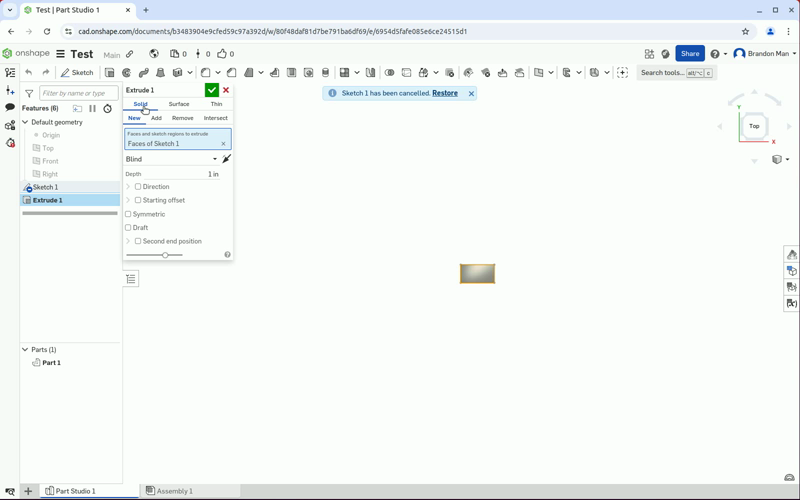
click(143, 106)
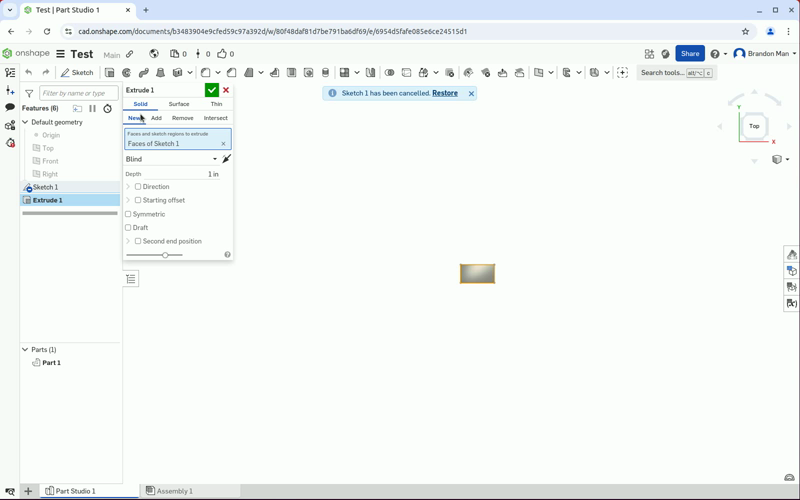
mouse_move(137, 120)
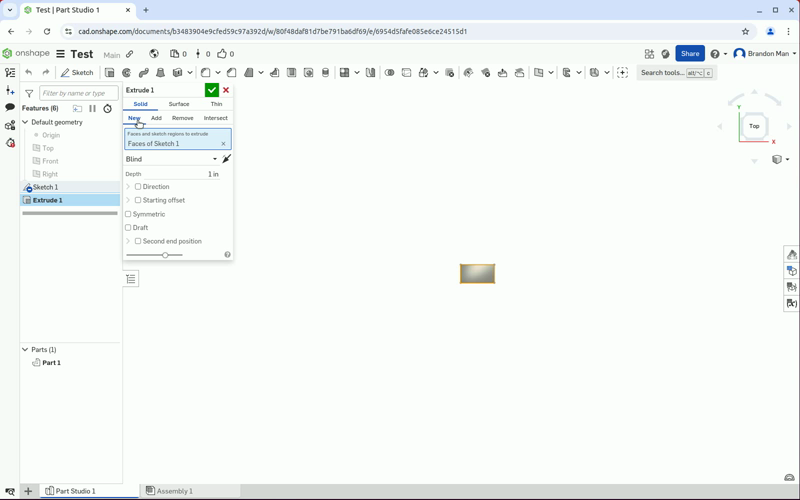
click(137, 120)
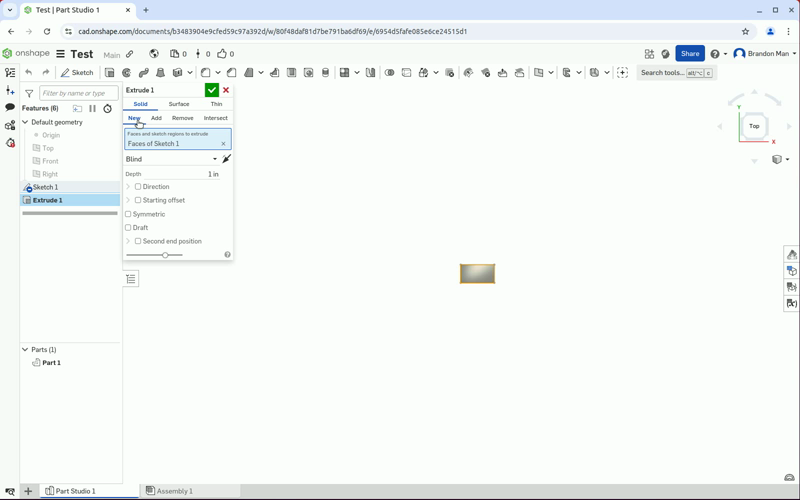
key(tab, 4)
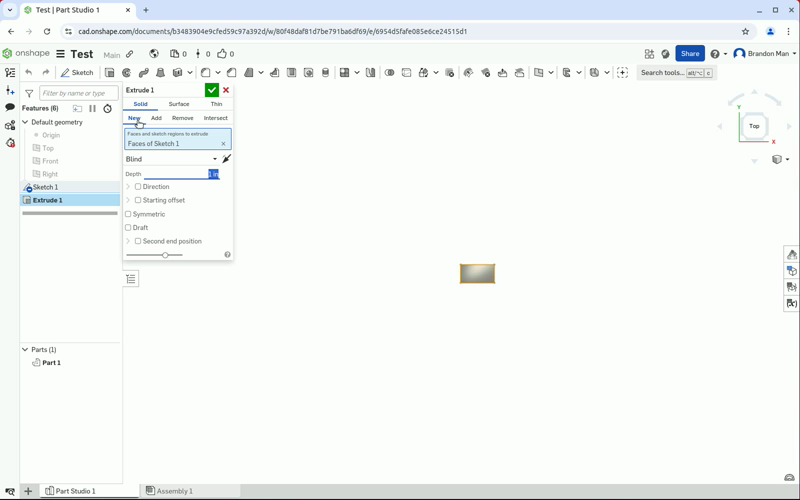
text(2.648)
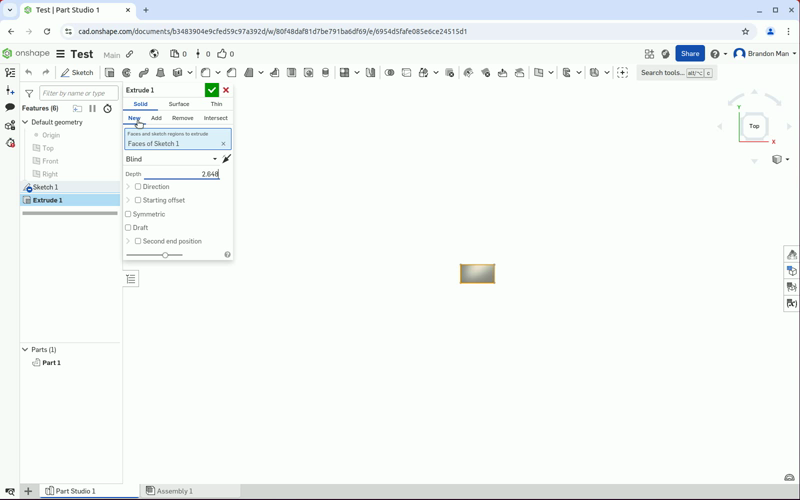
key(enter)
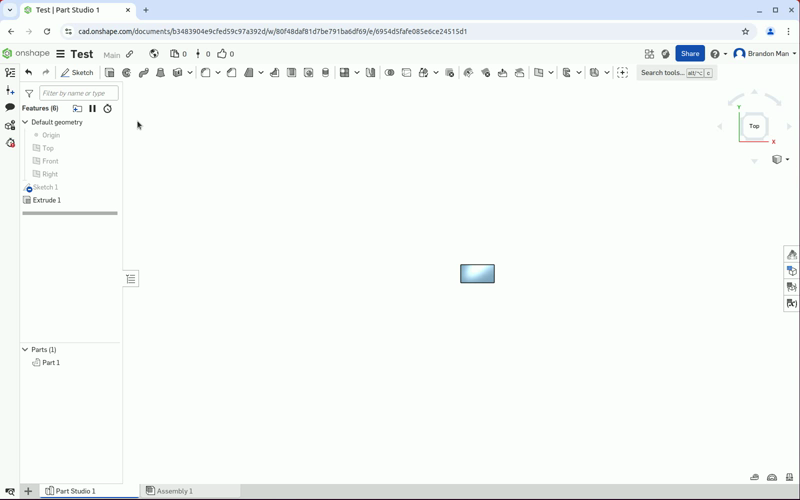
key(shift+h)
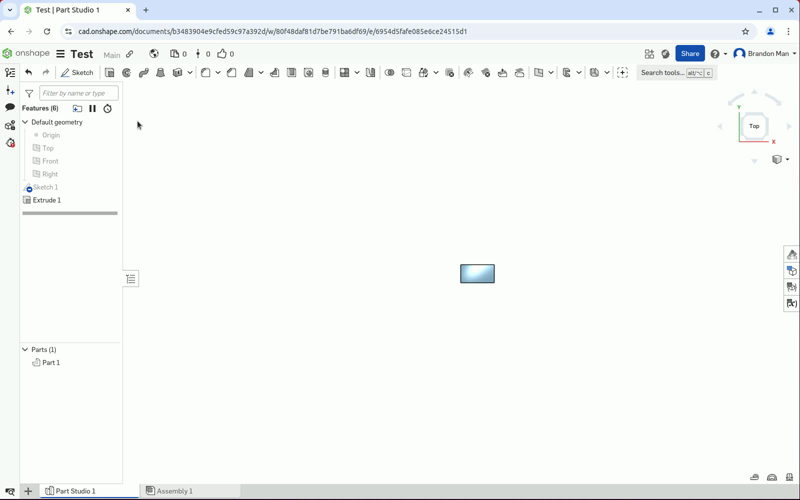
key(shift+h)
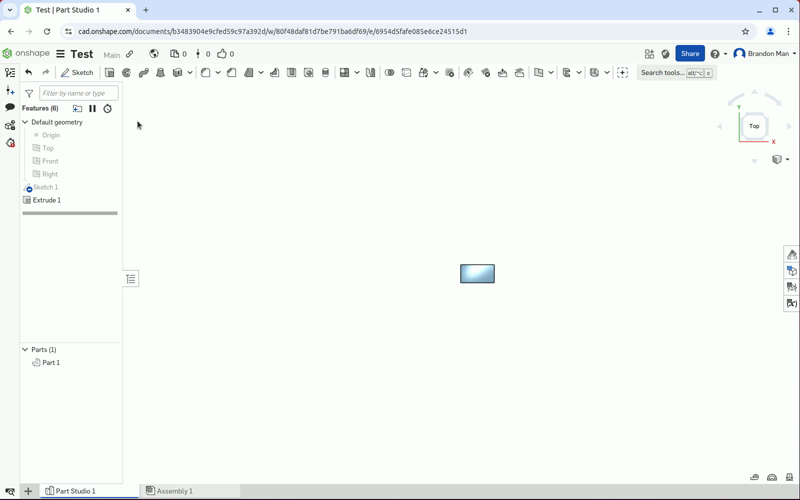
mouse_move(73, 189)
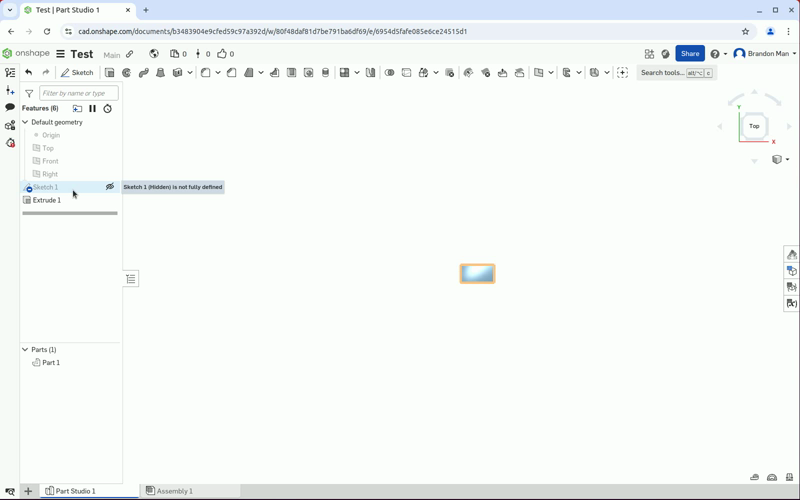
click(73, 189)
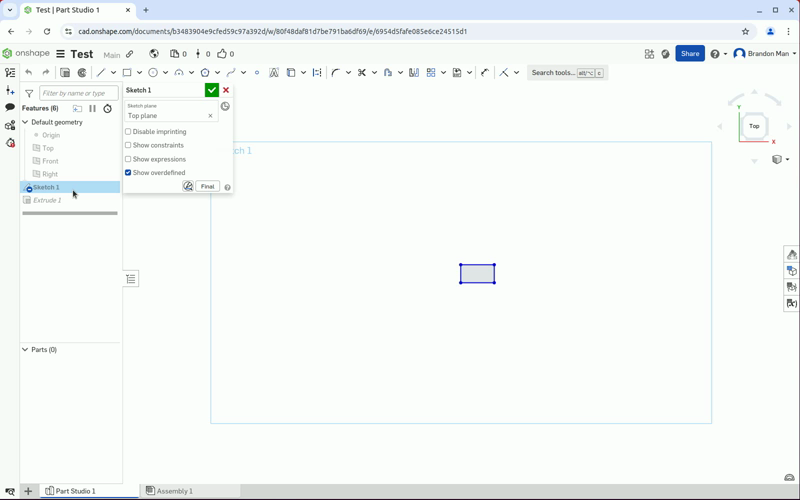
mouse_move(229, 92)
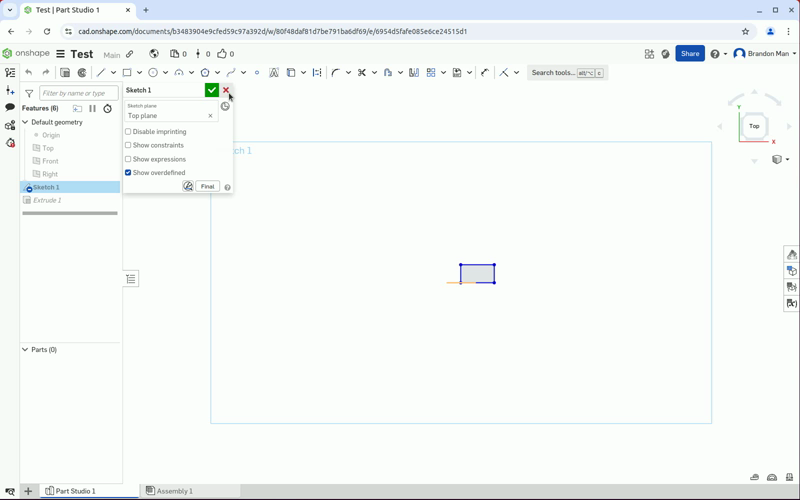
click(229, 92)
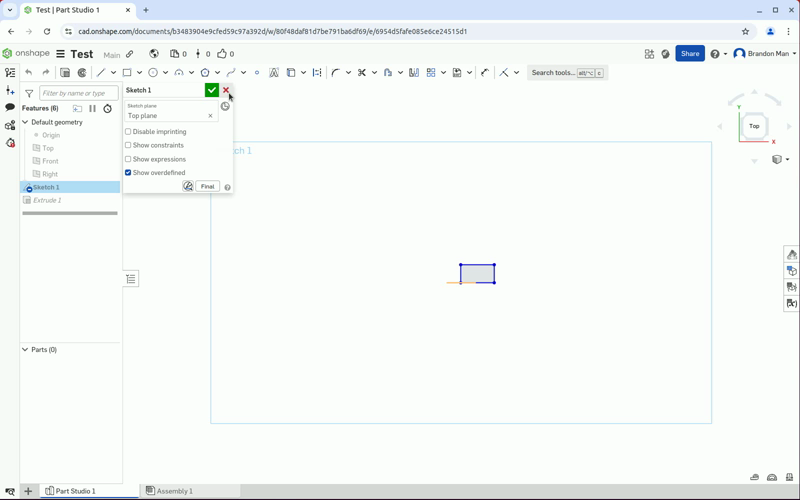
key(shift+s)
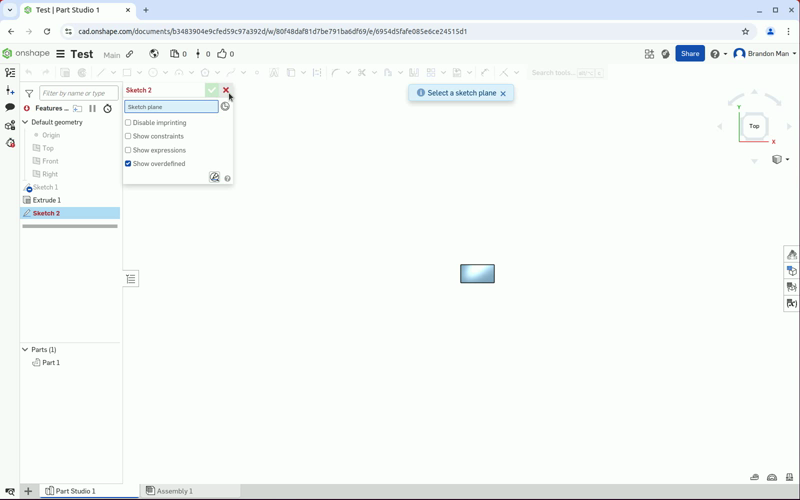
mouse_move(73, 150)
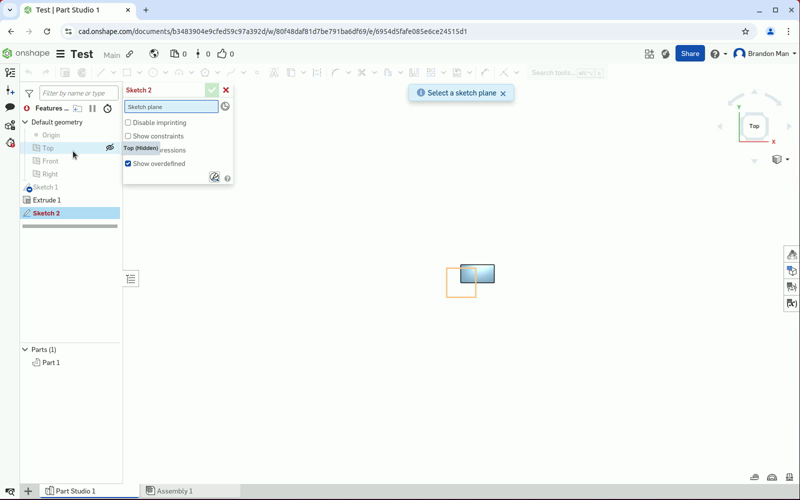
click(73, 150)
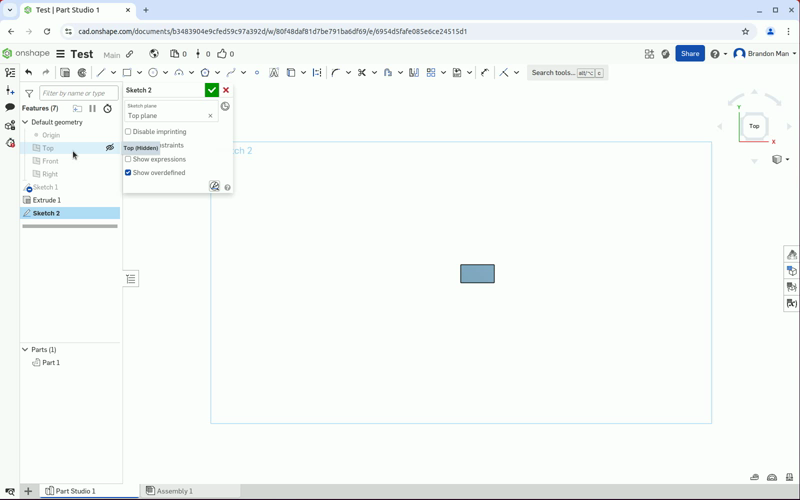
mouse_move(73, 352)
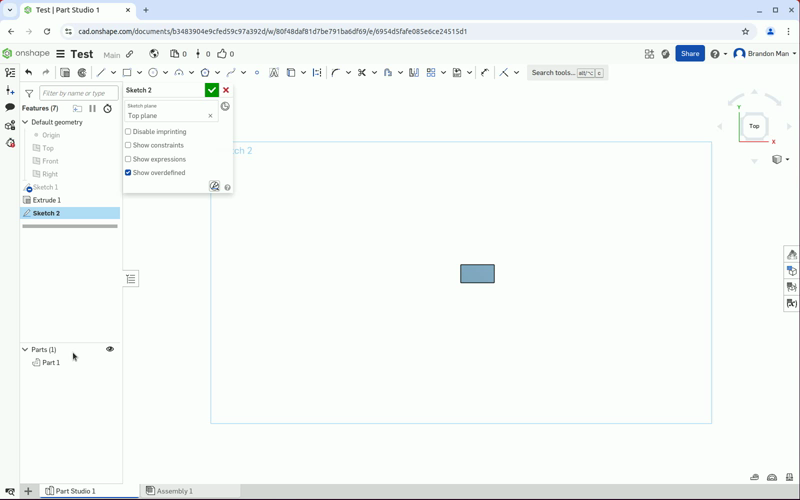
key(y)
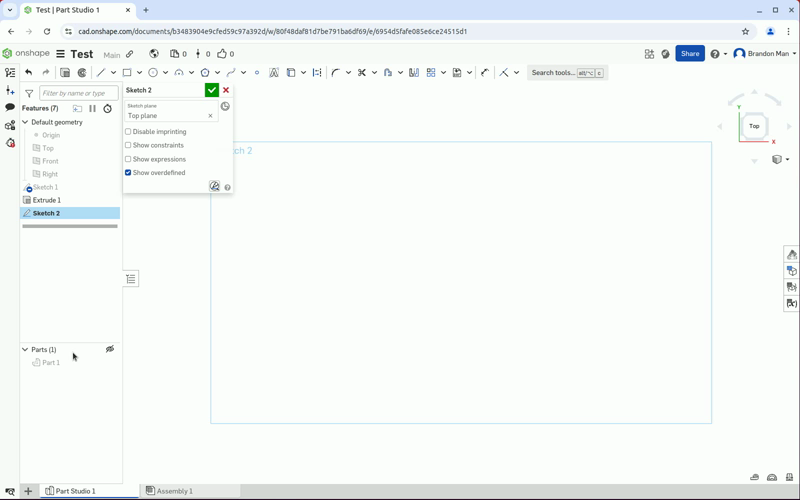
key(l)
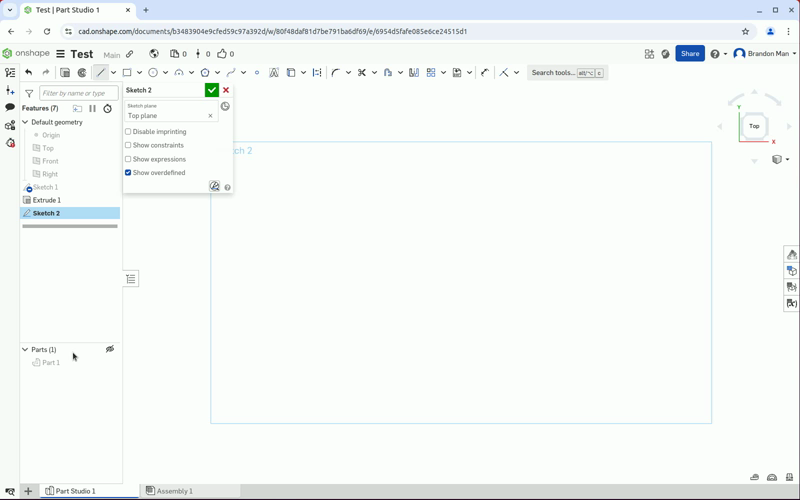
key_down(shift)
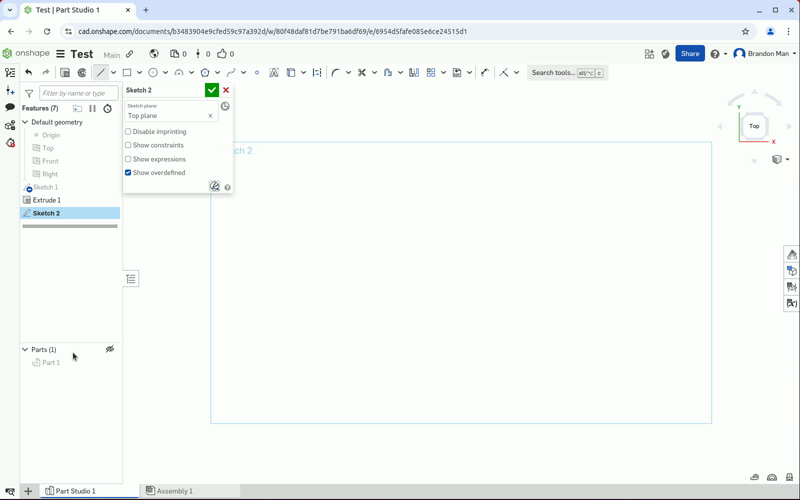
mouse_move(460, 282)
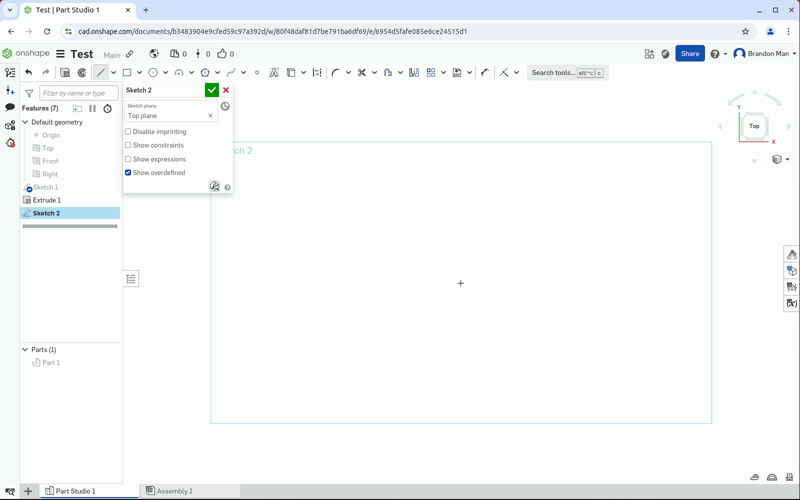
click(460, 282)
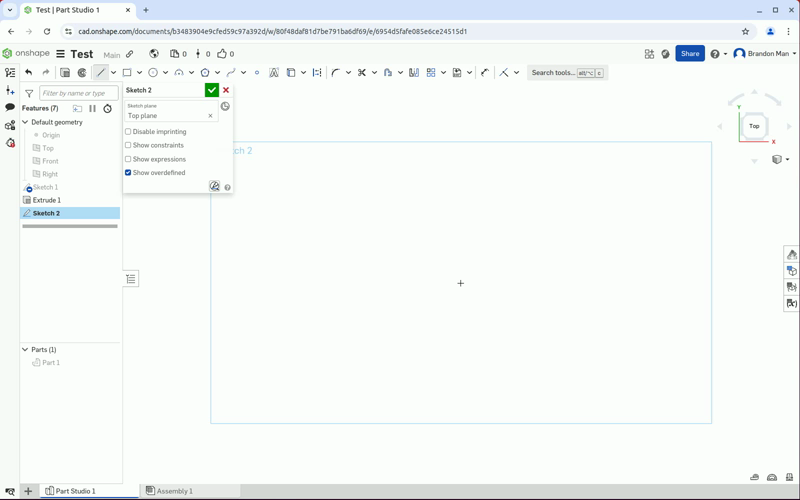
key_up(shift)
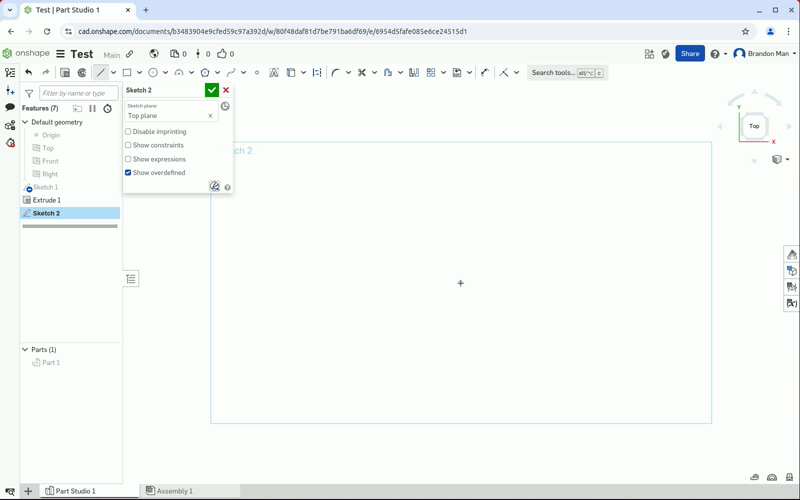
key_down(shift)
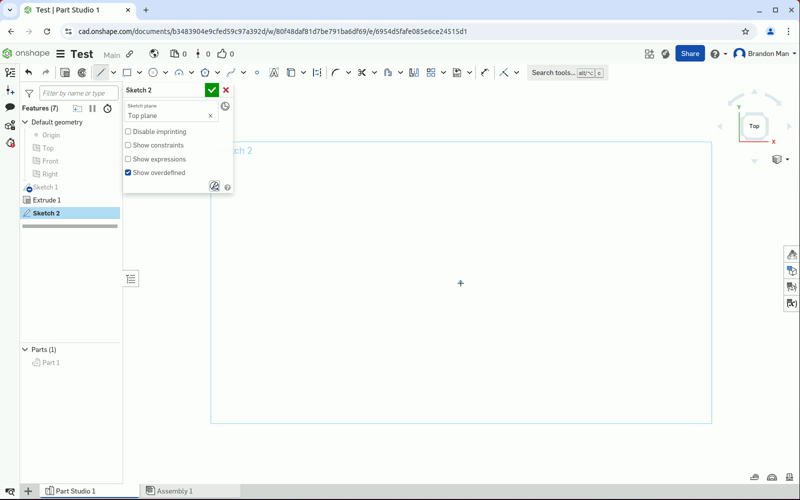
mouse_move(490, 282)
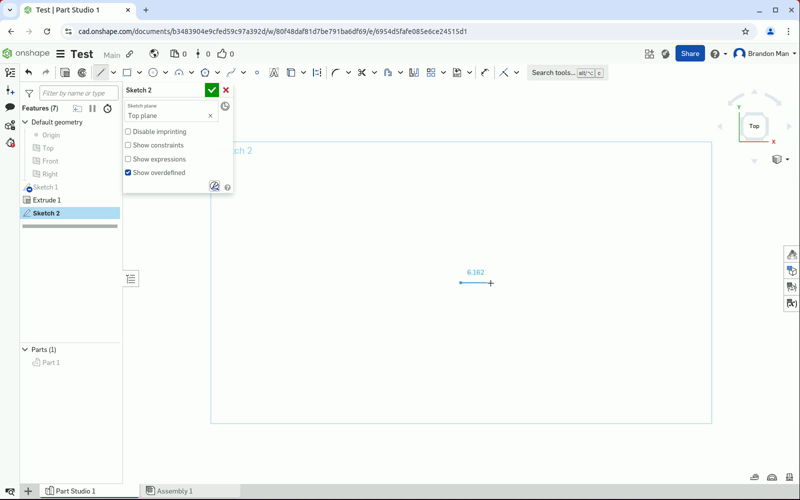
mouse_move(504, 282)
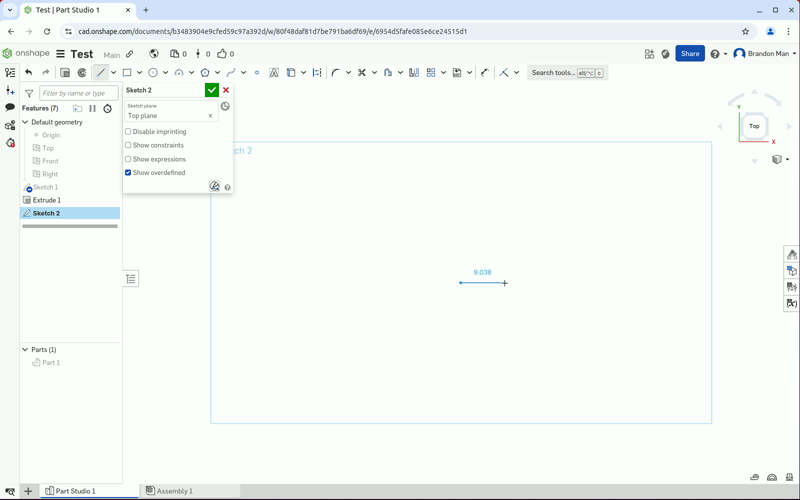
click(504, 282)
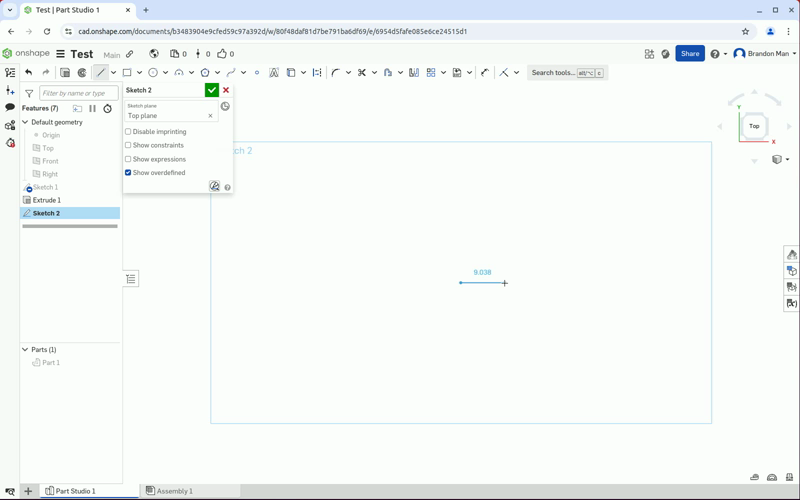
key_up(shift)
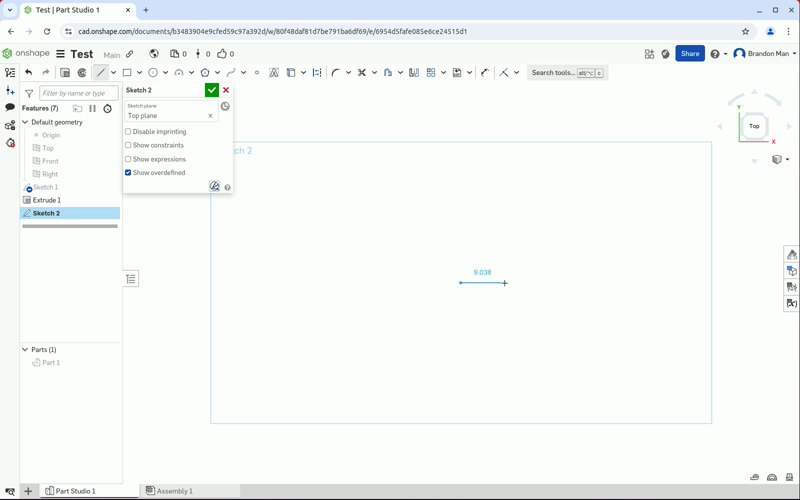
key_down(shift)
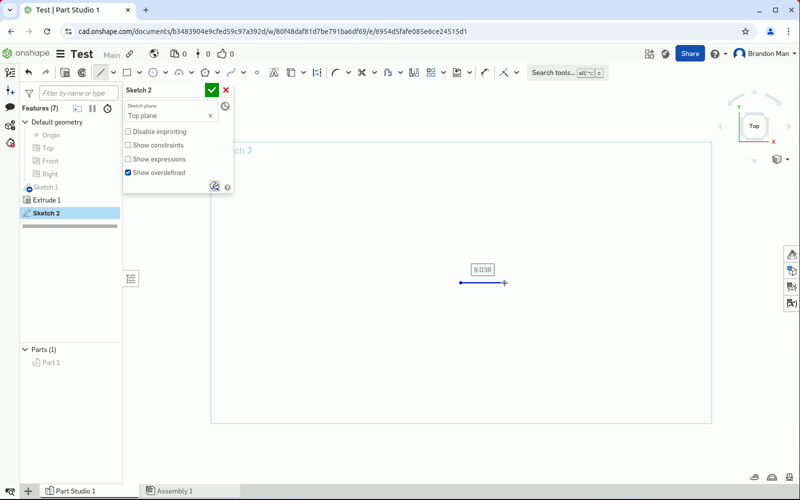
mouse_move(534, 282)
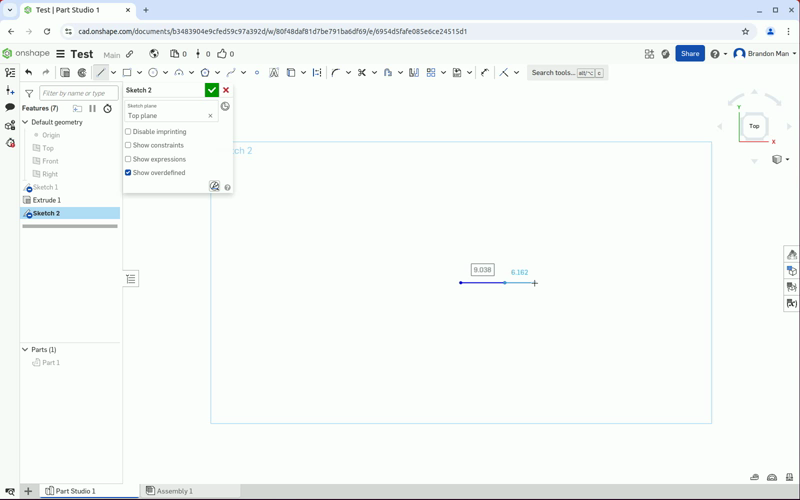
mouse_move(504, 270)
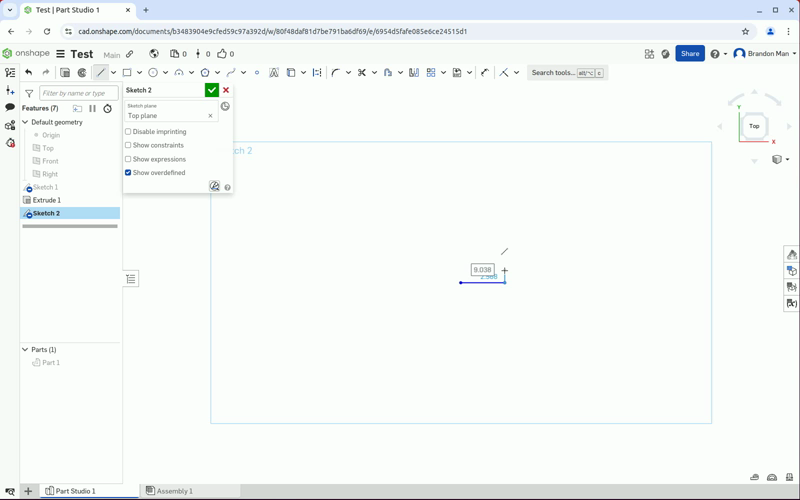
click(504, 270)
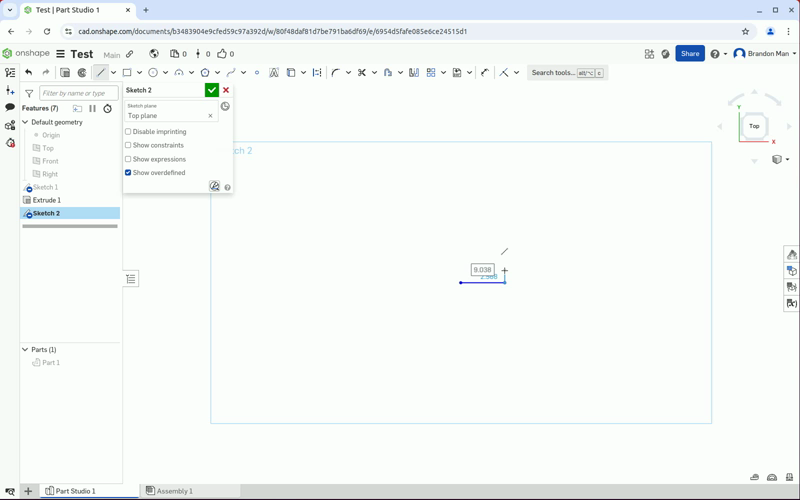
key_up(shift)
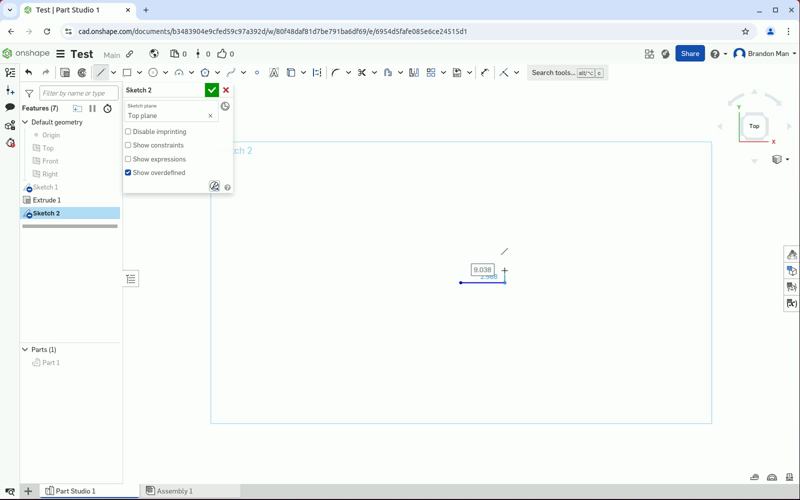
key_down(shift)
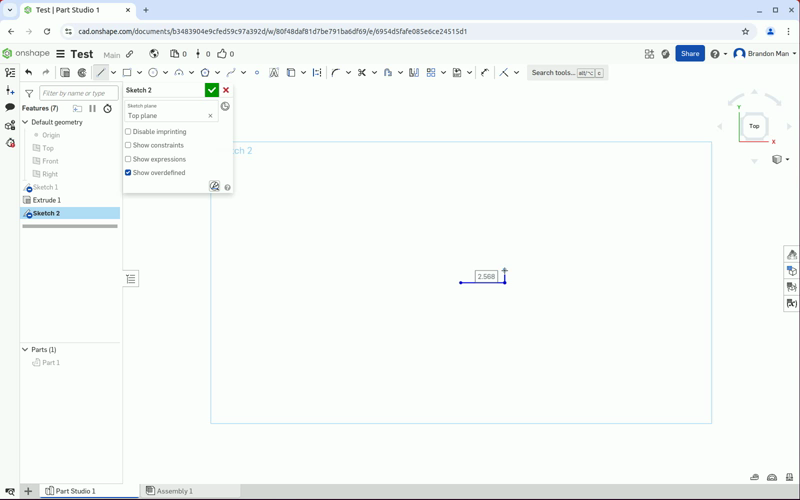
mouse_move(534, 270)
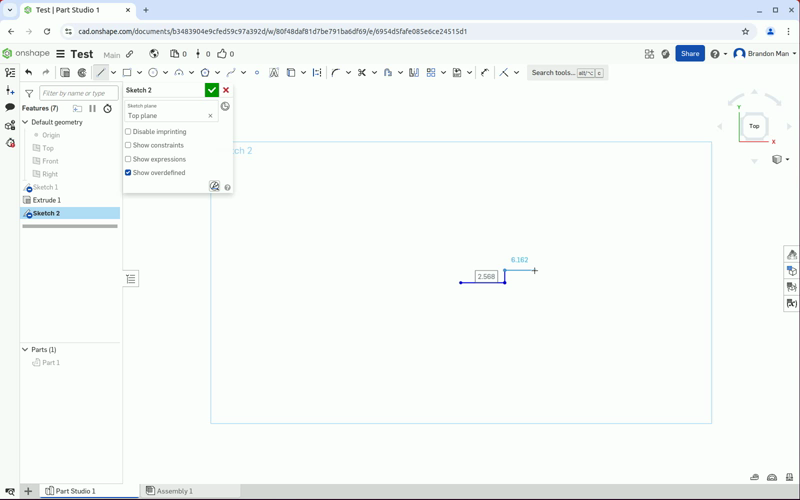
mouse_move(460, 270)
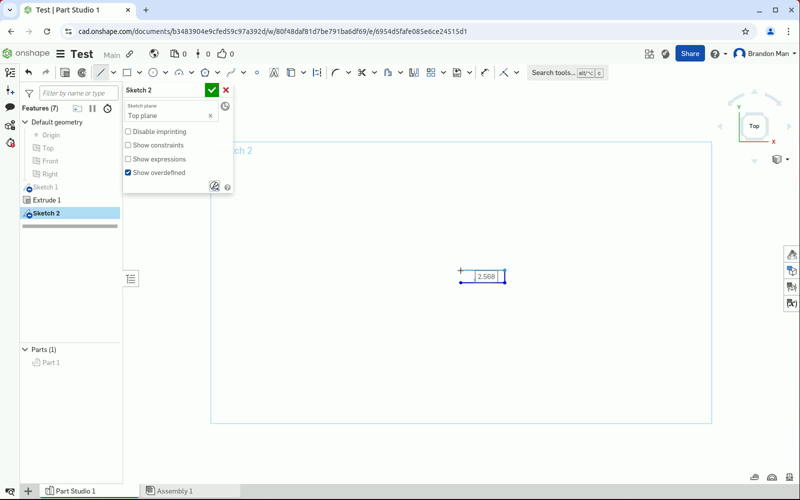
click(460, 270)
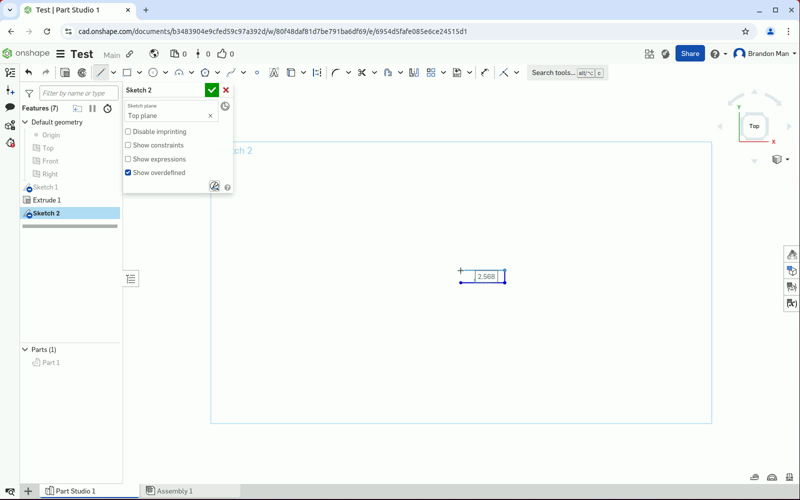
key_up(shift)
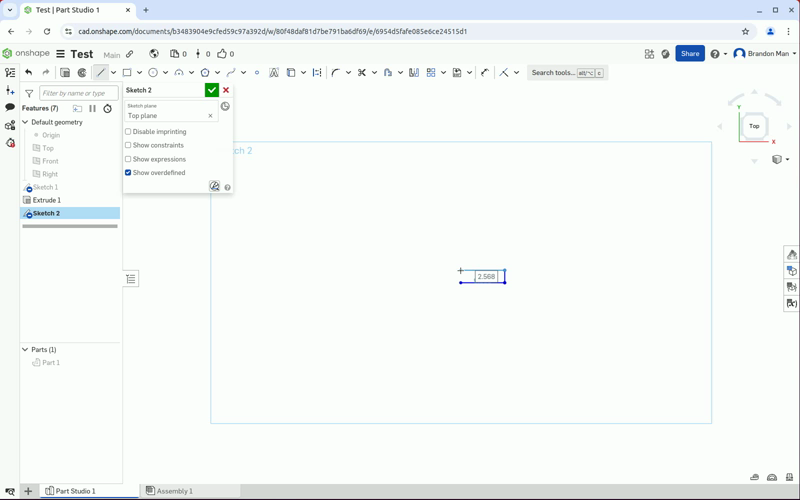
mouse_move(490, 270)
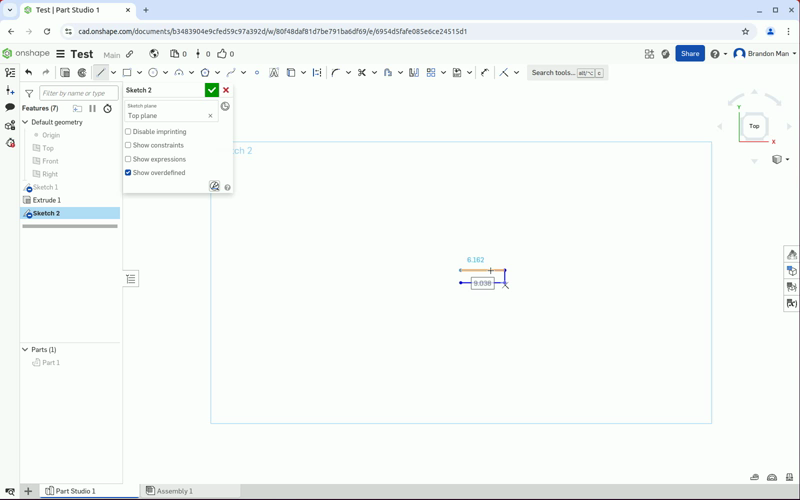
key_down(shift)
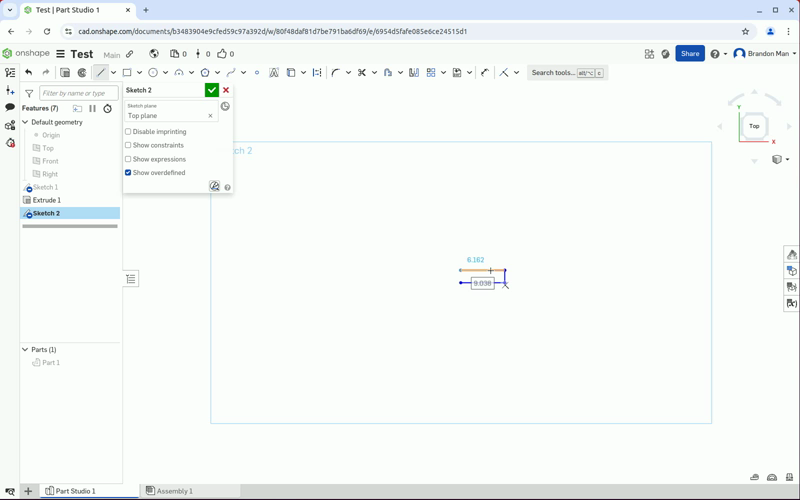
mouse_move(460, 282)
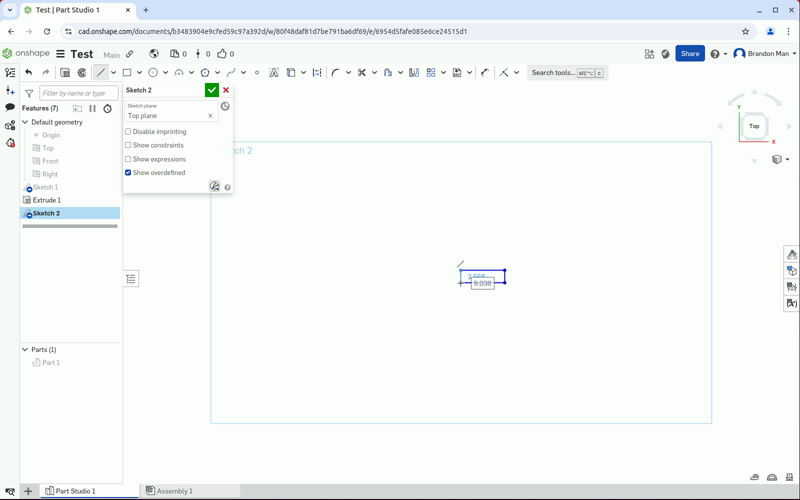
key_up(shift)
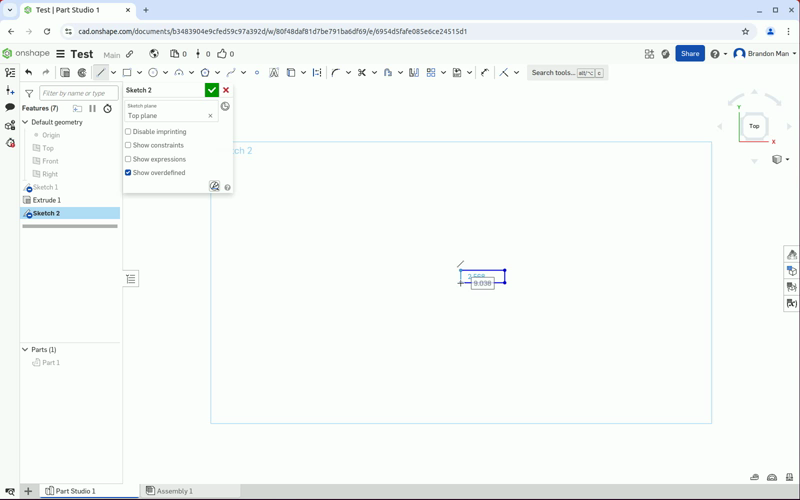
click(460, 282)
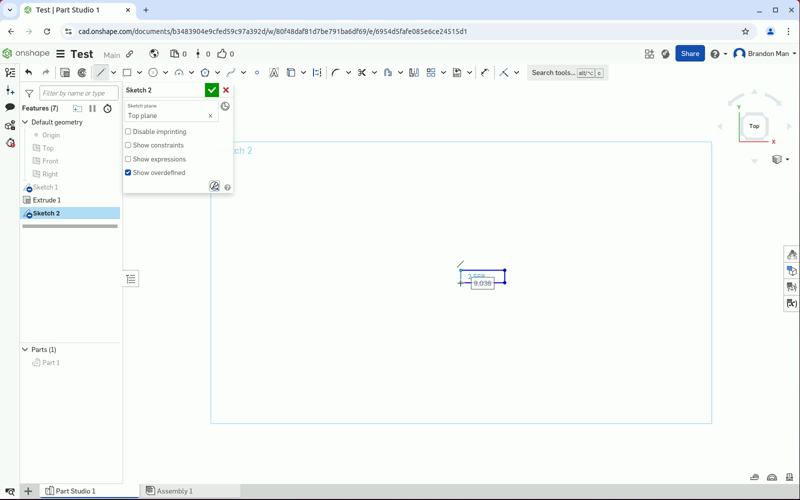
key(esc)
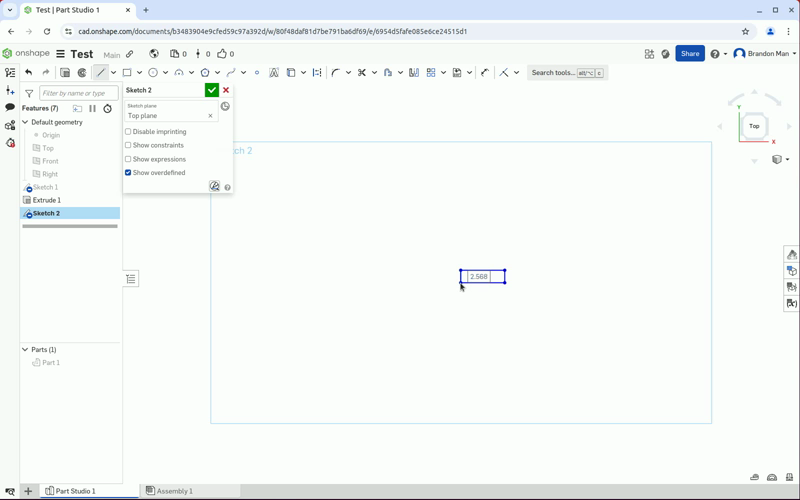
mouse_move(481, 273)
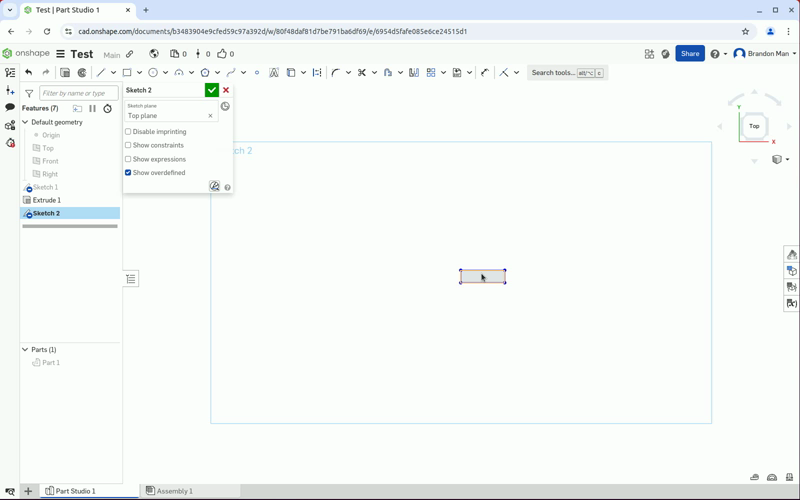
scroll(6)
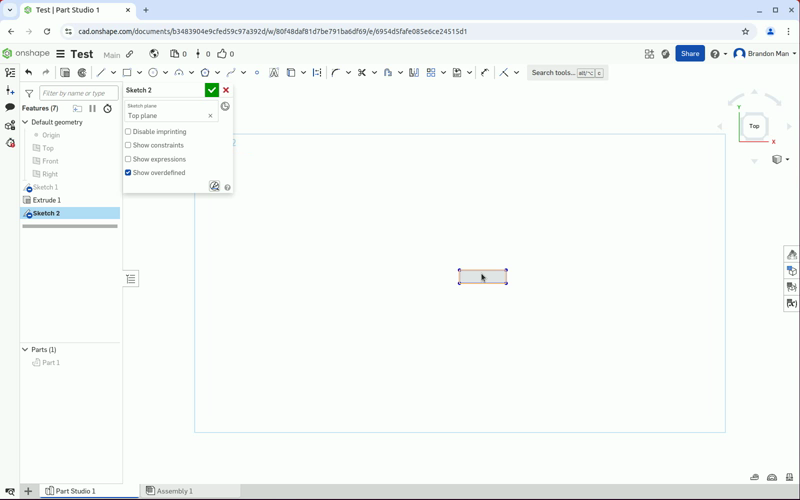
scroll(6)
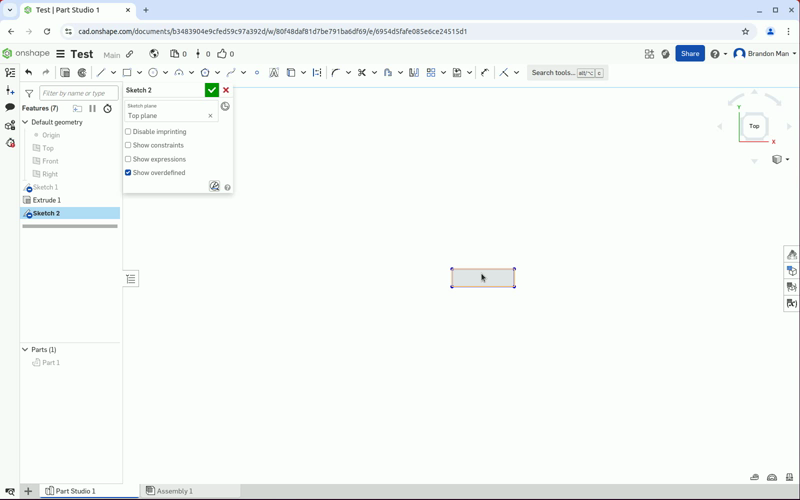
scroll(6)
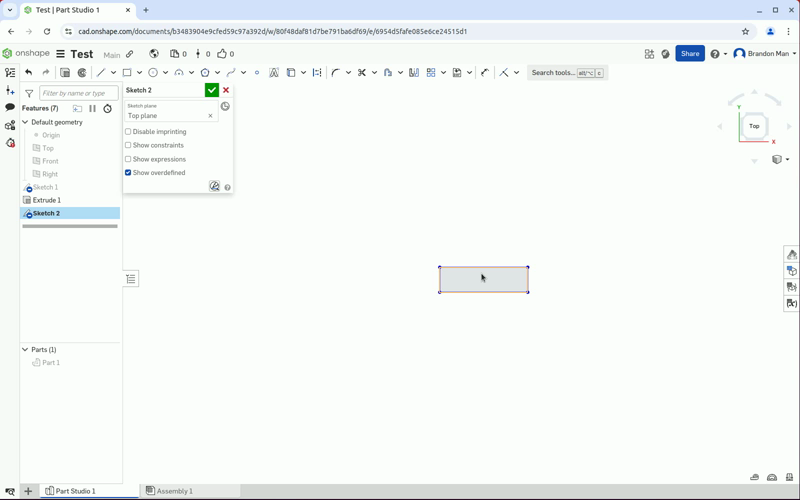
scroll(6)
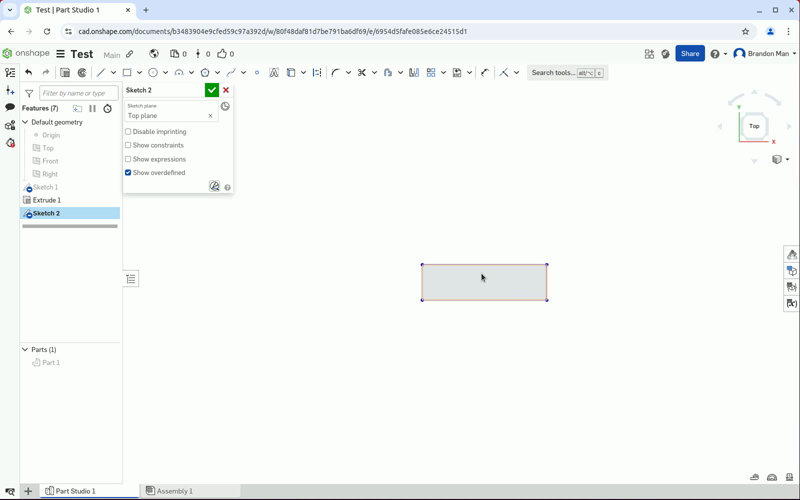
scroll(6)
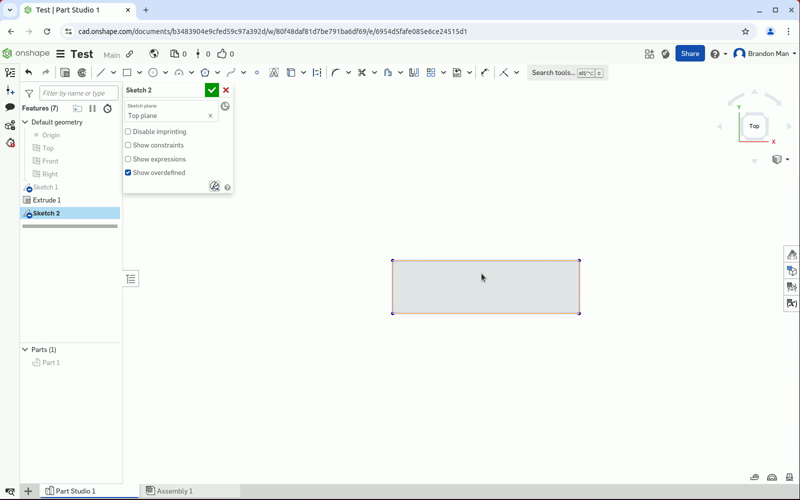
scroll(6)
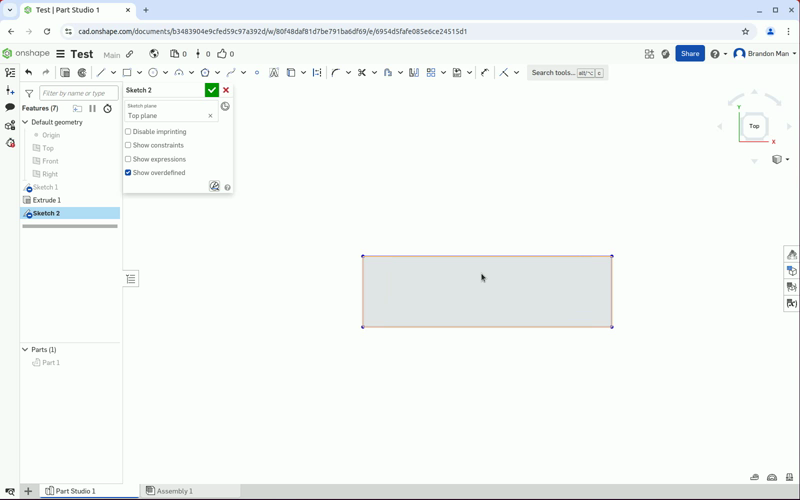
scroll(6)
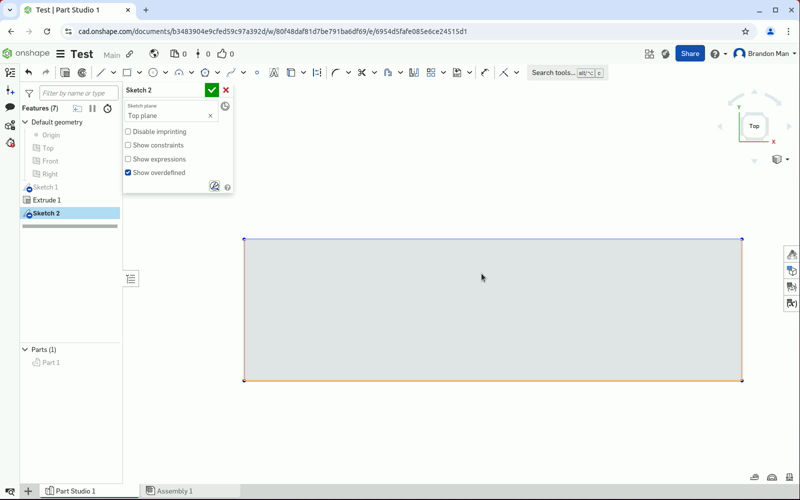
click(481, 273)
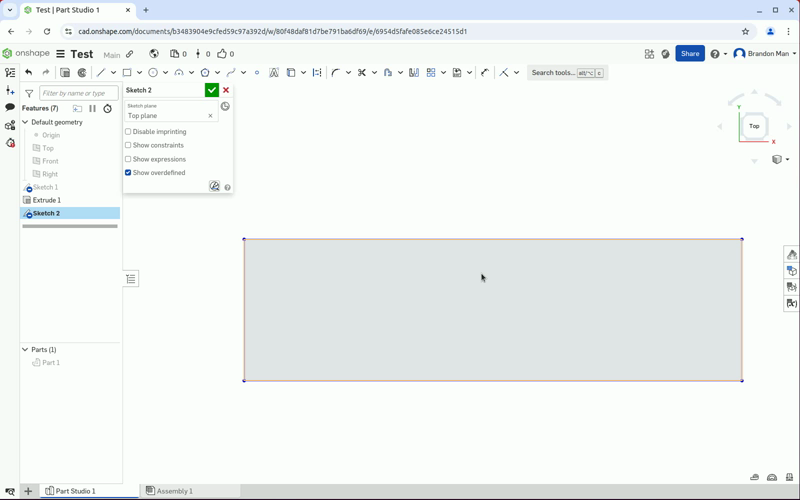
scroll(-6)
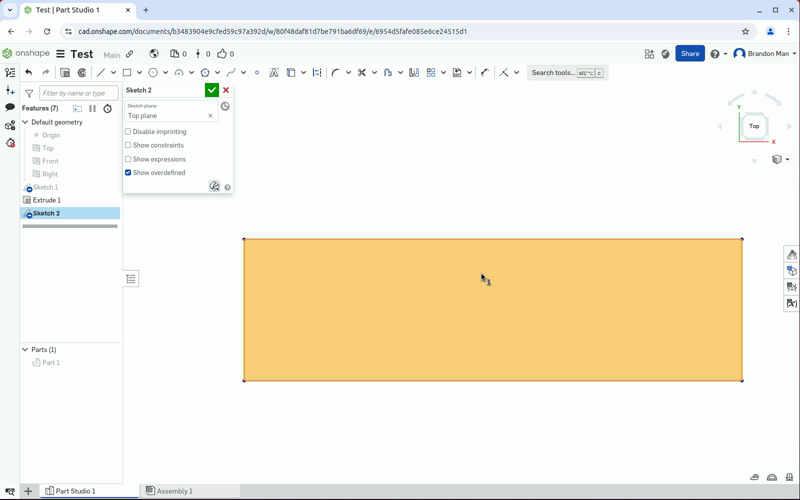
scroll(-6)
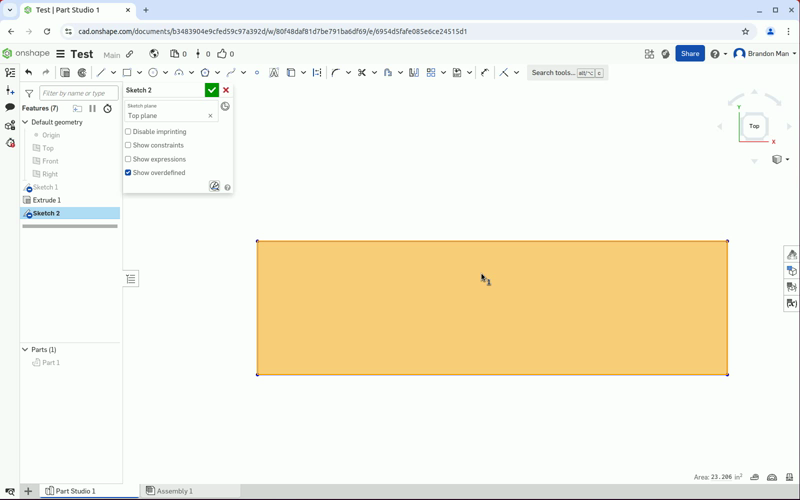
scroll(-6)
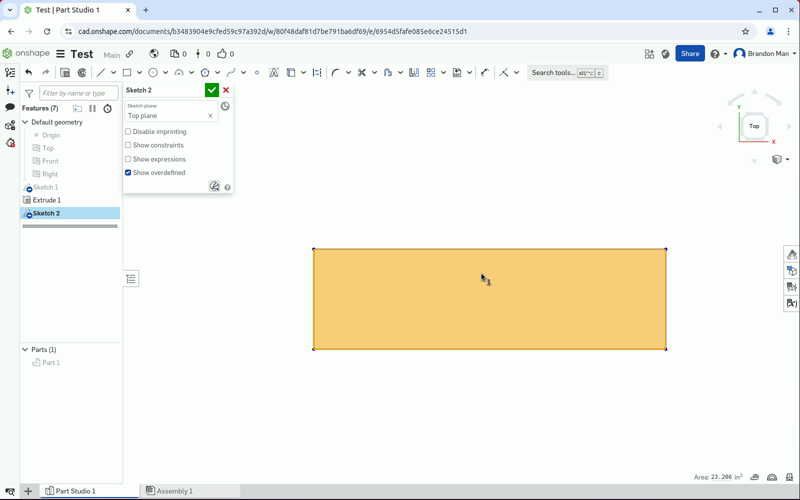
scroll(-6)
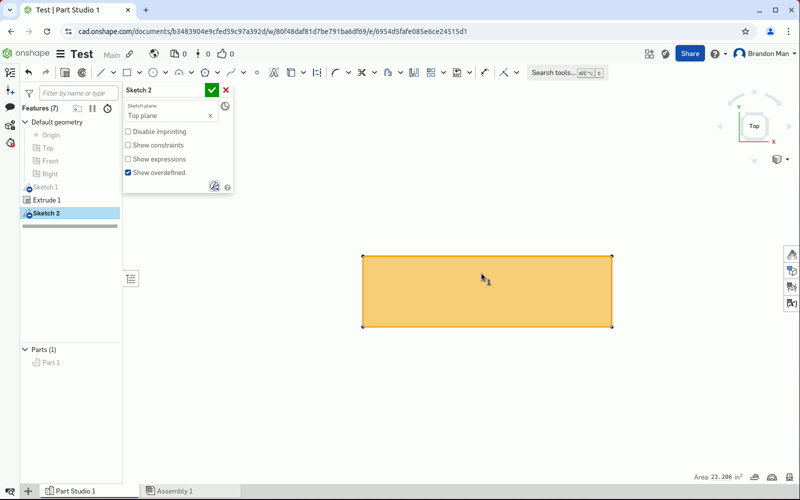
scroll(-6)
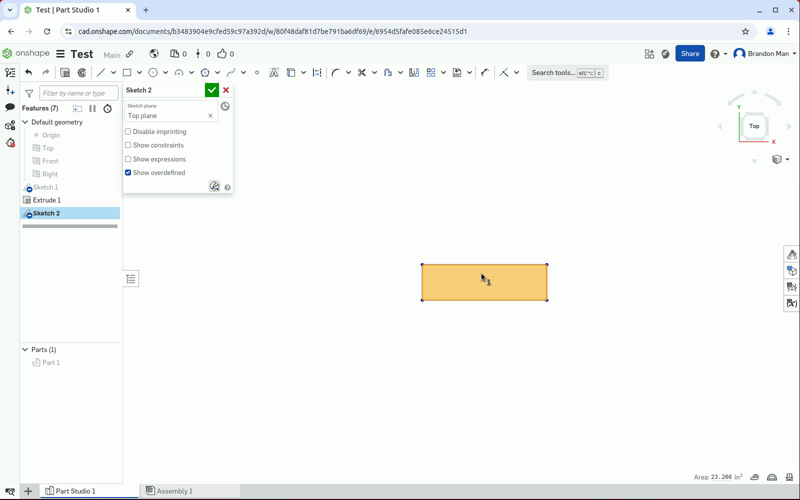
scroll(-6)
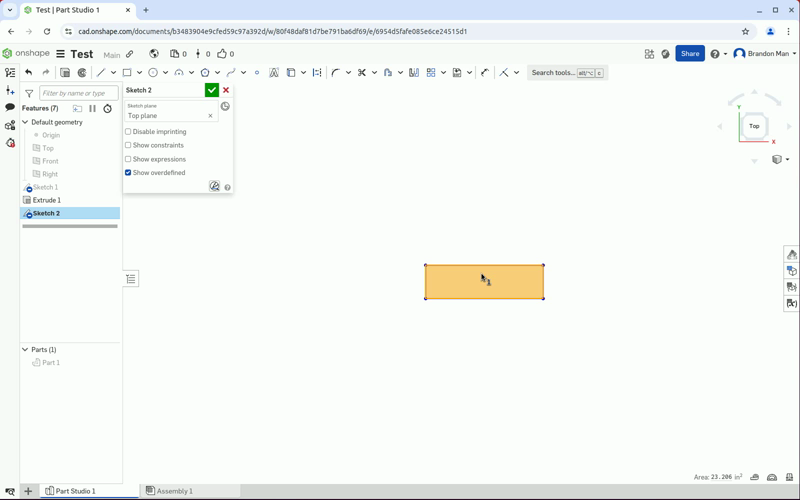
scroll(-6)
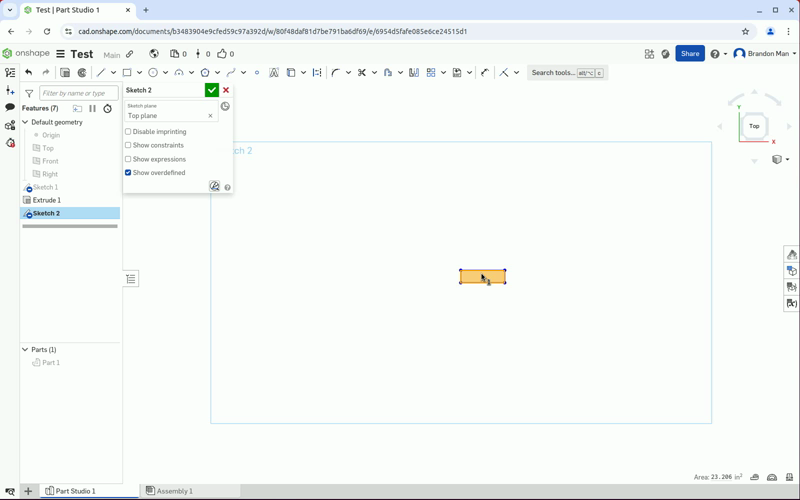
mouse_move(73, 352)
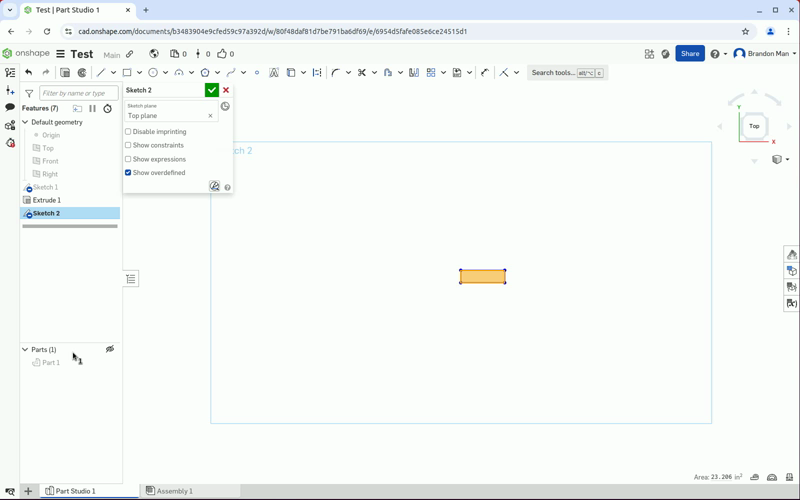
key(shift+y)
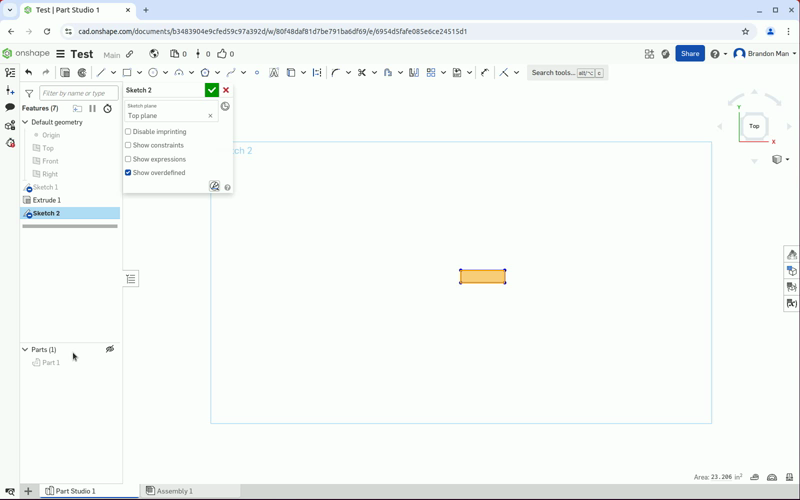
key(shift+e)
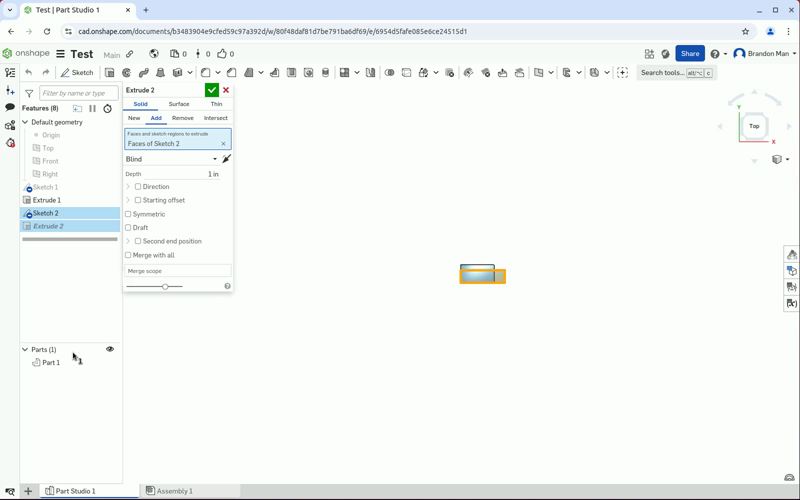
mouse_move(143, 106)
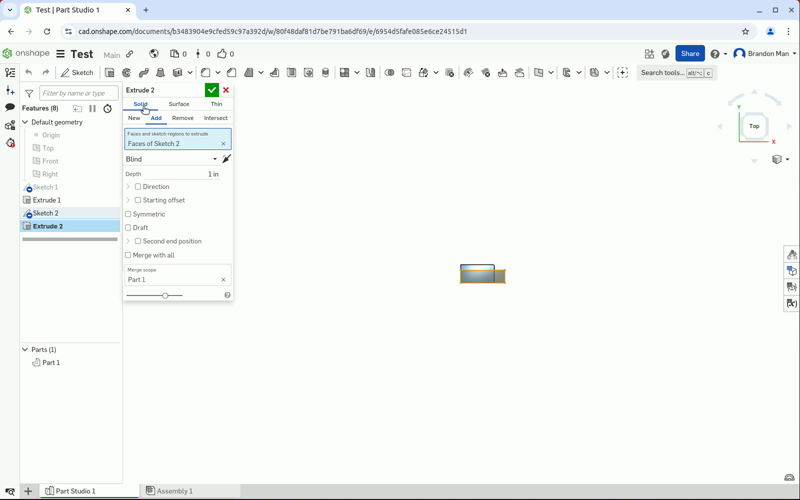
click(143, 106)
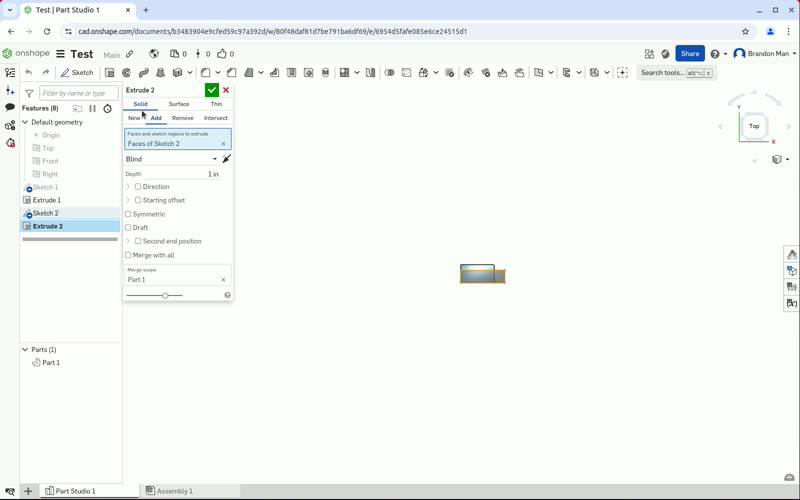
mouse_move(137, 120)
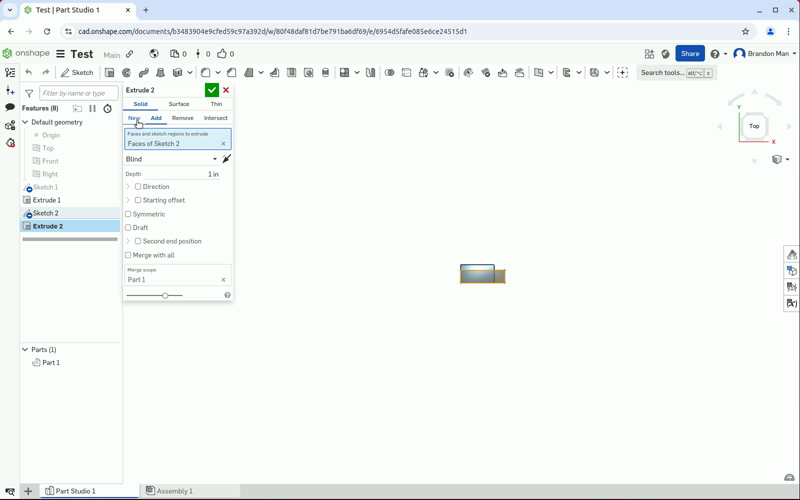
click(137, 120)
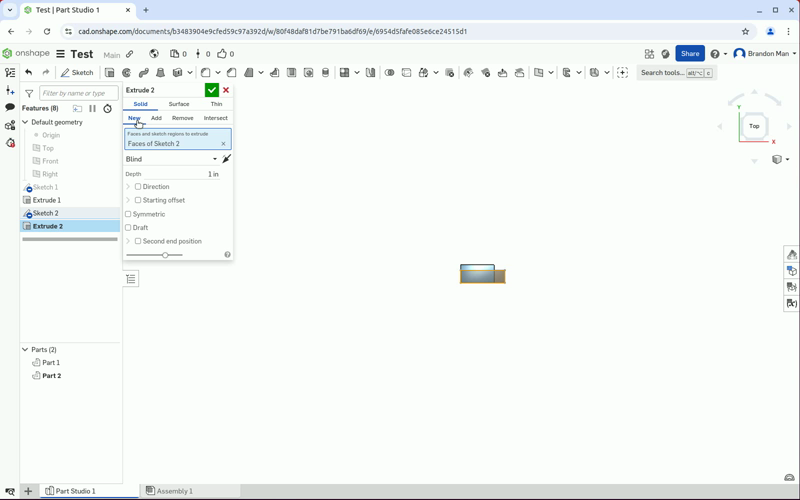
key(tab, 4)
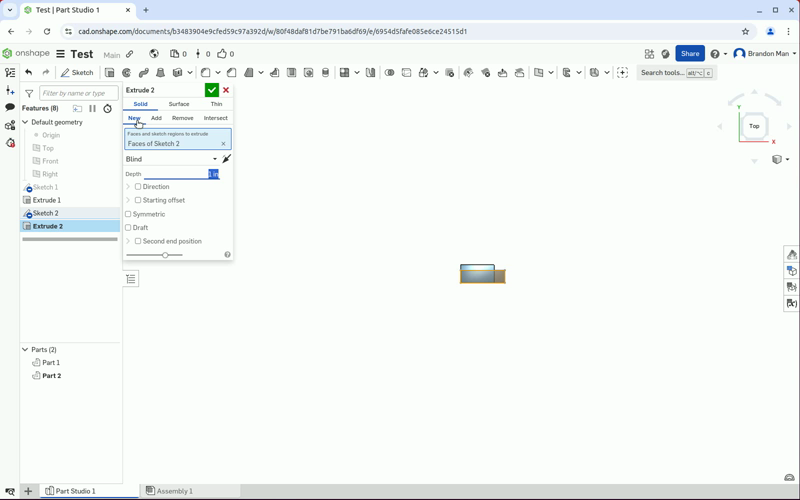
text(2.648)
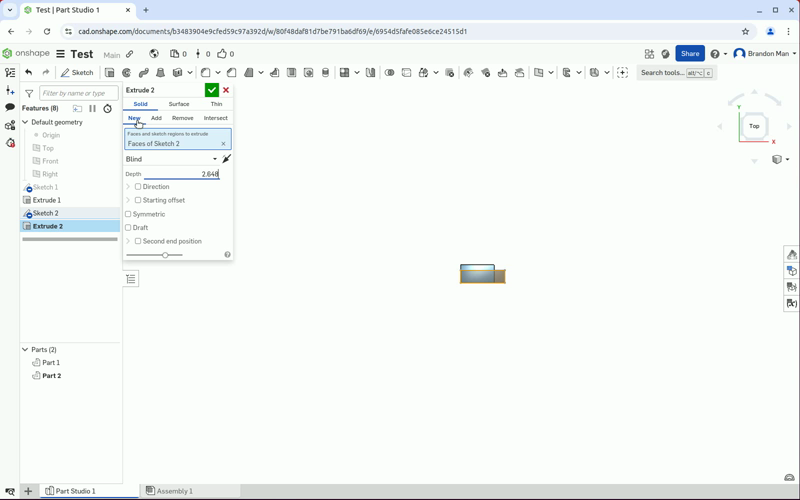
key(enter)
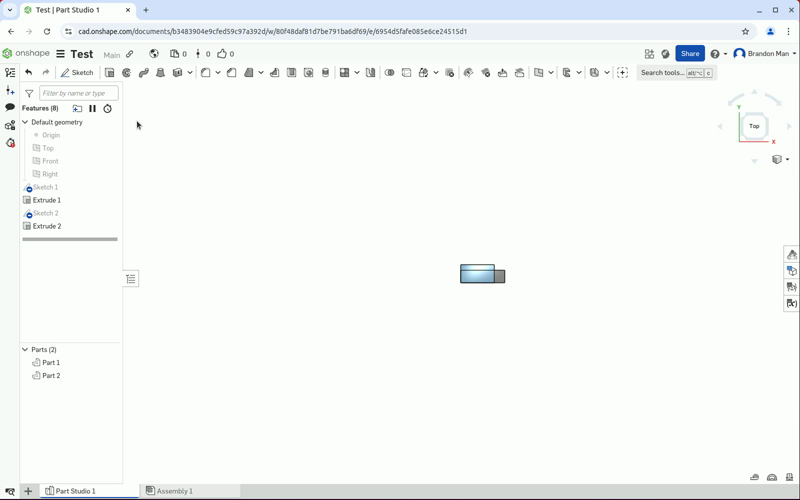
key(shift+h)
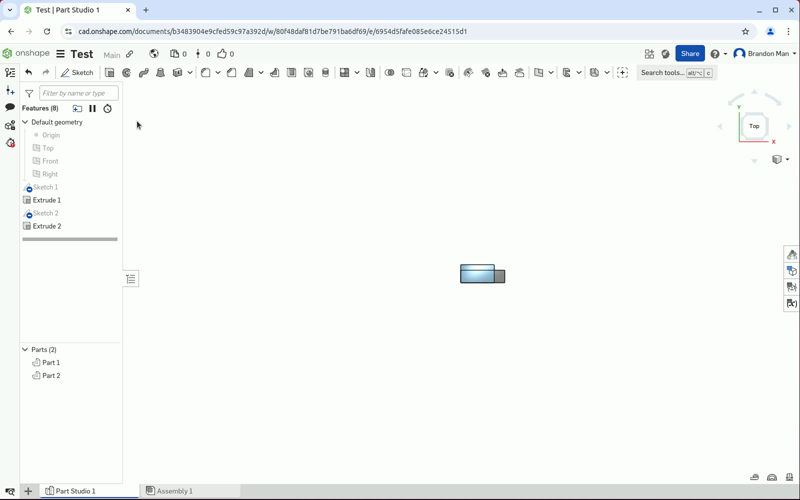
key(shift+h)
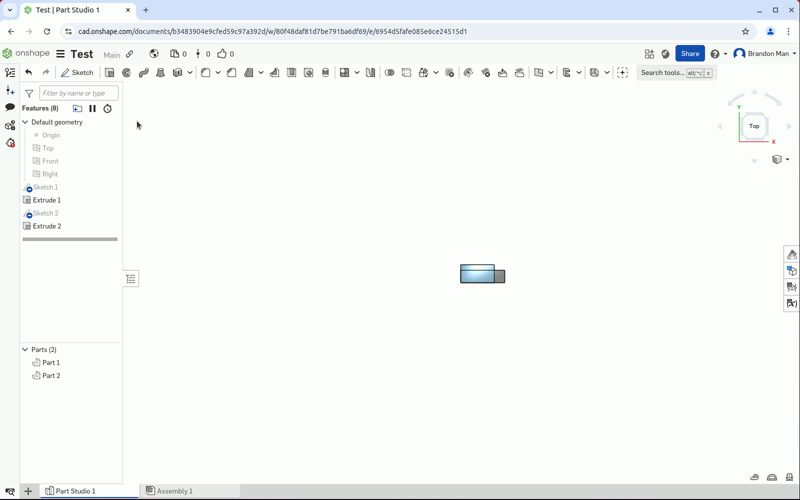
mouse_move(73, 189)
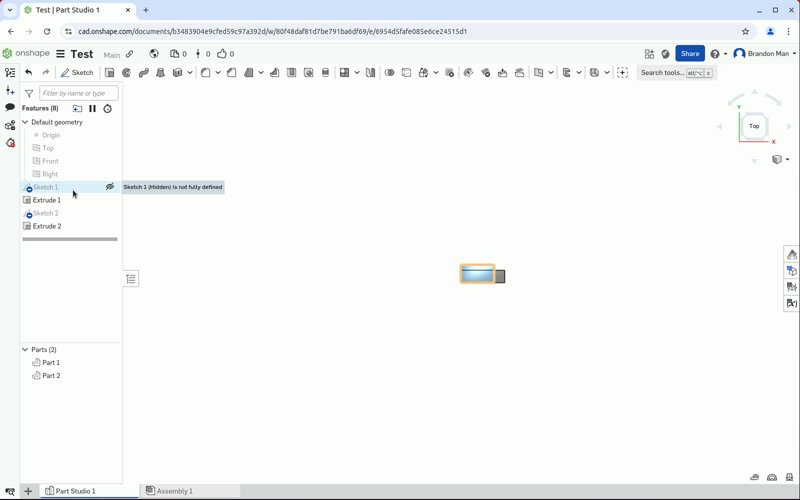
click(73, 189)
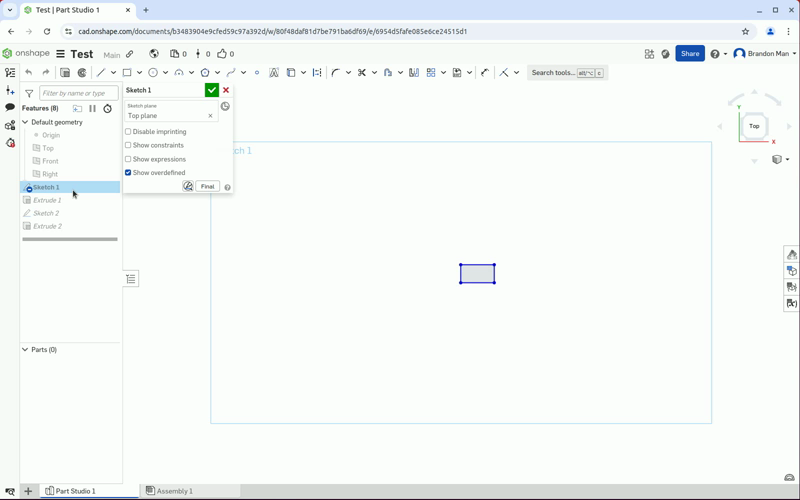
mouse_move(229, 92)
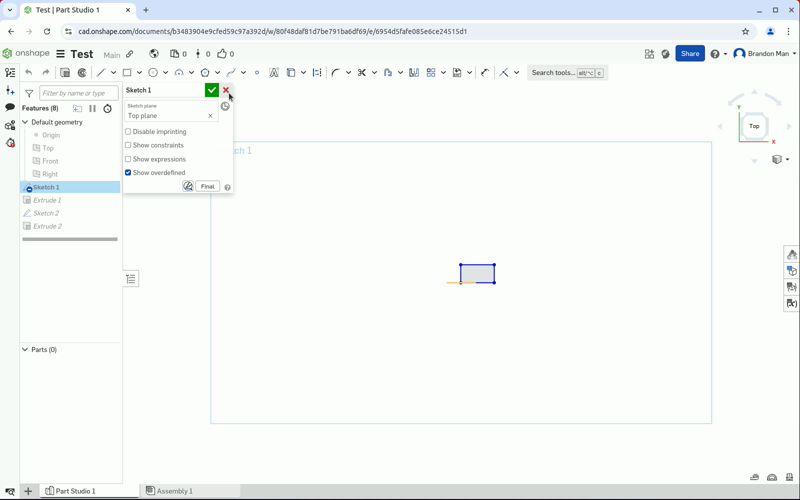
click(229, 92)
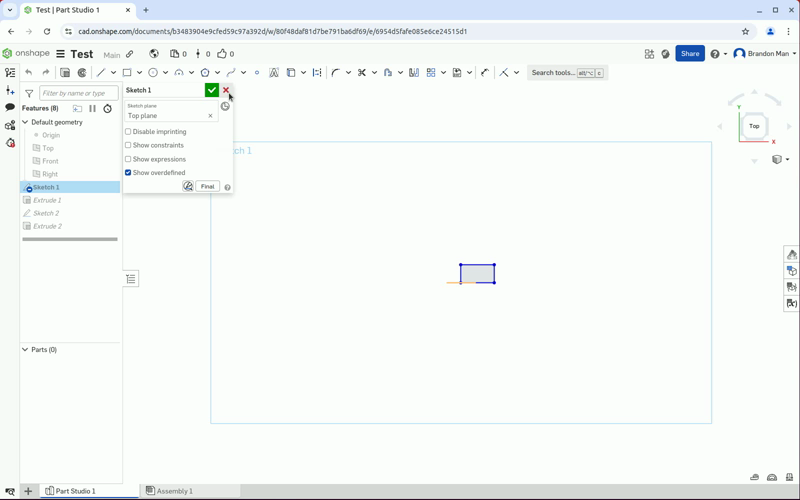
key(shift+s)
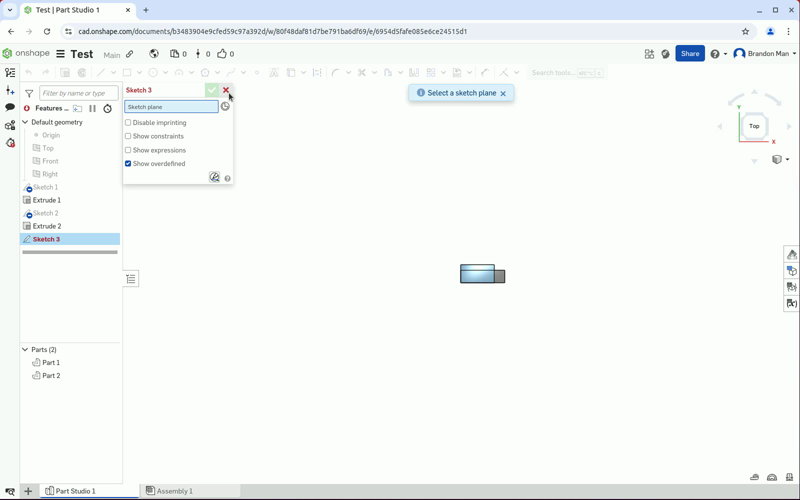
mouse_move(73, 150)
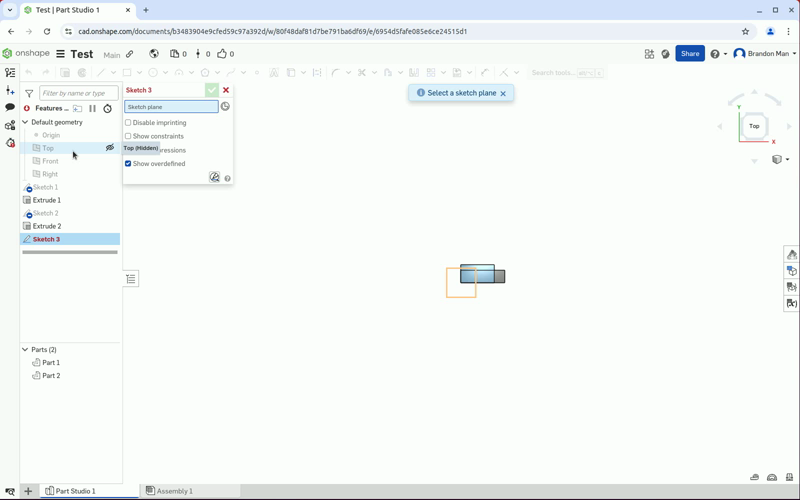
click(73, 150)
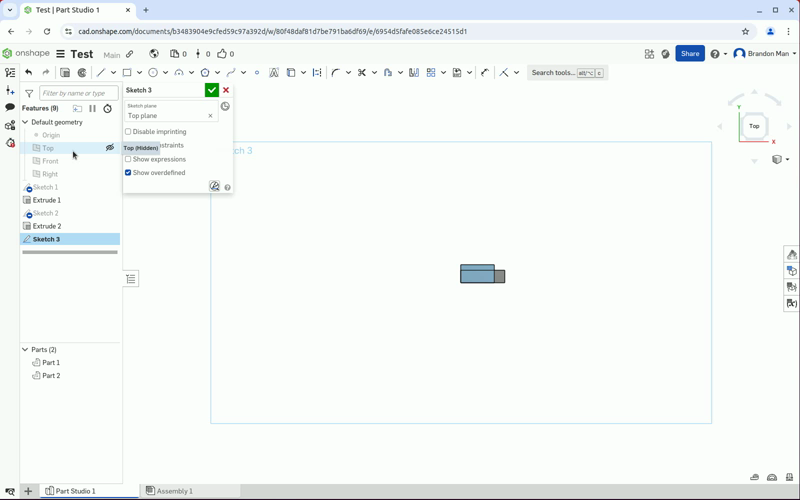
mouse_move(73, 352)
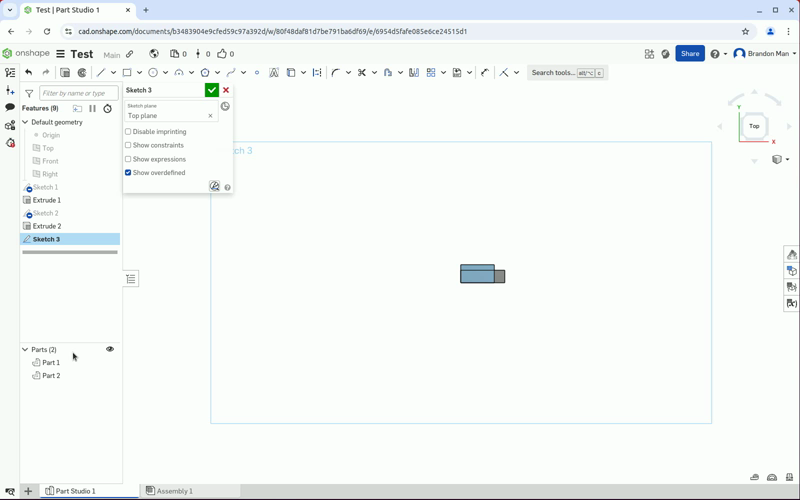
key(y)
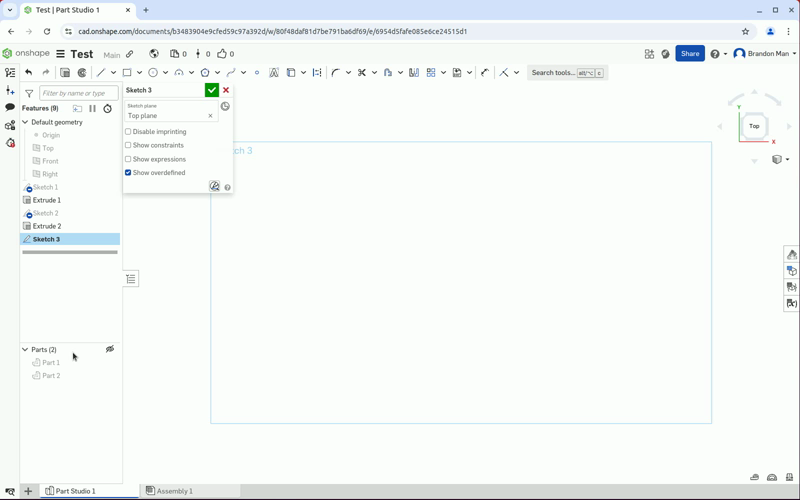
key(l)
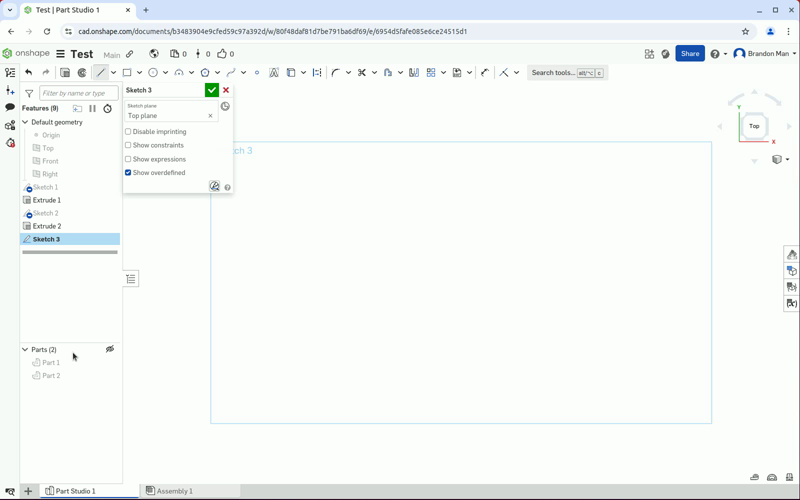
key_down(shift)
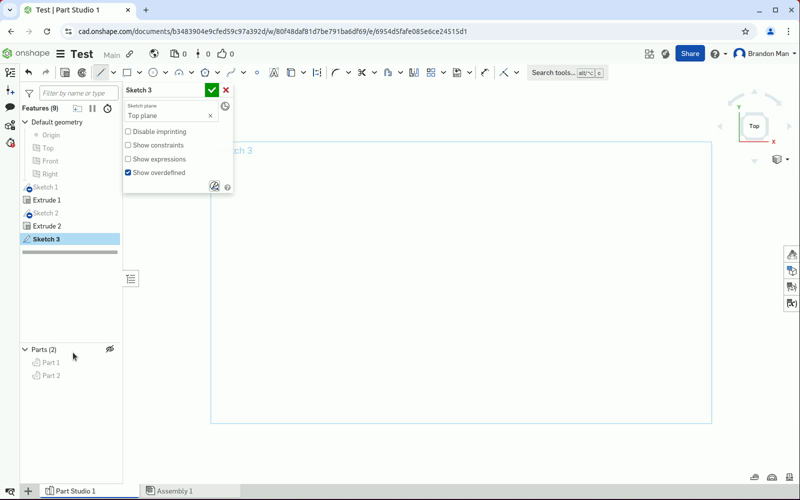
mouse_move(460, 282)
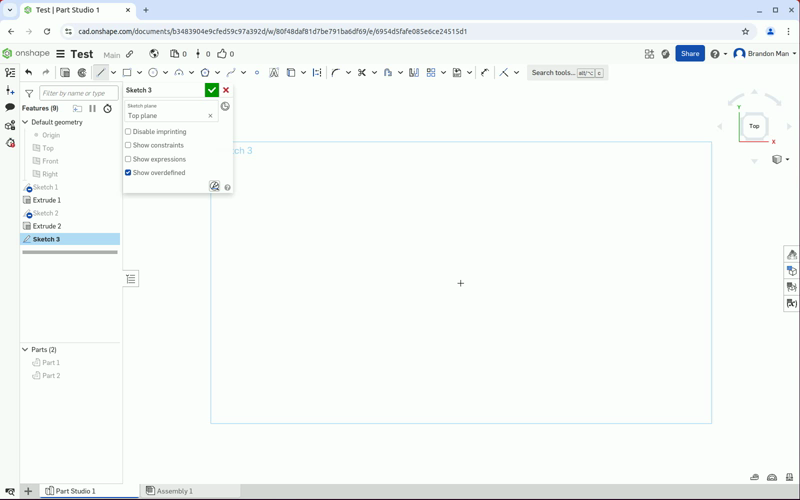
click(460, 282)
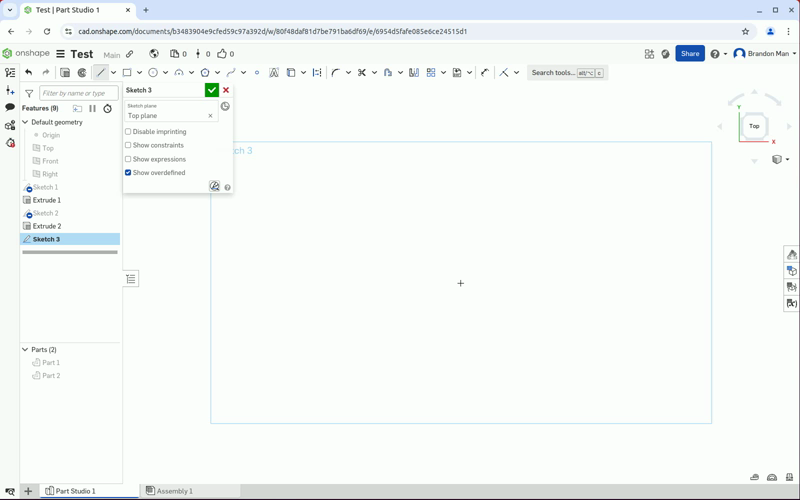
key_up(shift)
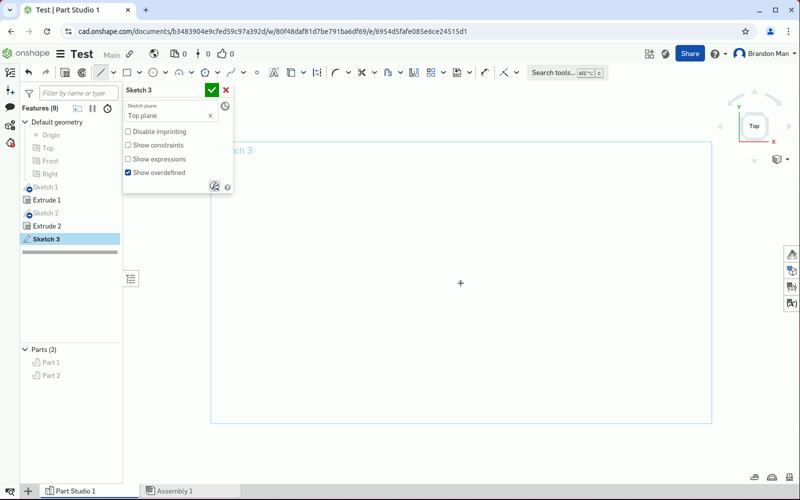
key_down(shift)
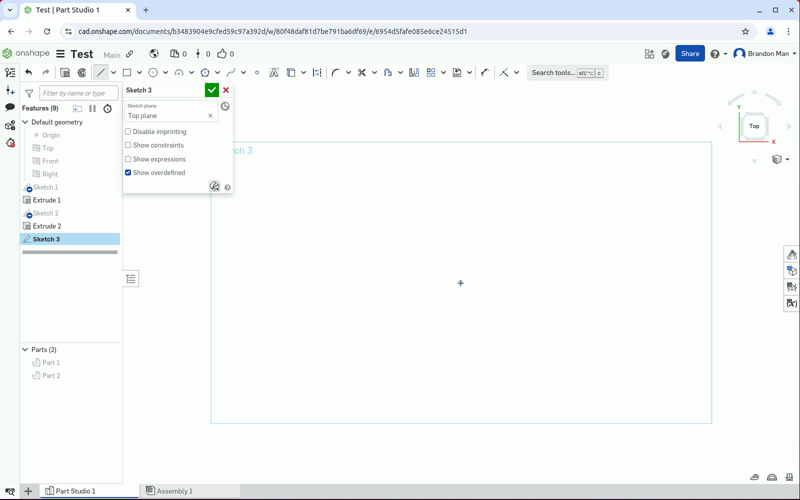
mouse_move(490, 282)
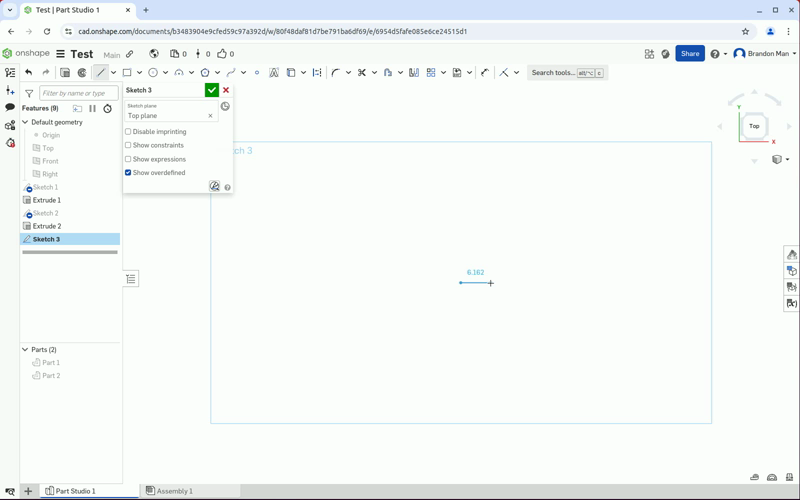
mouse_move(483, 282)
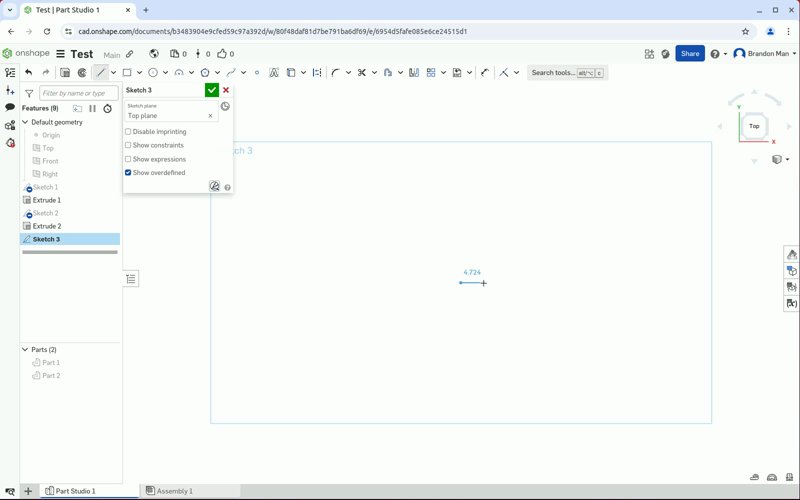
click(483, 282)
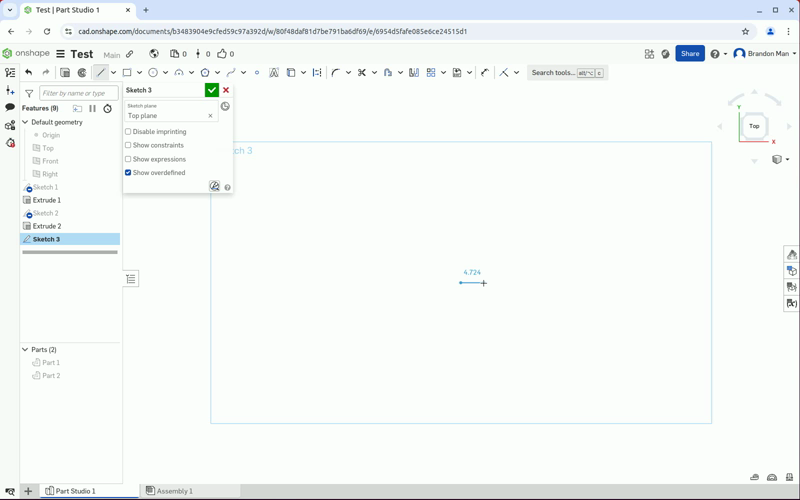
key_up(shift)
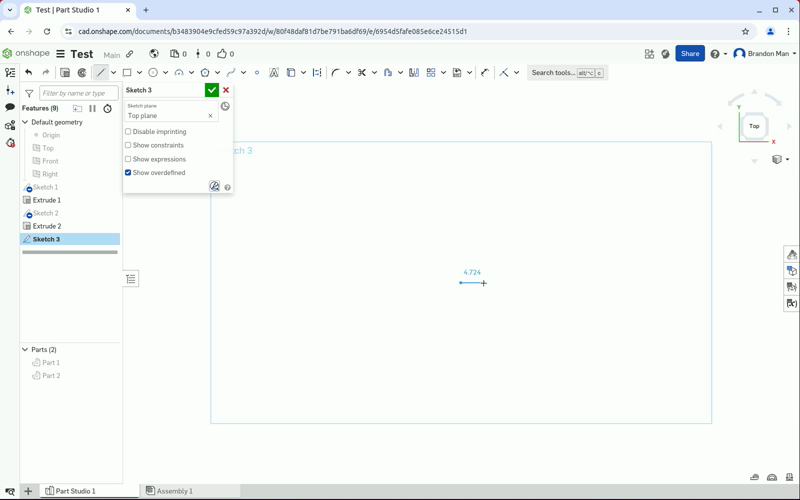
key_down(shift)
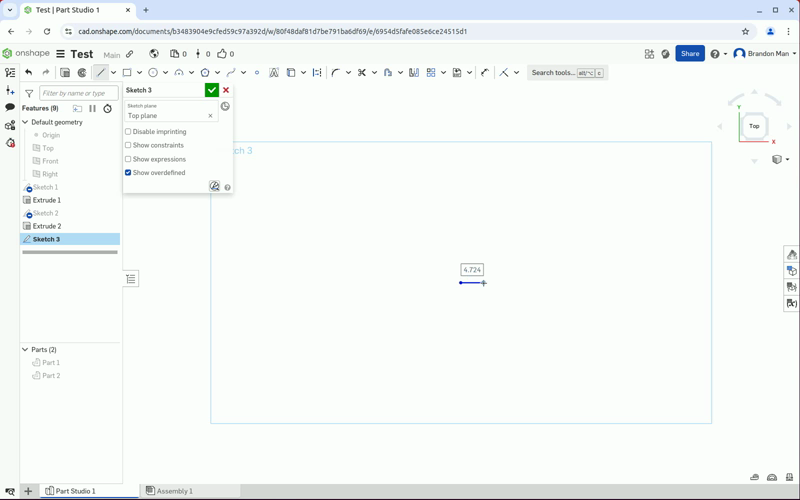
mouse_move(513, 282)
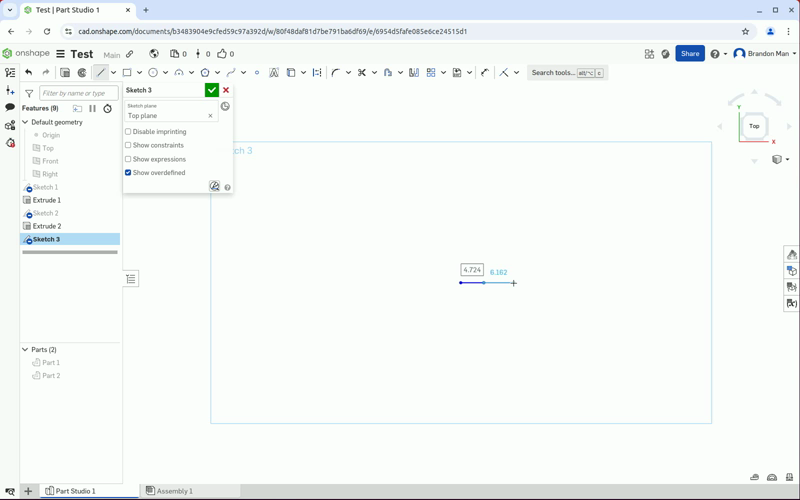
mouse_move(483, 269)
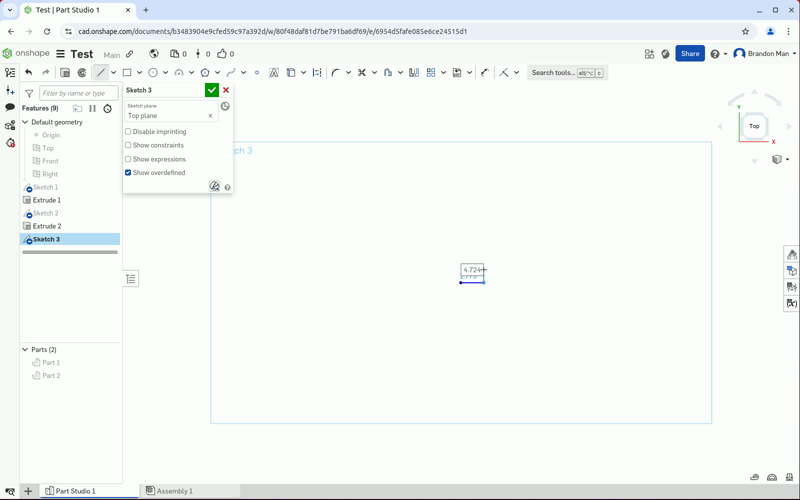
click(483, 269)
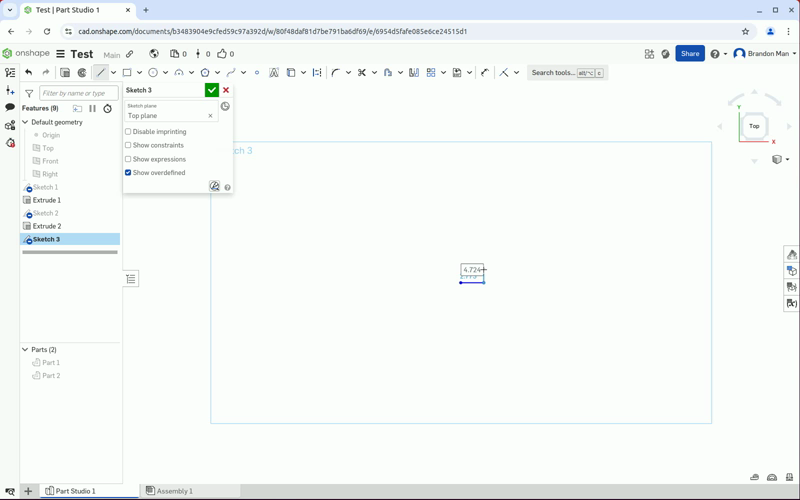
key_up(shift)
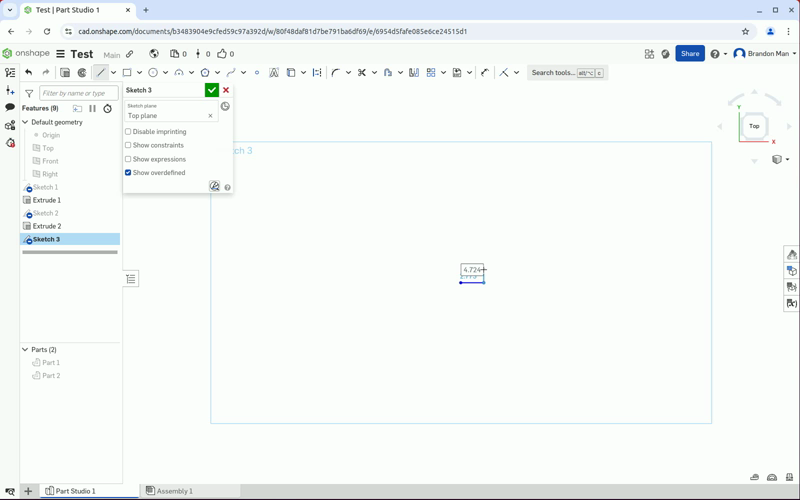
key_down(shift)
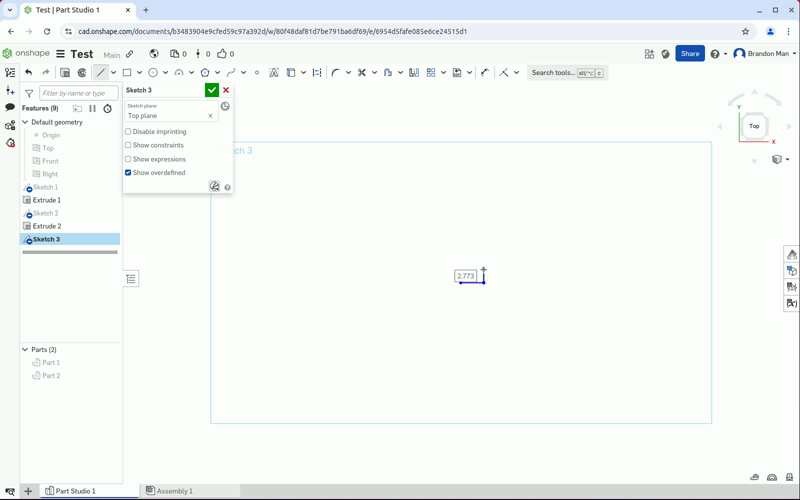
mouse_move(513, 269)
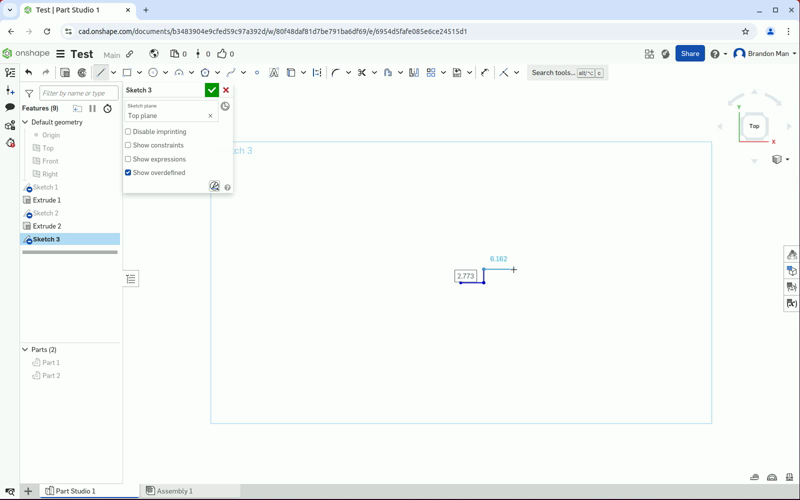
mouse_move(460, 269)
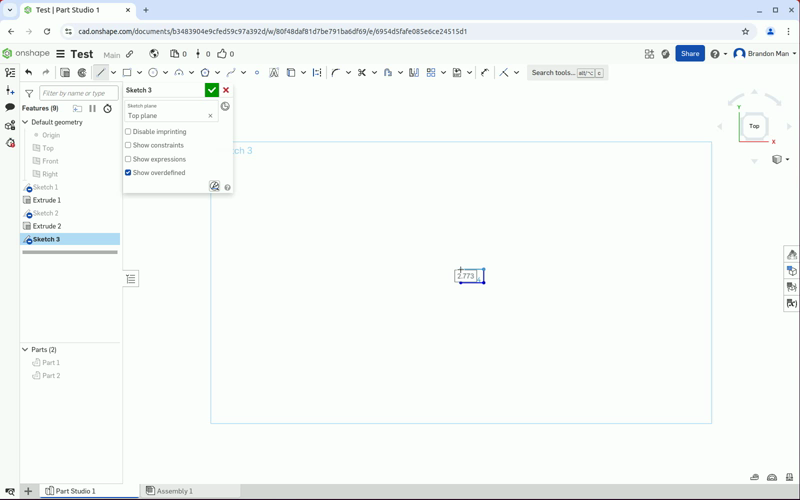
click(460, 269)
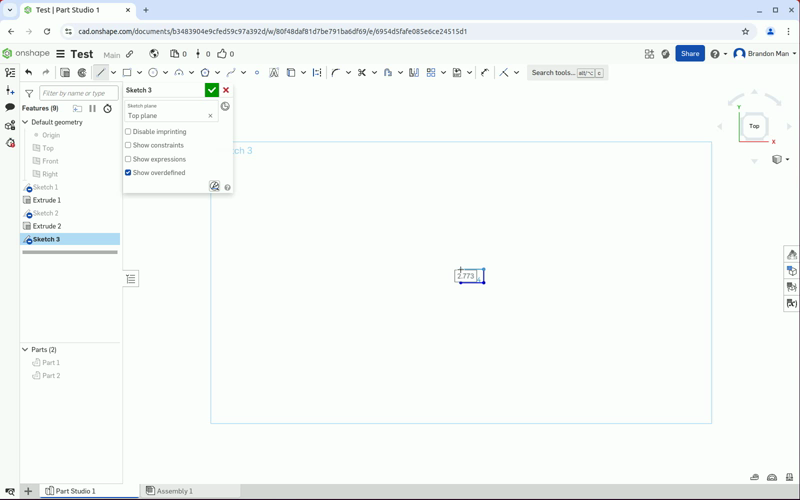
key_up(shift)
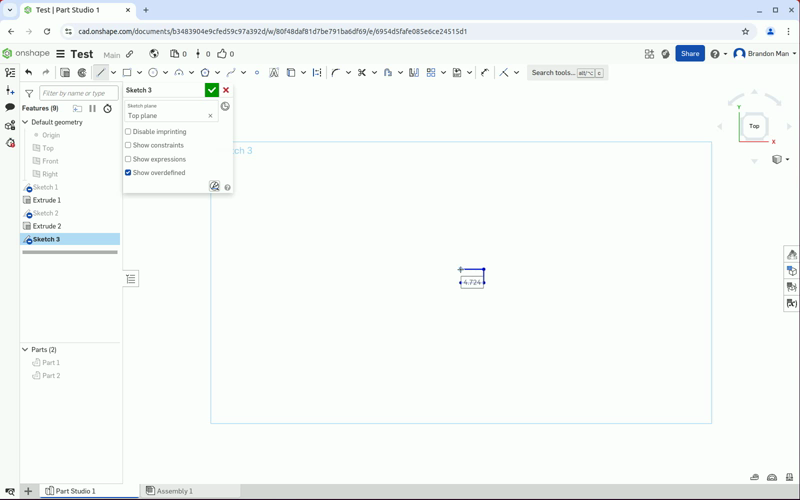
mouse_move(490, 269)
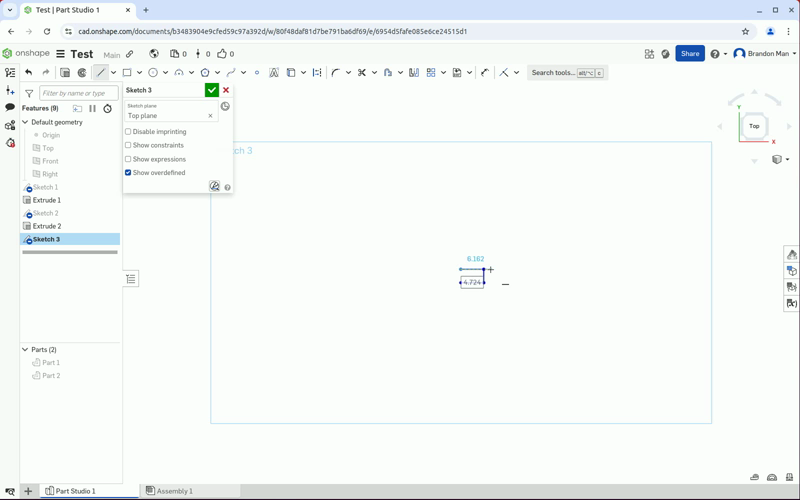
key_down(shift)
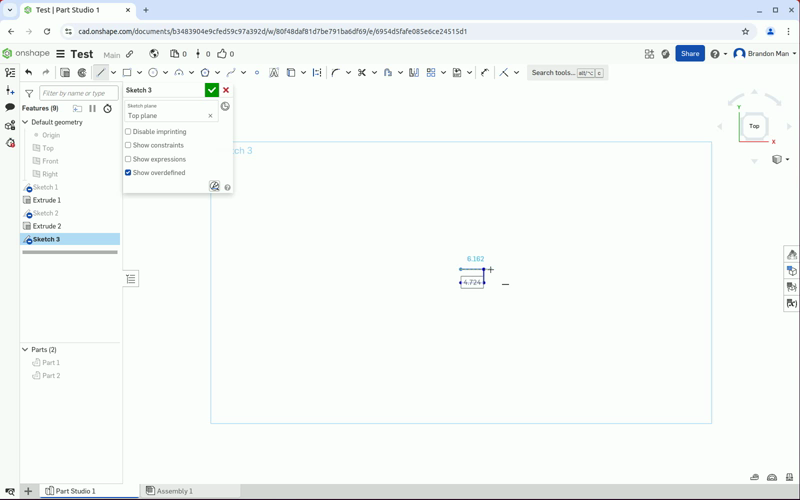
mouse_move(460, 282)
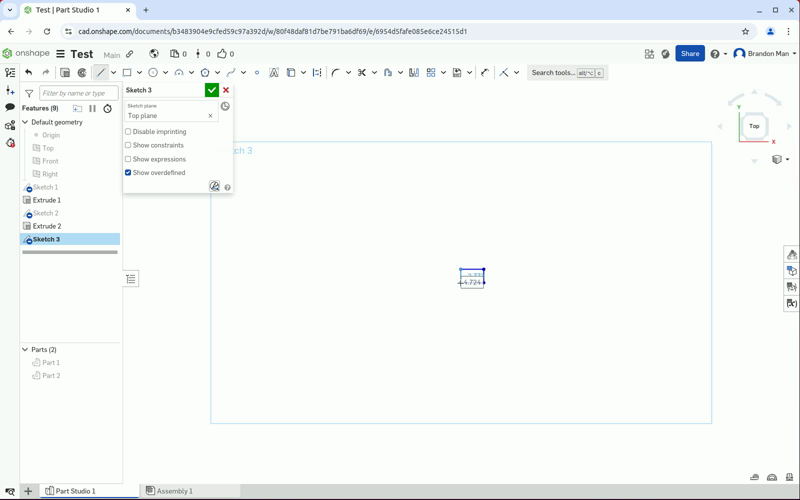
key_up(shift)
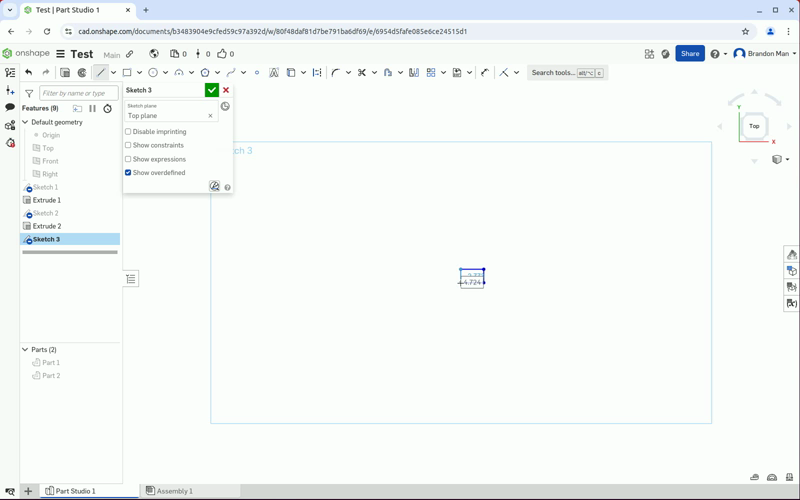
click(460, 282)
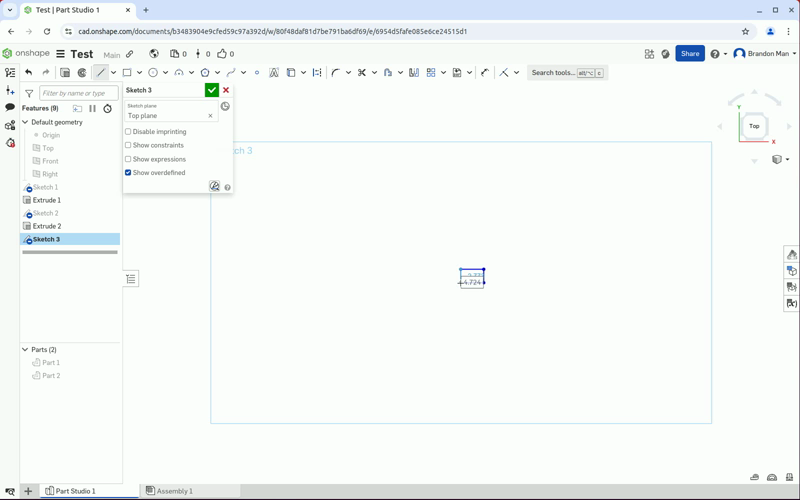
key(esc)
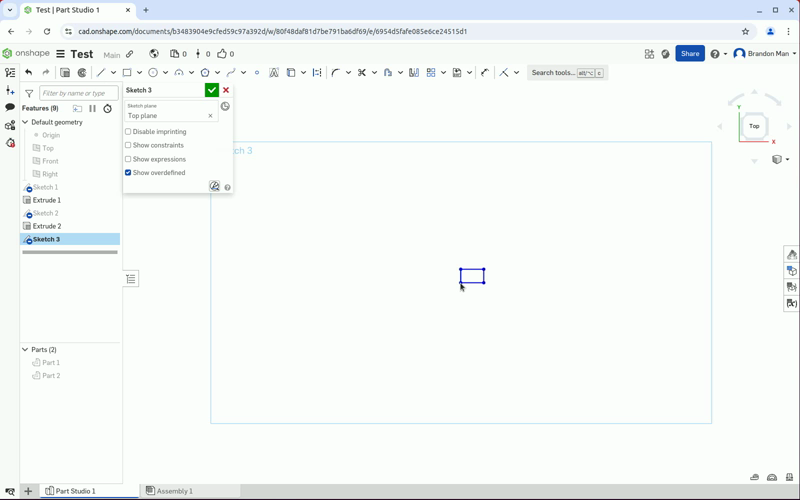
mouse_move(480, 275)
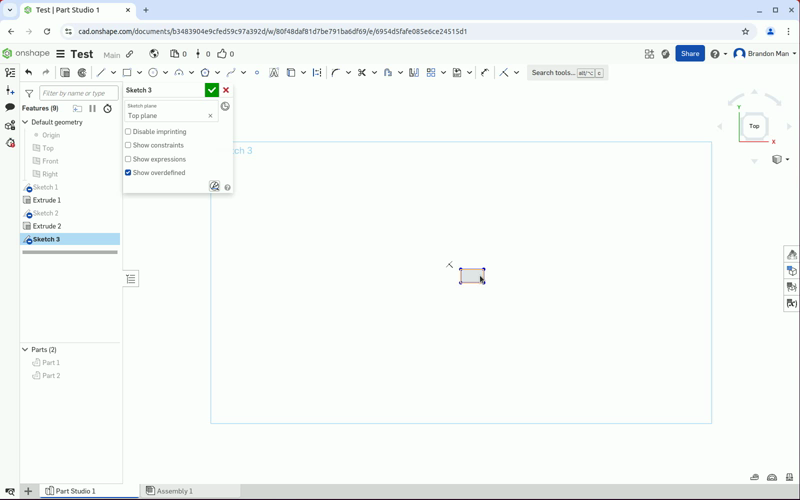
scroll(6)
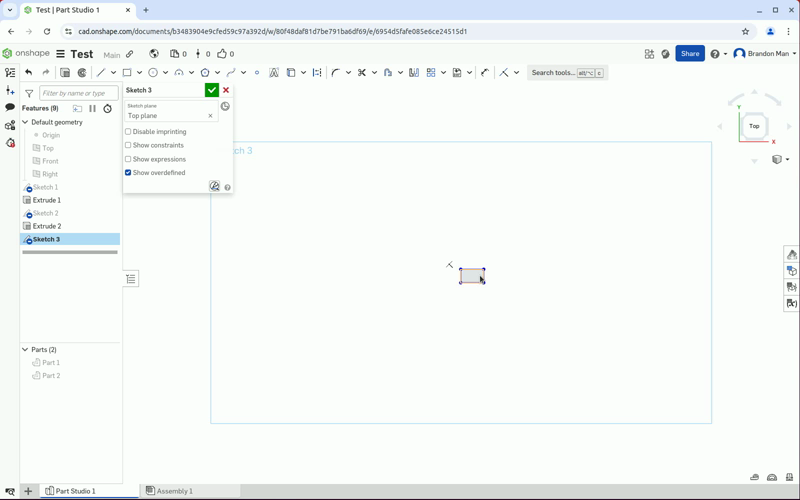
scroll(6)
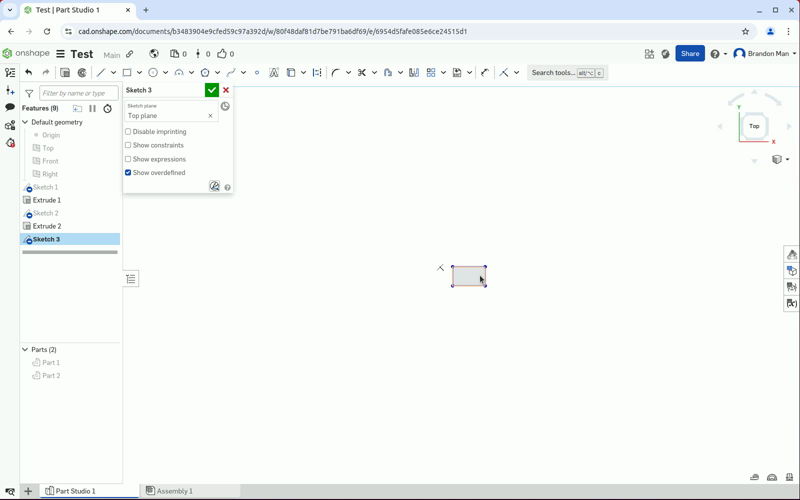
scroll(6)
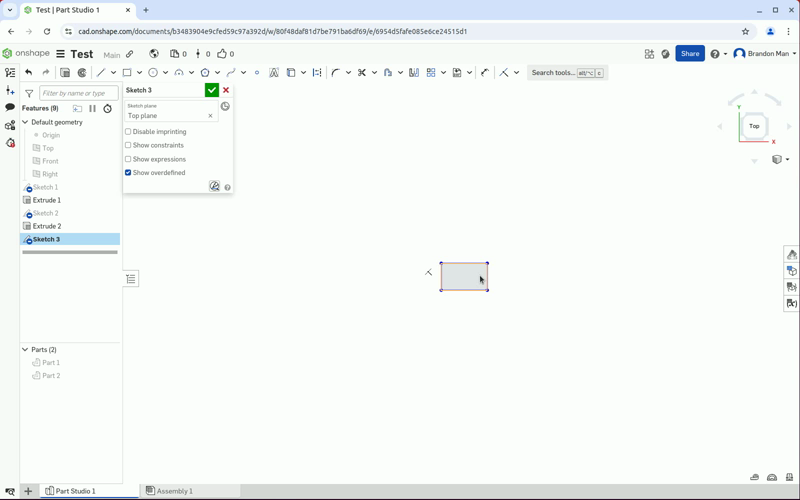
scroll(6)
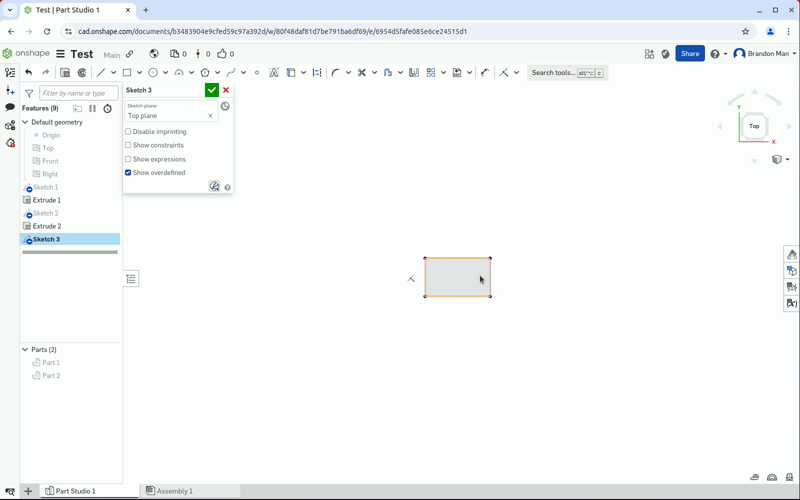
scroll(6)
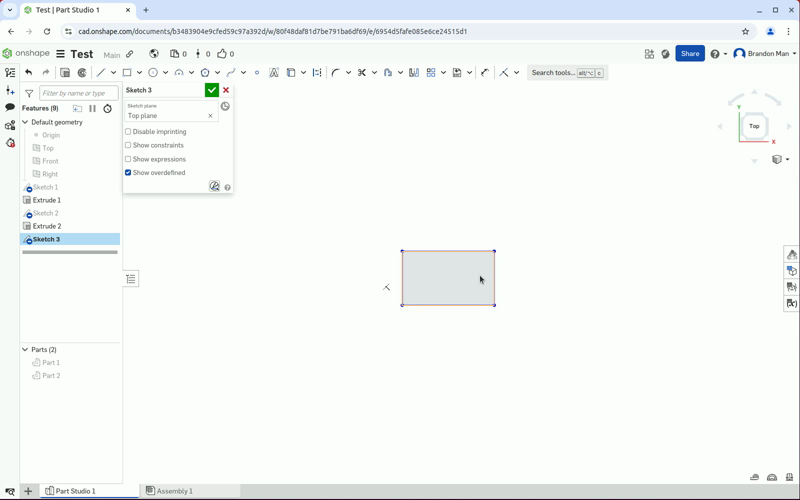
scroll(6)
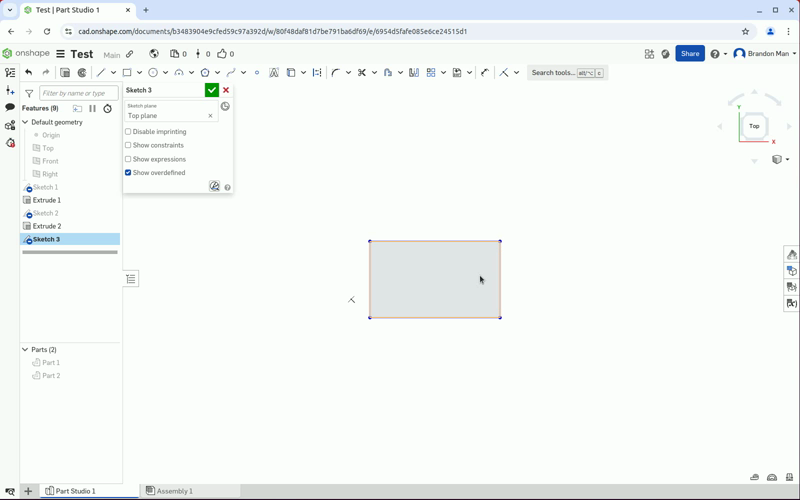
scroll(6)
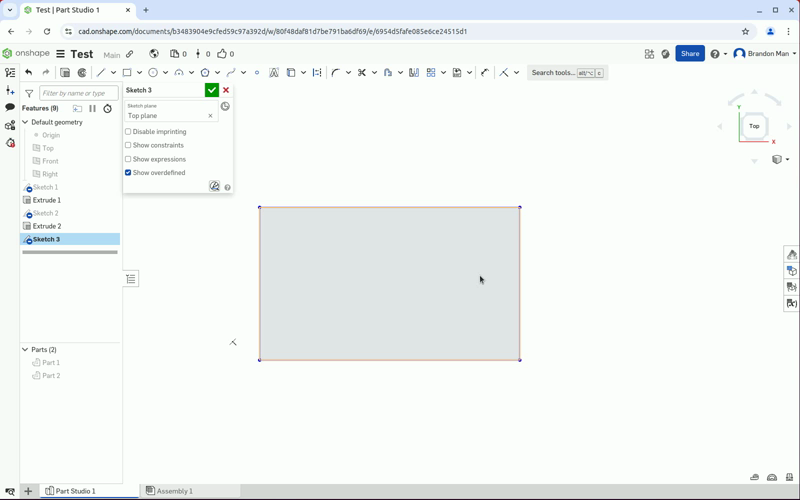
click(480, 275)
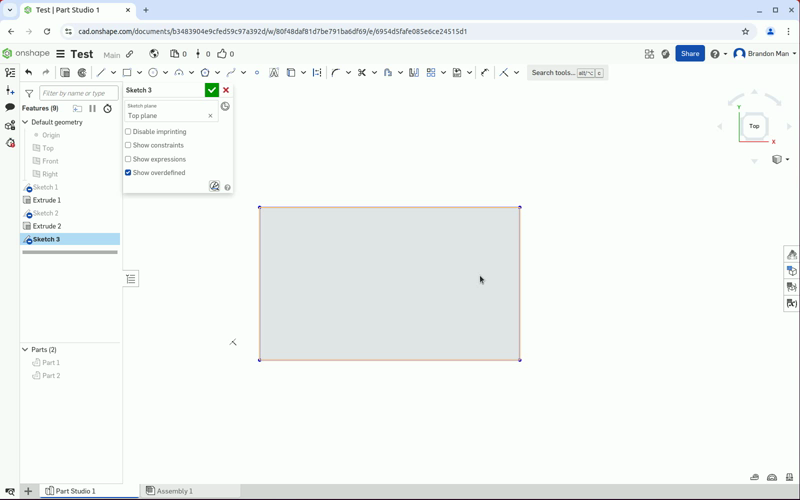
scroll(-6)
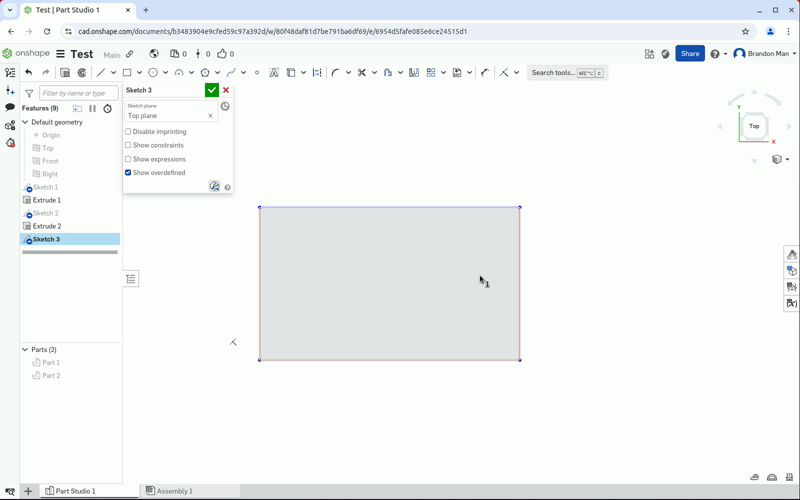
scroll(-6)
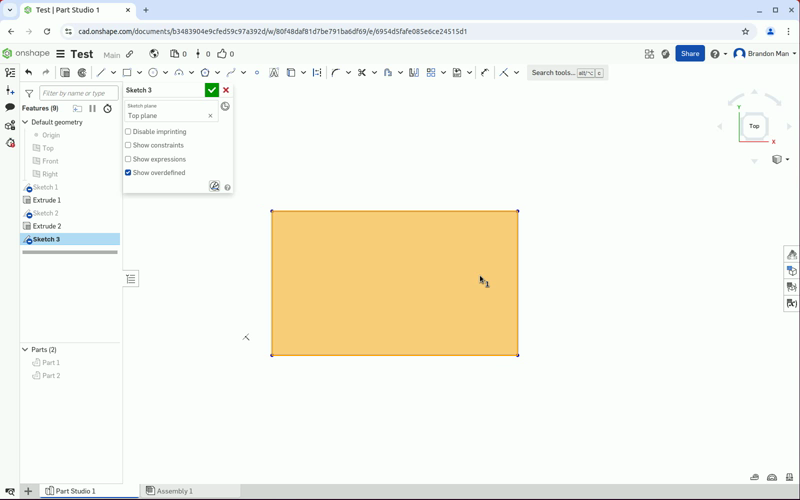
scroll(-6)
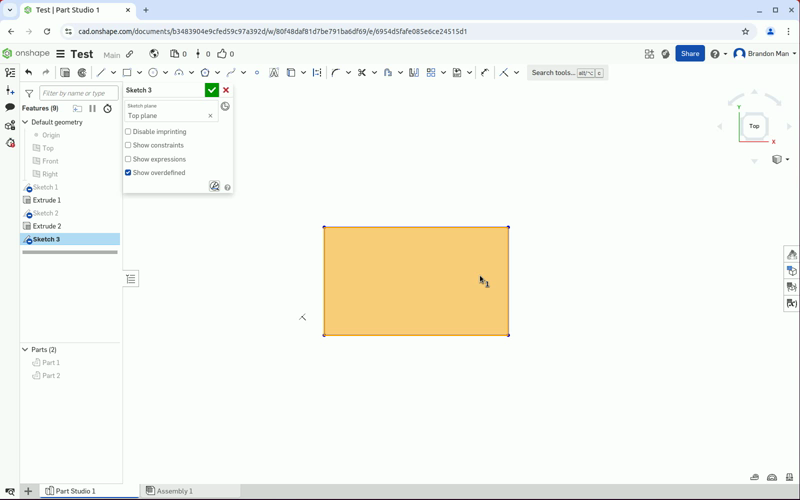
scroll(-6)
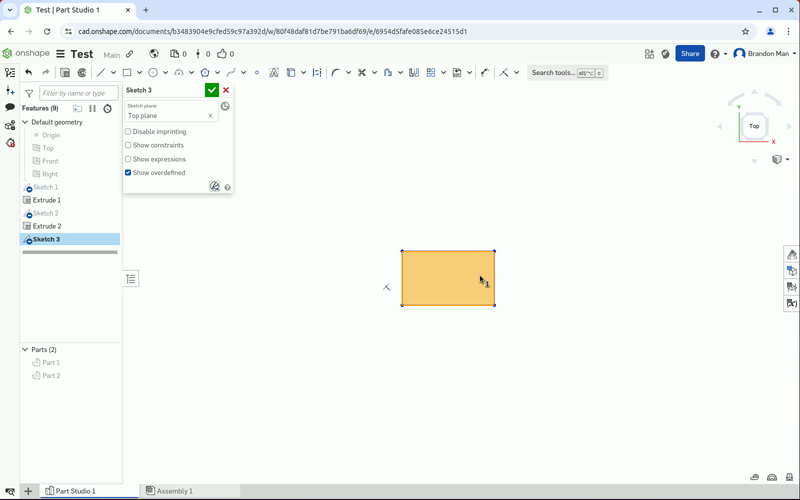
scroll(-6)
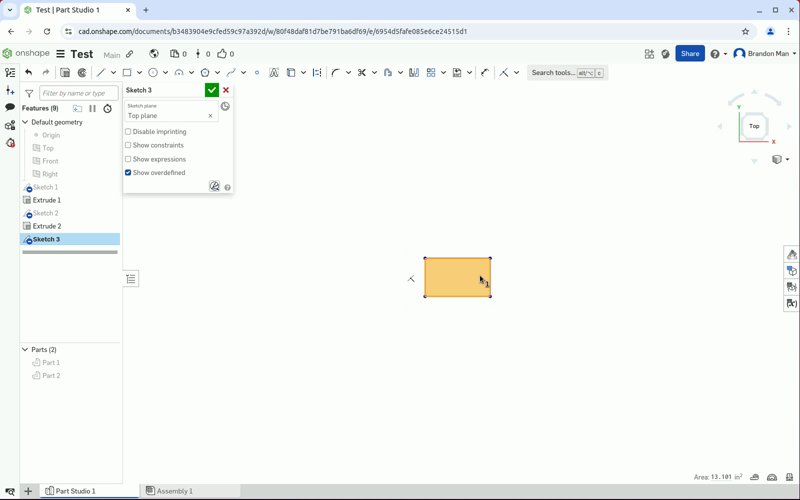
scroll(-6)
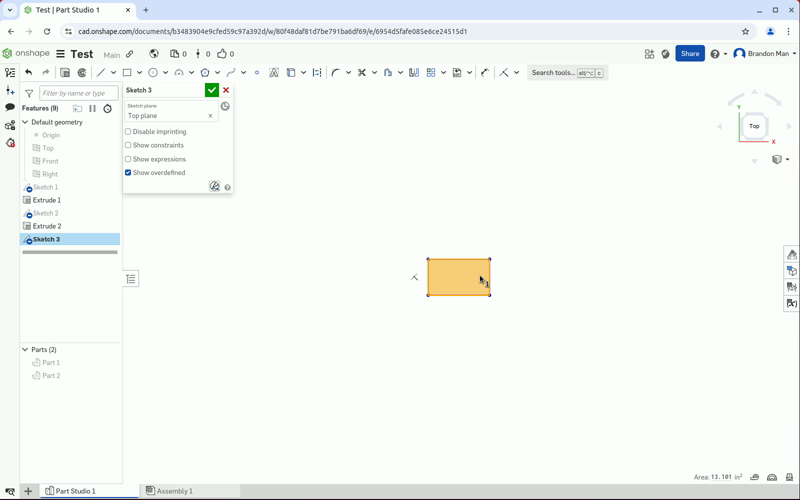
scroll(-6)
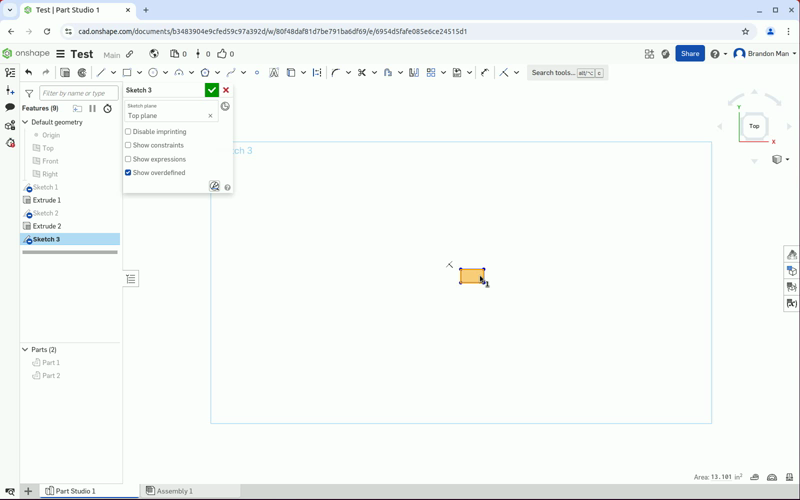
mouse_move(73, 352)
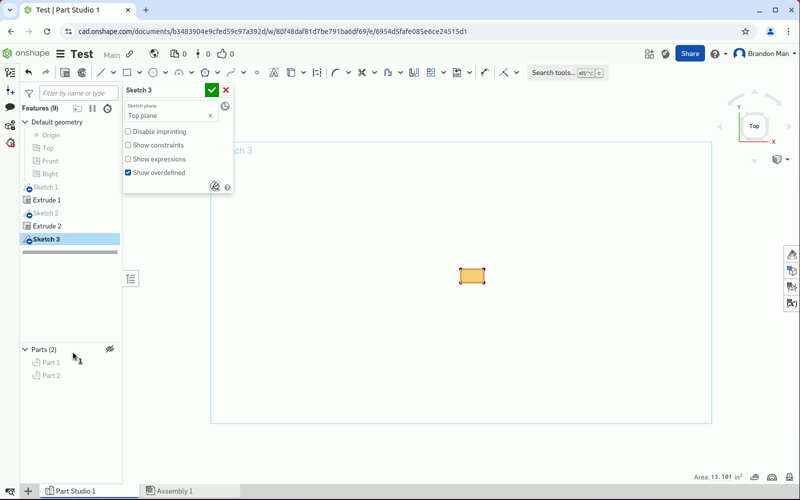
key(shift+y)
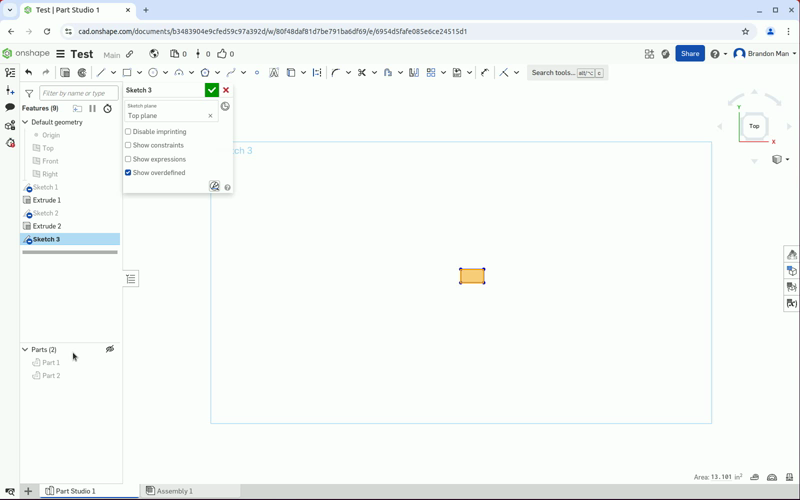
key(shift+e)
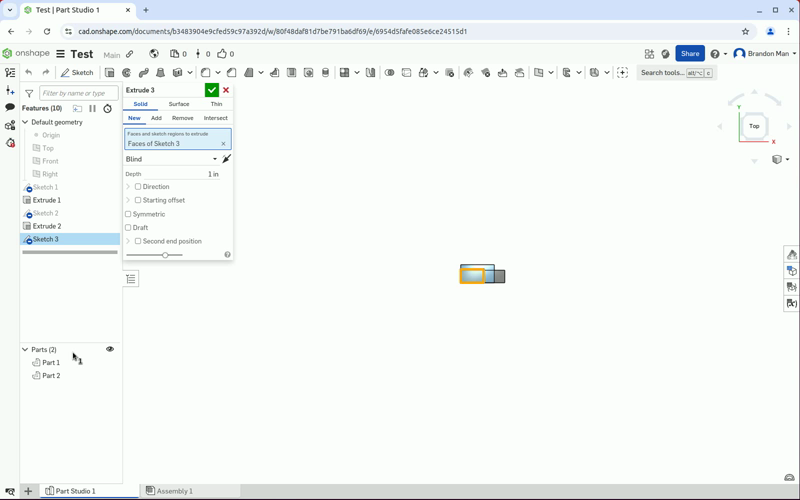
mouse_move(143, 106)
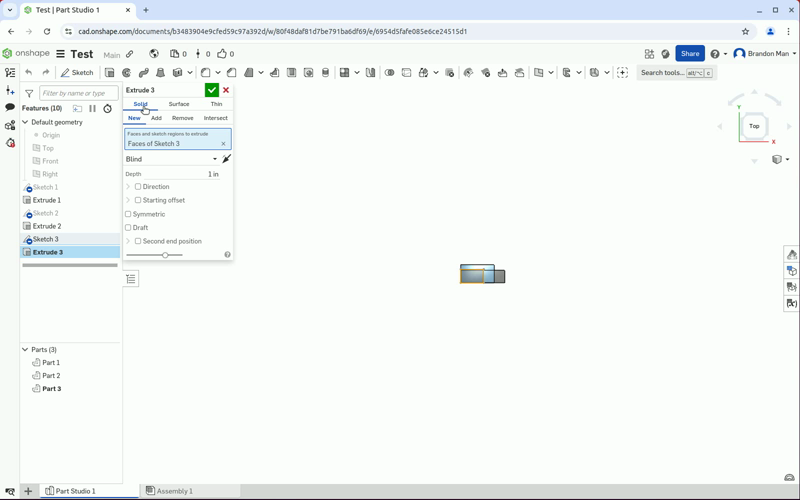
click(143, 106)
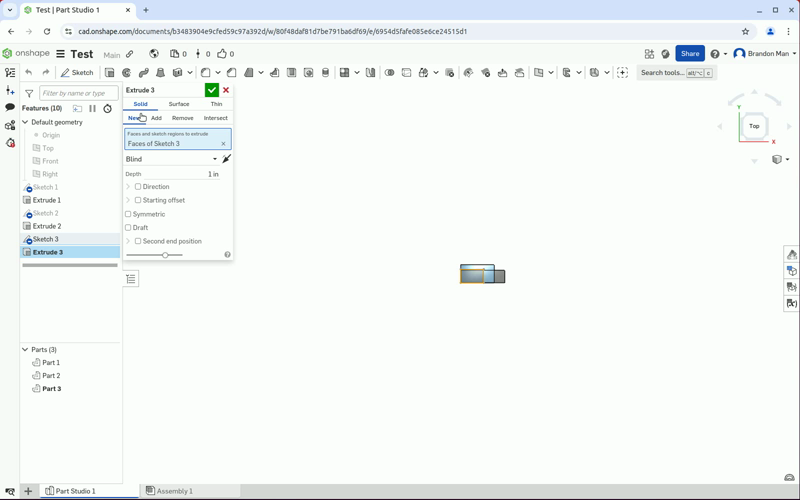
mouse_move(137, 120)
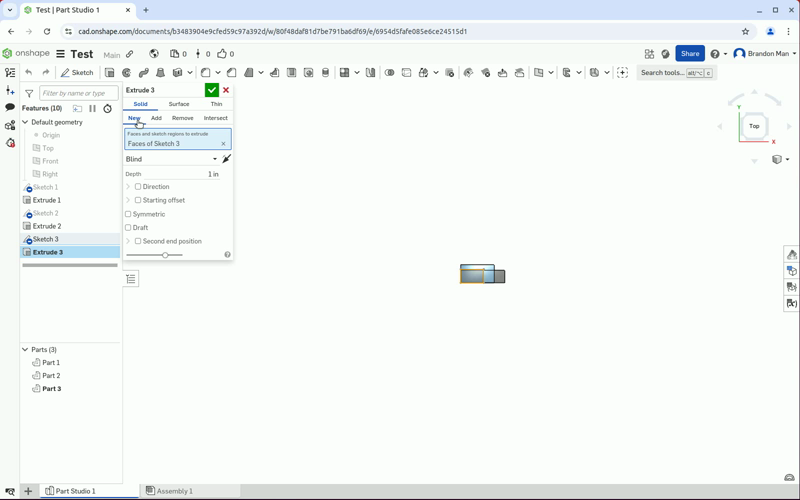
click(137, 120)
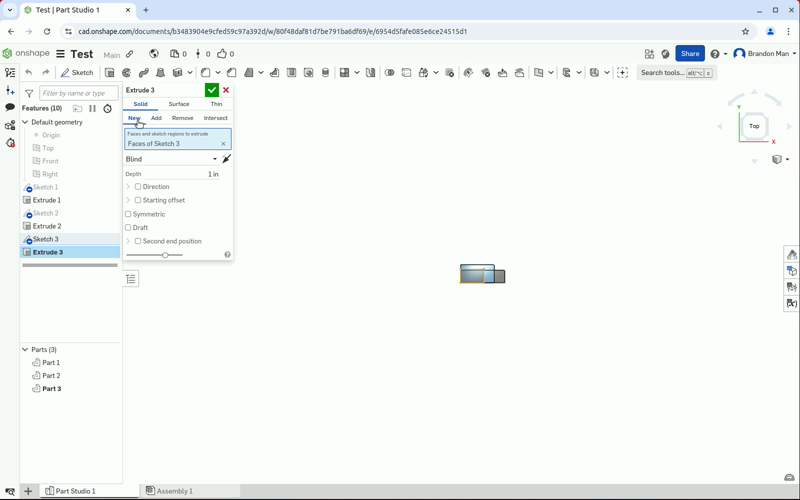
key(tab, 4)
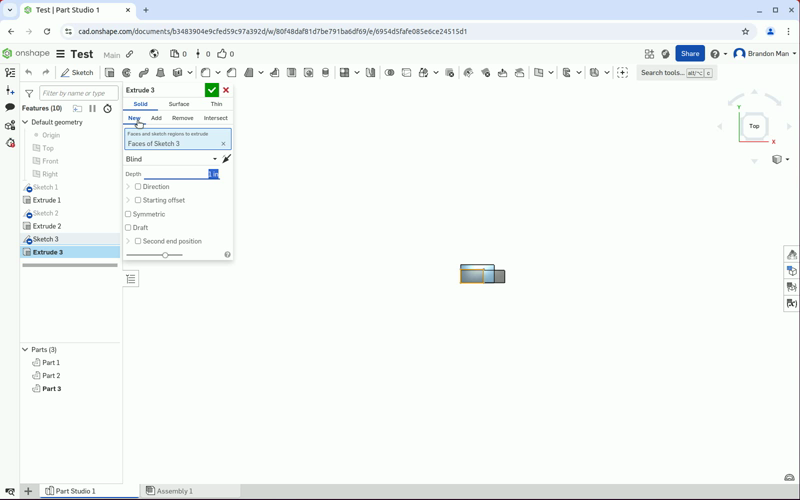
text(3.611)
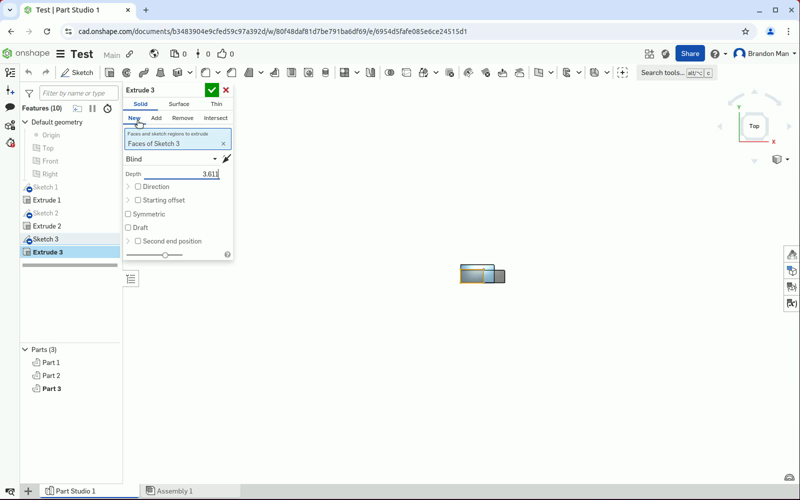
key(enter)
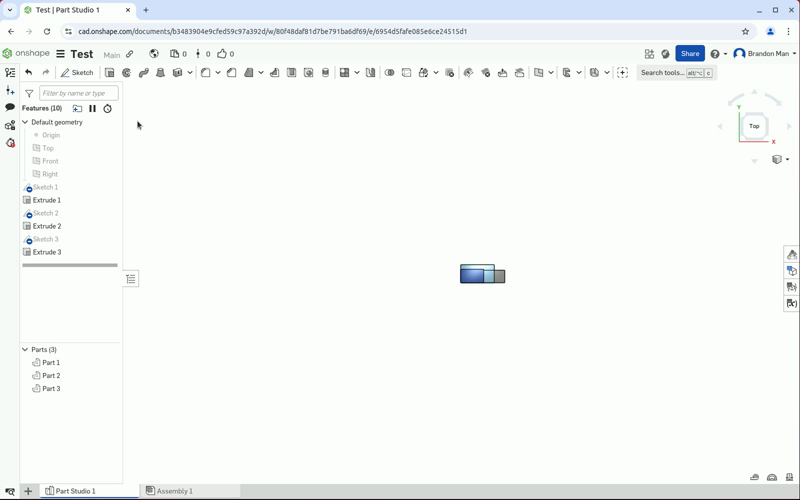
key(shift+h)
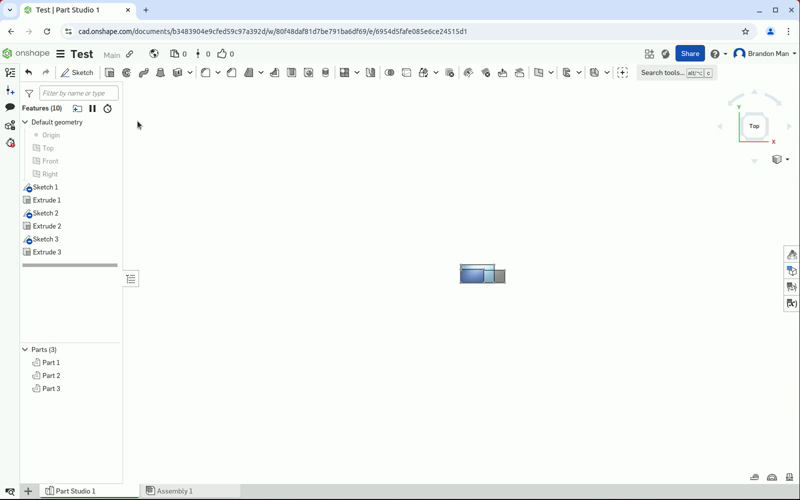
key(shift+h)
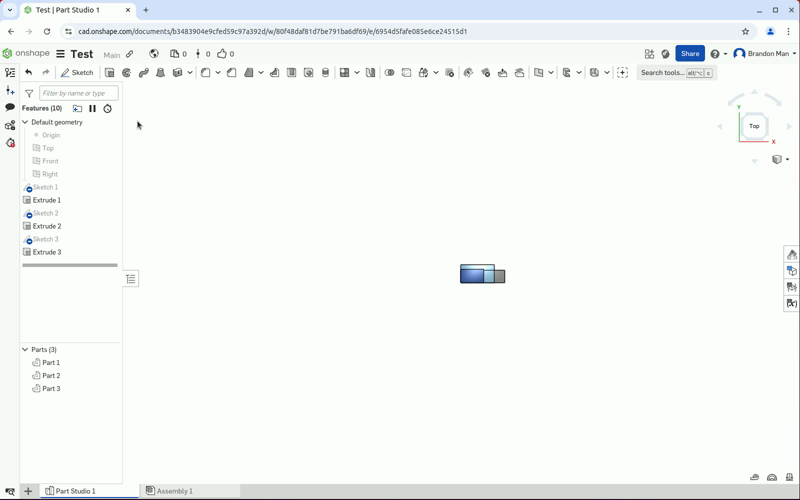
mouse_move(73, 189)
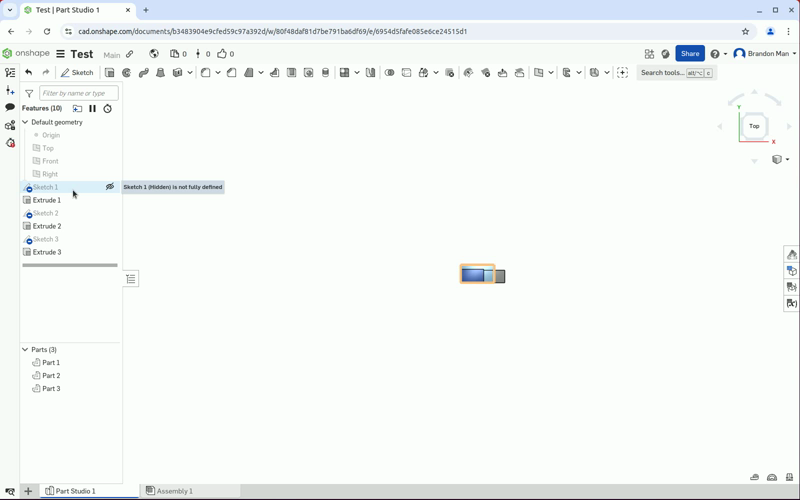
click(73, 189)
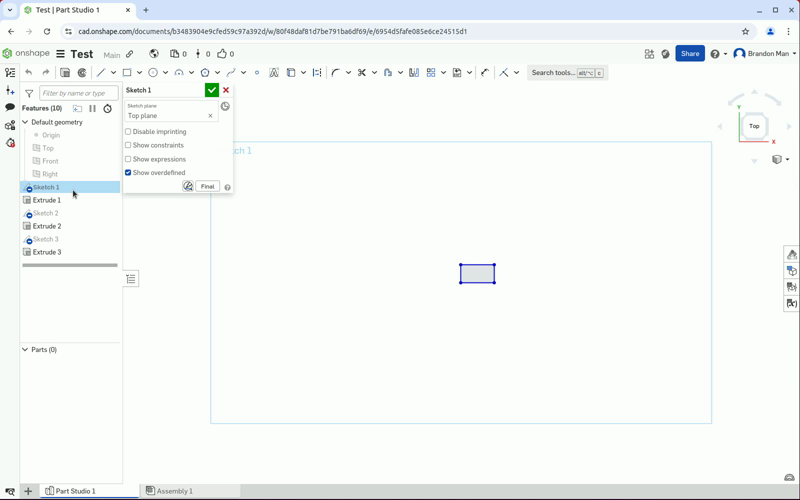
mouse_move(229, 92)
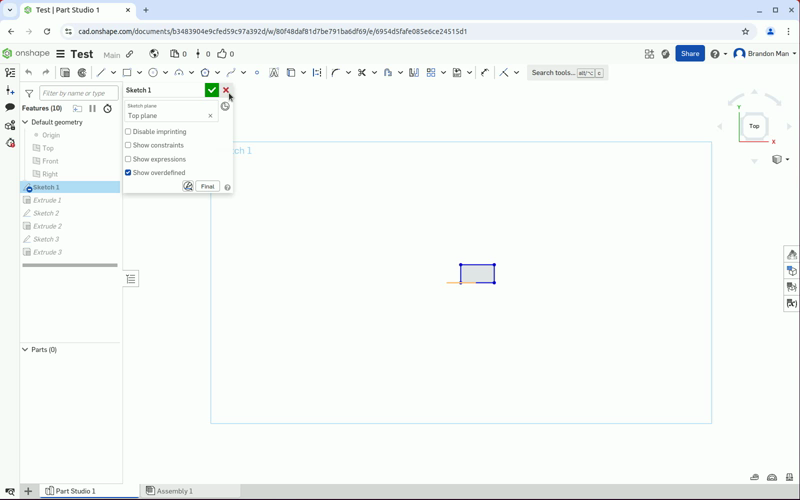
click(229, 92)
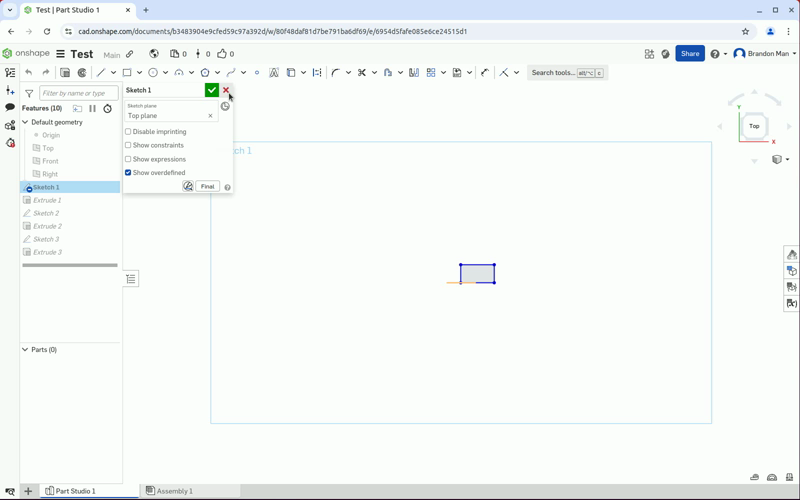
key(shift+s)
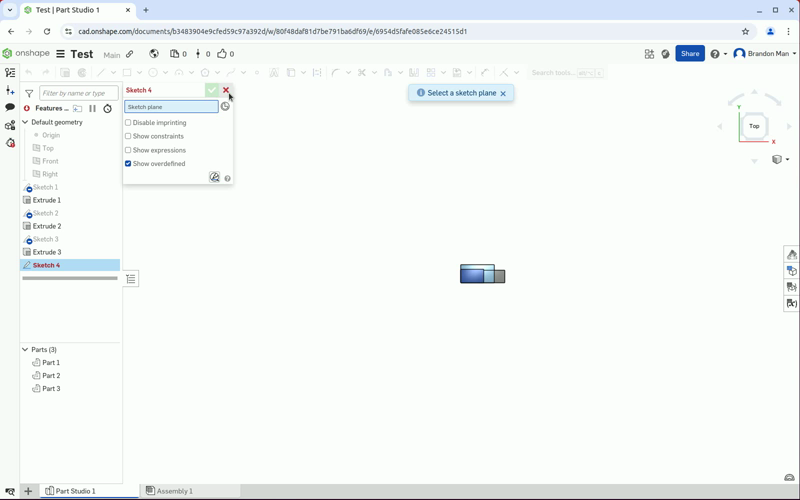
mouse_move(73, 150)
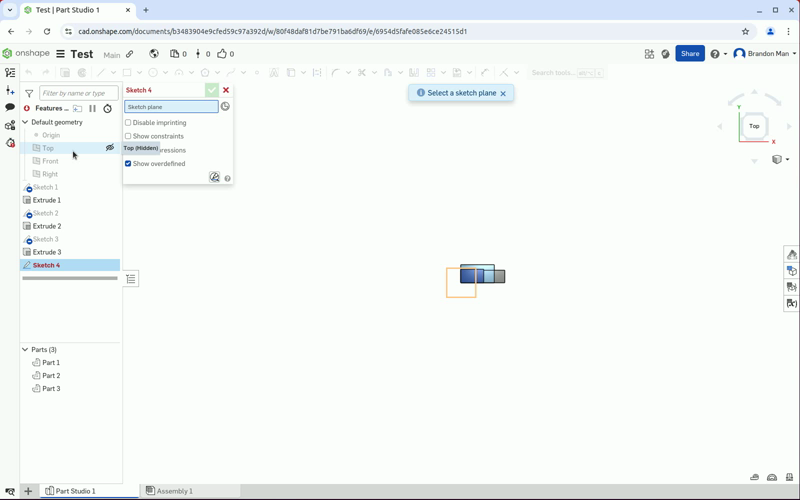
click(73, 150)
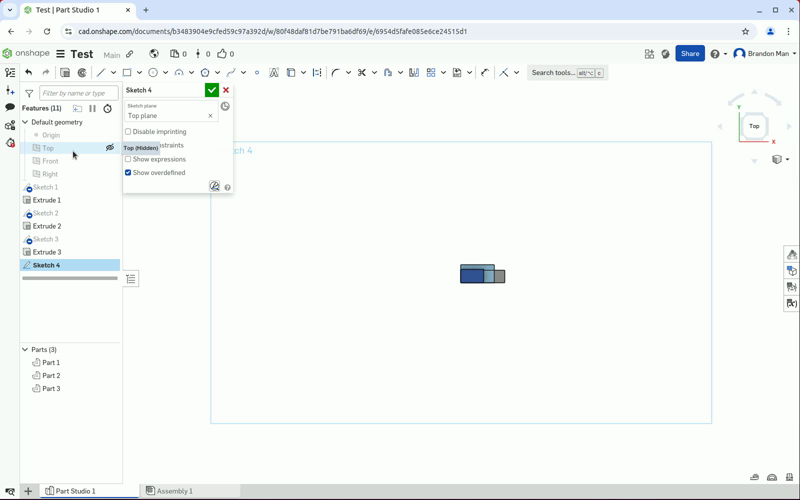
mouse_move(73, 352)
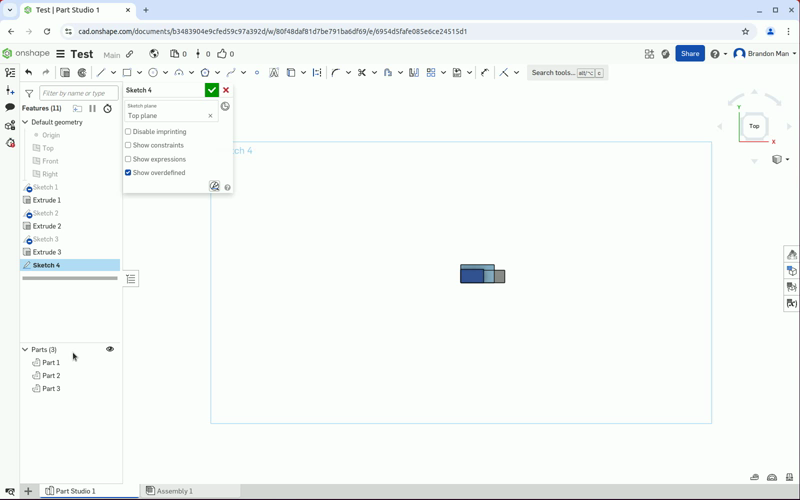
key(y)
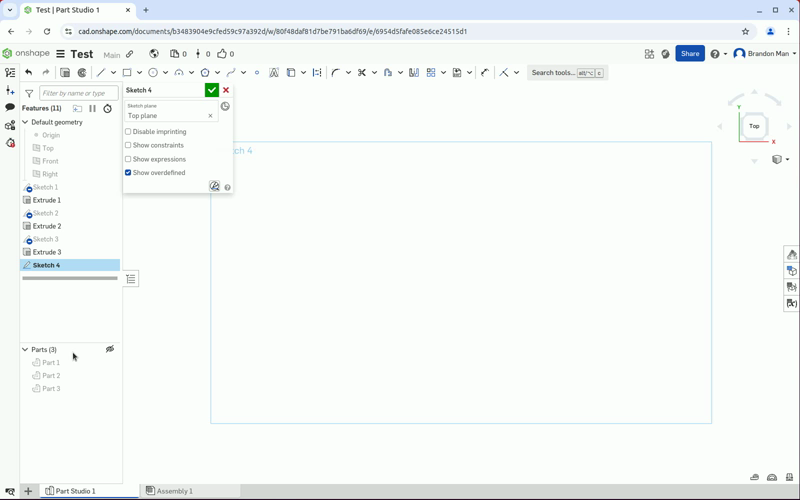
key(l)
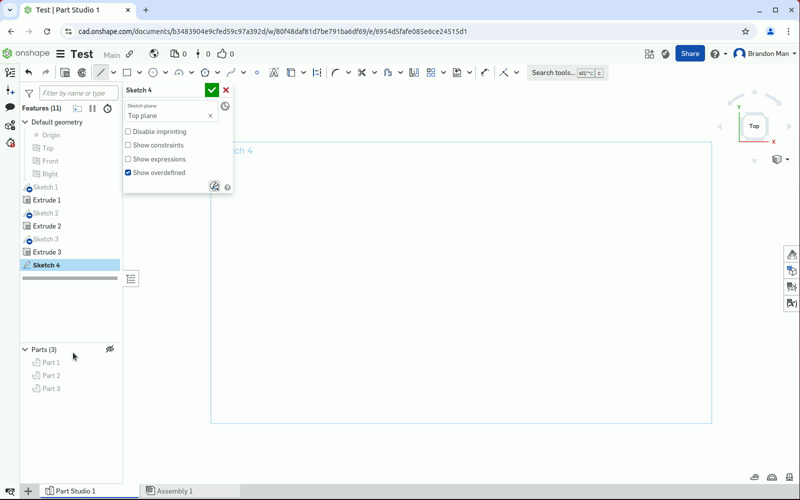
key_down(shift)
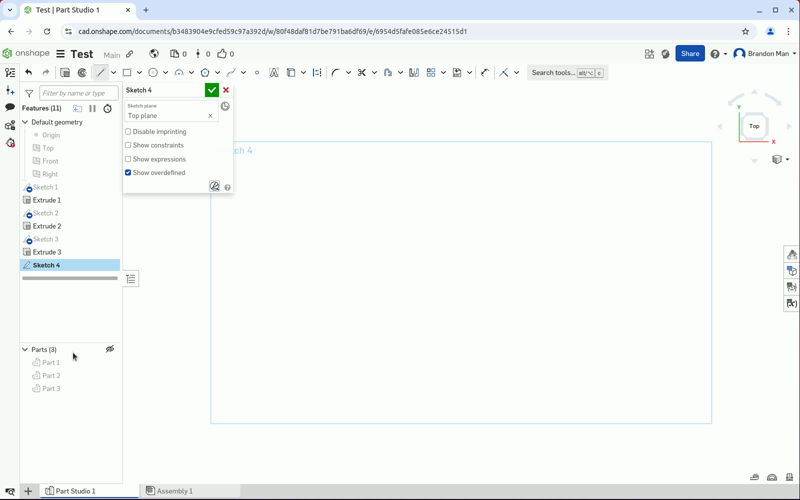
mouse_move(460, 282)
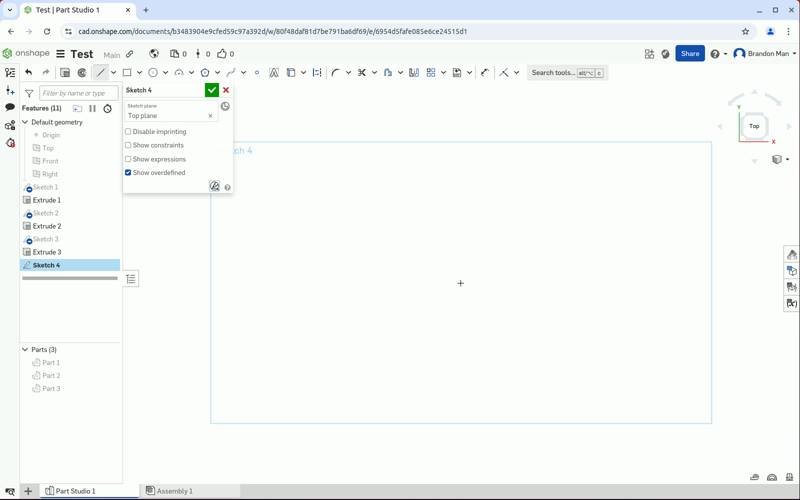
click(460, 282)
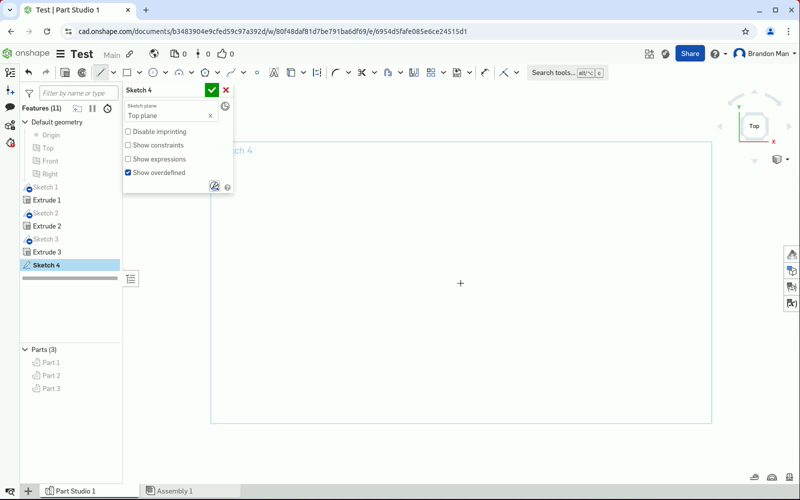
key_up(shift)
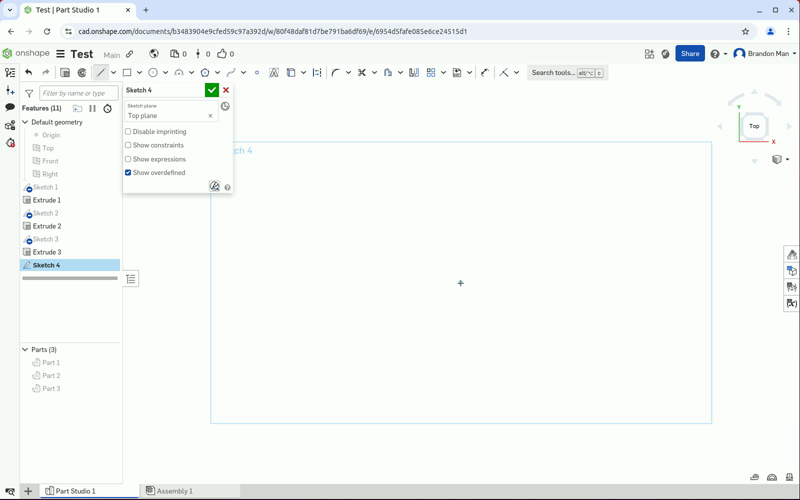
key_down(shift)
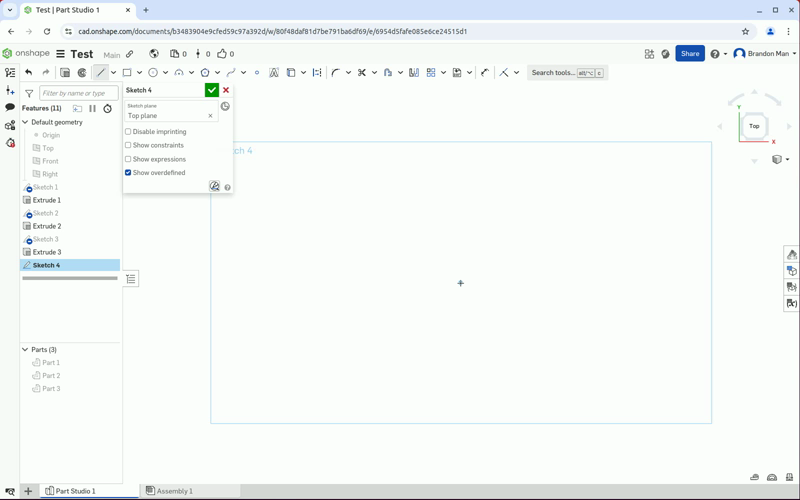
mouse_move(490, 282)
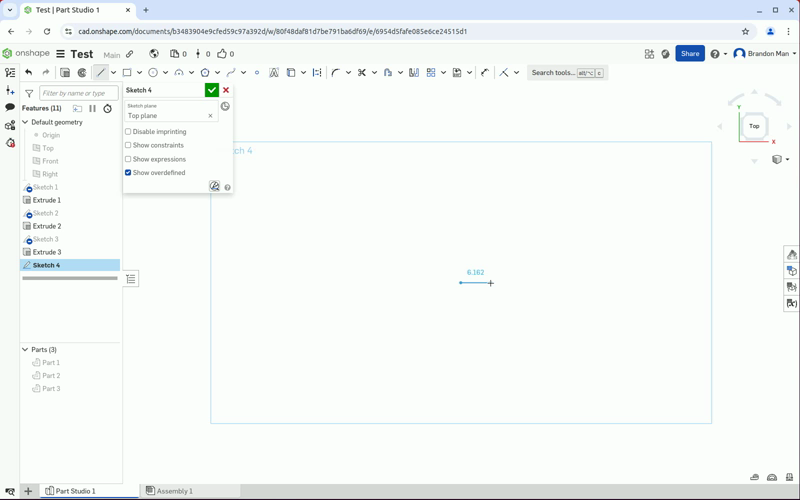
mouse_move(489, 282)
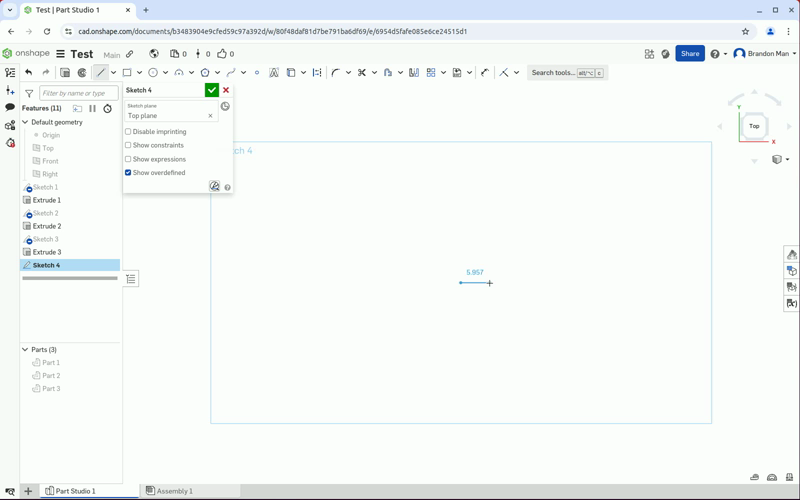
click(489, 282)
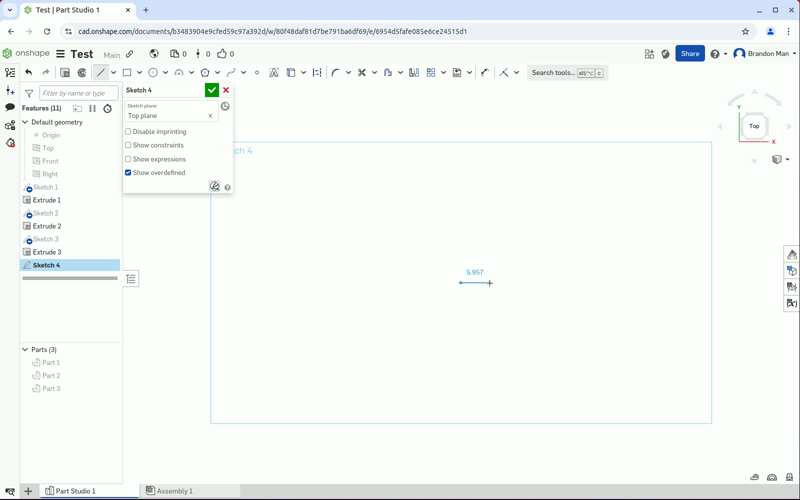
key_up(shift)
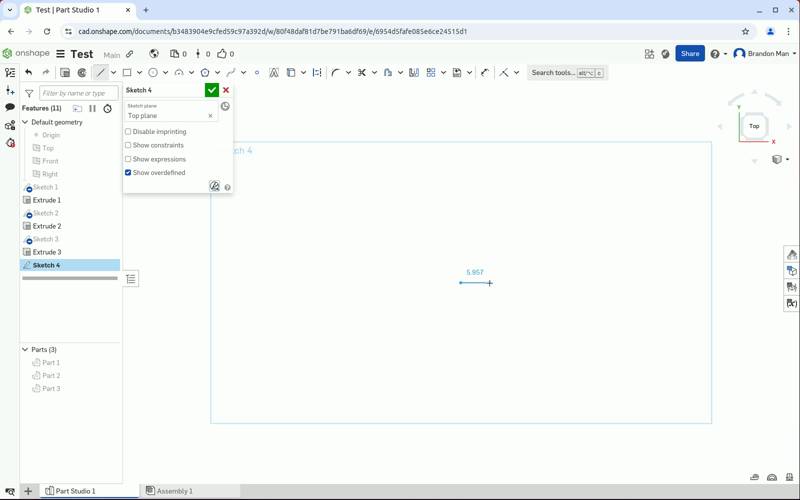
key_down(shift)
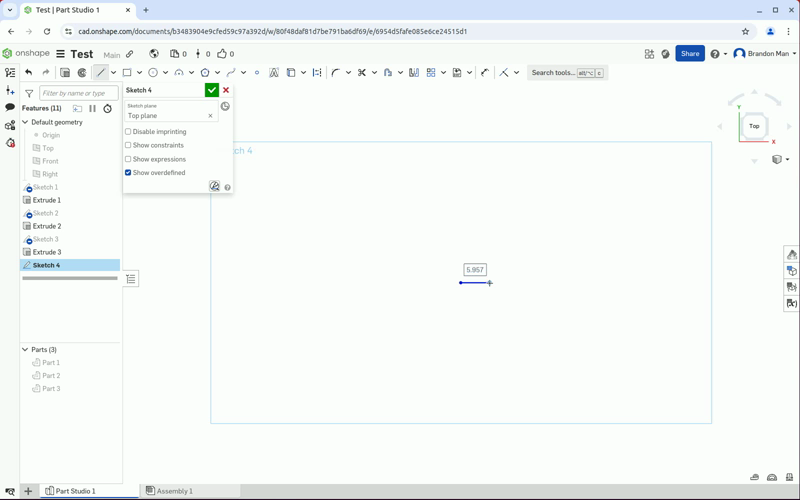
mouse_move(519, 282)
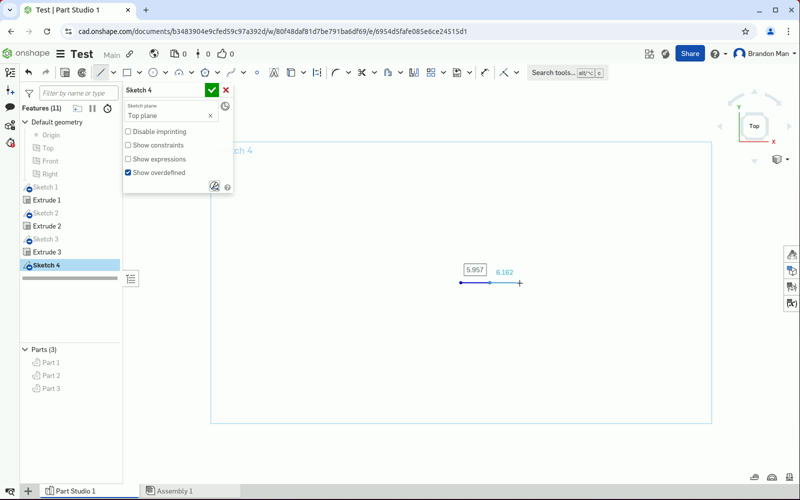
mouse_move(489, 276)
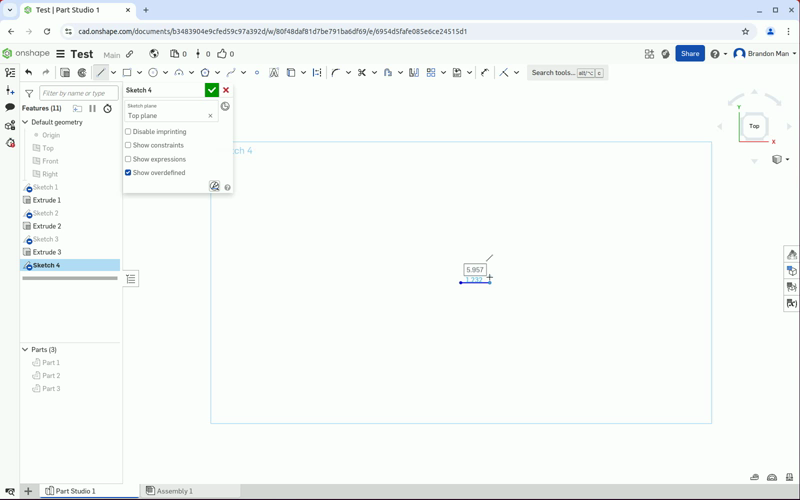
scroll(6)
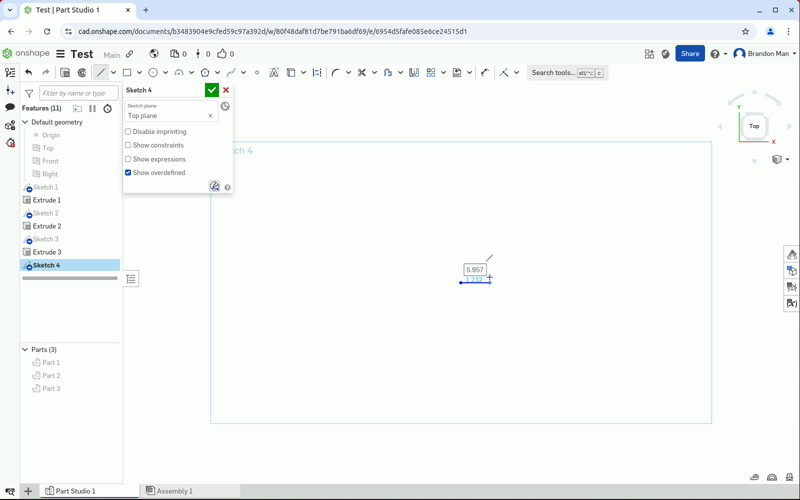
scroll(6)
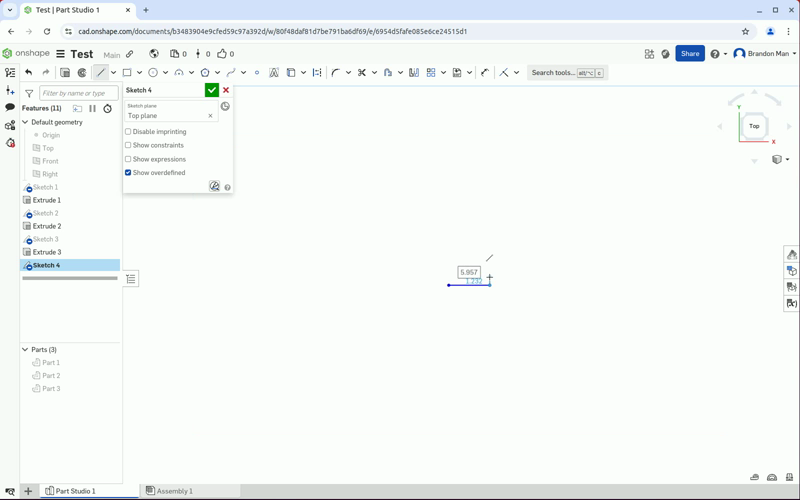
scroll(6)
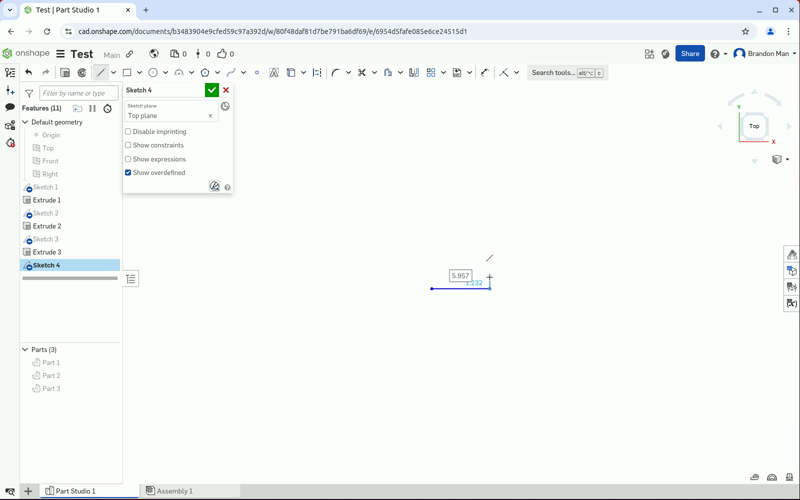
scroll(6)
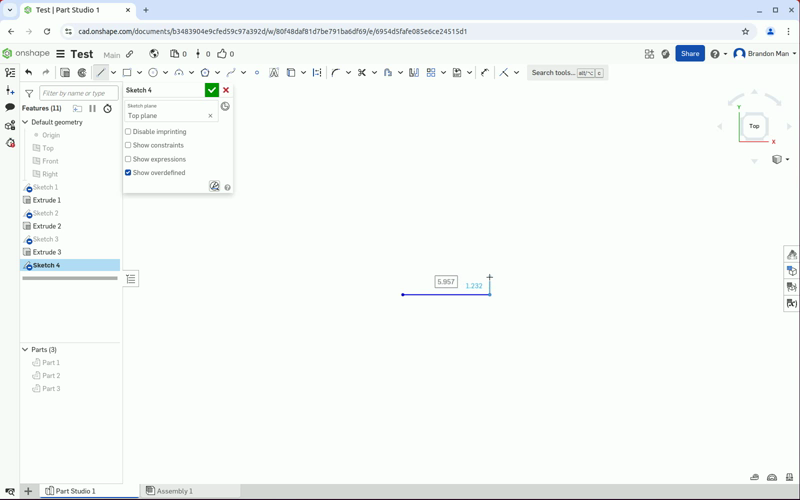
scroll(6)
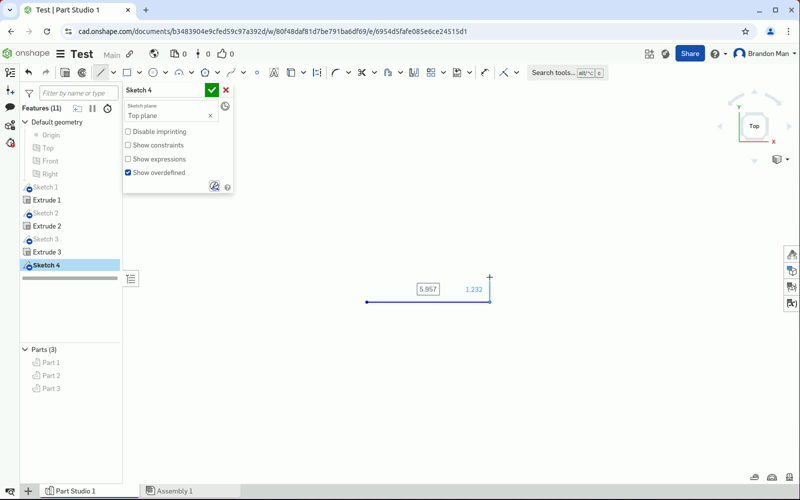
scroll(6)
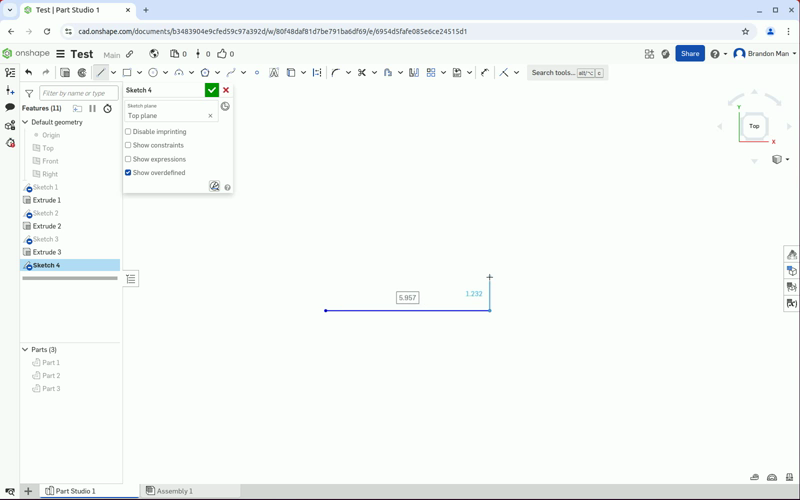
scroll(6)
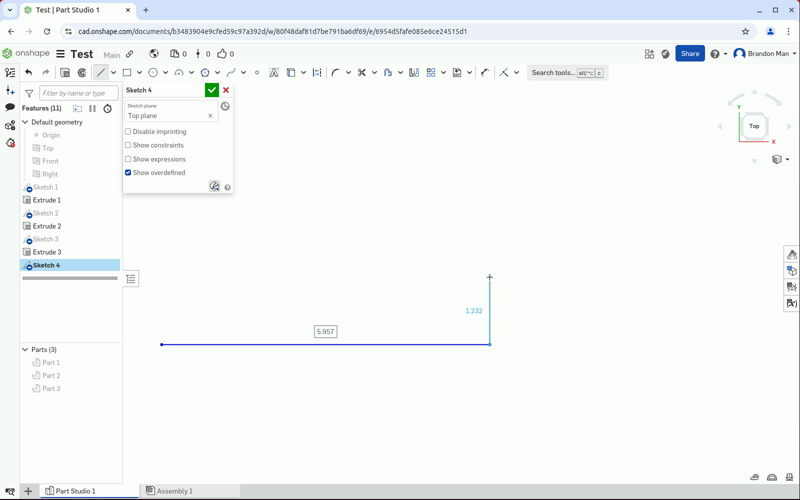
click(489, 276)
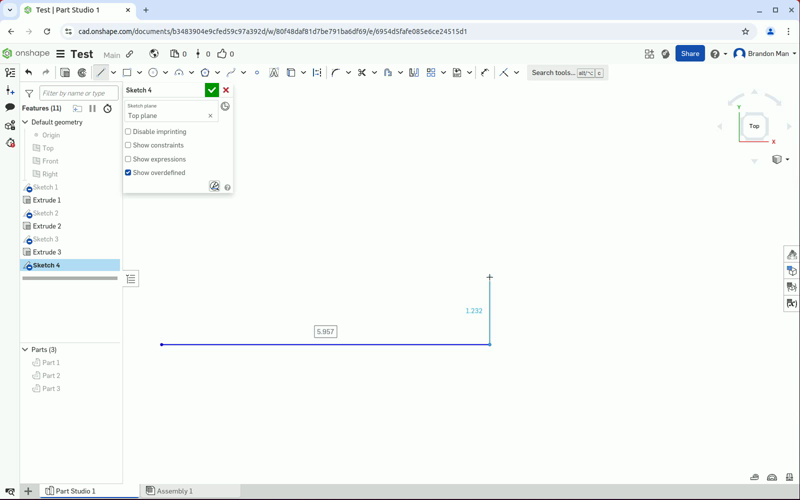
scroll(-6)
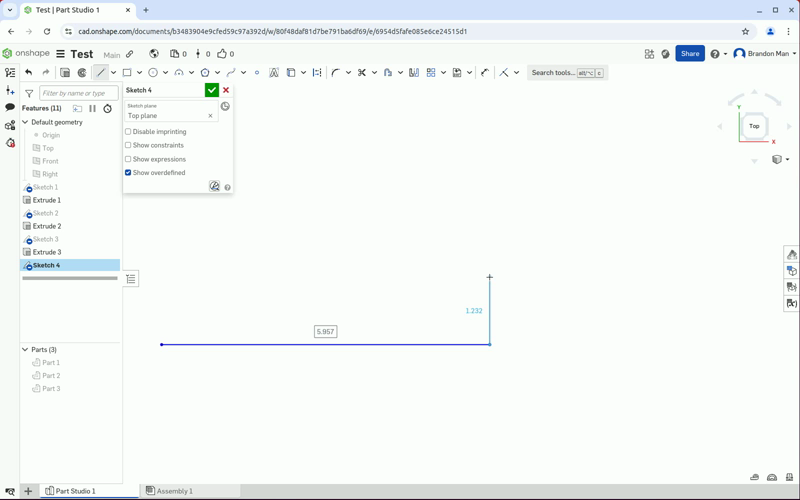
scroll(-6)
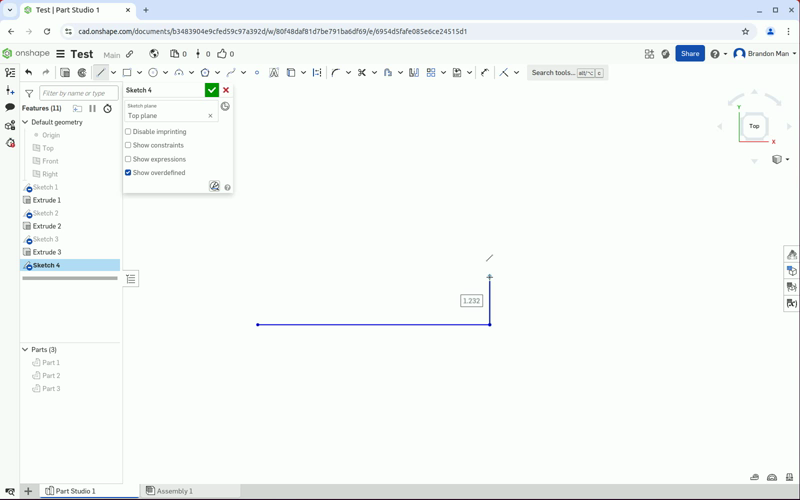
scroll(-6)
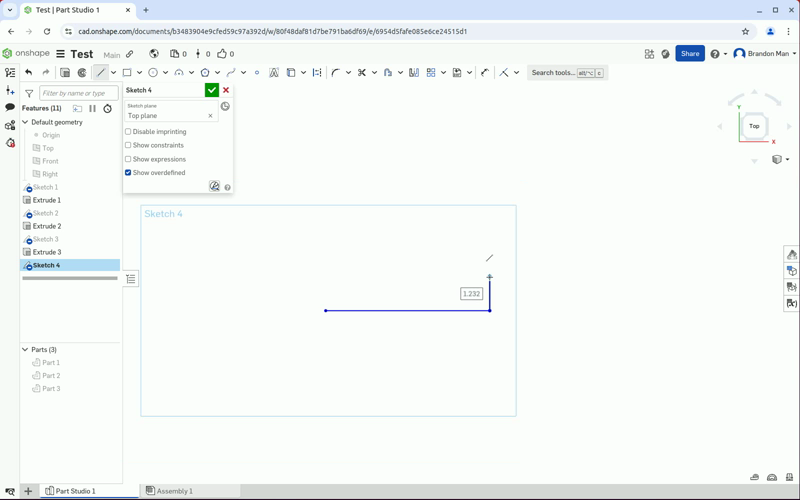
scroll(-6)
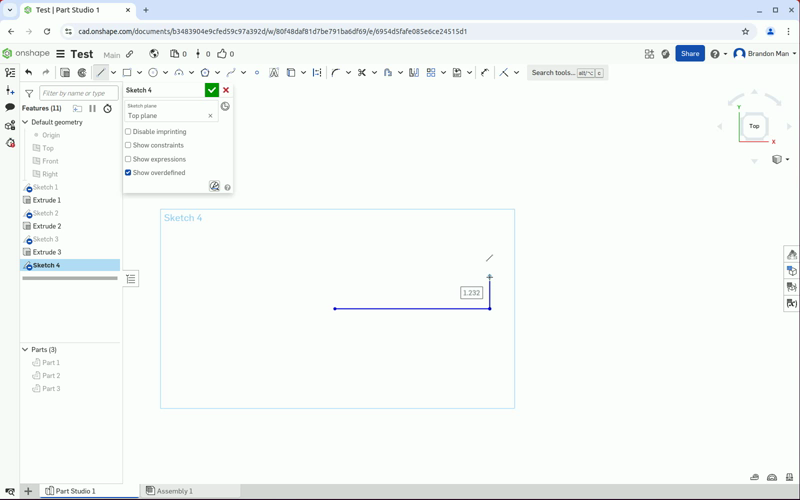
scroll(-6)
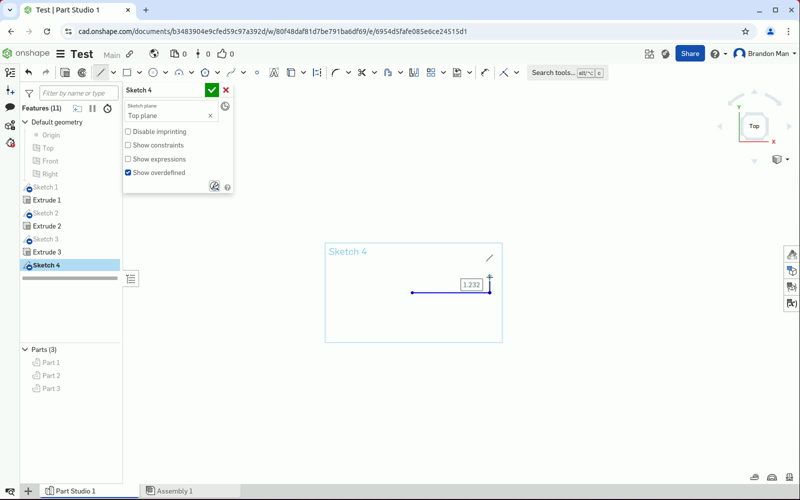
scroll(-6)
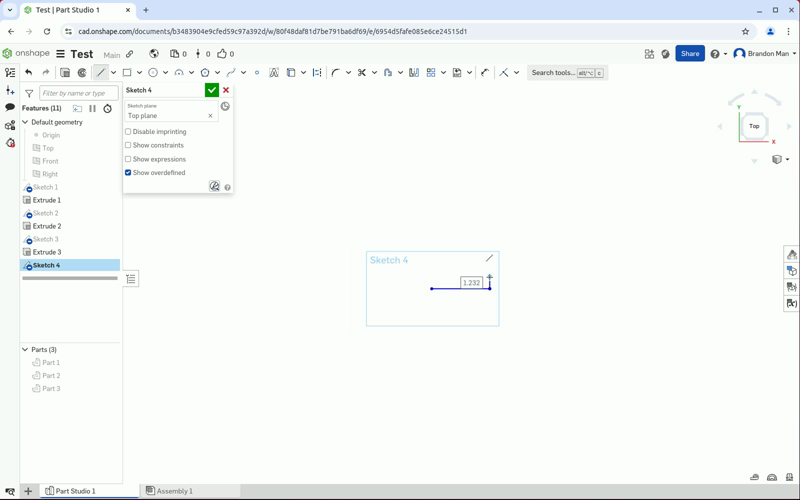
scroll(-6)
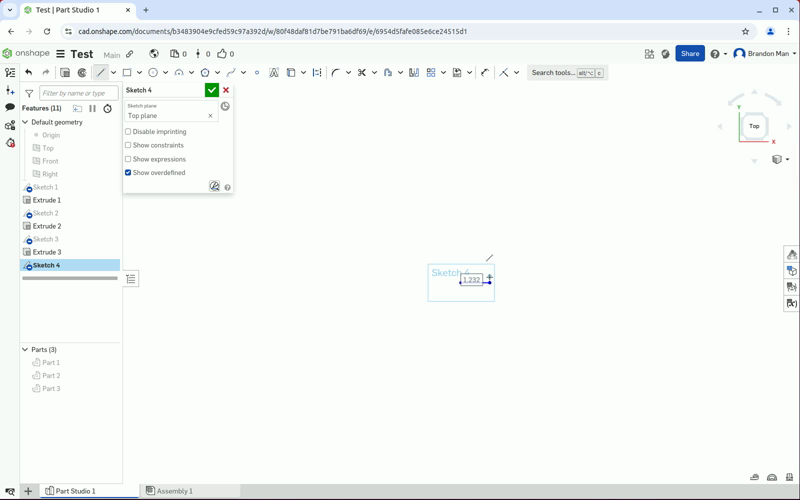
key_up(shift)
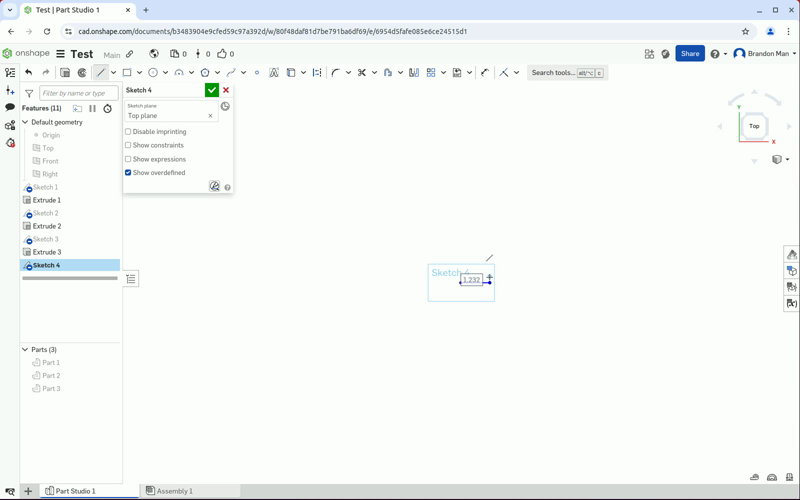
key_down(shift)
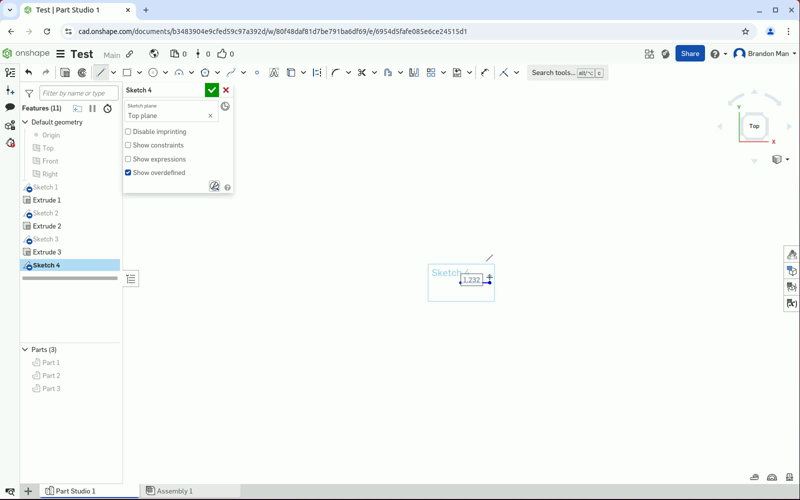
mouse_move(519, 276)
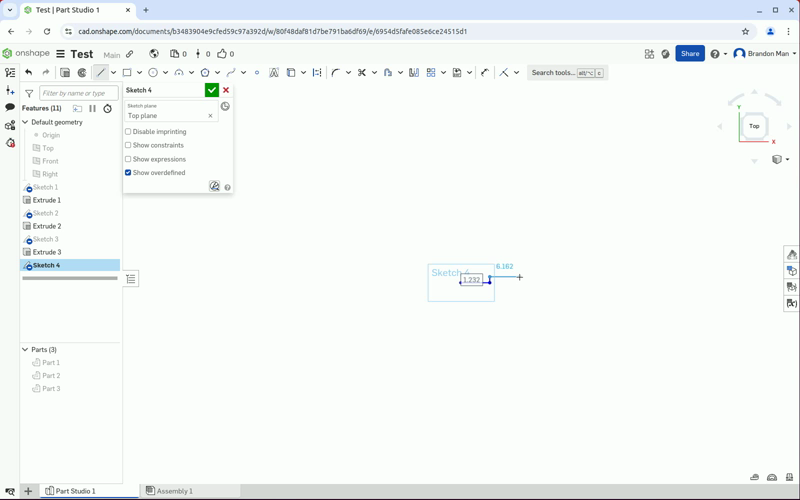
mouse_move(460, 276)
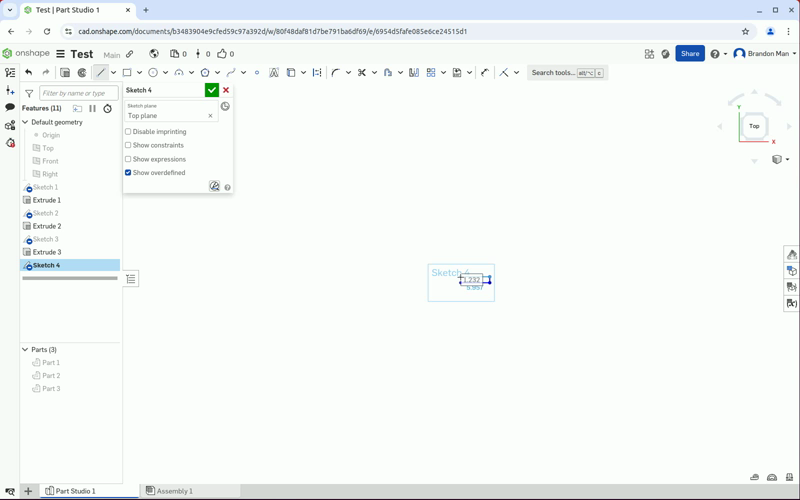
click(460, 276)
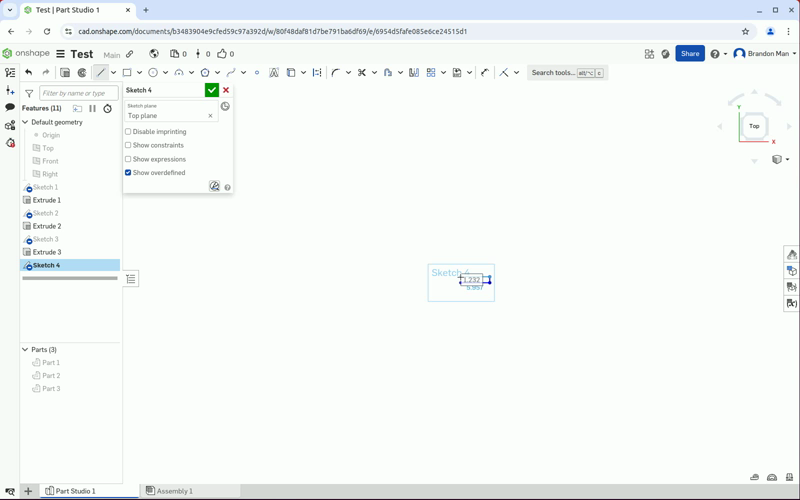
key_up(shift)
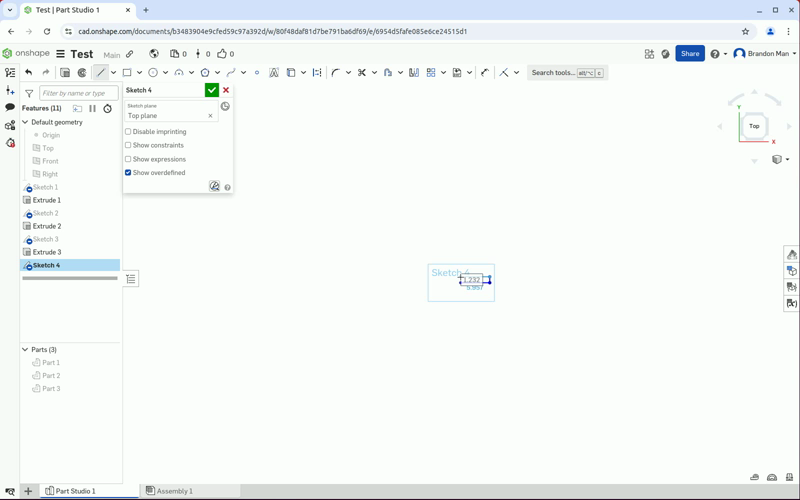
mouse_move(490, 276)
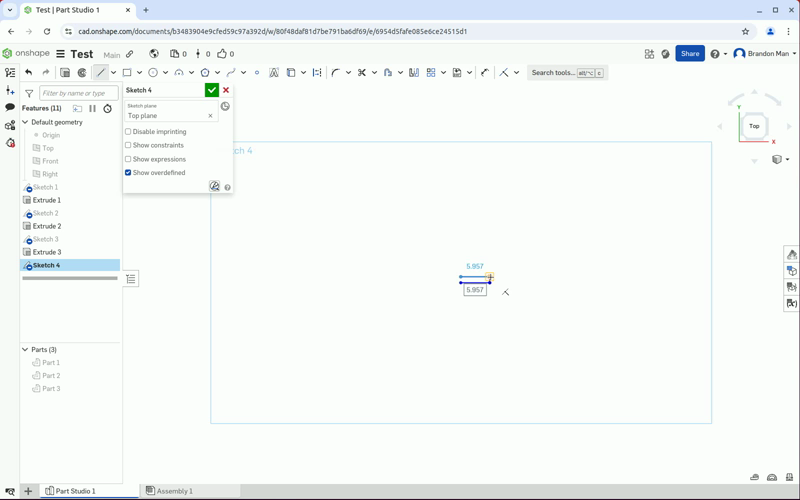
key_down(shift)
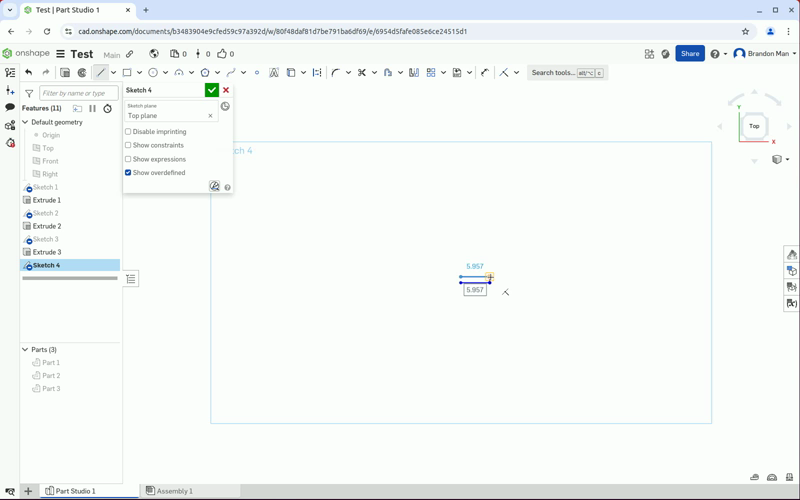
mouse_move(460, 282)
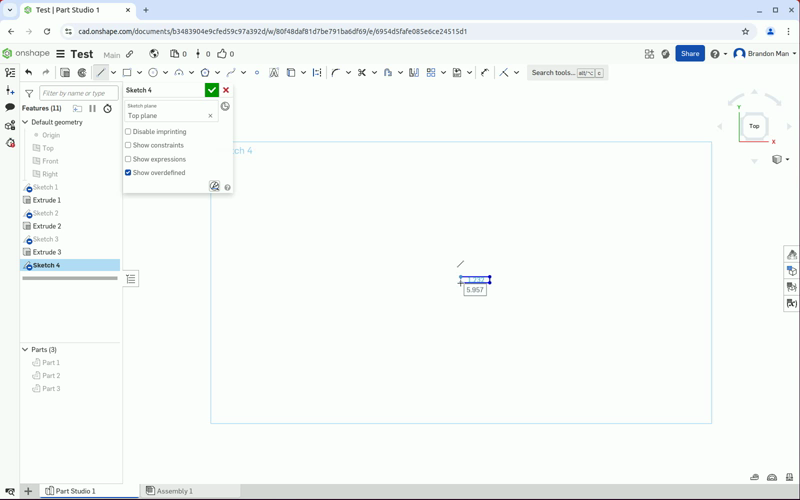
scroll(6)
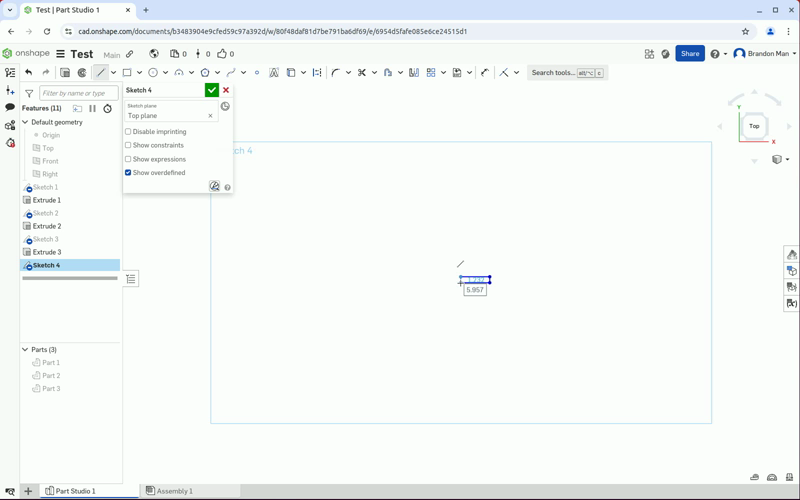
scroll(6)
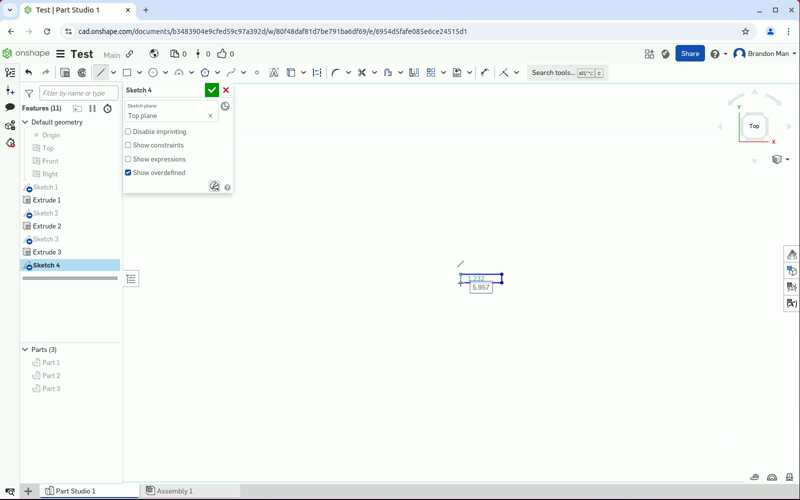
scroll(6)
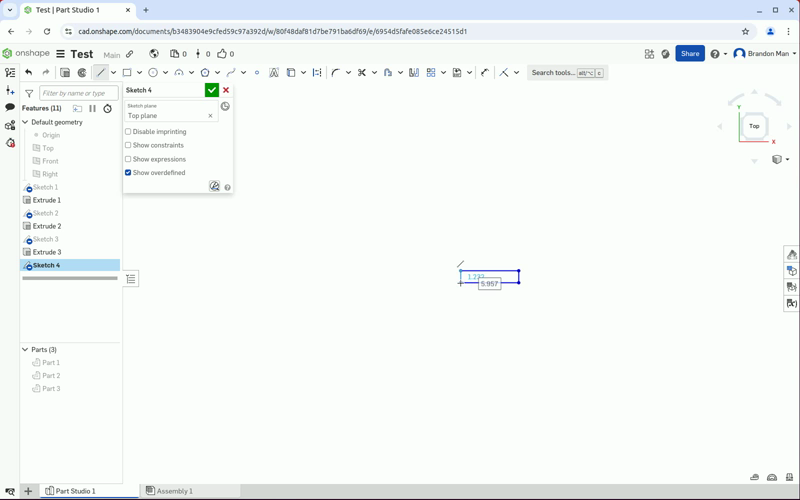
scroll(6)
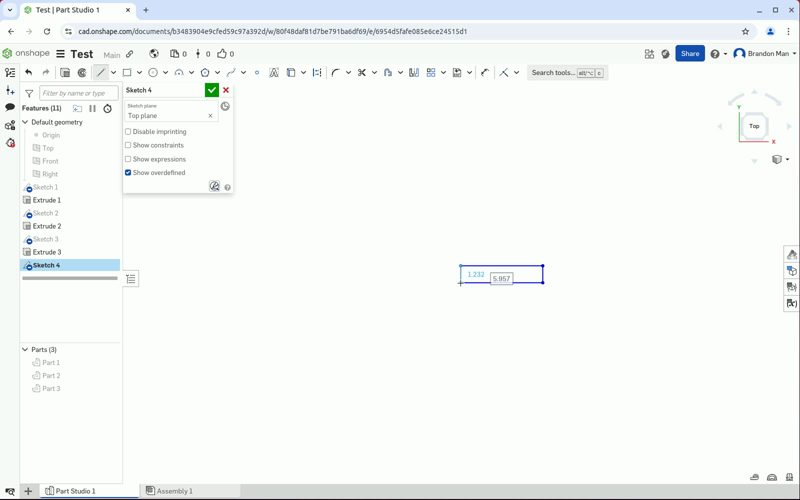
scroll(6)
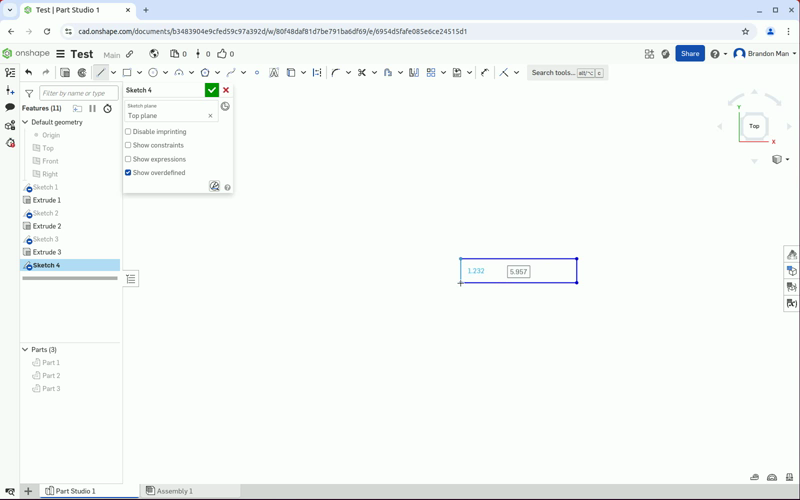
scroll(6)
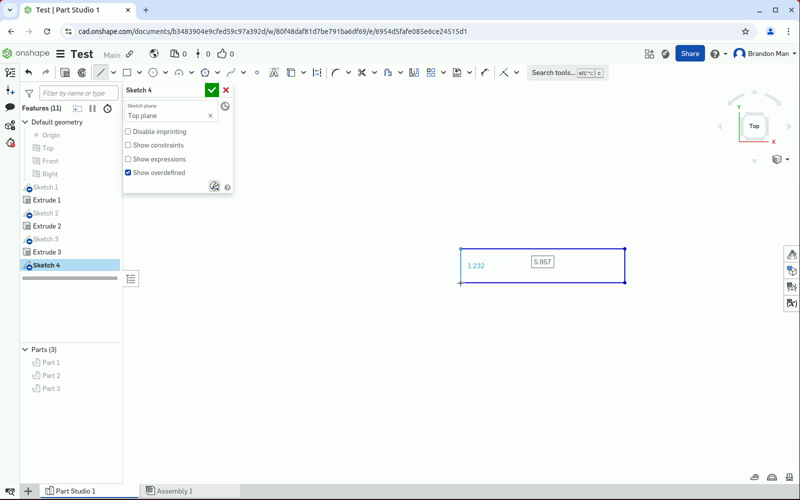
scroll(6)
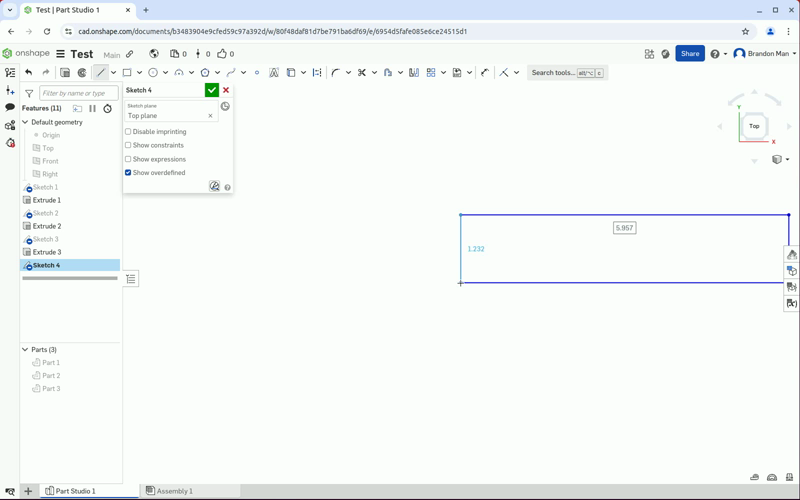
key_up(shift)
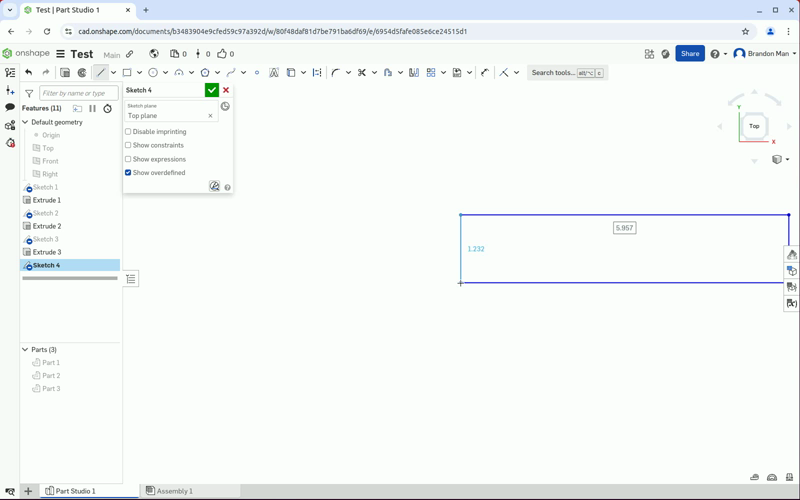
click(460, 282)
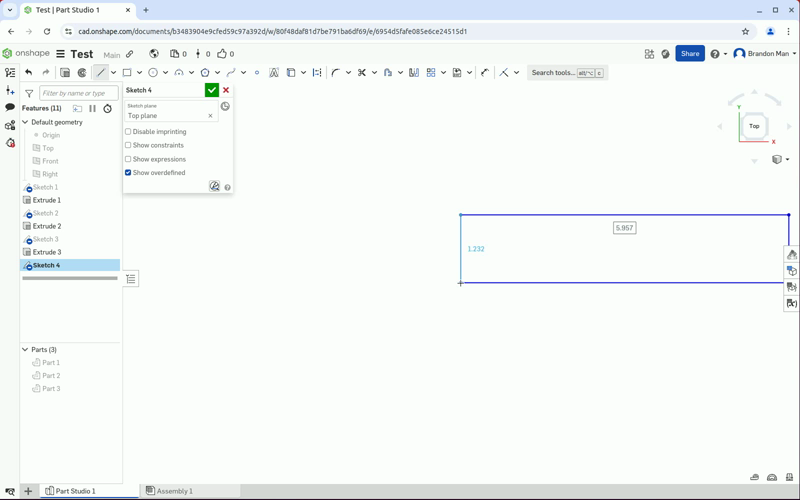
scroll(-6)
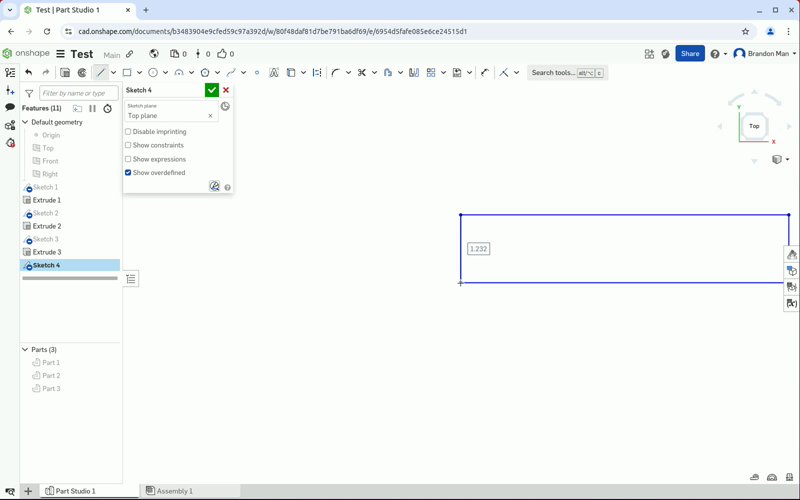
scroll(-6)
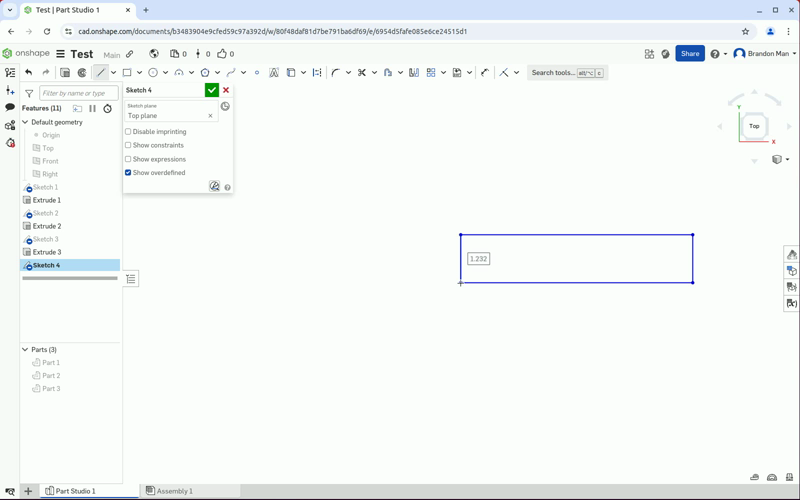
scroll(-6)
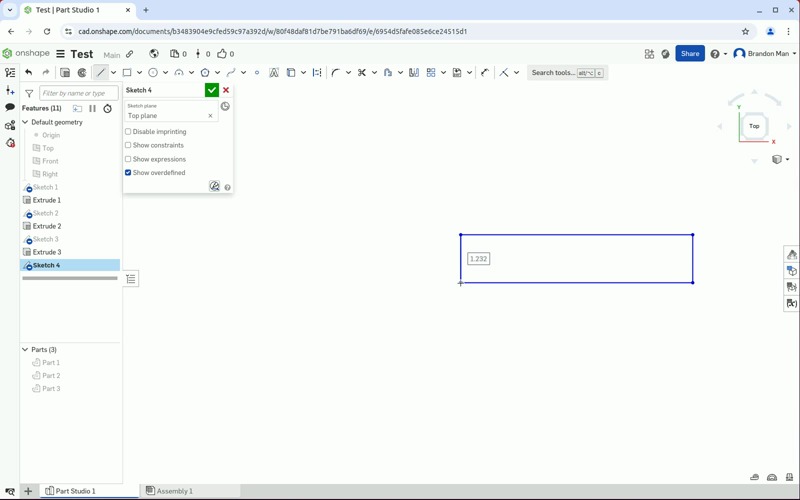
scroll(-6)
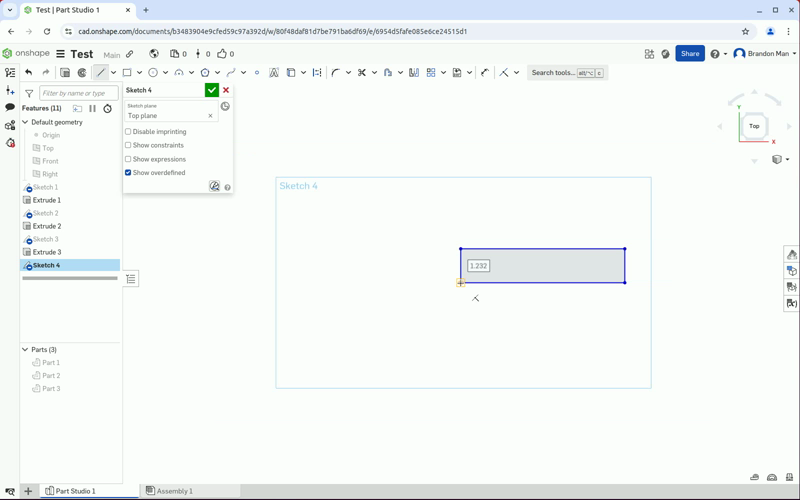
scroll(-6)
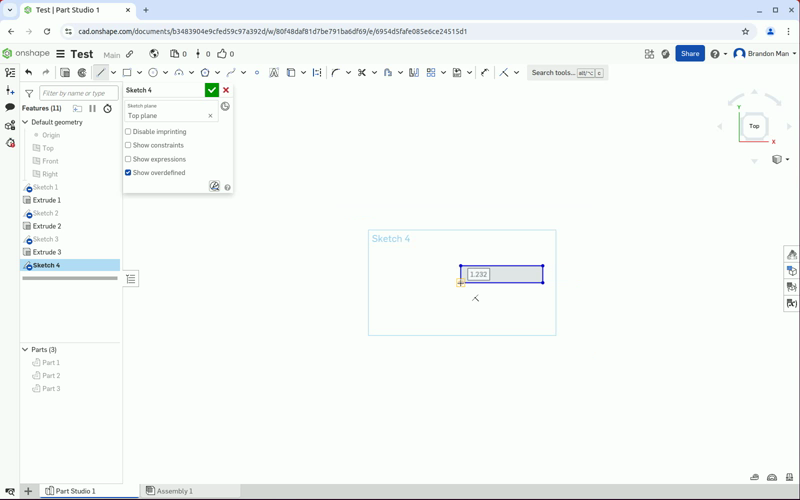
scroll(-6)
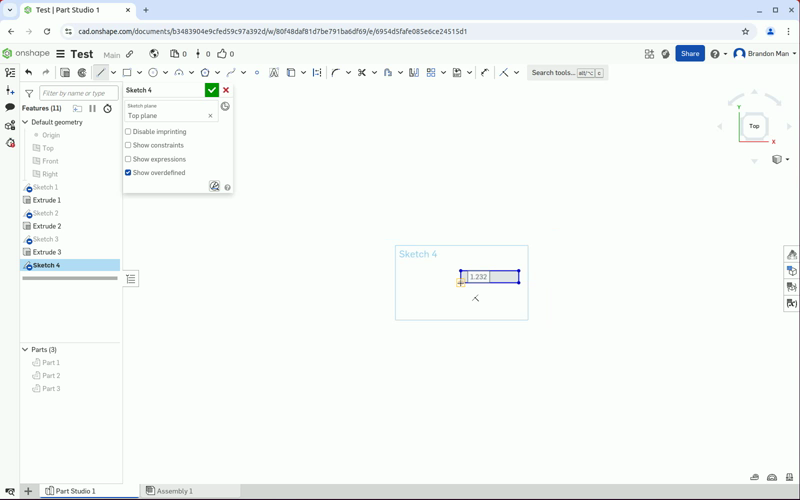
scroll(-6)
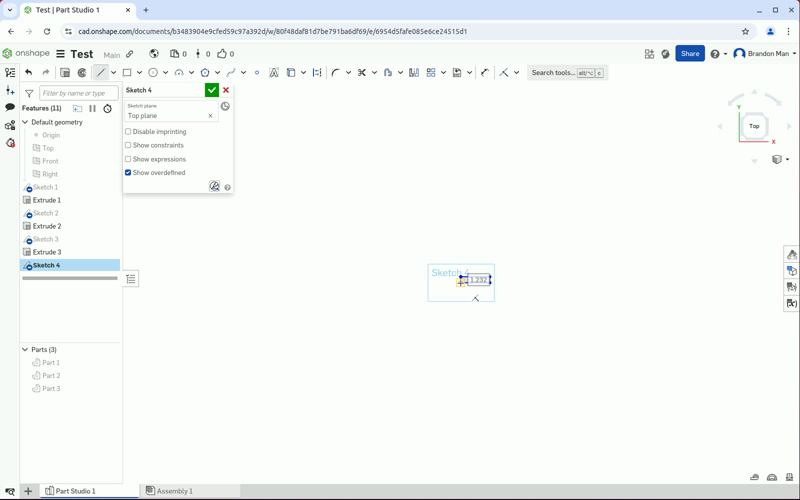
key(esc)
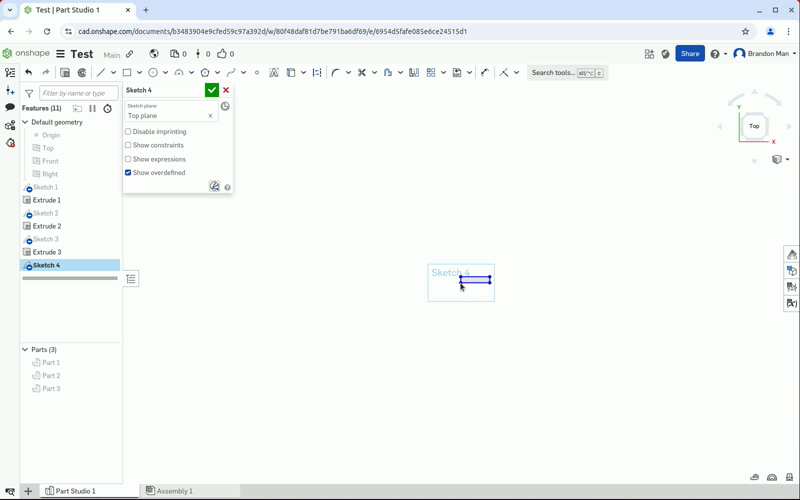
mouse_move(462, 279)
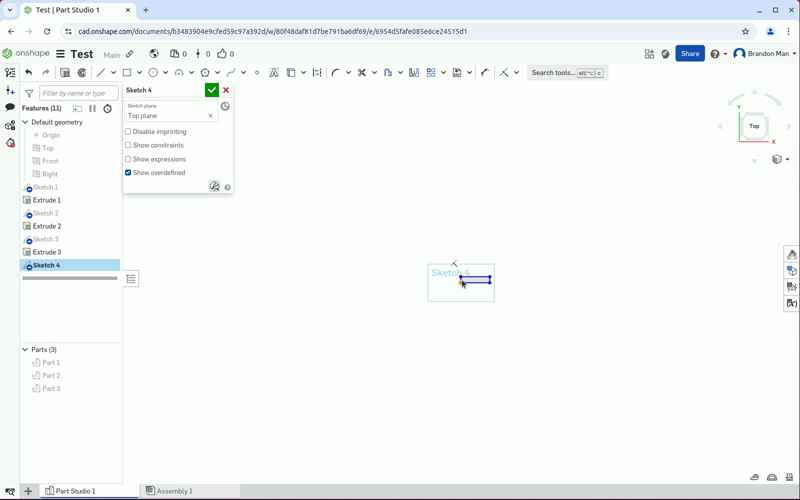
scroll(6)
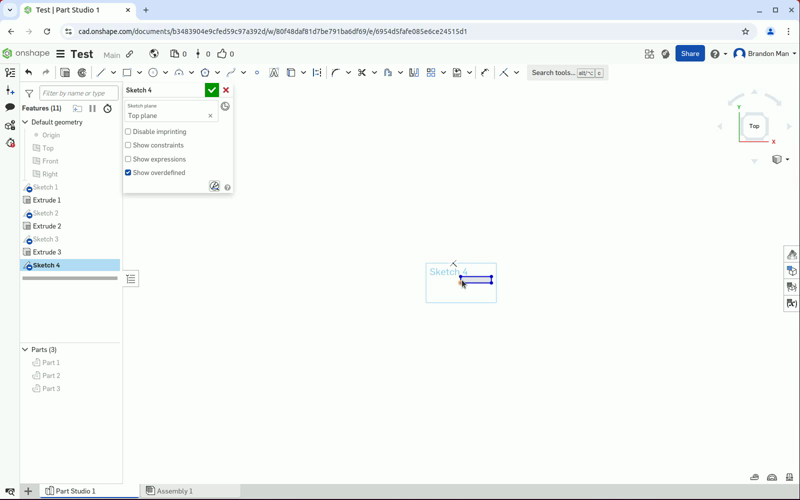
scroll(6)
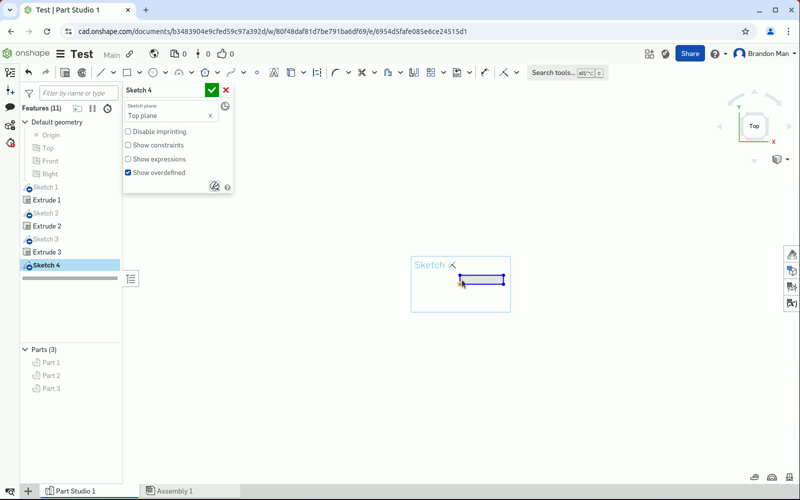
scroll(6)
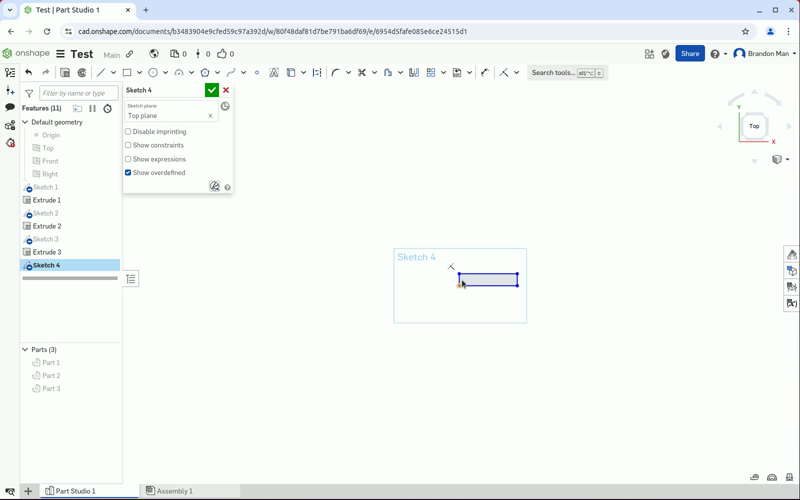
scroll(6)
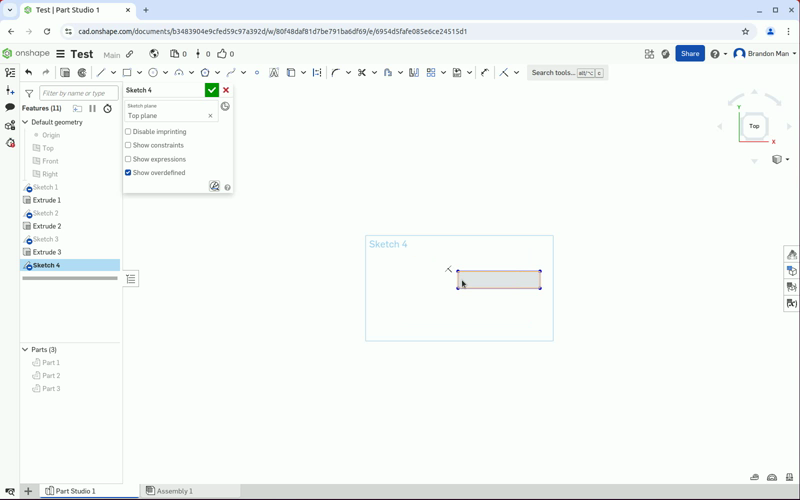
scroll(6)
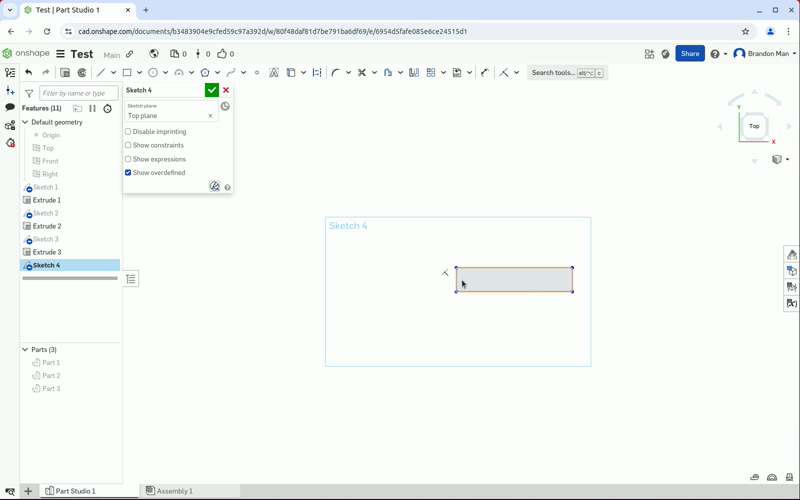
scroll(6)
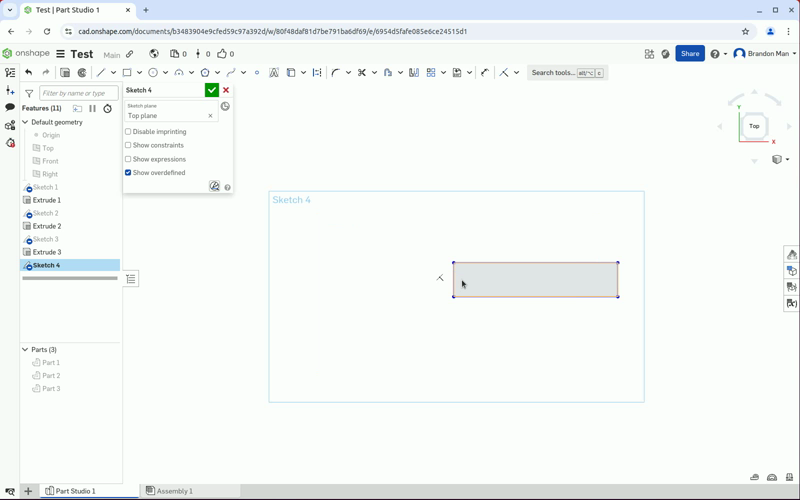
scroll(6)
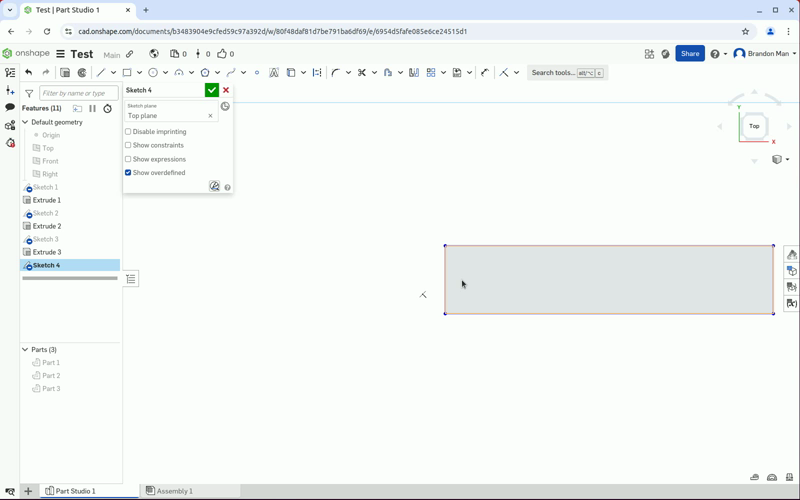
click(462, 279)
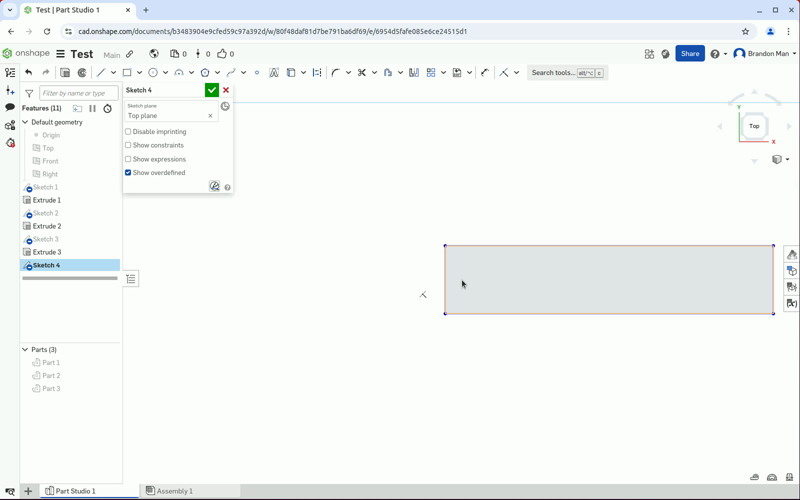
scroll(-6)
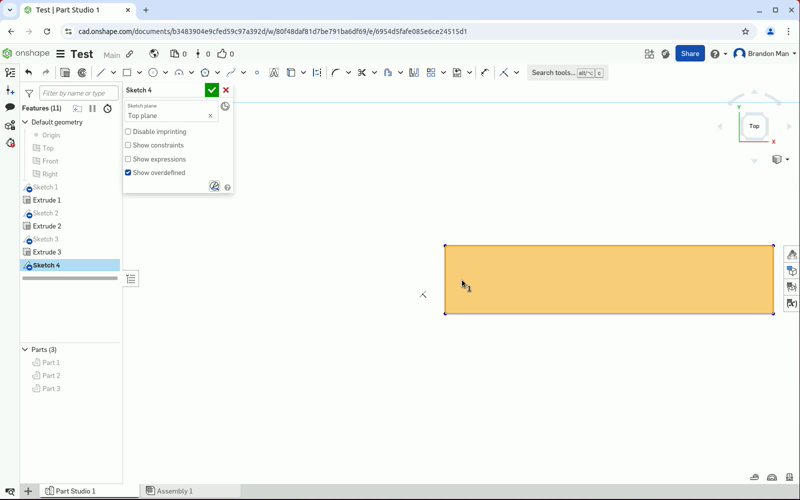
scroll(-6)
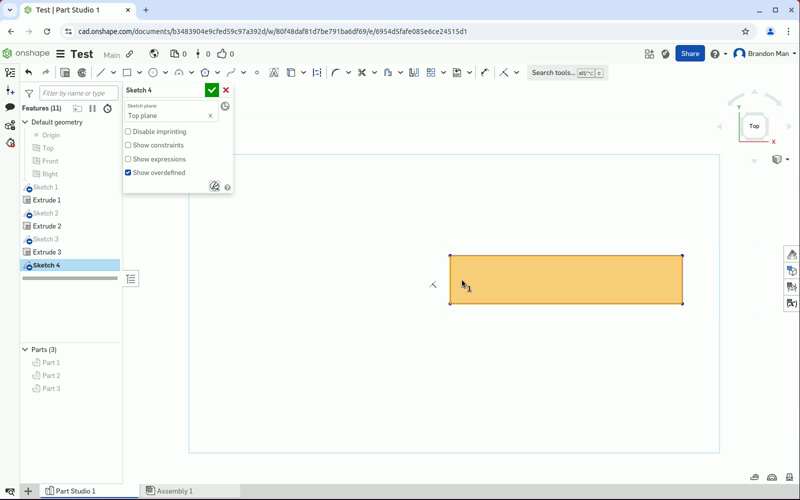
scroll(-6)
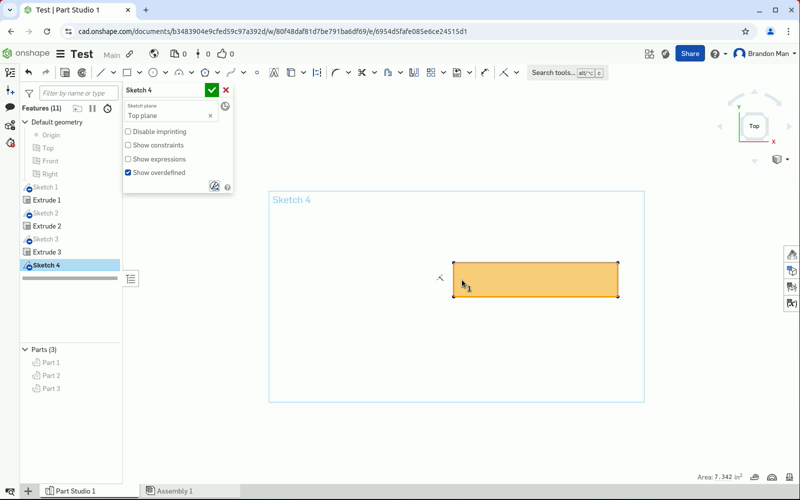
scroll(-6)
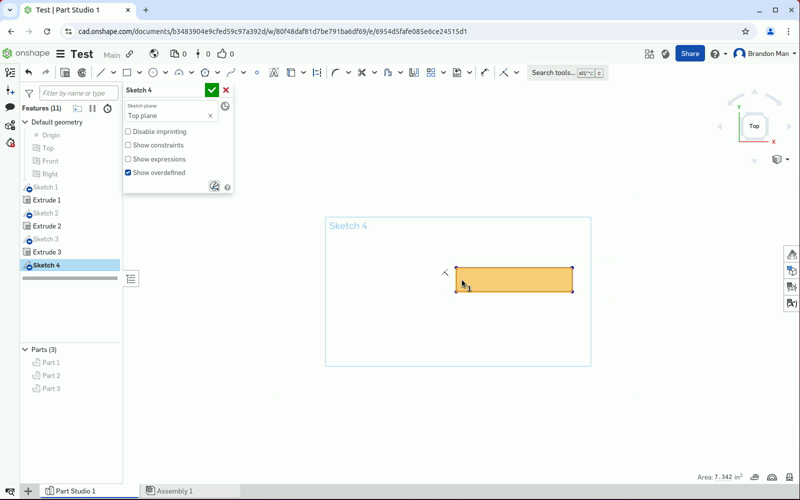
scroll(-6)
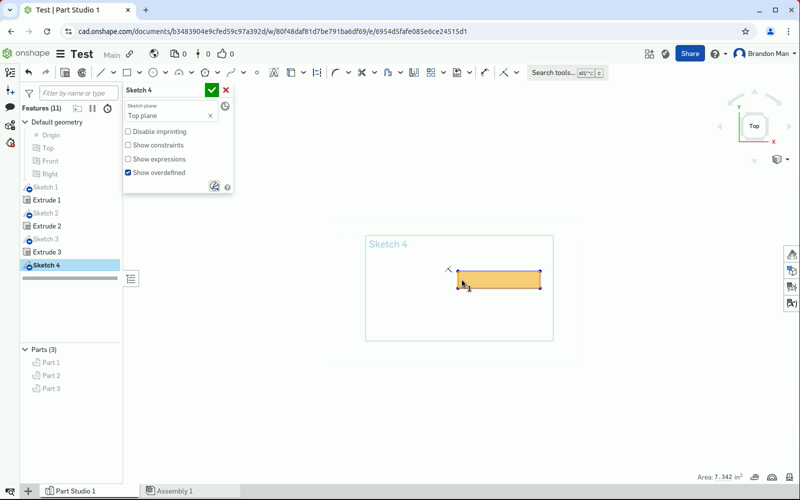
scroll(-6)
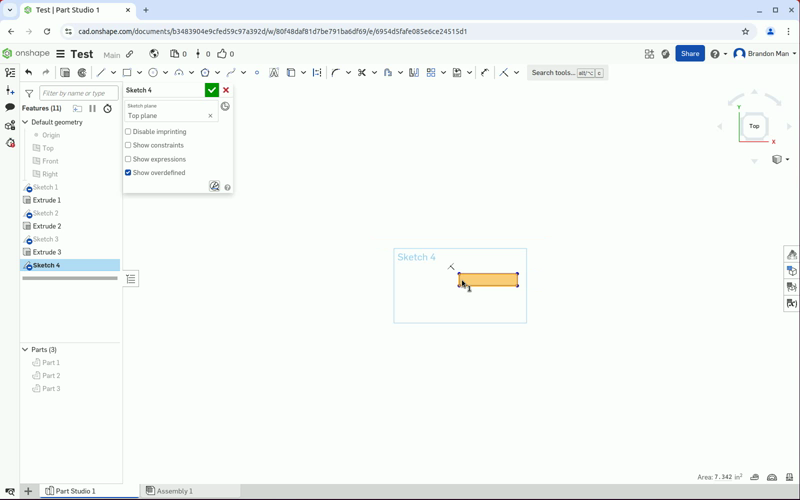
scroll(-6)
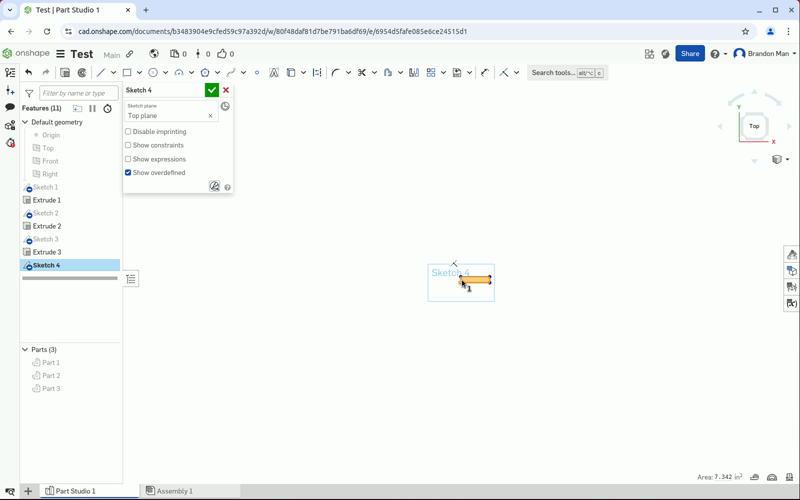
mouse_move(73, 352)
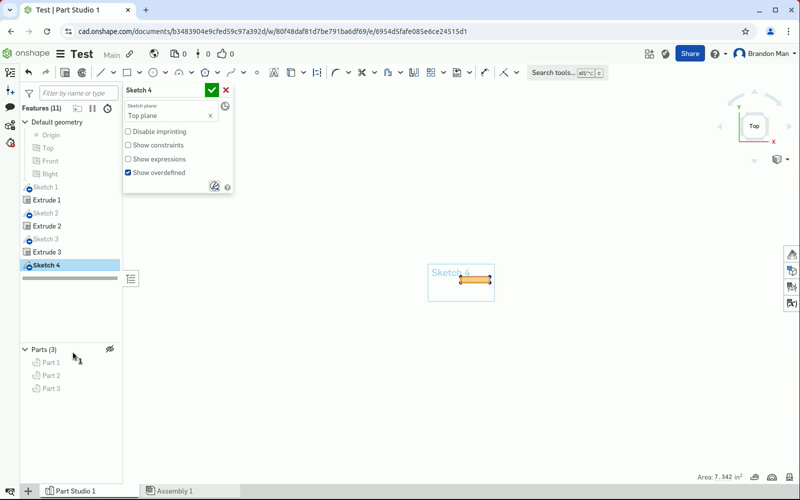
key(shift+y)
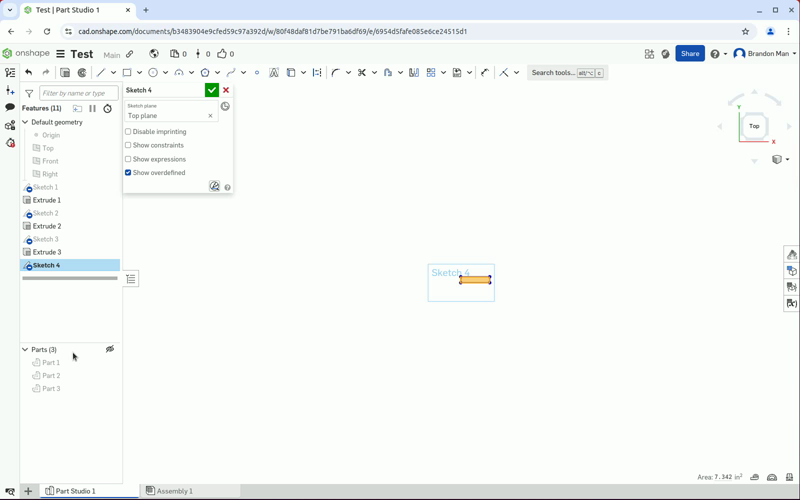
key(shift+e)
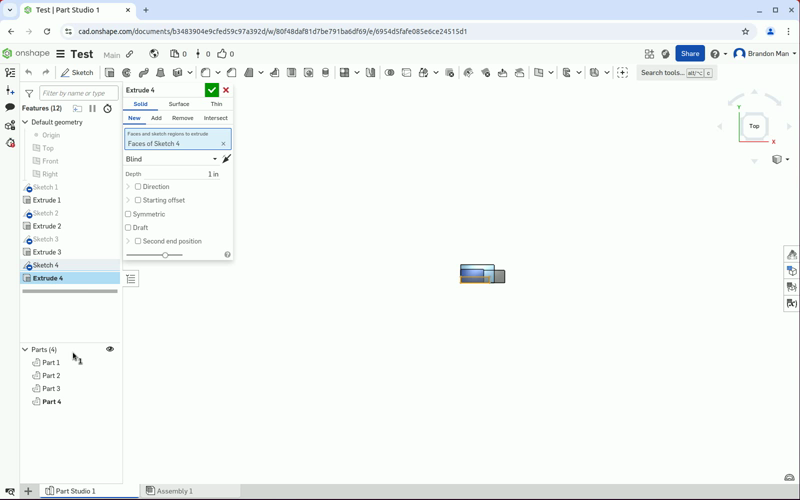
mouse_move(143, 106)
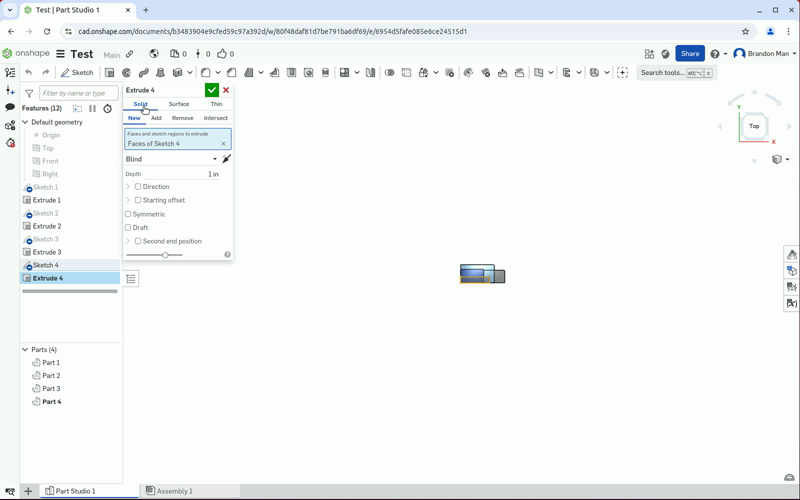
click(143, 106)
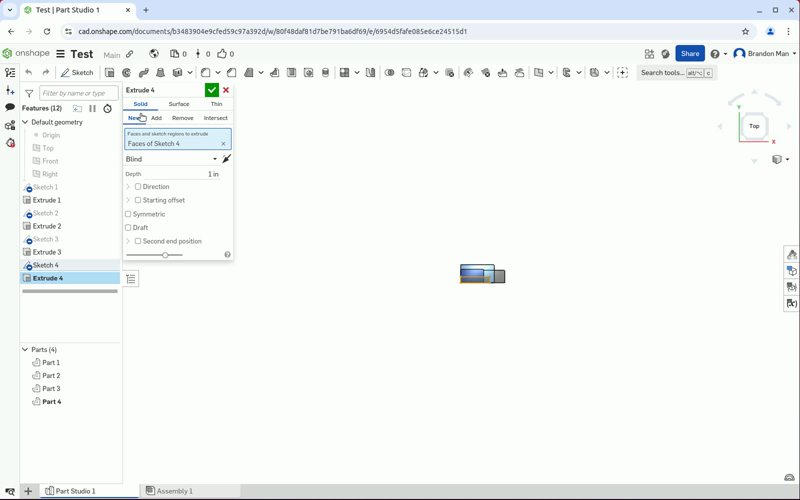
mouse_move(137, 120)
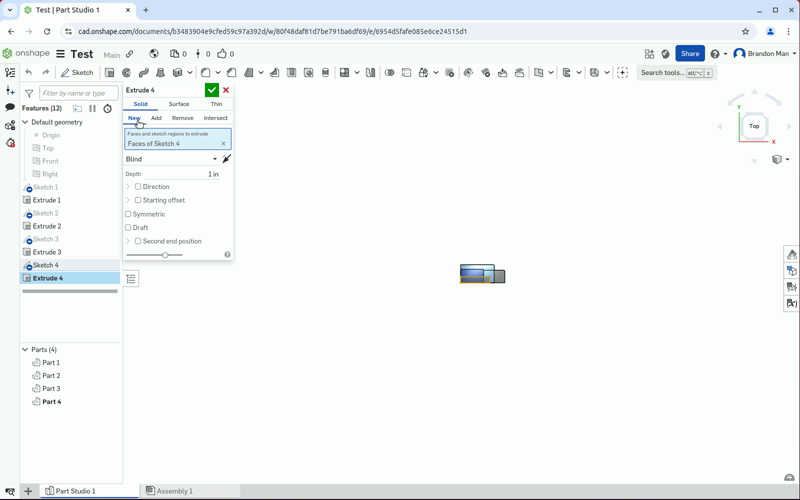
click(137, 120)
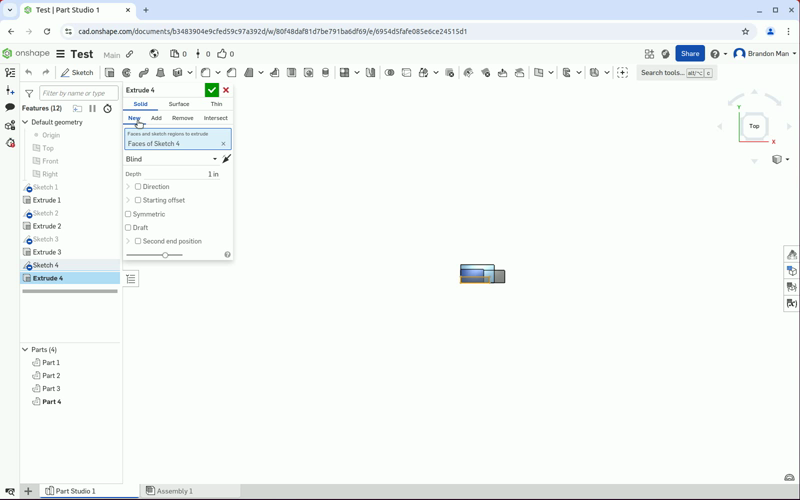
key(tab, 4)
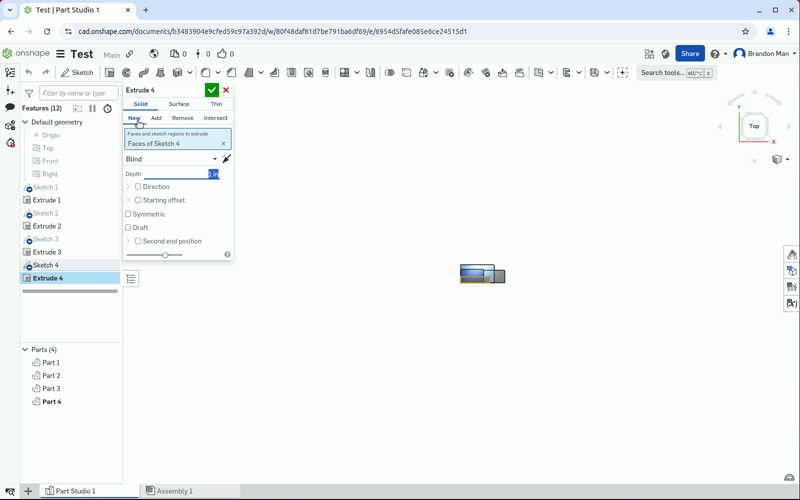
text(2.166)
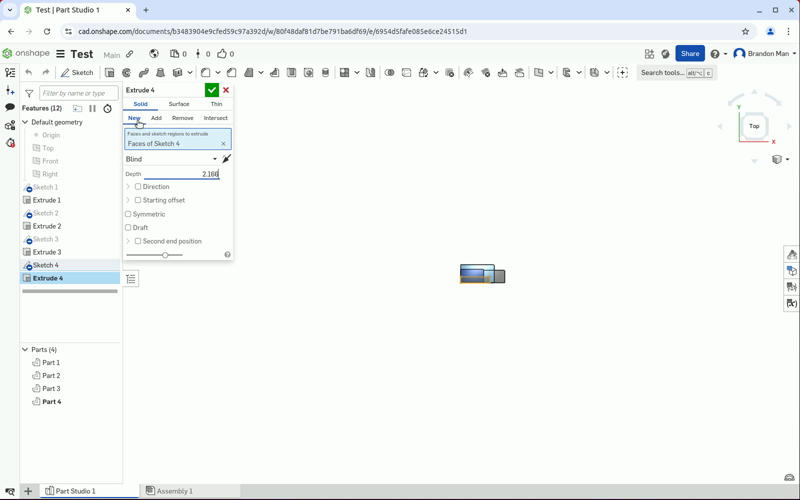
key(enter)
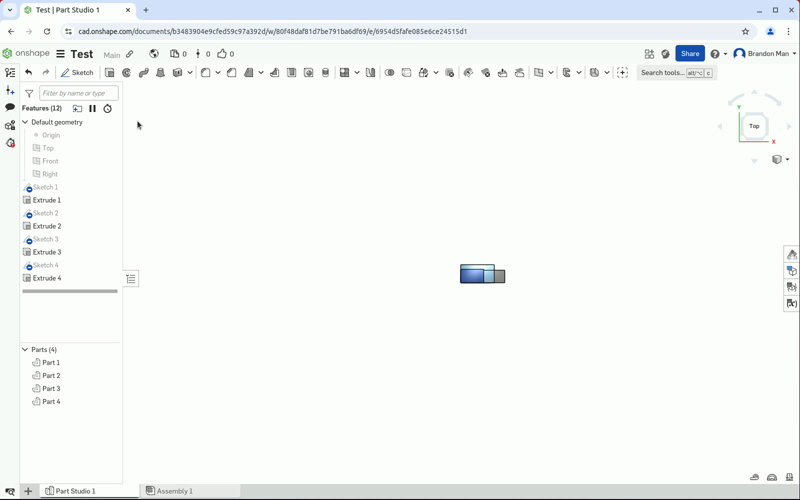
key(shift+h)
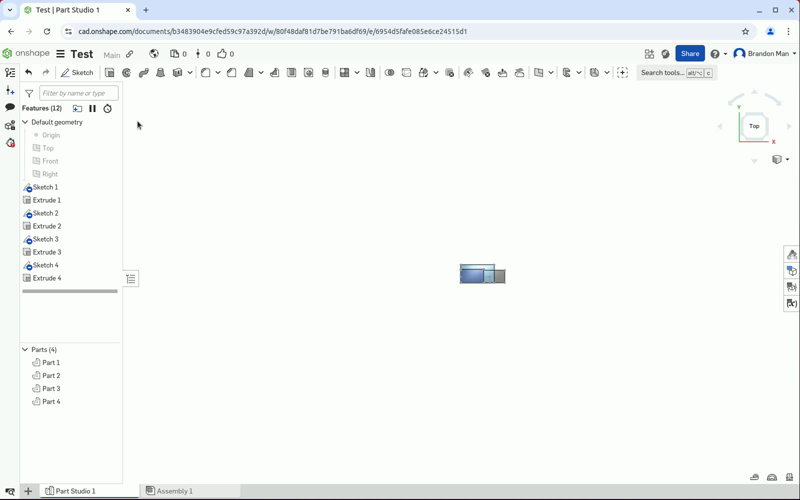
key(shift+h)
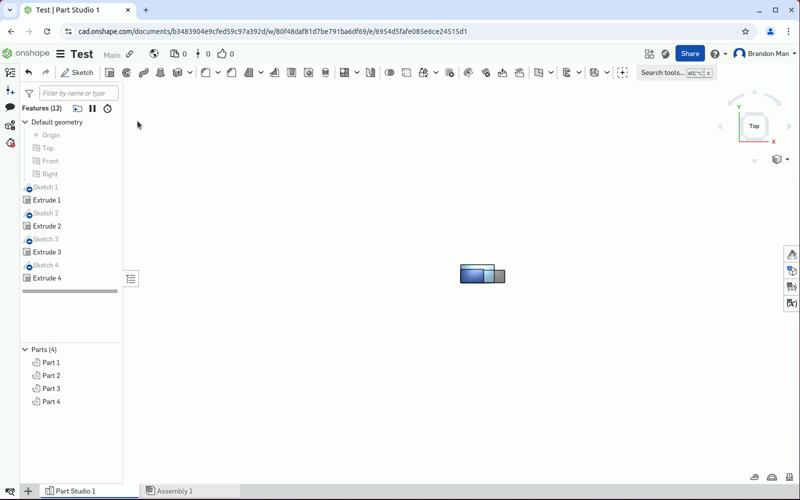
mouse_move(73, 189)
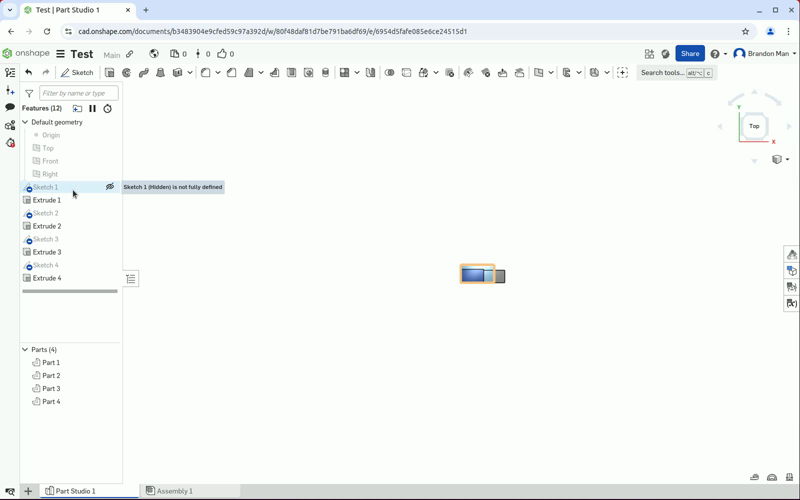
click(73, 189)
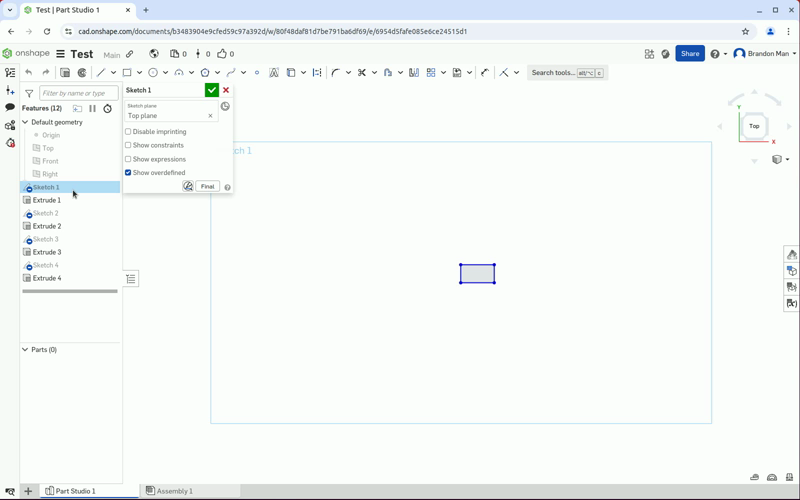
mouse_move(229, 92)
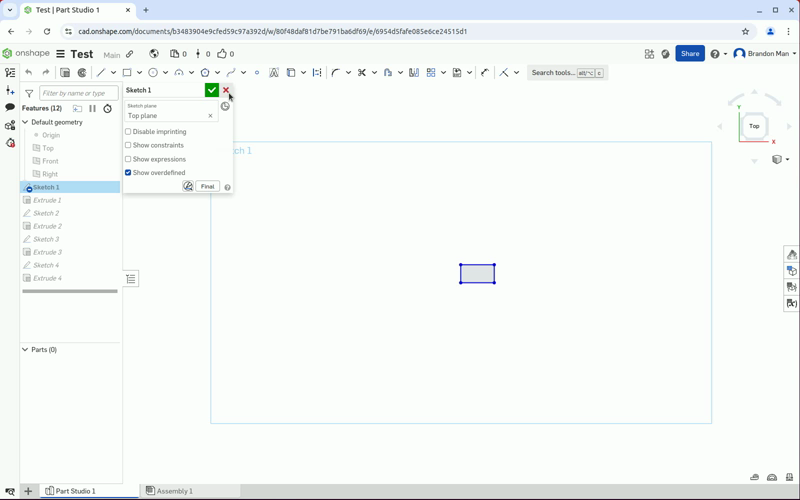
click(229, 92)
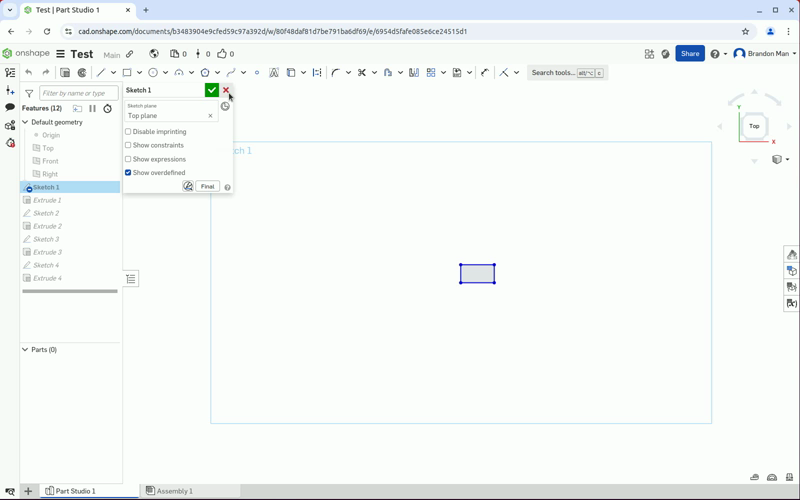
key(shift+s)
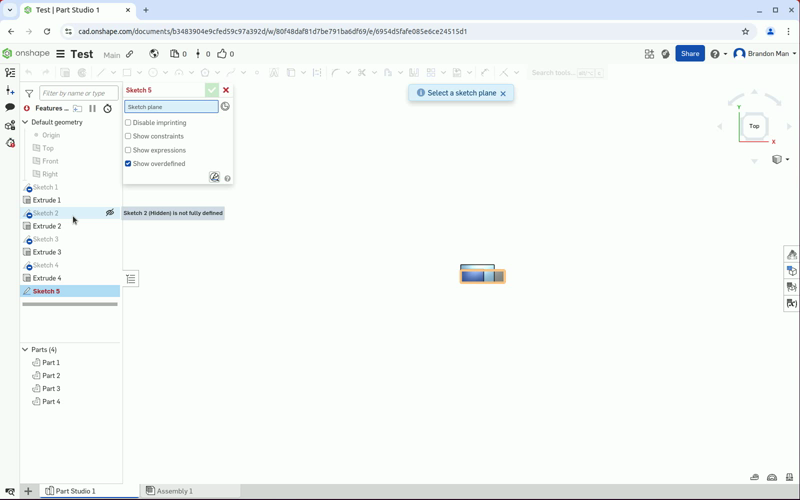
scroll(3)
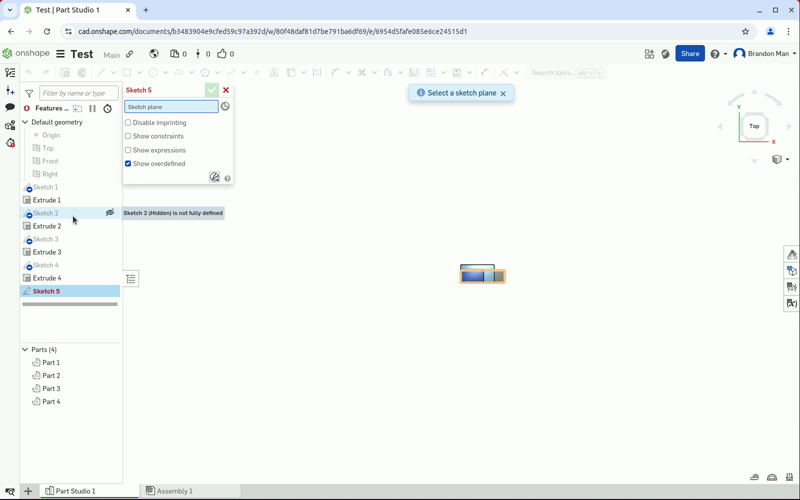
mouse_move(73, 150)
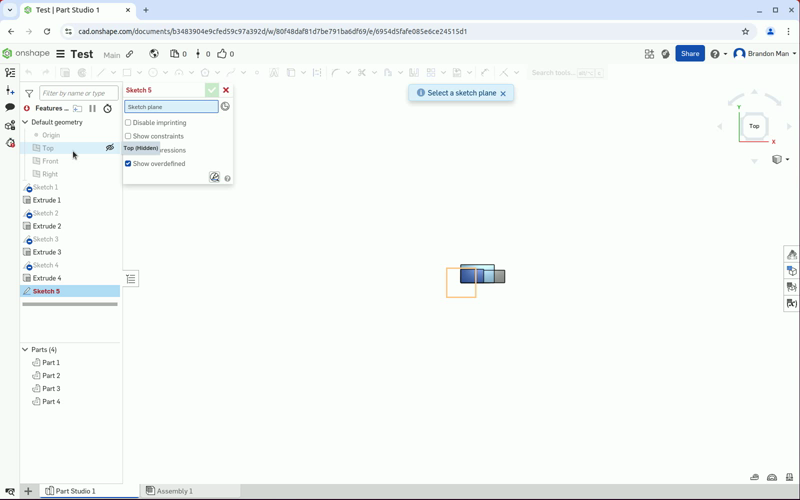
click(73, 150)
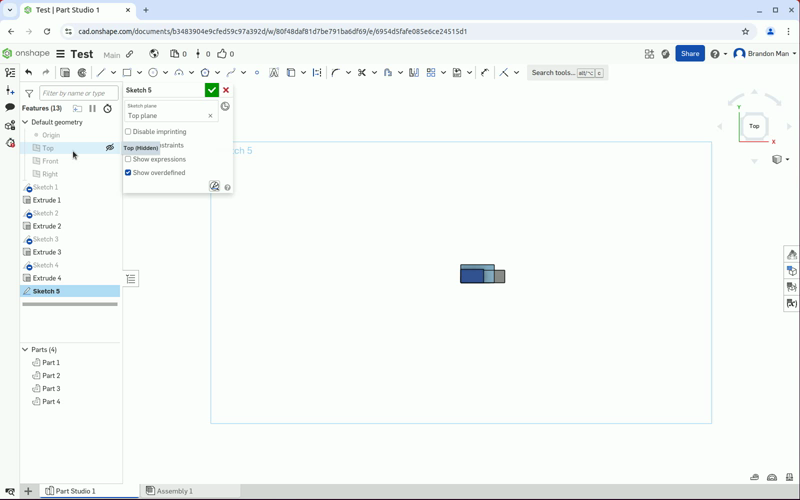
mouse_move(73, 352)
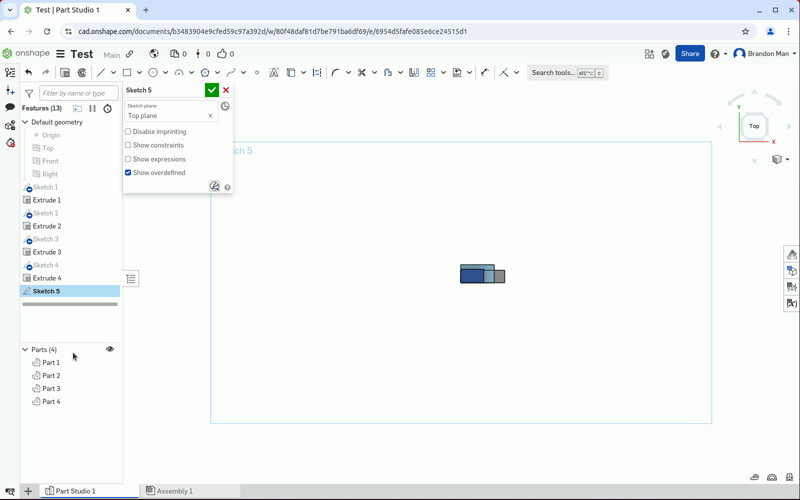
key(y)
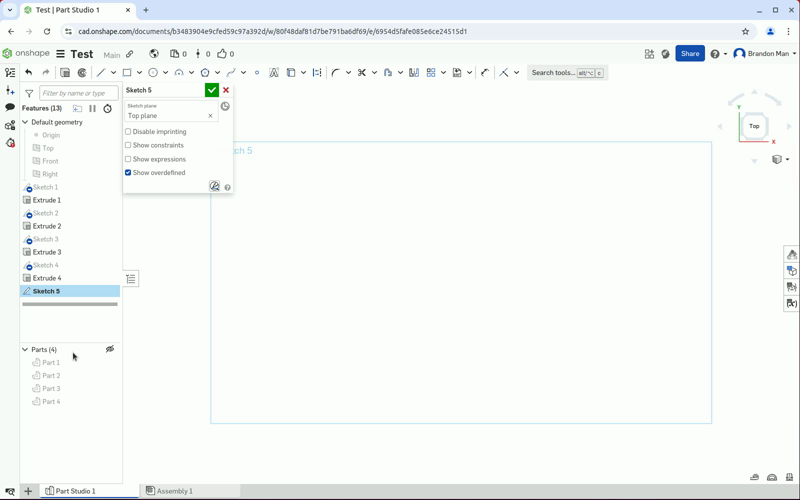
key(l)
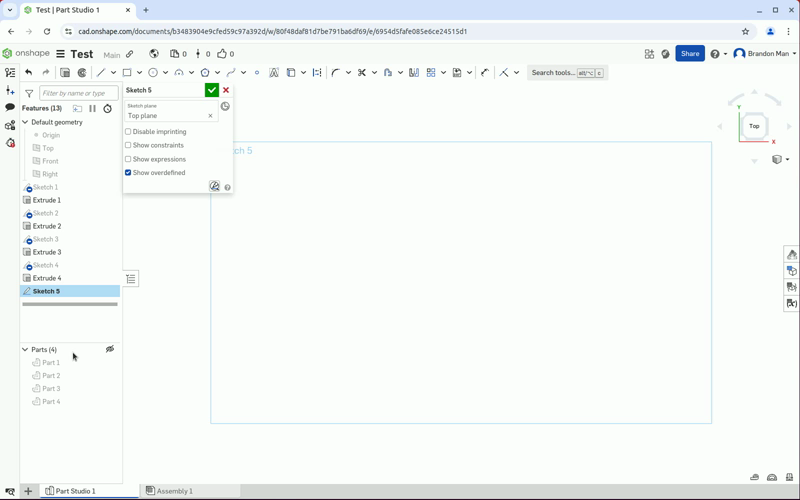
key_down(shift)
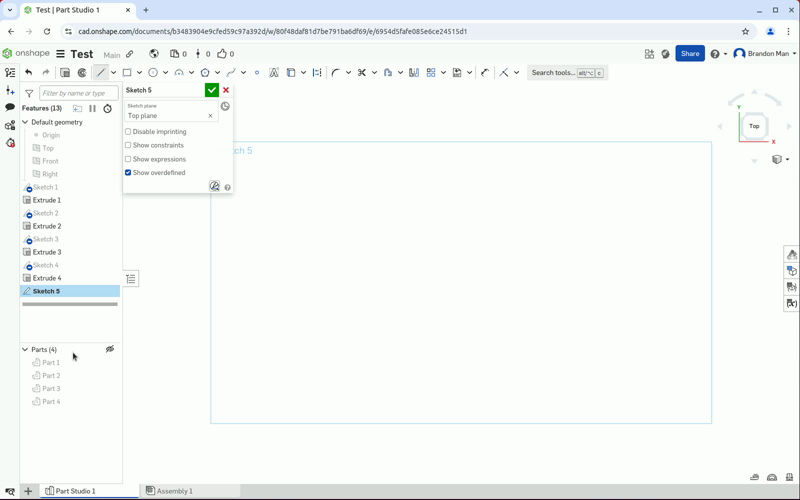
mouse_move(460, 282)
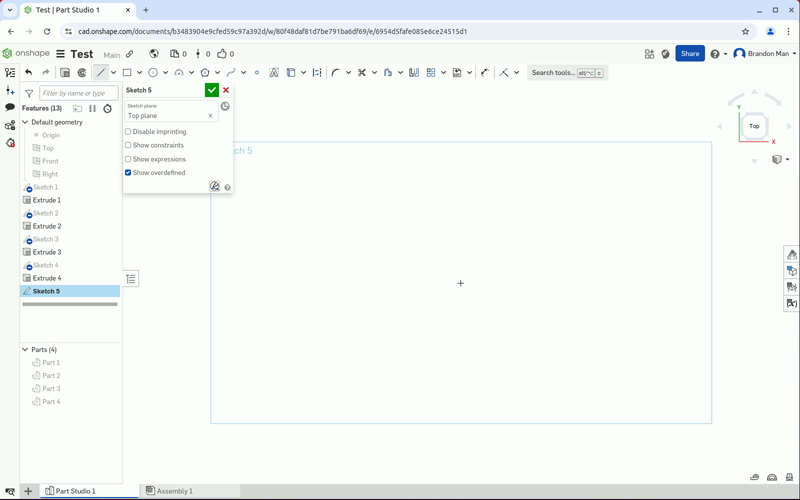
click(460, 282)
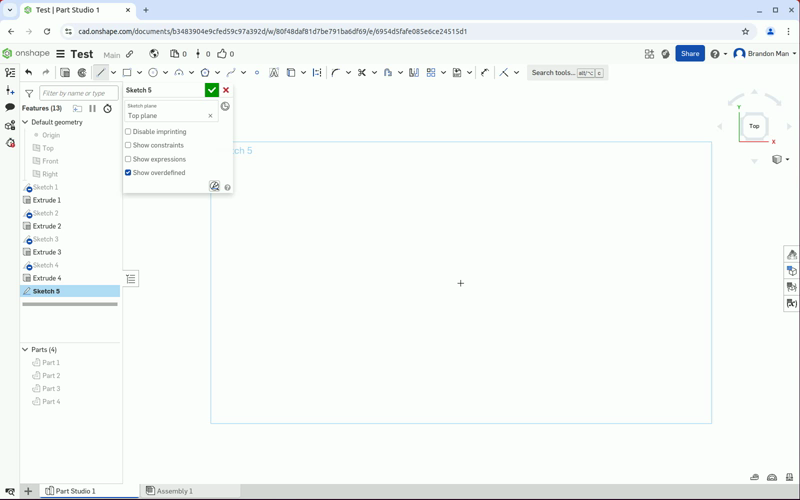
key_up(shift)
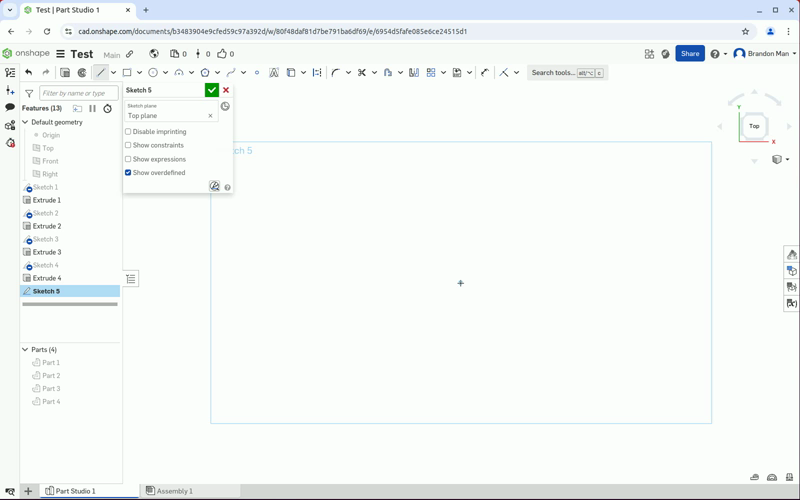
key_down(shift)
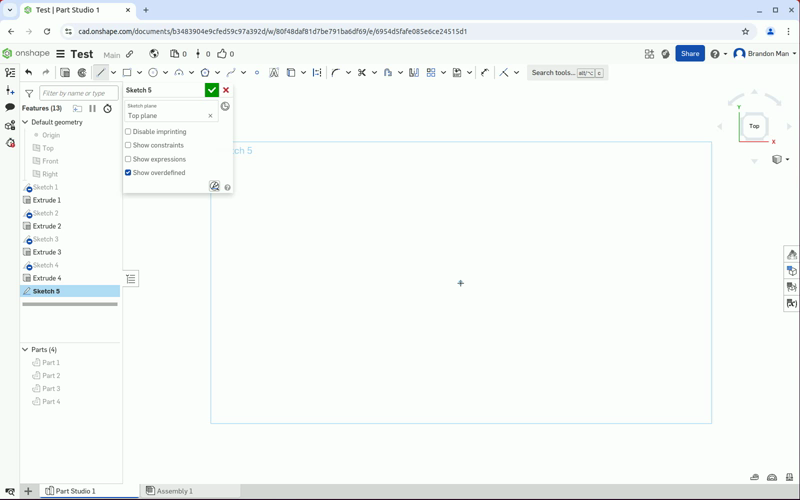
mouse_move(490, 282)
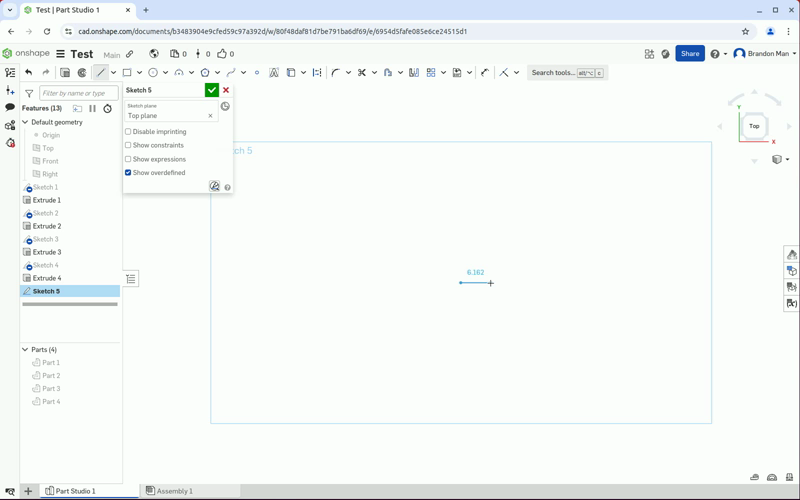
mouse_move(502, 282)
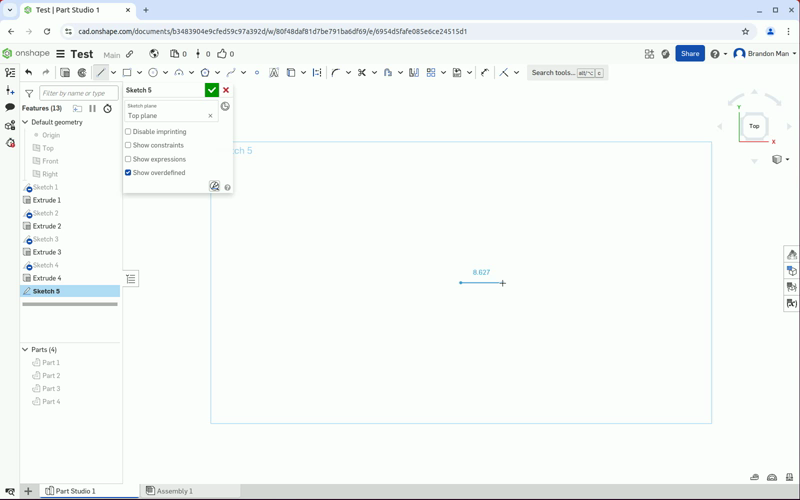
click(502, 282)
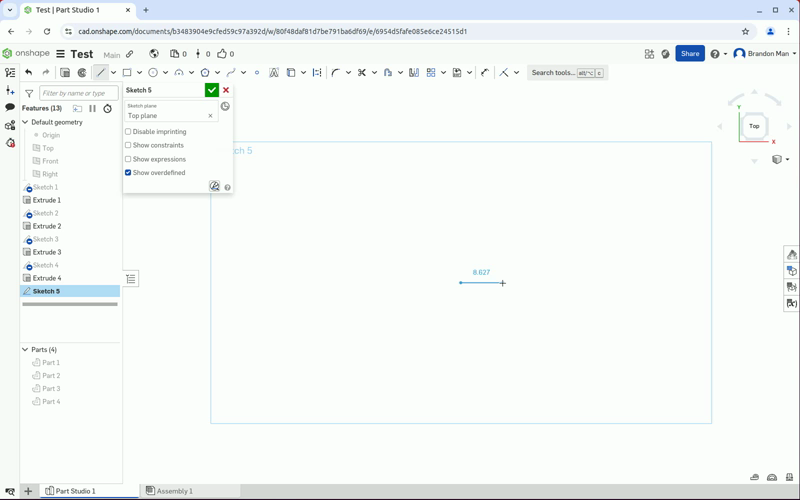
key_up(shift)
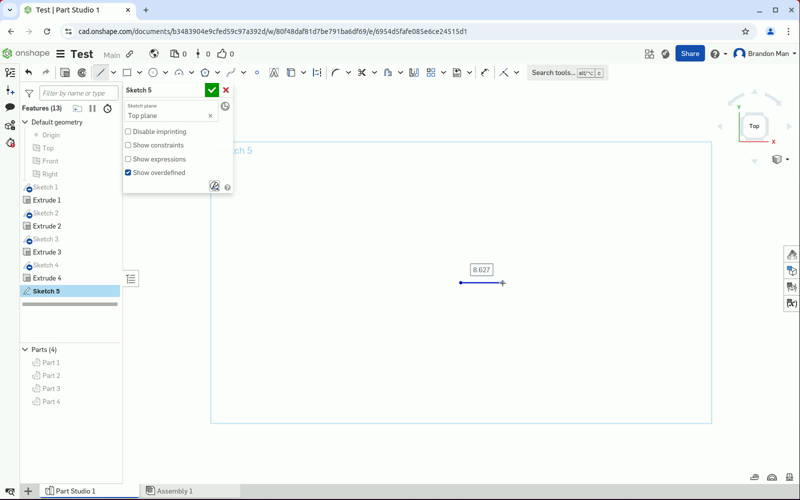
key_down(shift)
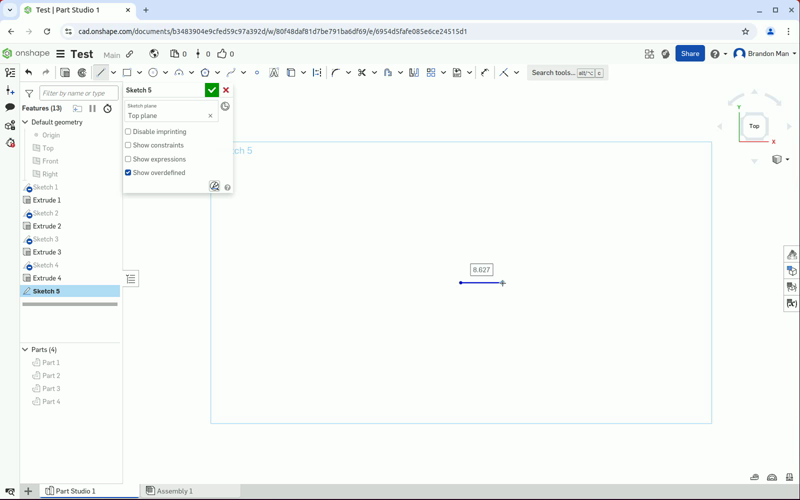
mouse_move(532, 282)
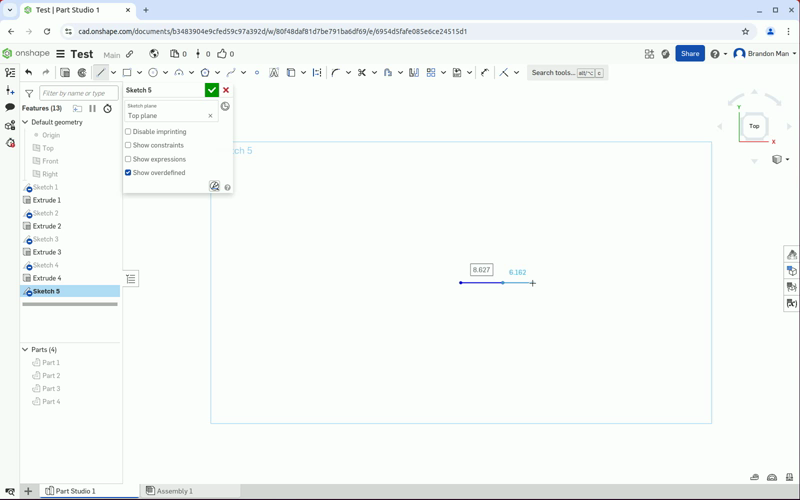
mouse_move(502, 261)
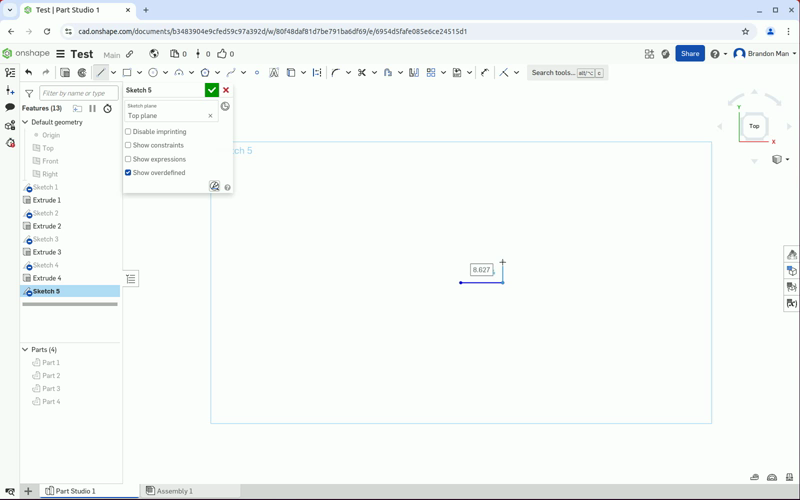
click(502, 261)
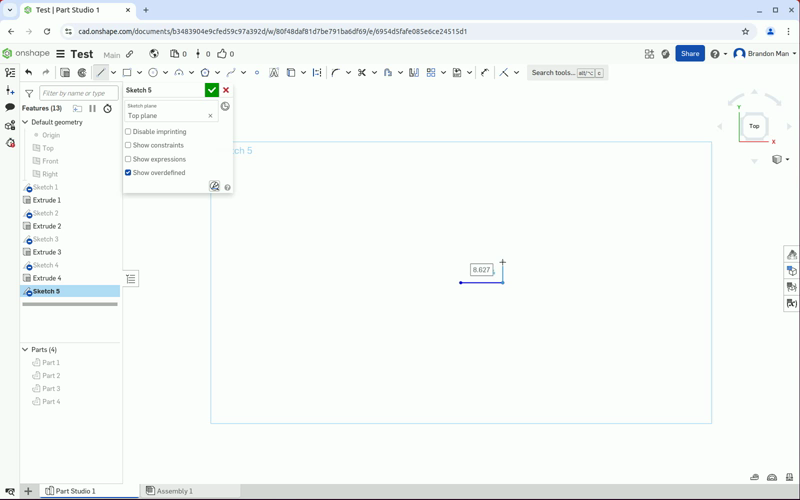
key_up(shift)
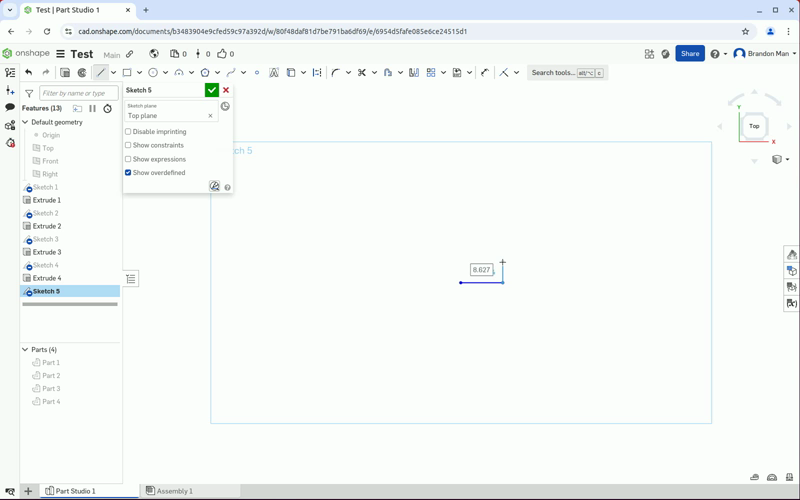
key_down(shift)
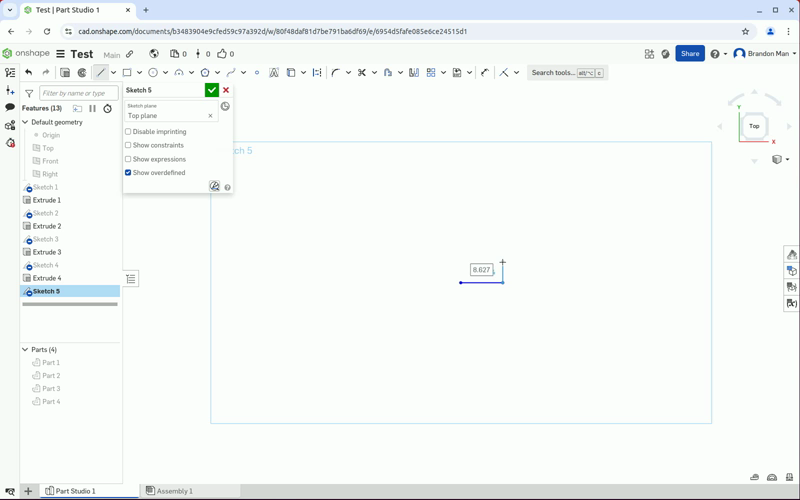
mouse_move(532, 261)
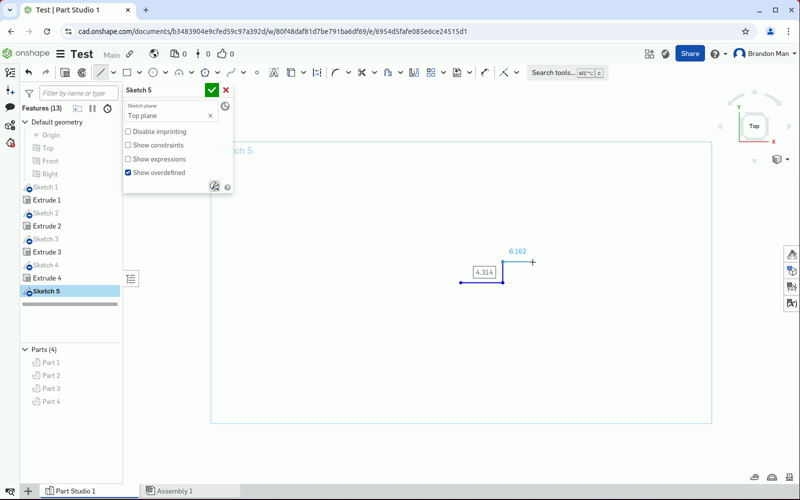
mouse_move(460, 261)
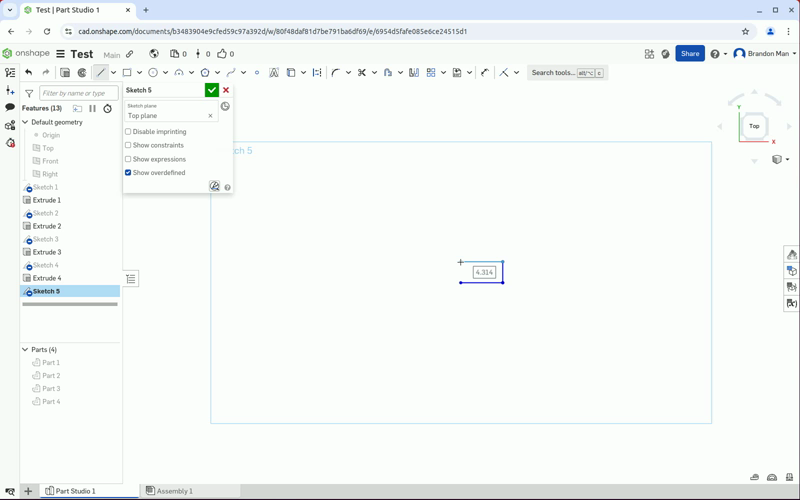
click(460, 261)
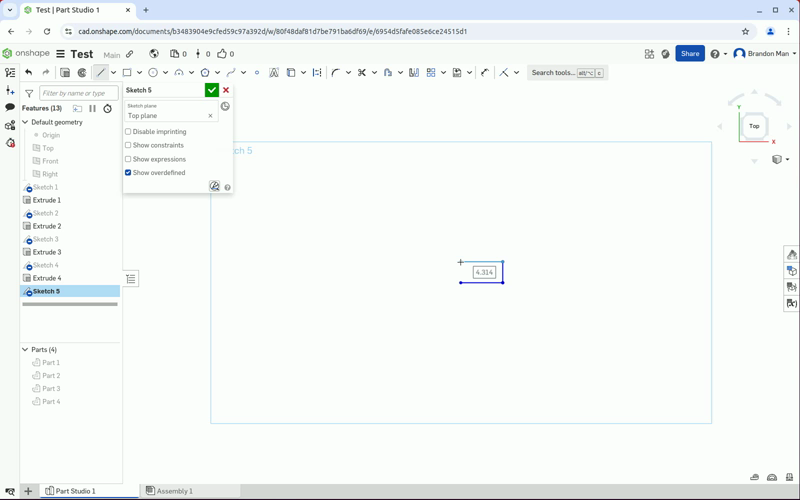
key_up(shift)
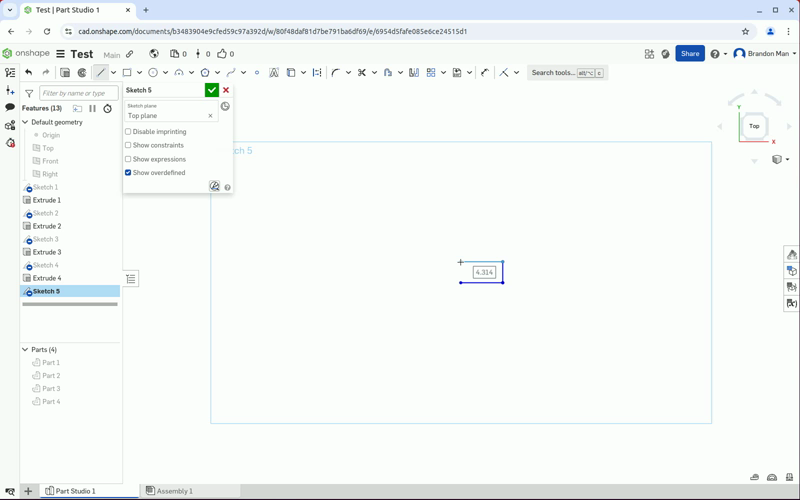
mouse_move(490, 261)
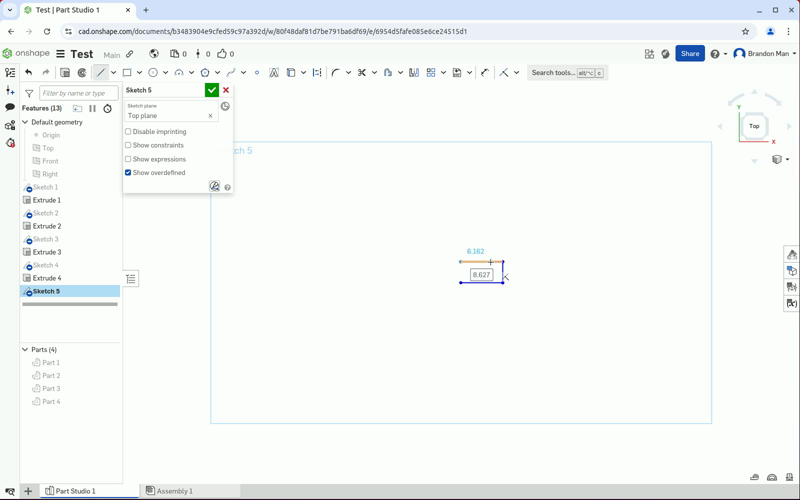
key_down(shift)
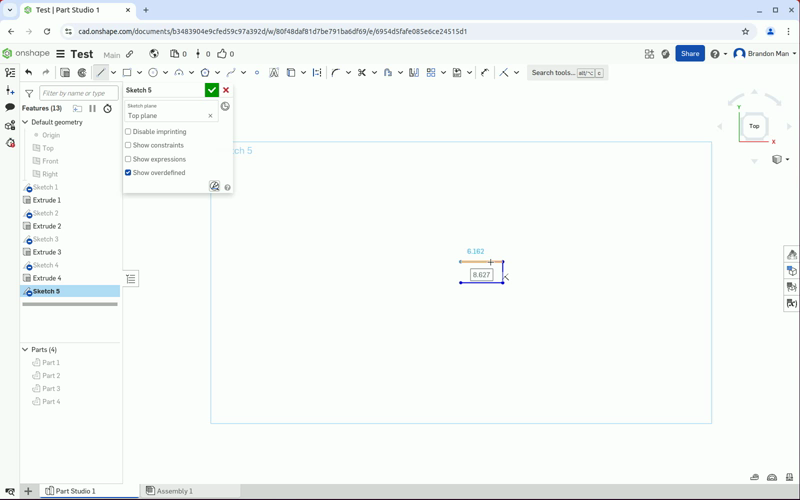
mouse_move(460, 282)
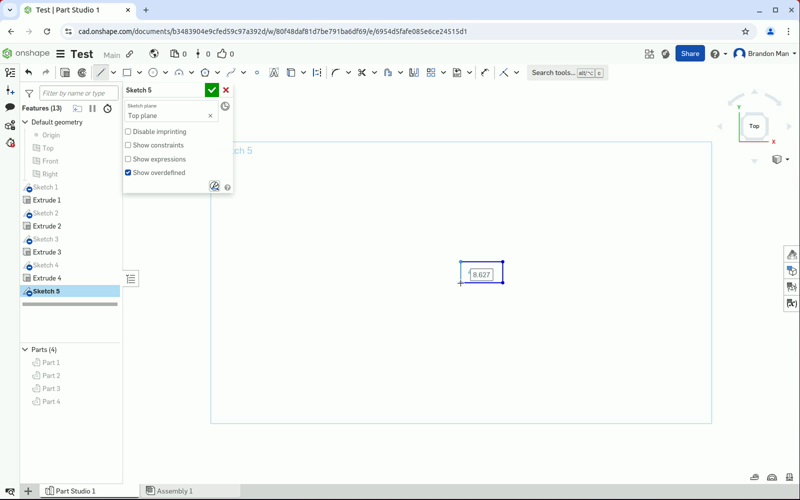
key_up(shift)
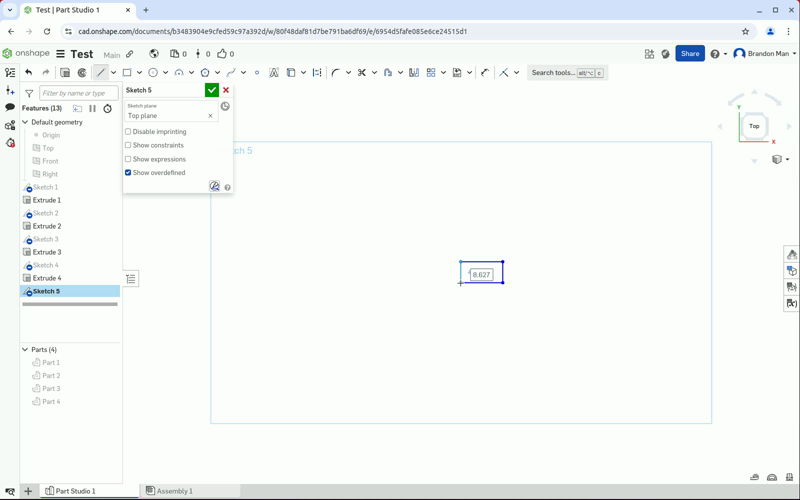
click(460, 282)
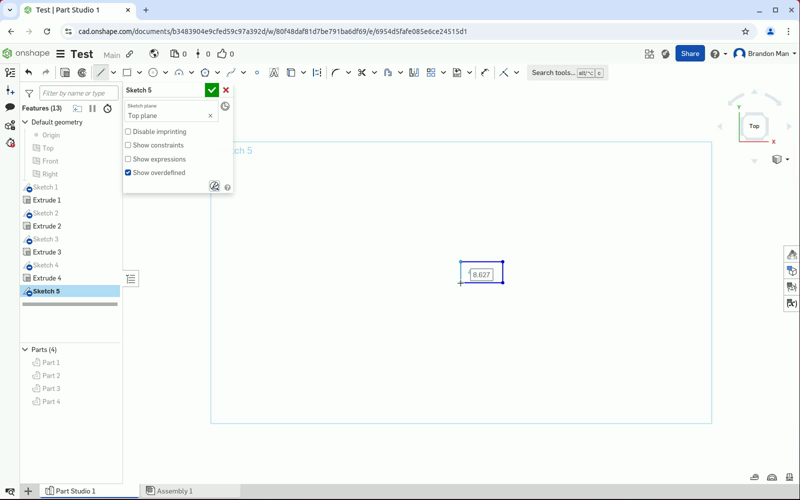
key(esc)
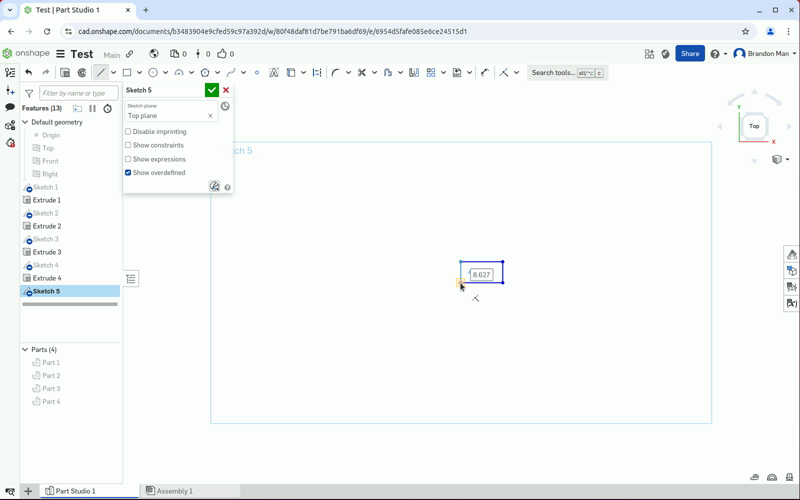
mouse_move(466, 277)
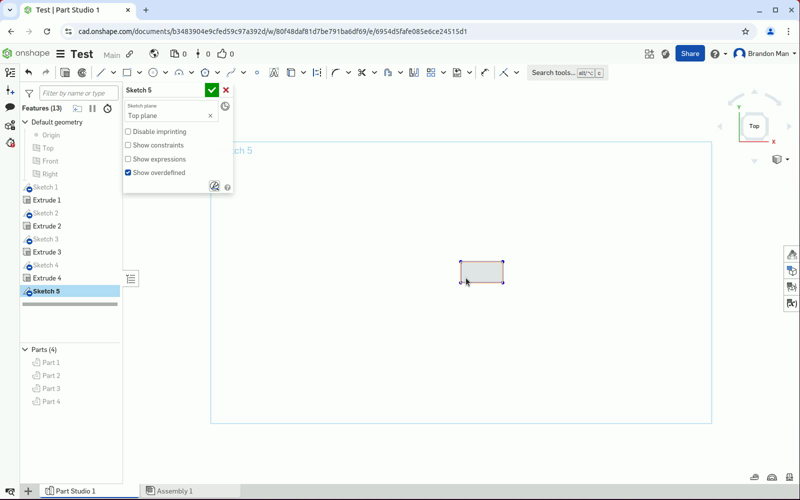
scroll(6)
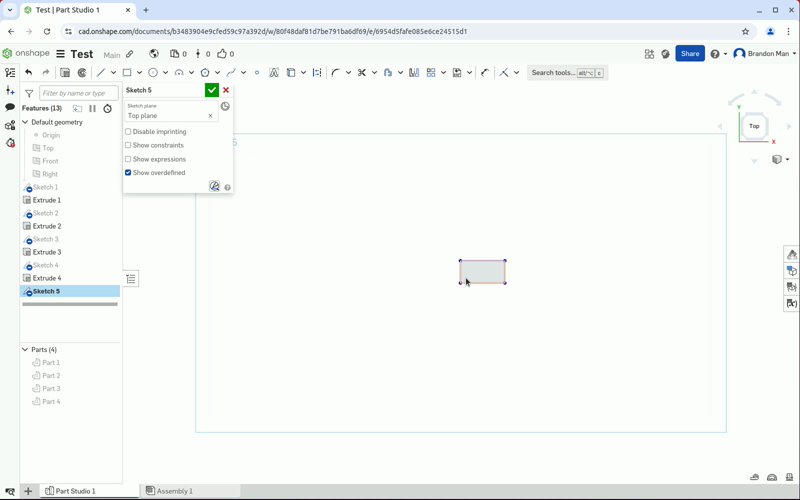
scroll(6)
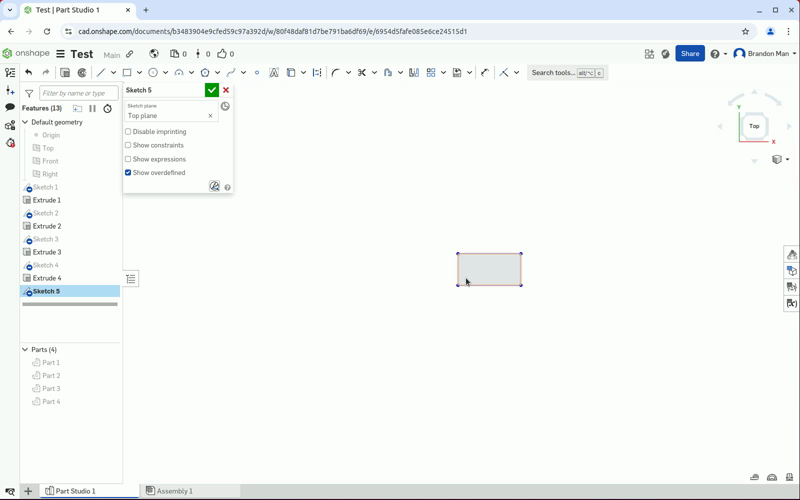
scroll(6)
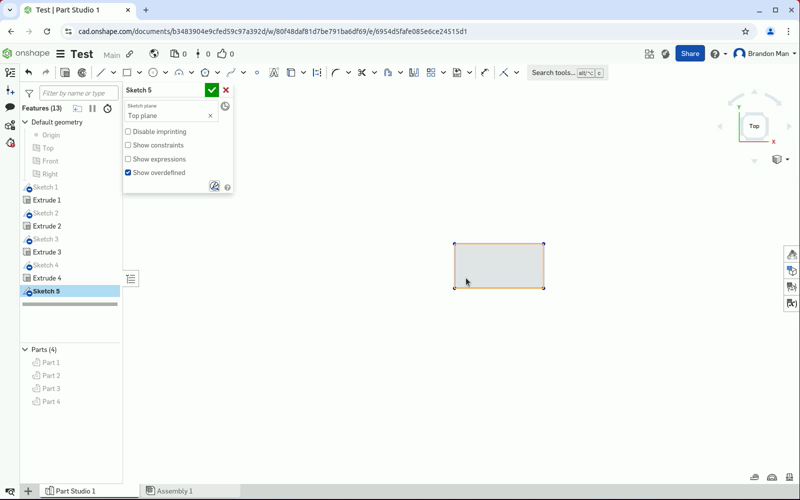
scroll(6)
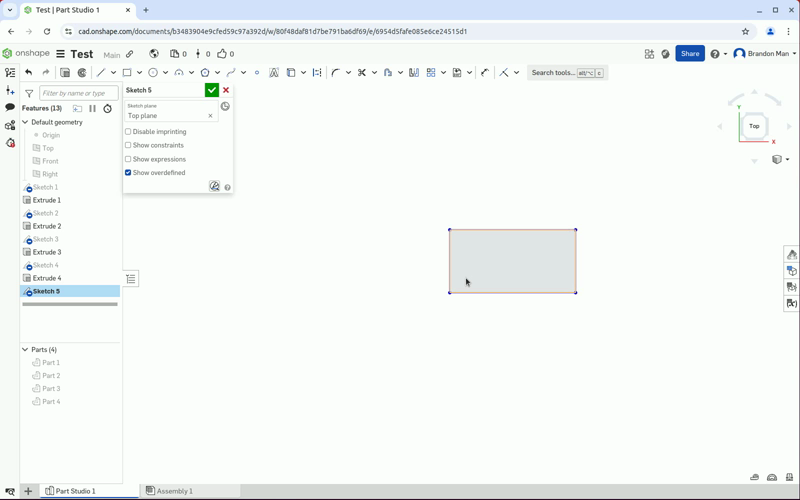
scroll(6)
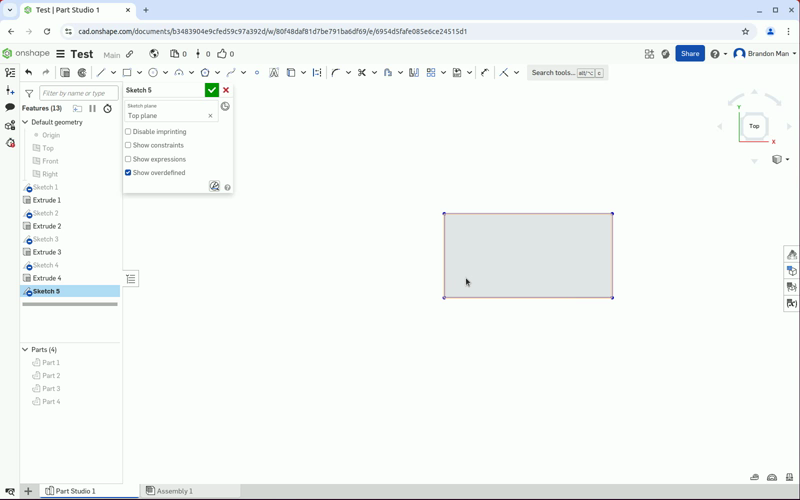
scroll(6)
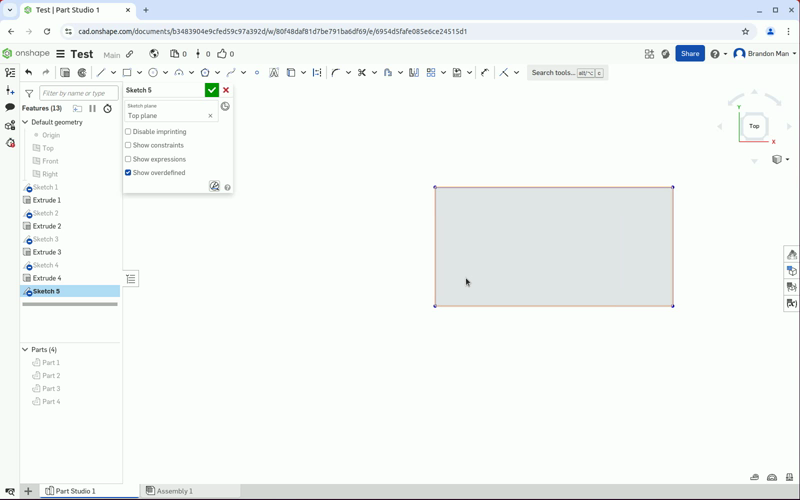
scroll(6)
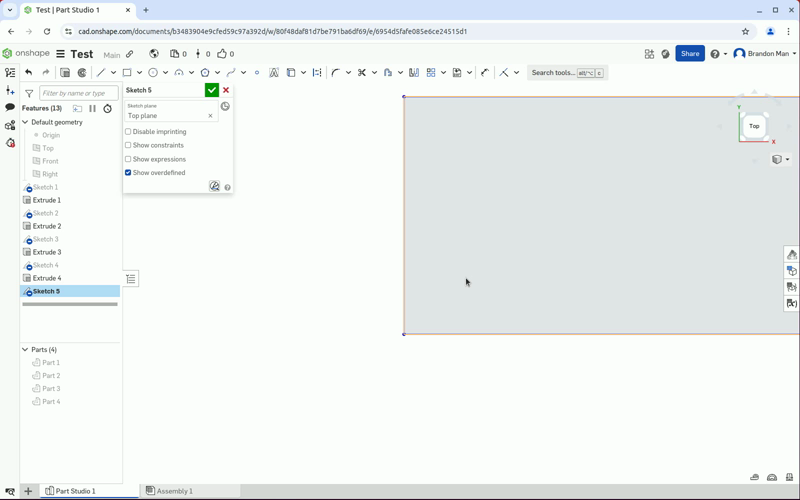
click(466, 277)
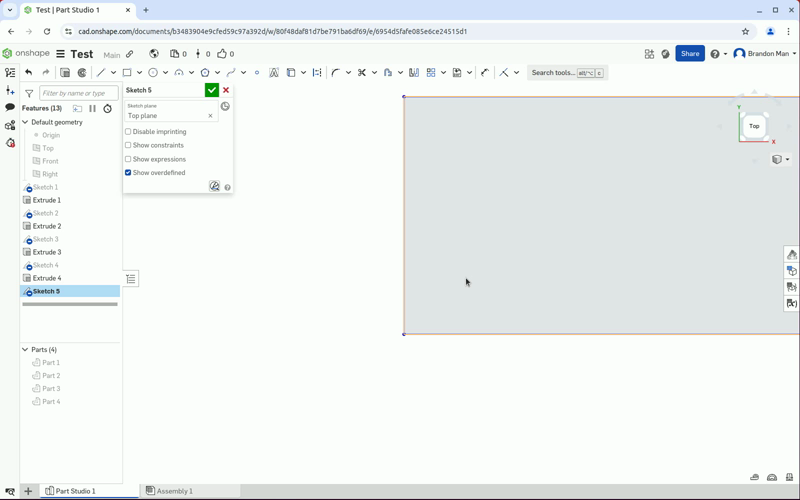
scroll(-6)
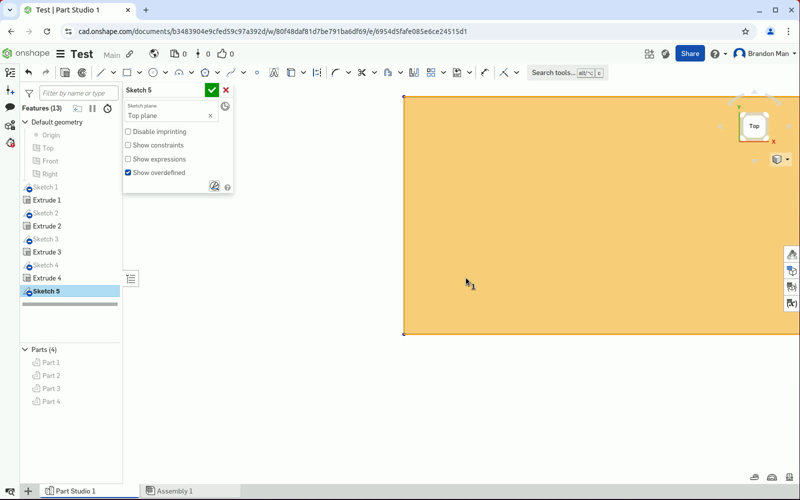
scroll(-6)
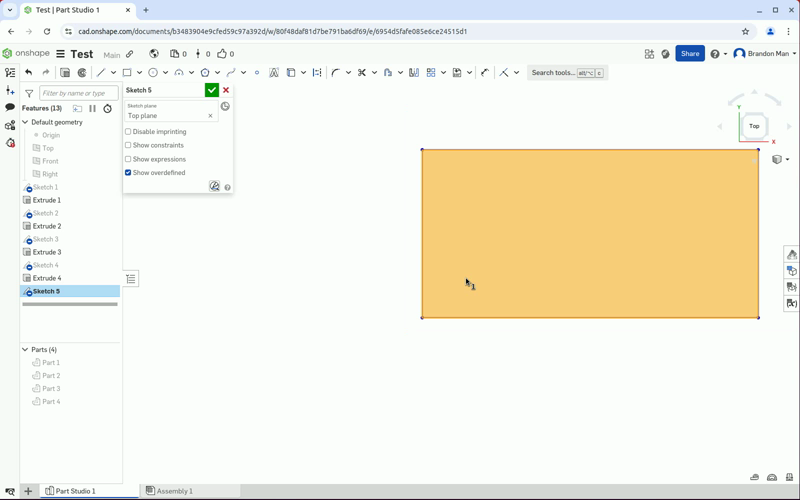
scroll(-6)
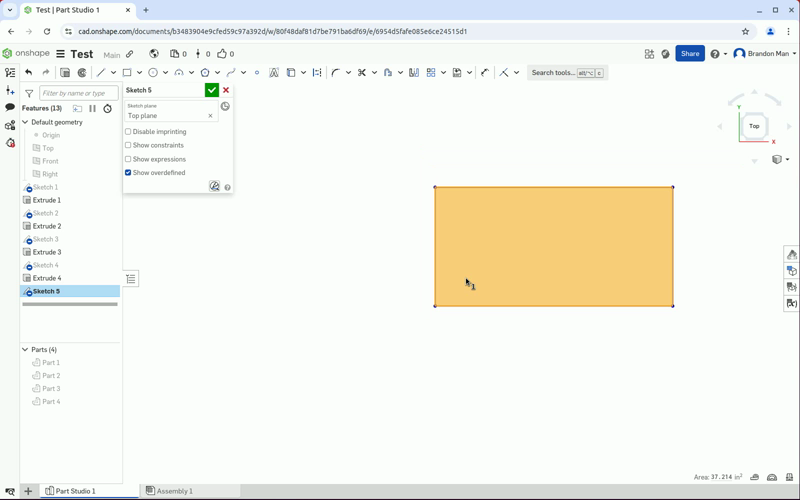
scroll(-6)
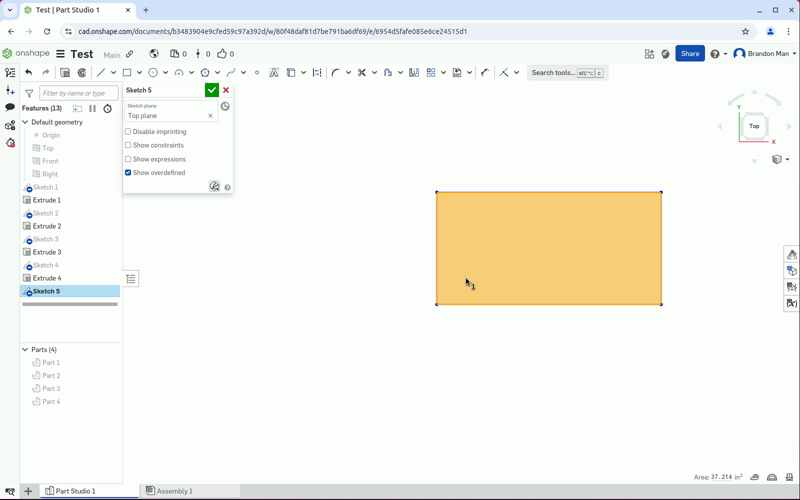
scroll(-6)
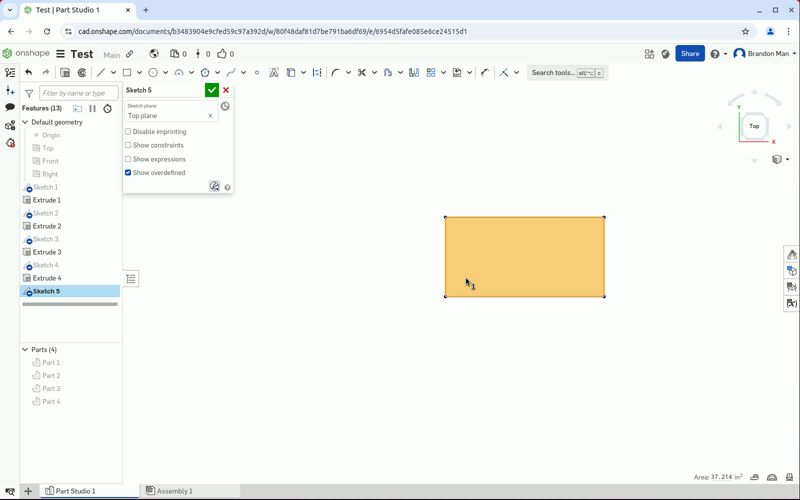
scroll(-6)
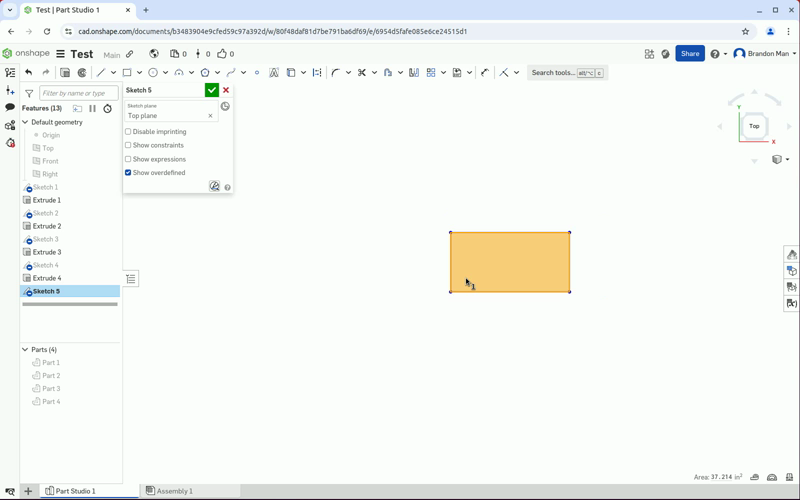
scroll(-6)
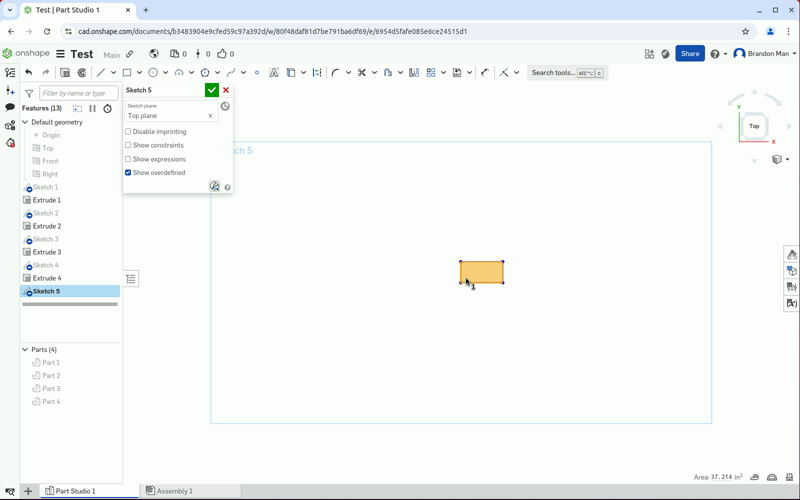
mouse_move(73, 352)
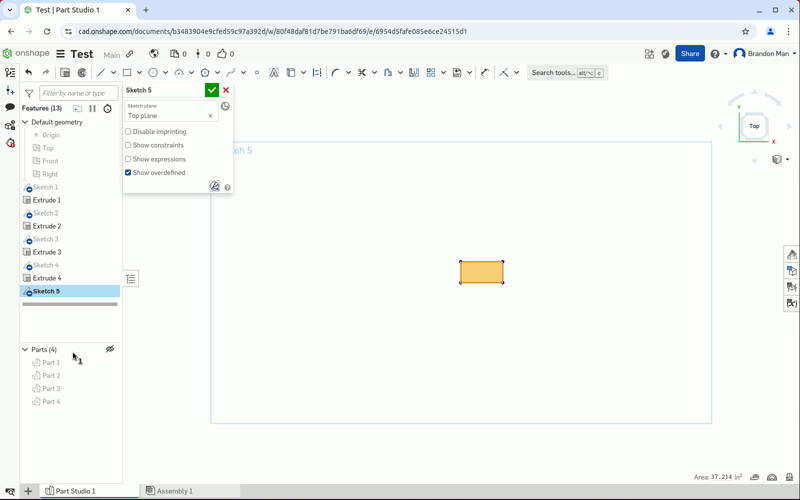
key(shift+y)
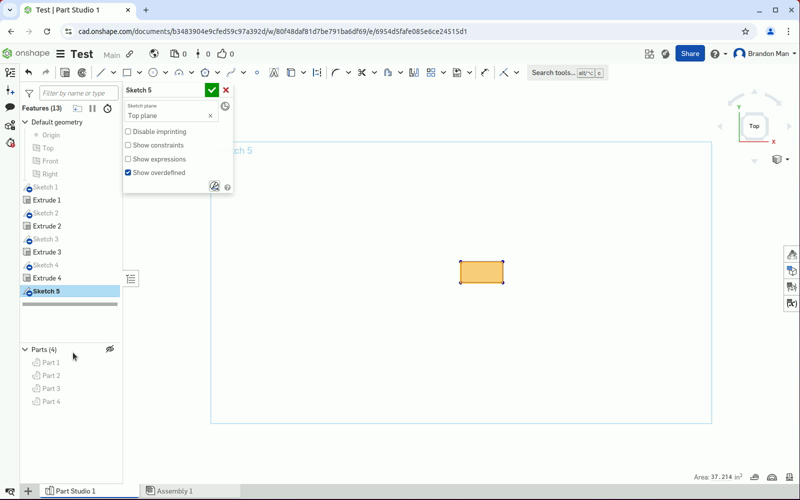
key(shift+e)
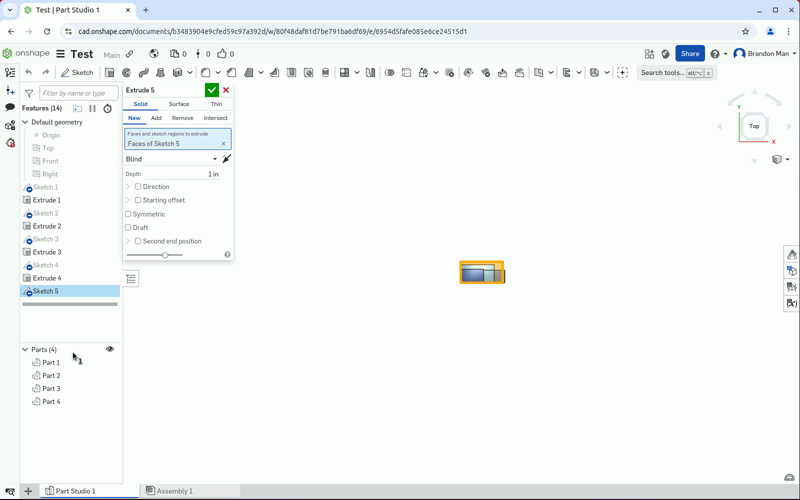
mouse_move(143, 106)
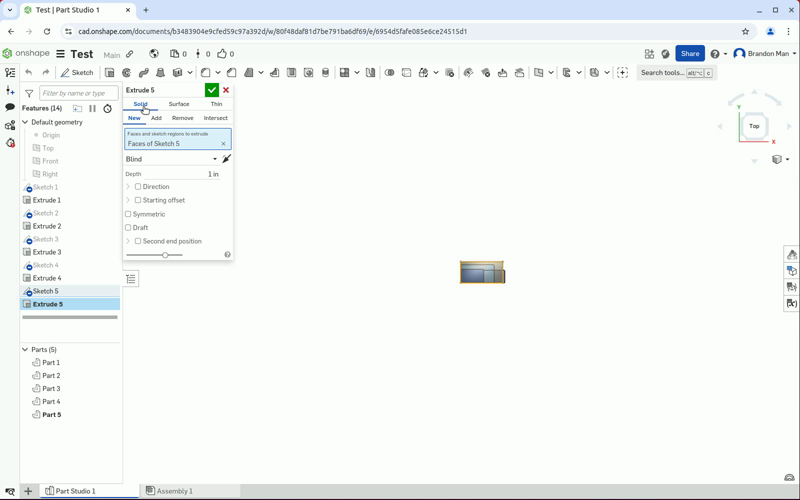
click(143, 106)
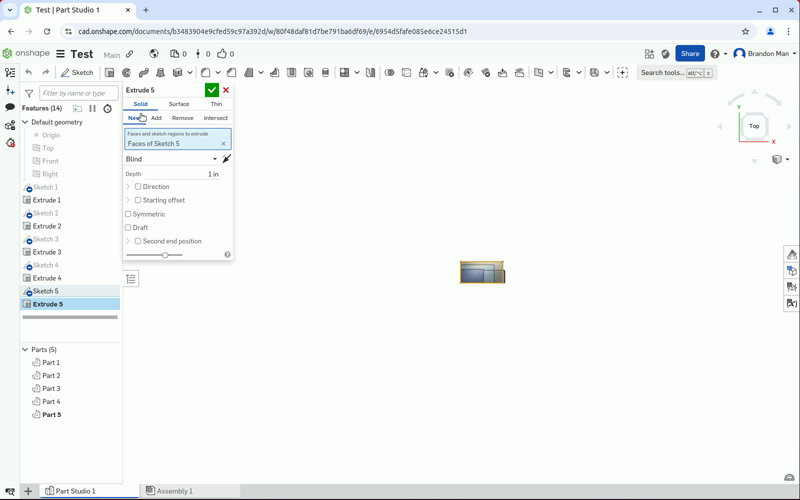
mouse_move(137, 120)
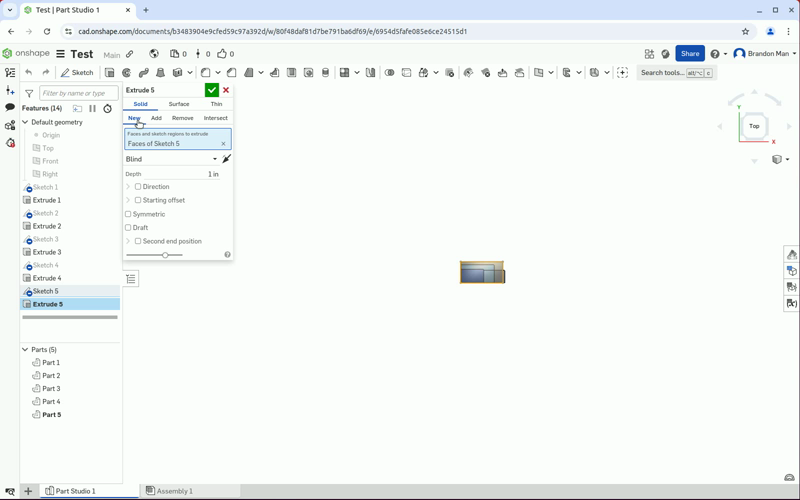
click(137, 120)
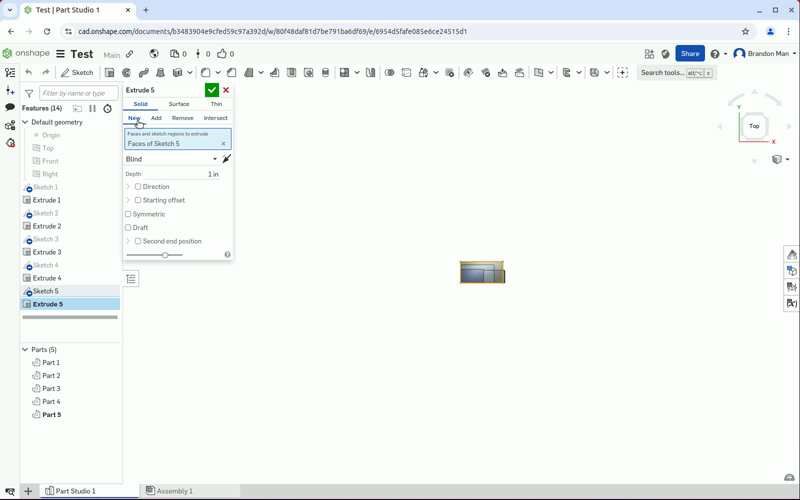
key(tab, 4)
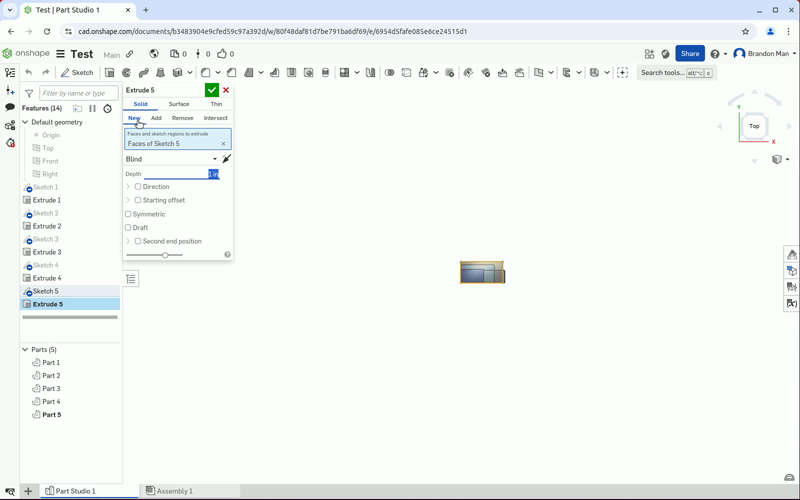
text(1.685)
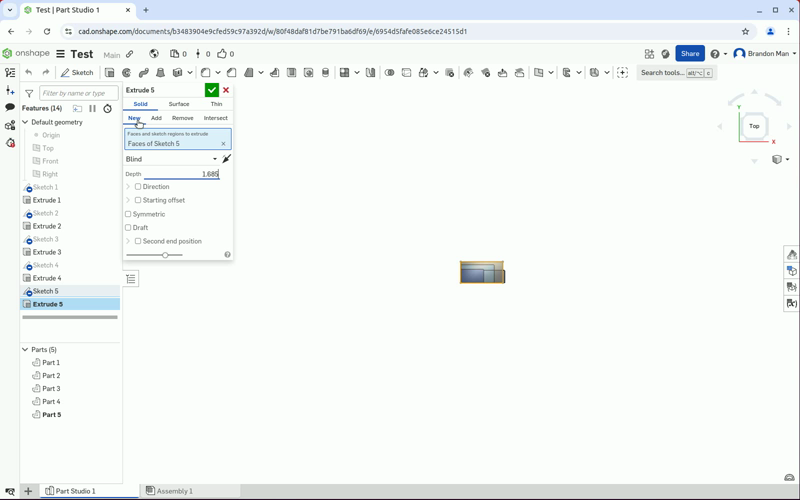
key(enter)
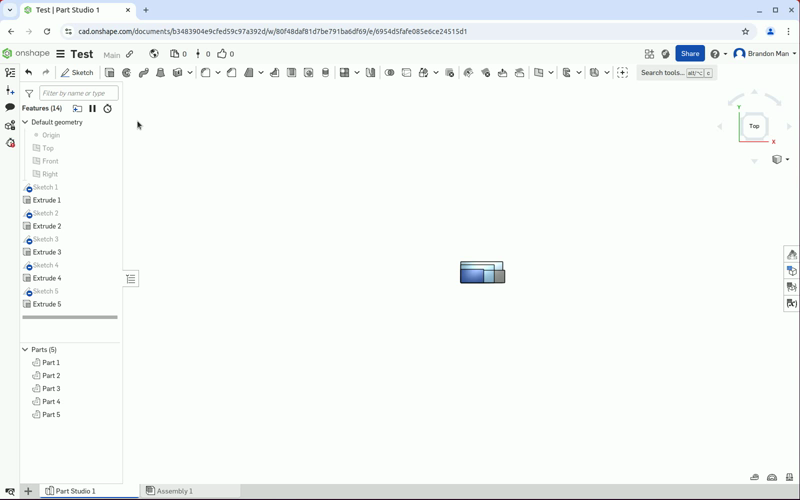
key(shift+h)
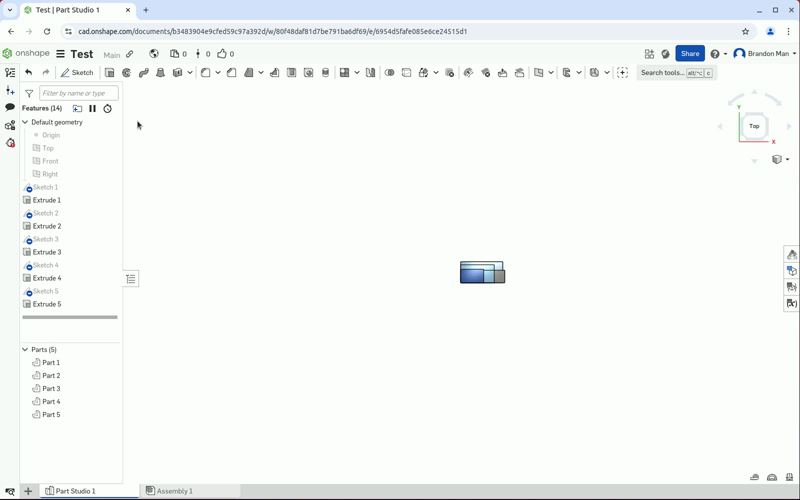
key(shift+h)
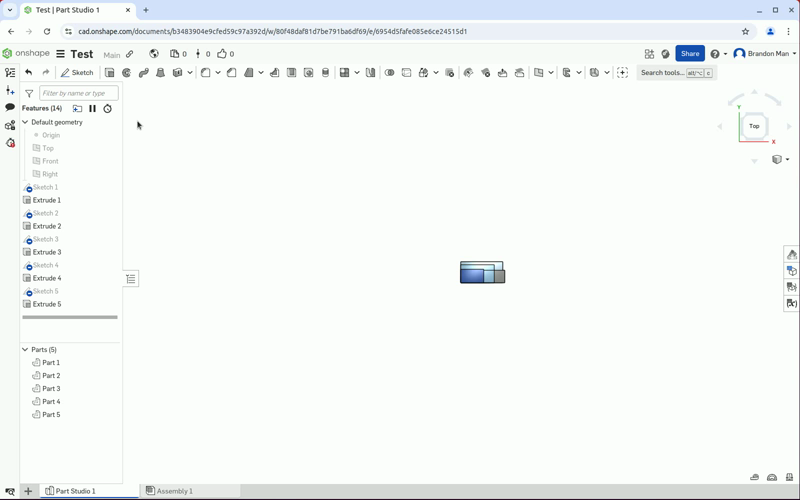
mouse_move(73, 189)
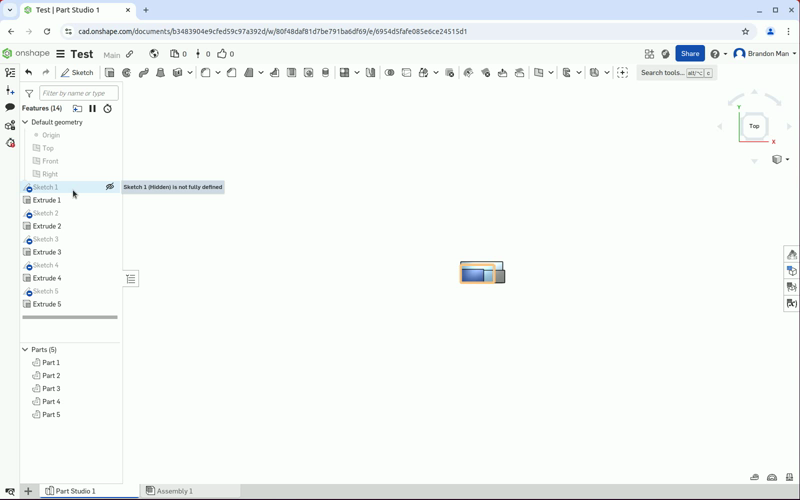
click(73, 189)
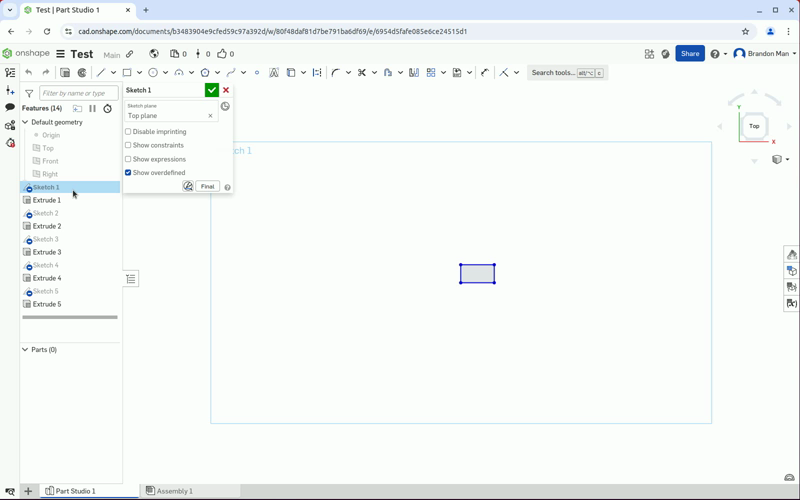
mouse_move(229, 92)
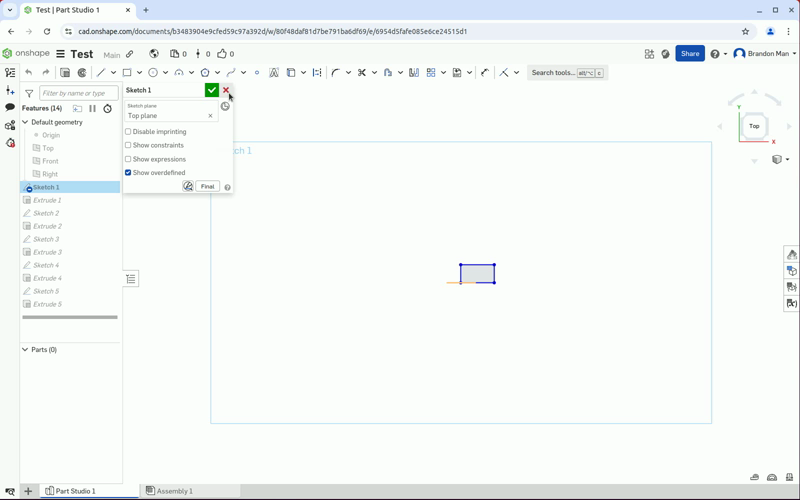
click(229, 92)
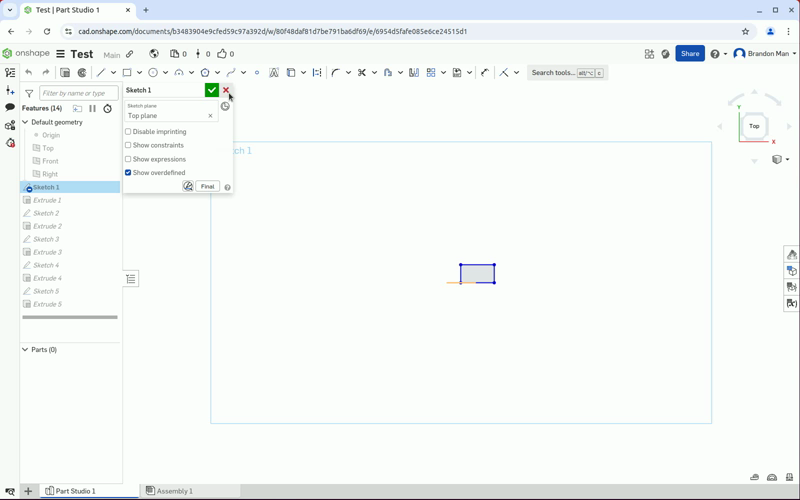
key(shift+s)
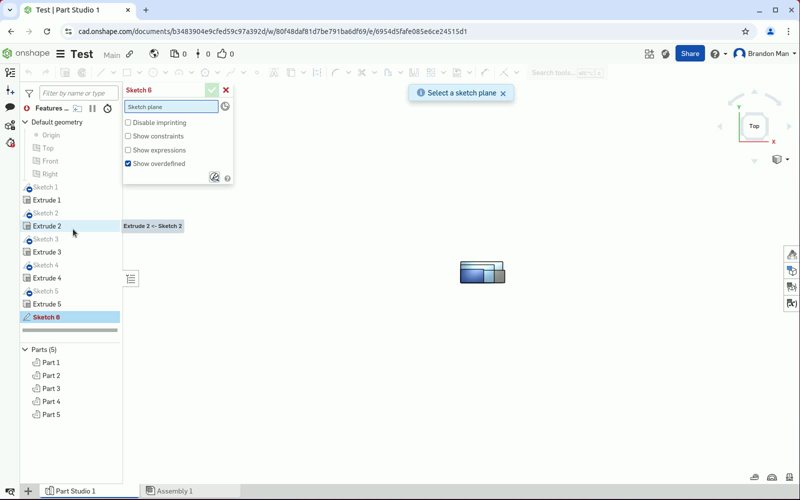
scroll(3)
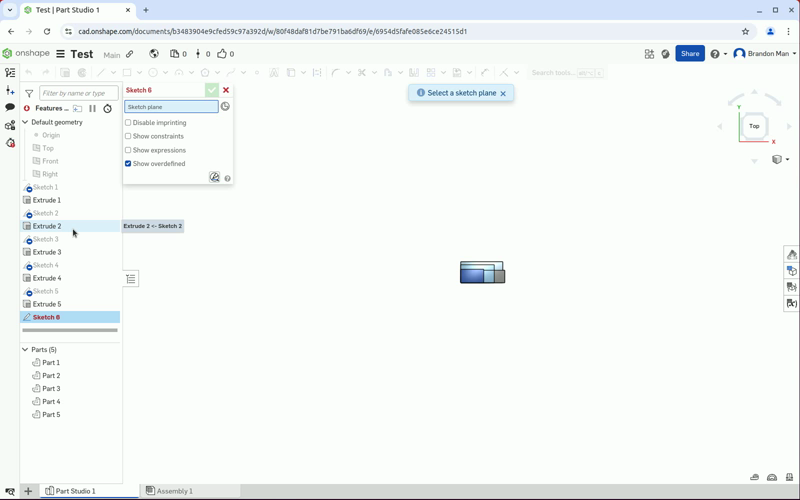
mouse_move(73, 150)
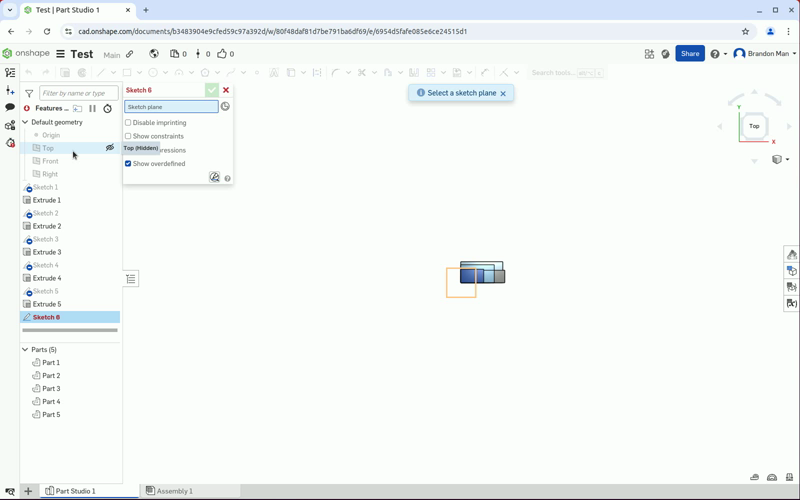
click(73, 150)
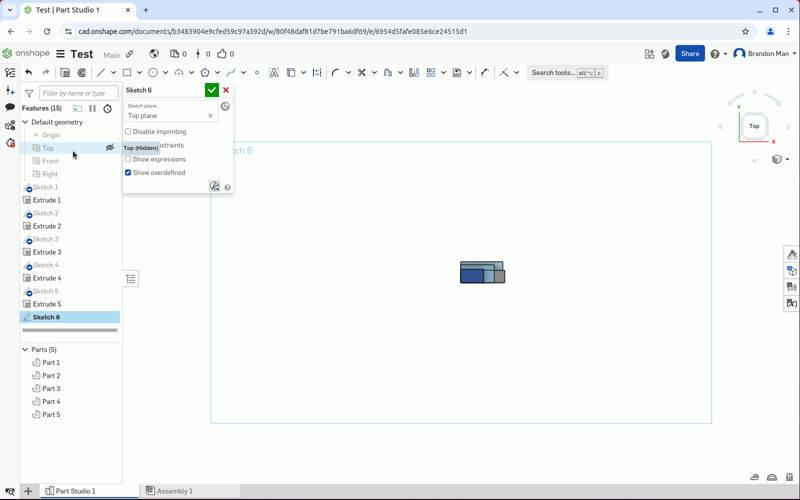
mouse_move(73, 352)
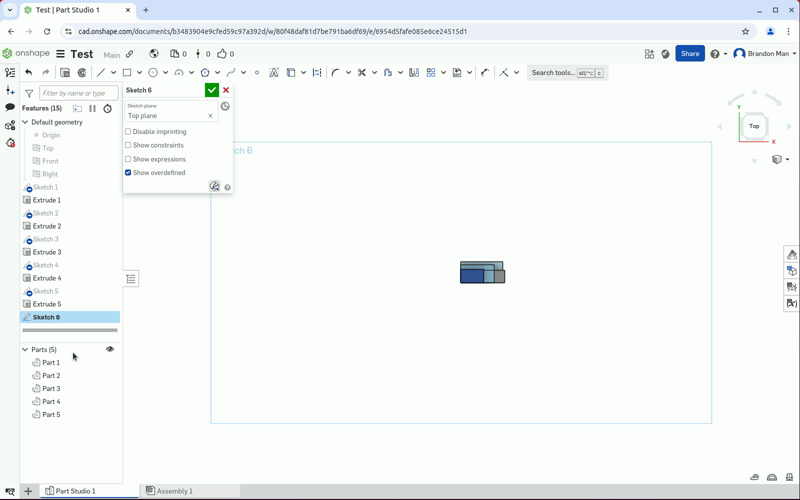
key(y)
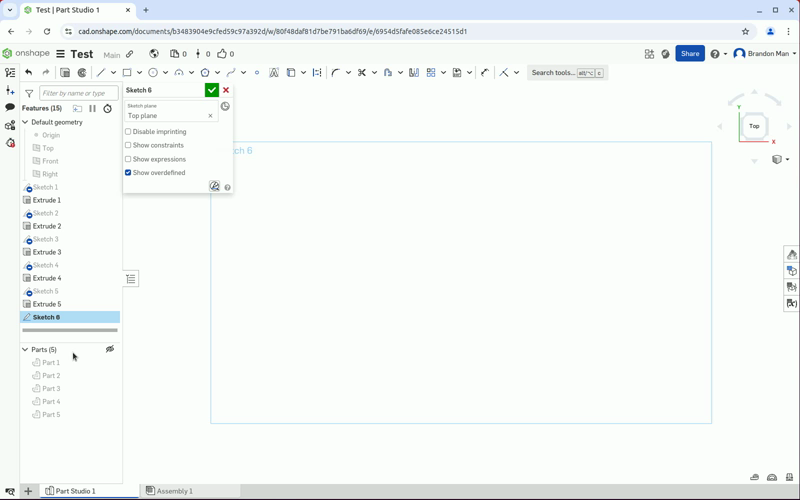
key(l)
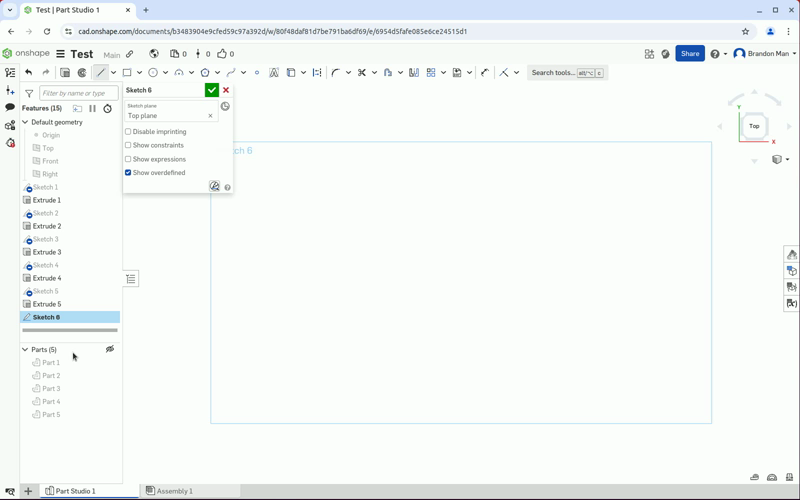
key_down(shift)
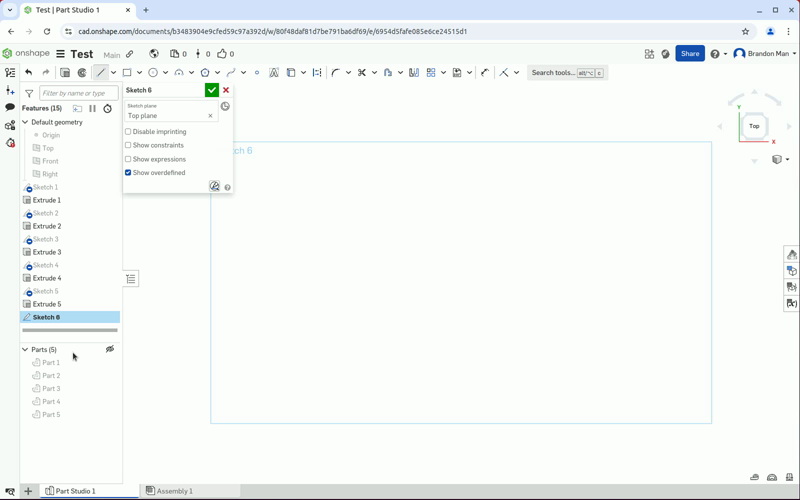
mouse_move(460, 282)
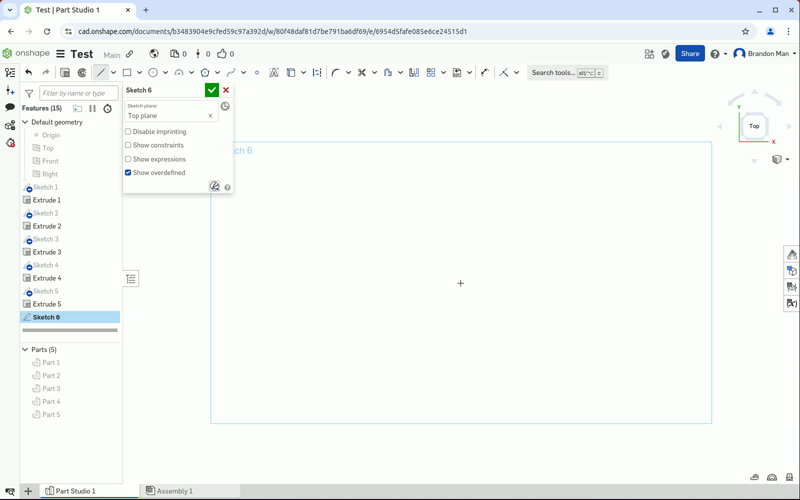
click(460, 282)
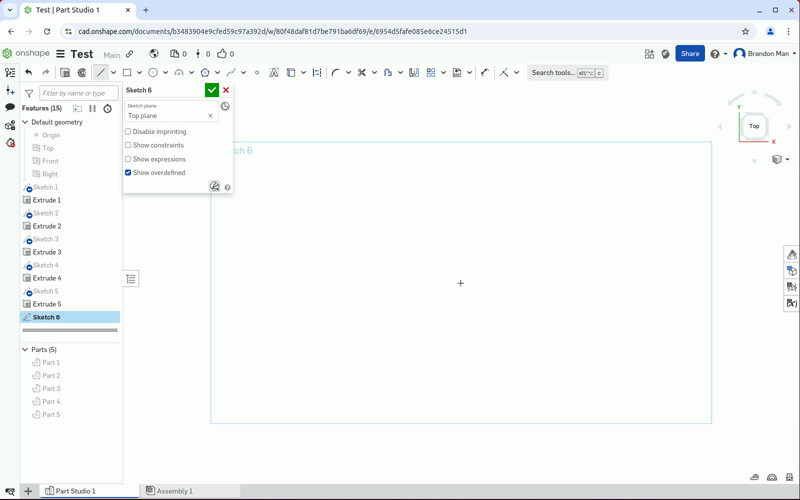
key_up(shift)
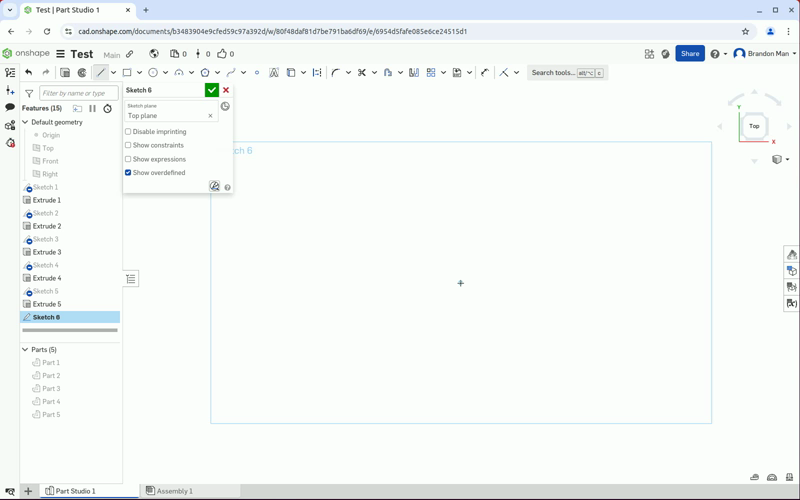
key_down(shift)
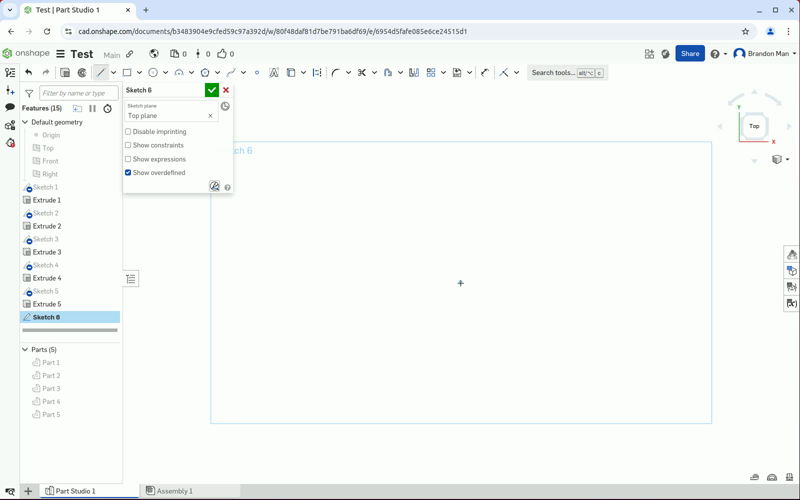
mouse_move(573, 282)
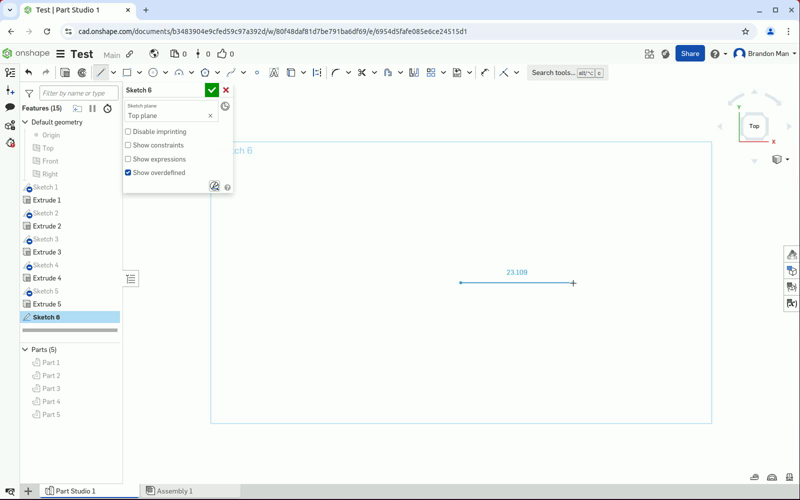
click(573, 282)
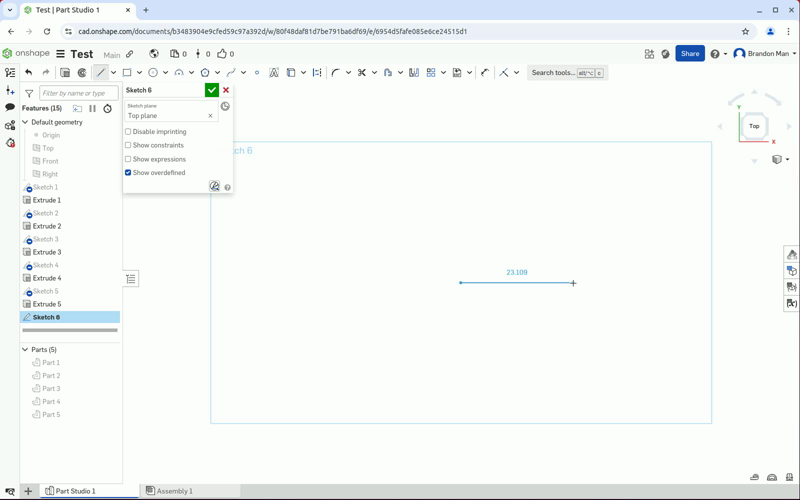
key_up(shift)
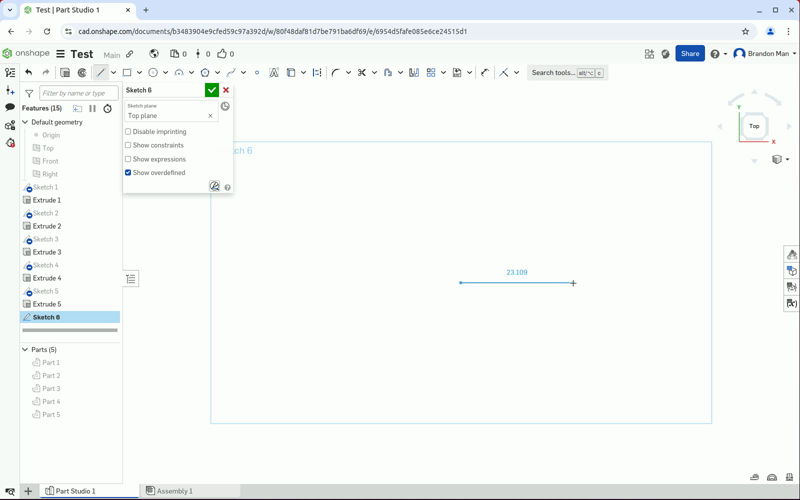
key_down(shift)
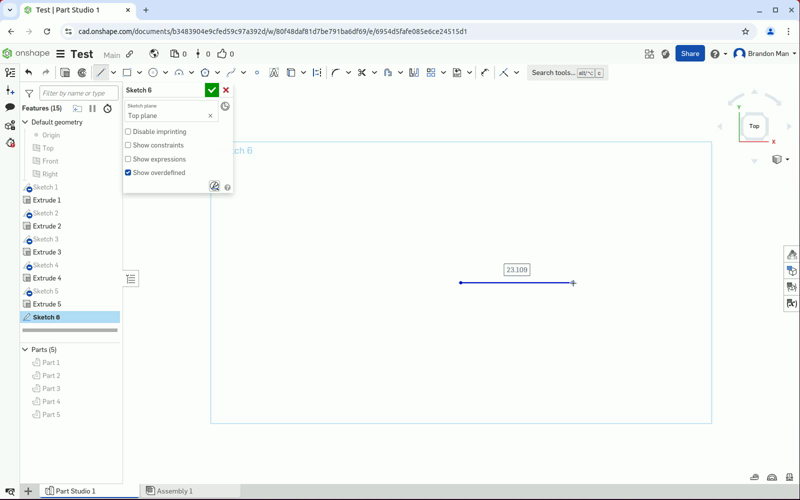
mouse_move(589, 282)
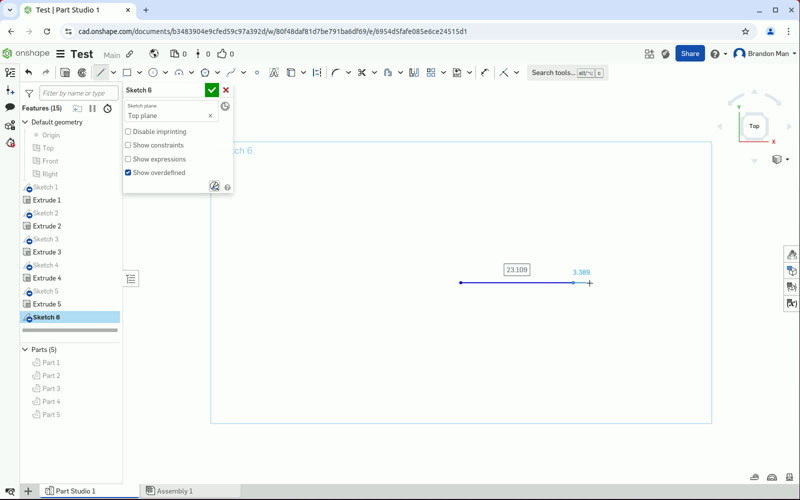
mouse_move(573, 250)
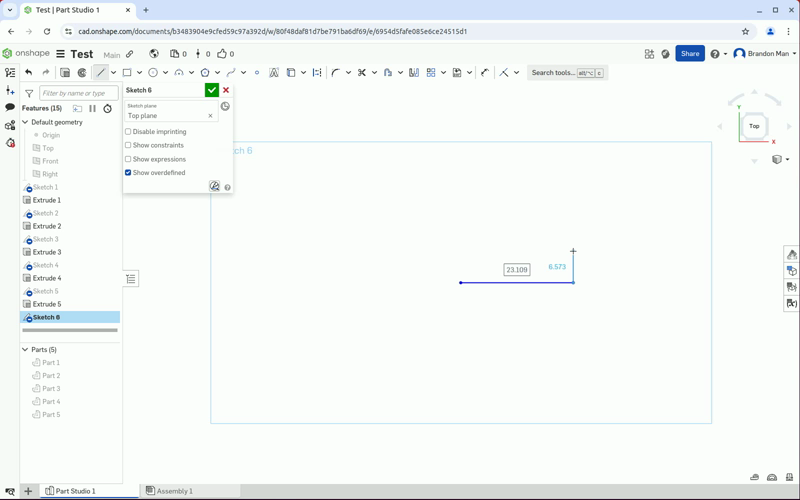
click(573, 250)
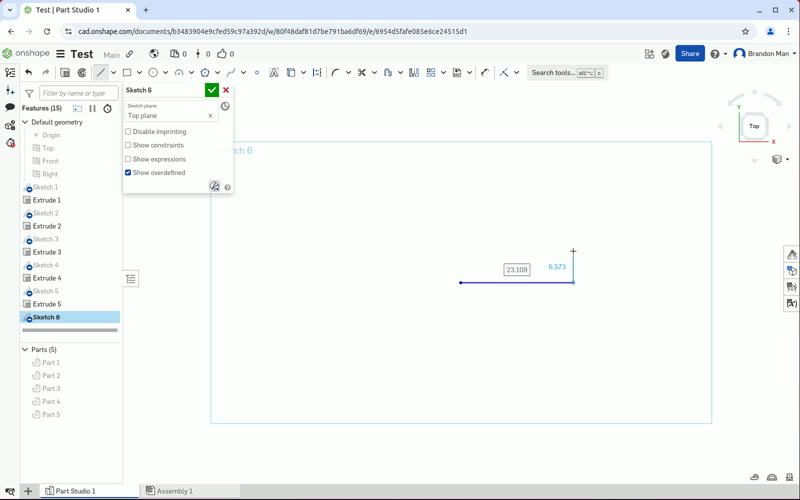
key_up(shift)
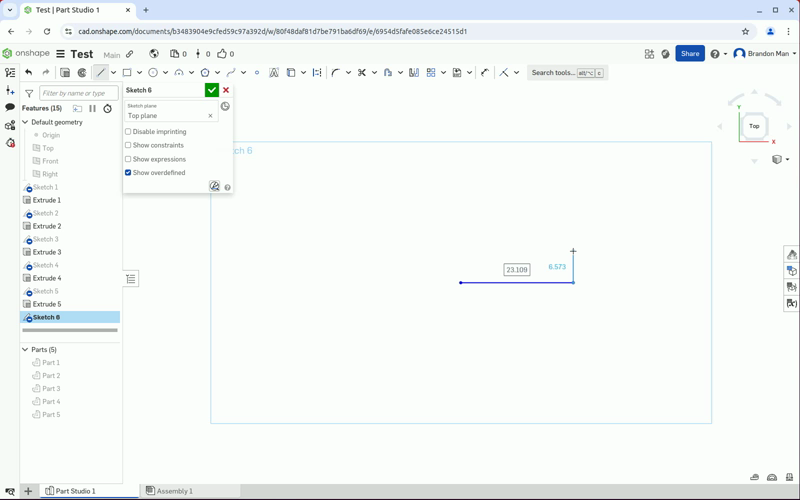
key_down(shift)
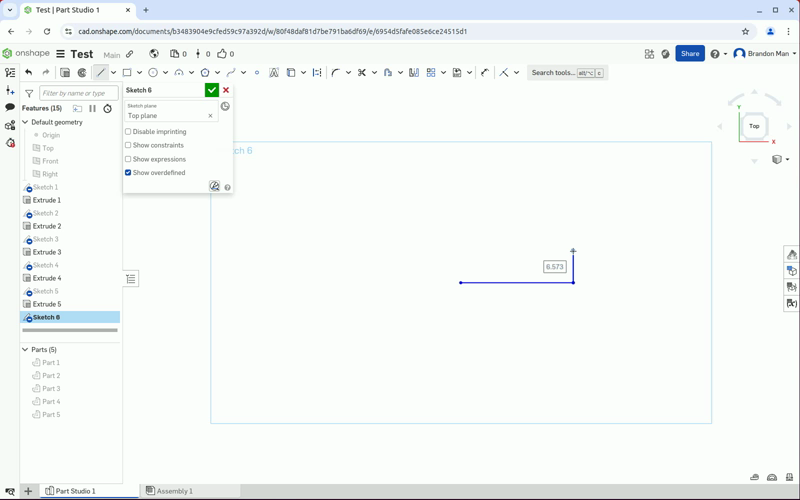
mouse_move(460, 250)
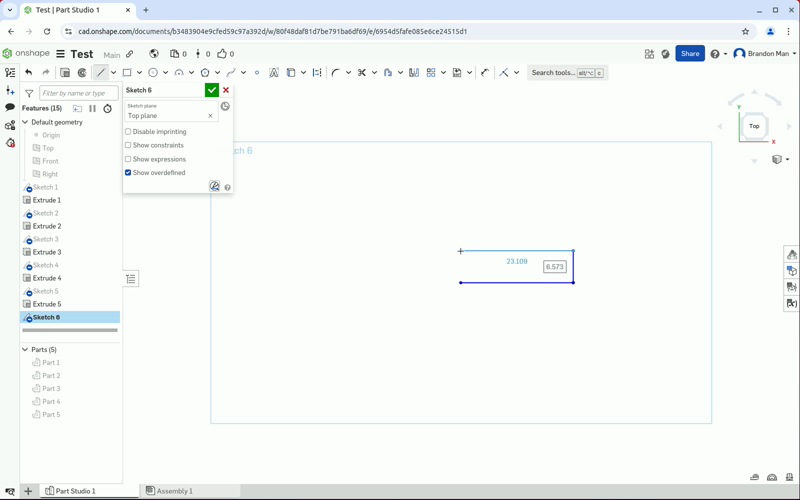
click(460, 250)
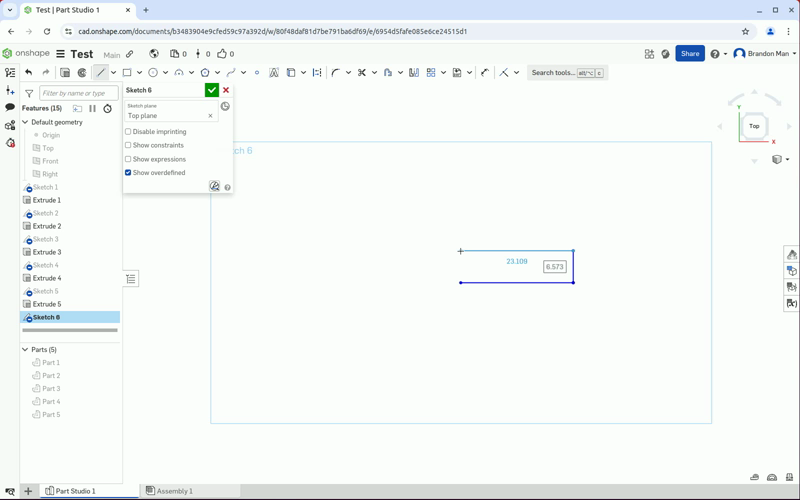
key_up(shift)
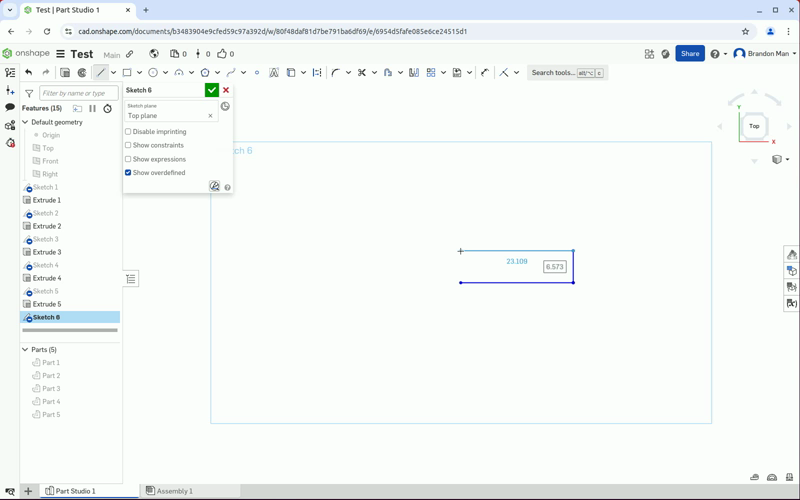
mouse_move(490, 250)
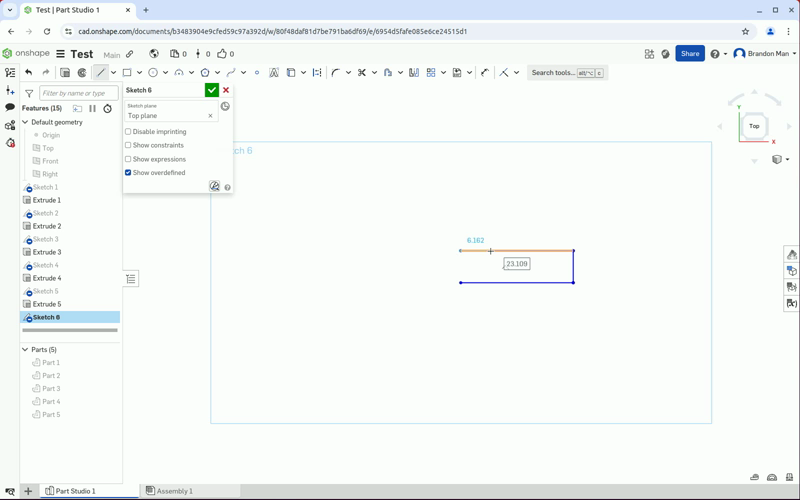
key_down(shift)
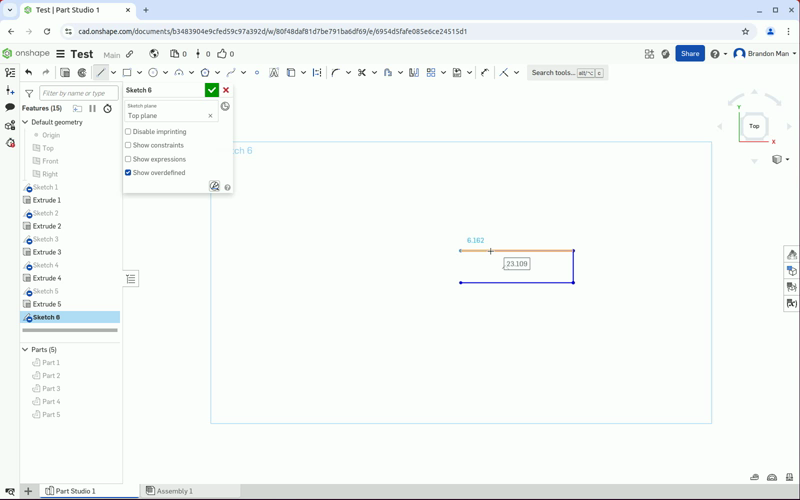
mouse_move(460, 282)
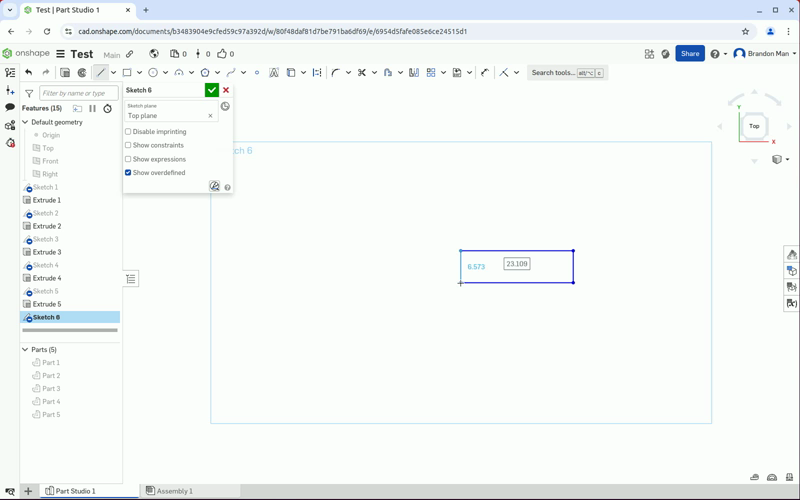
key_up(shift)
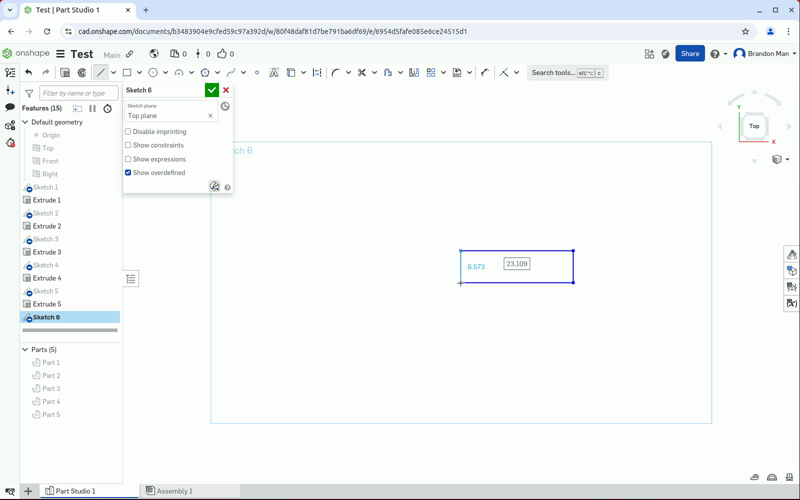
click(460, 282)
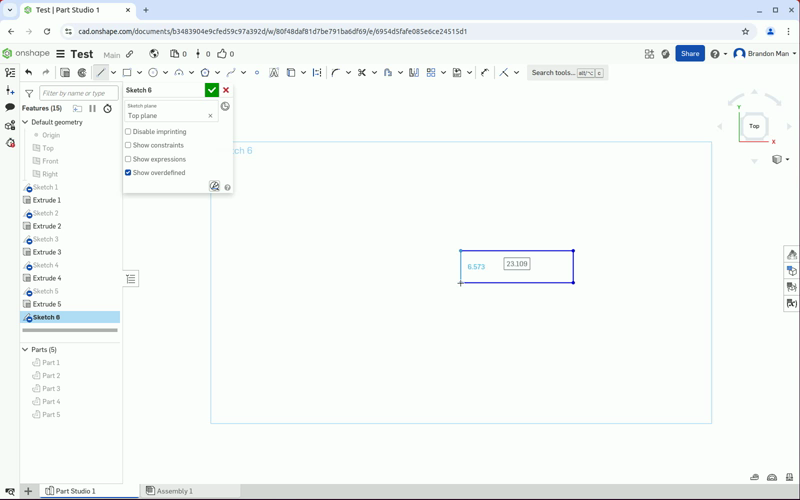
key(esc)
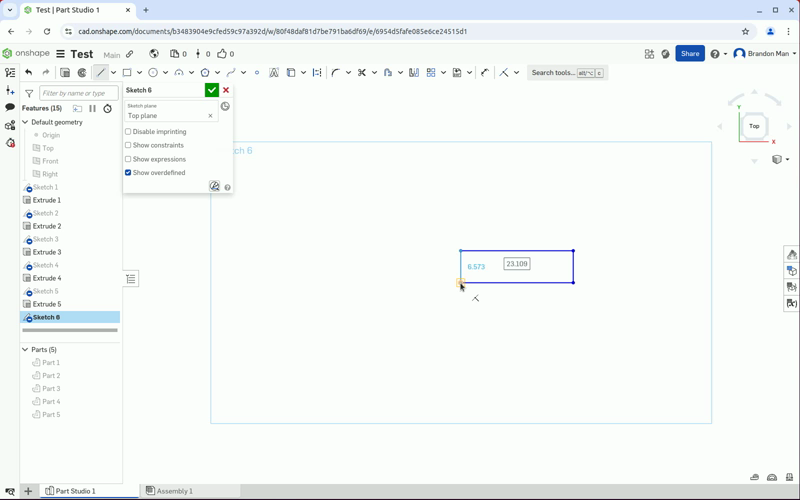
mouse_move(549, 259)
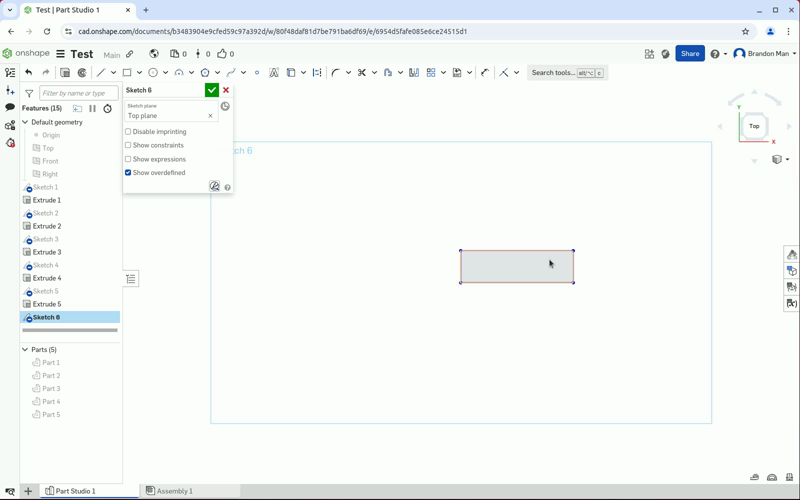
click(549, 259)
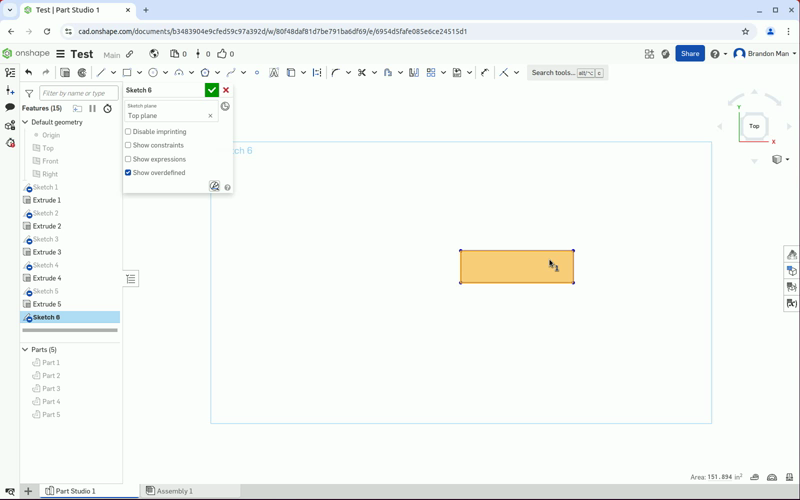
mouse_move(73, 352)
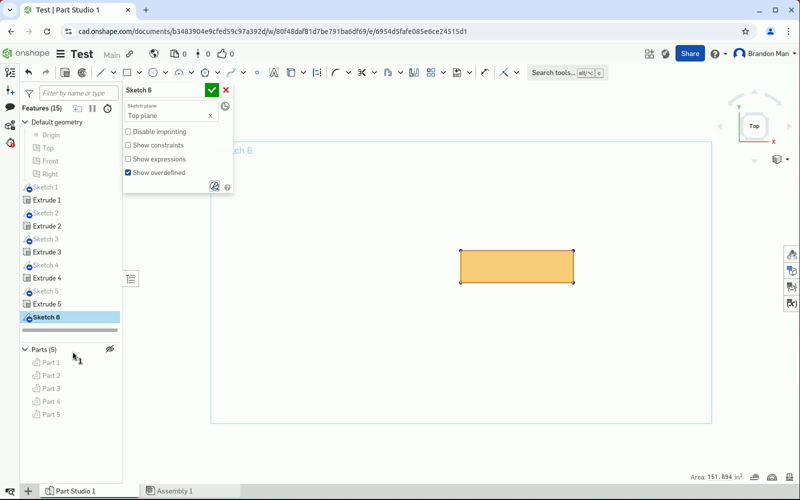
key(shift+y)
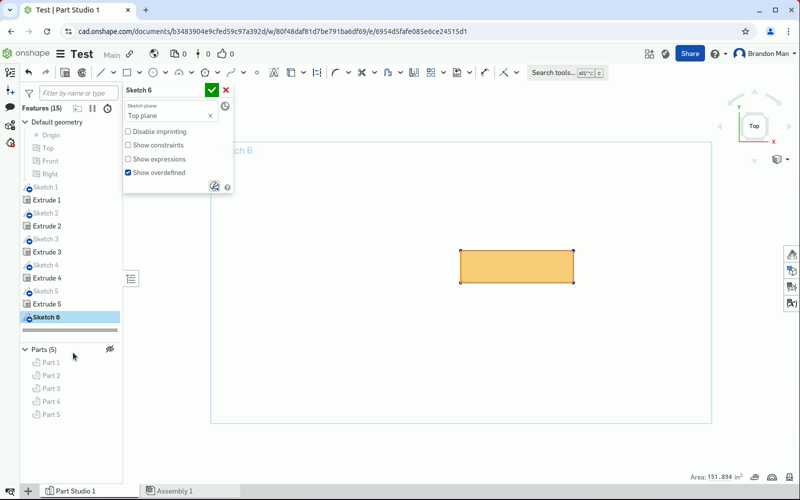
key(shift+e)
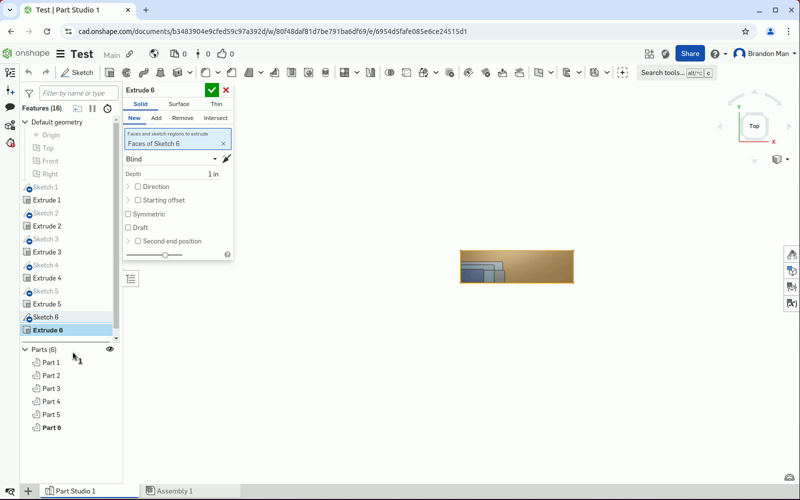
mouse_move(143, 106)
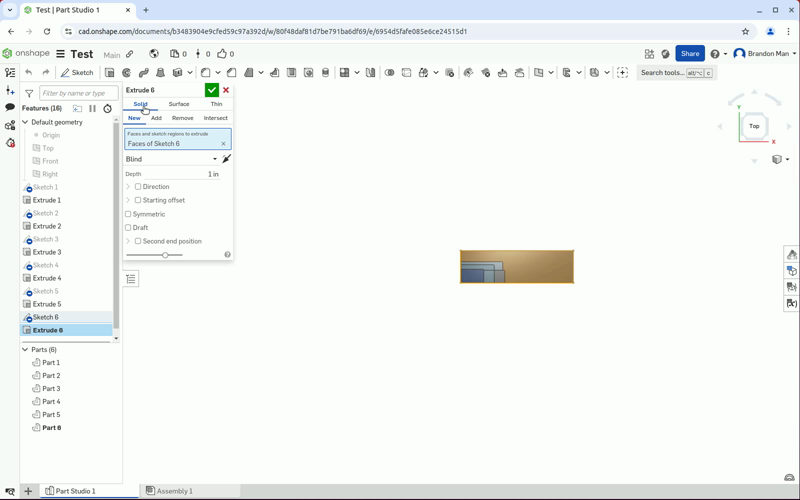
click(143, 106)
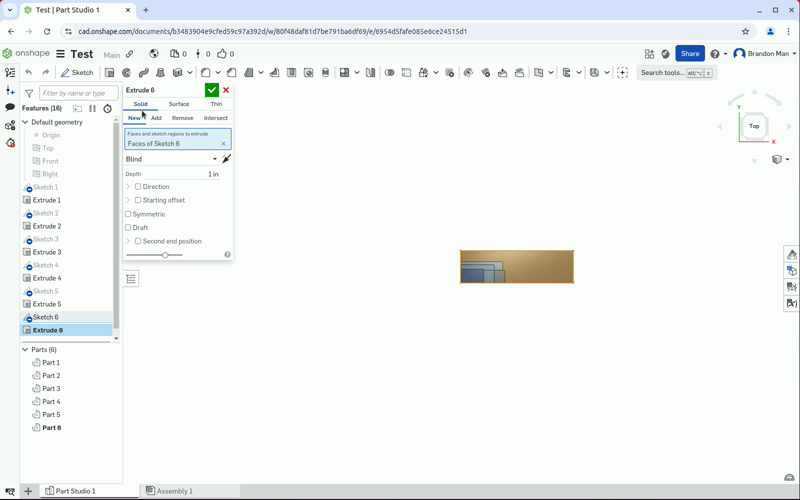
mouse_move(137, 120)
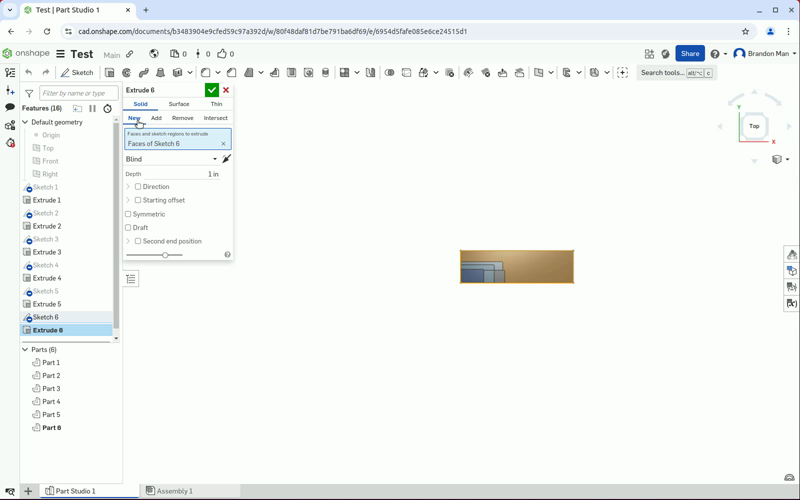
click(137, 120)
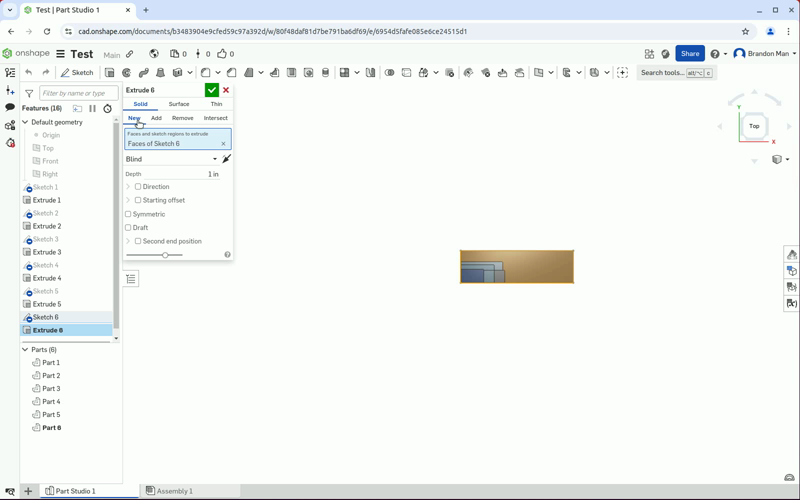
key(tab, 4)
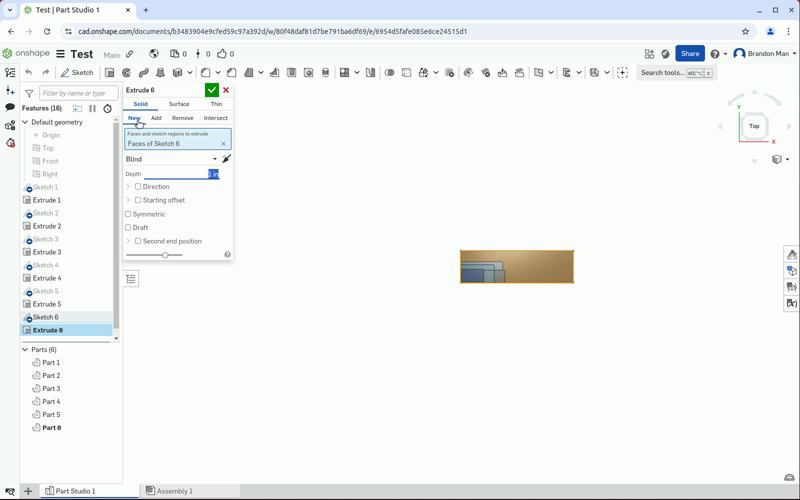
text(1.204)
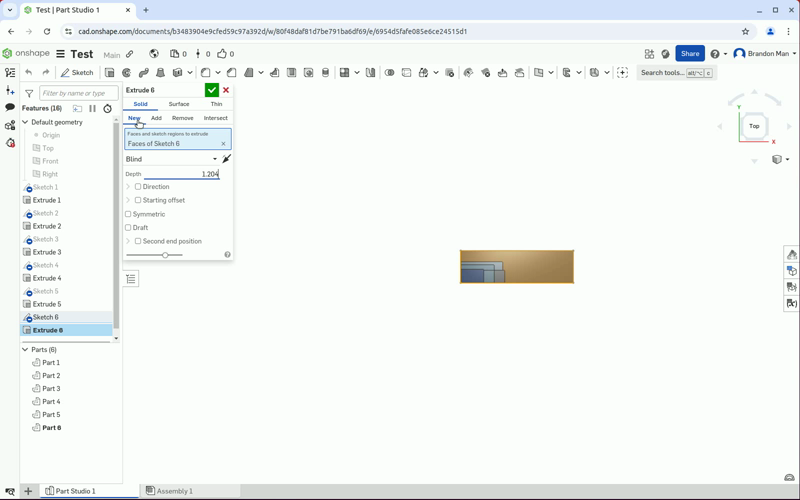
key(enter)
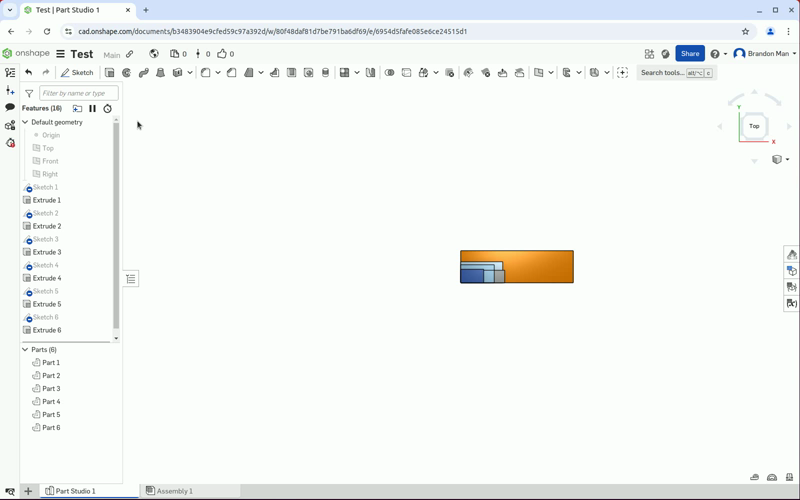
key(shift+h)
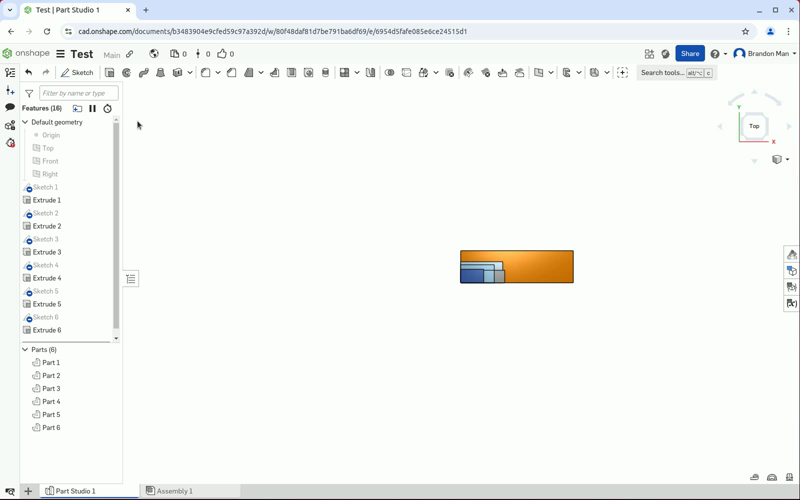
key(shift+h)
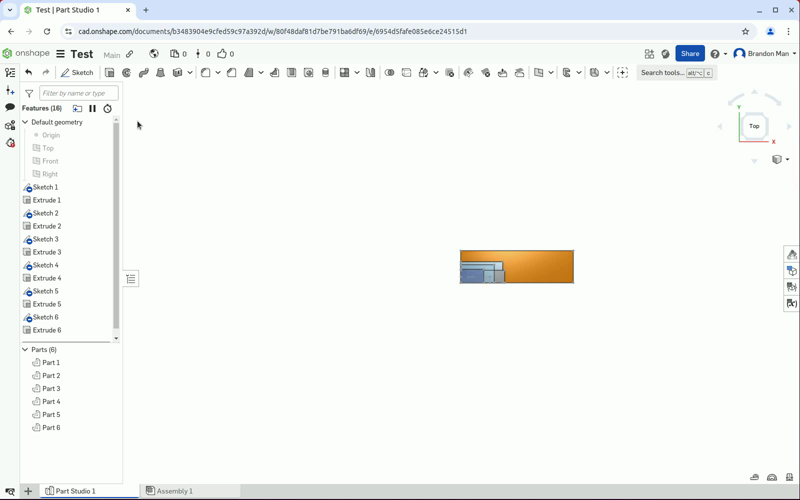
key(shift+7)
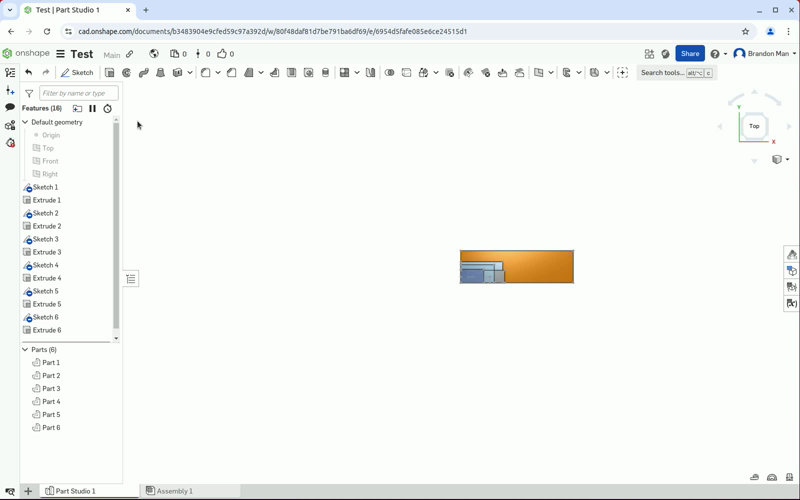
key(up, 3)
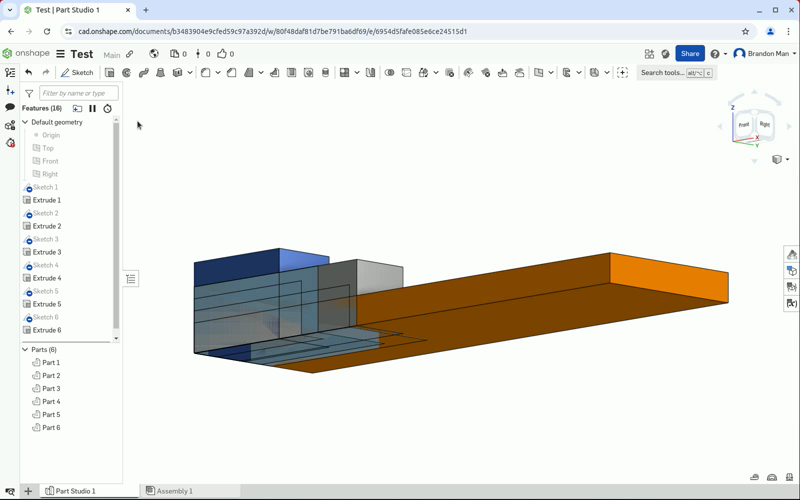
key(left, 3)
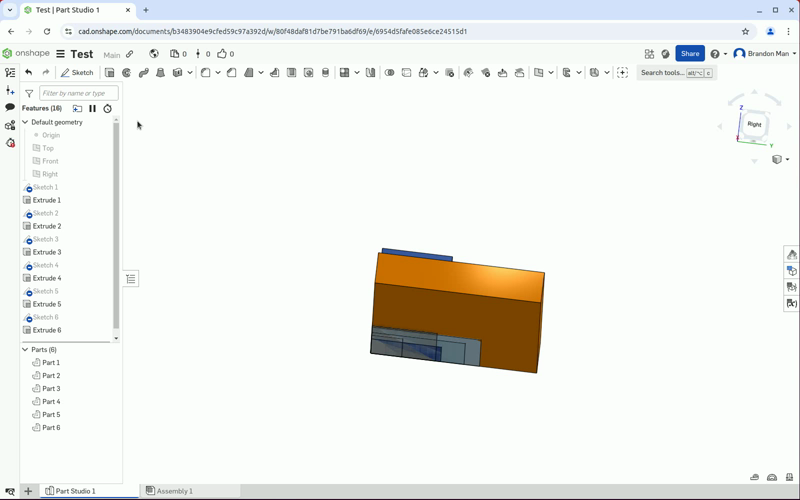
key(right, 3)
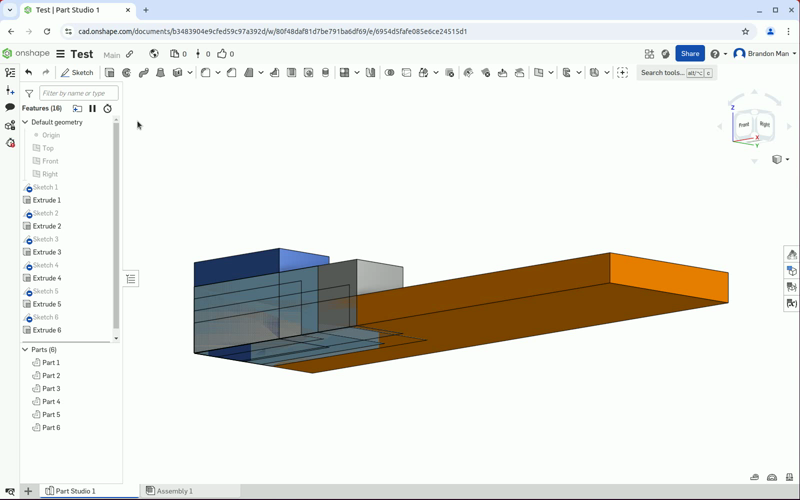
key(down, 3)
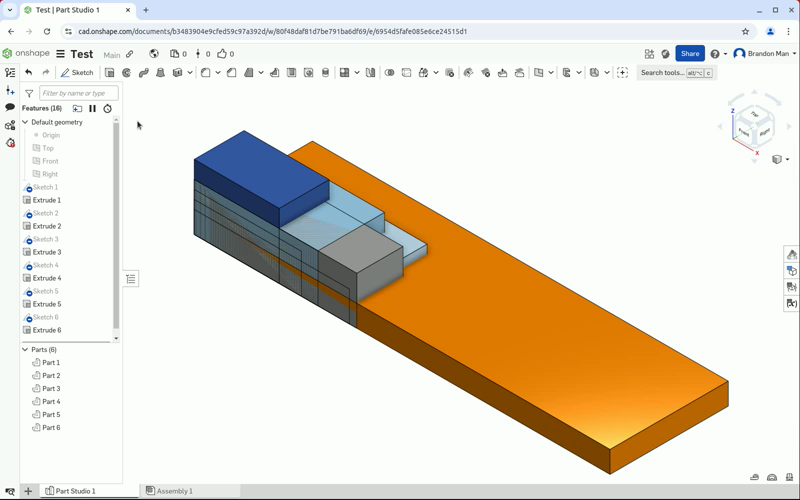
mouse_move(69, 189)
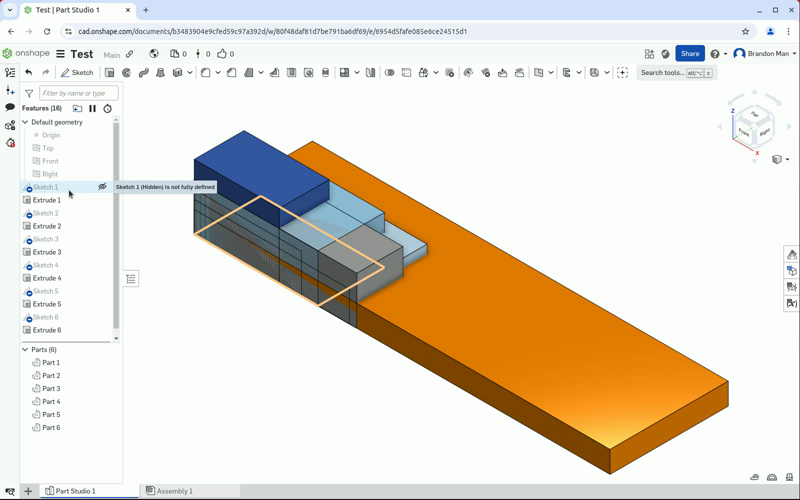
click(69, 189)